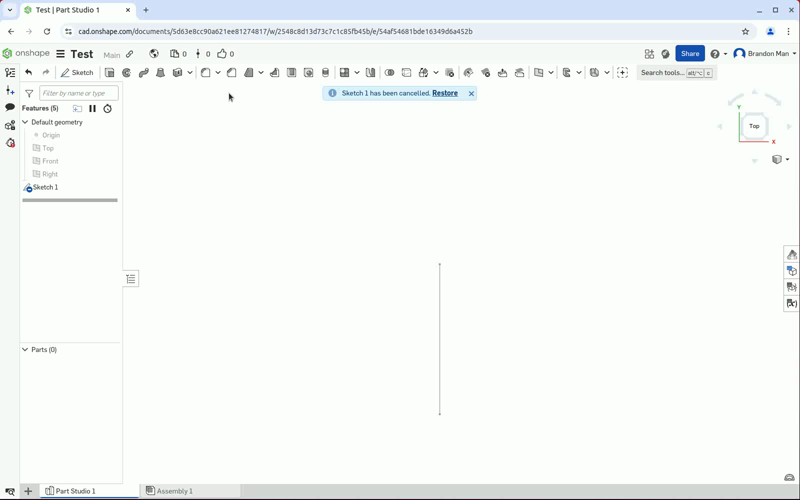
key(shift+h)
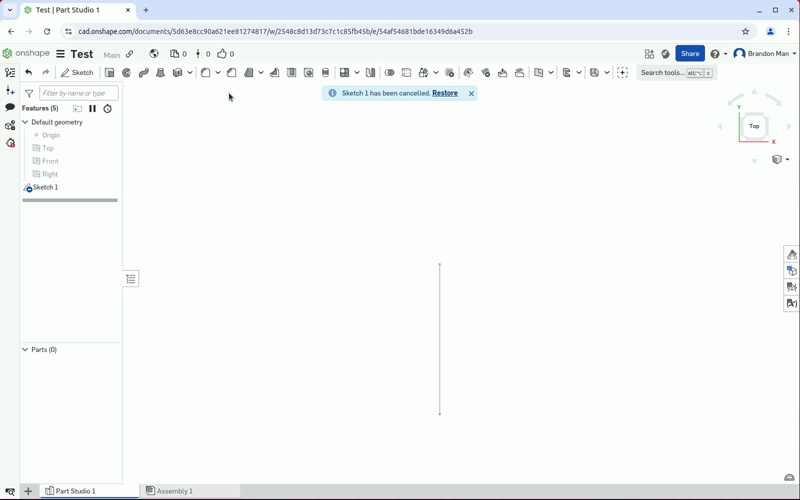
key(shift+s)
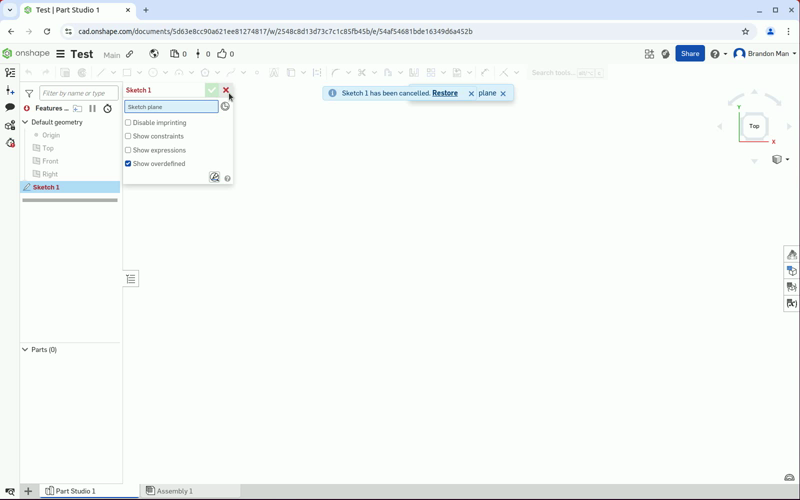
mouse_move(73, 150)
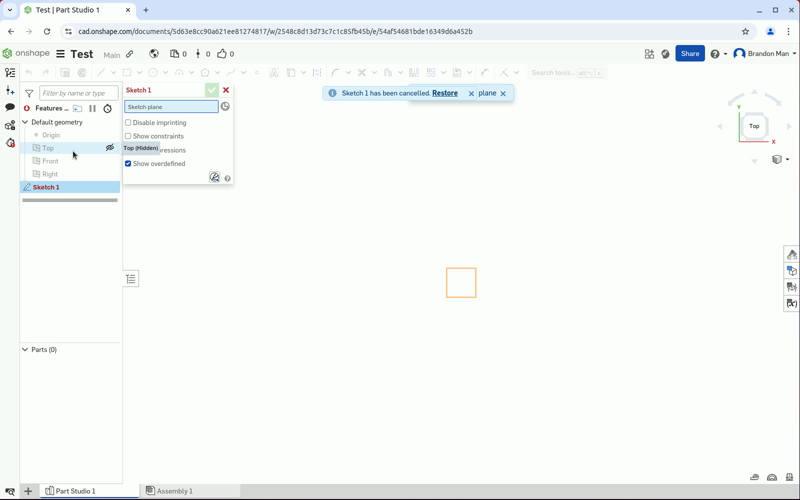
click(73, 150)
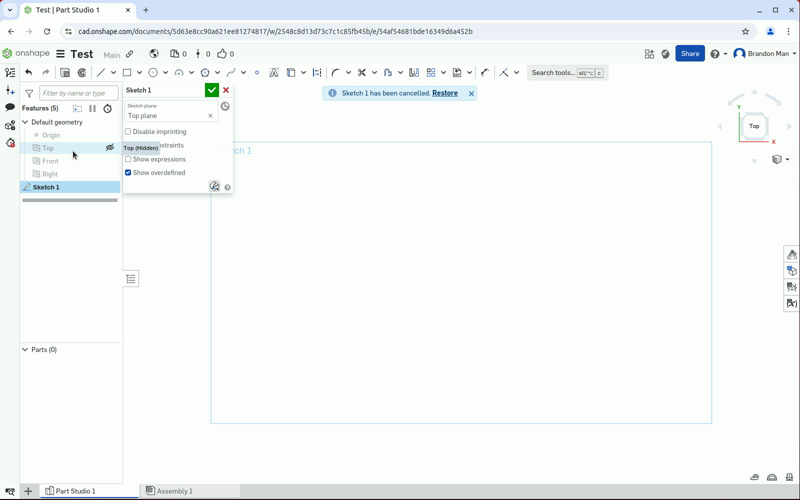
mouse_move(73, 352)
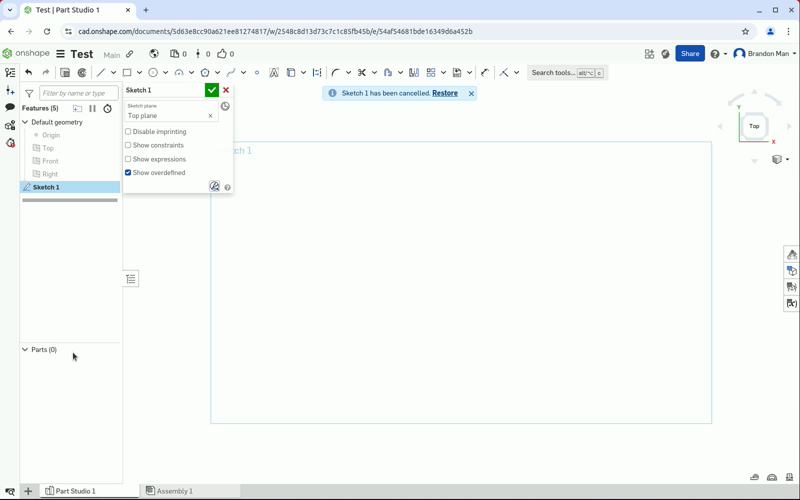
key(y)
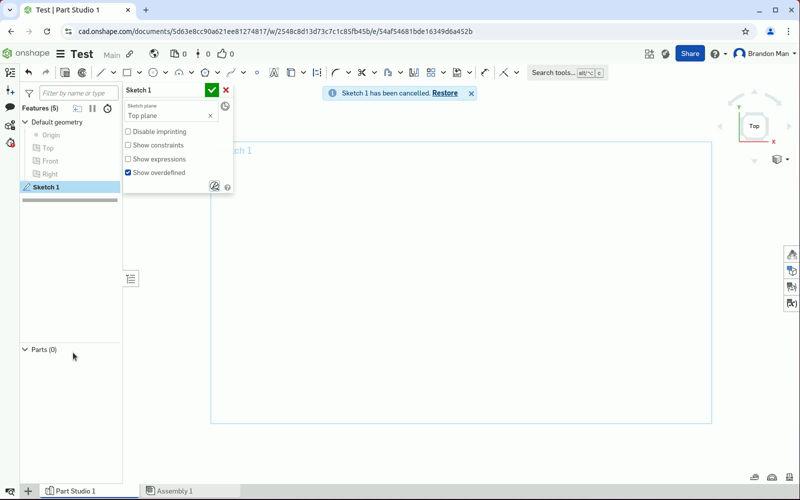
key(l)
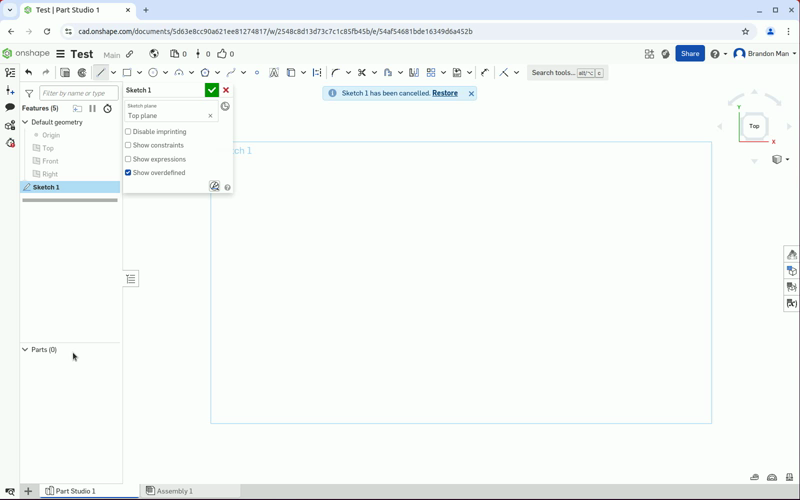
key_down(shift)
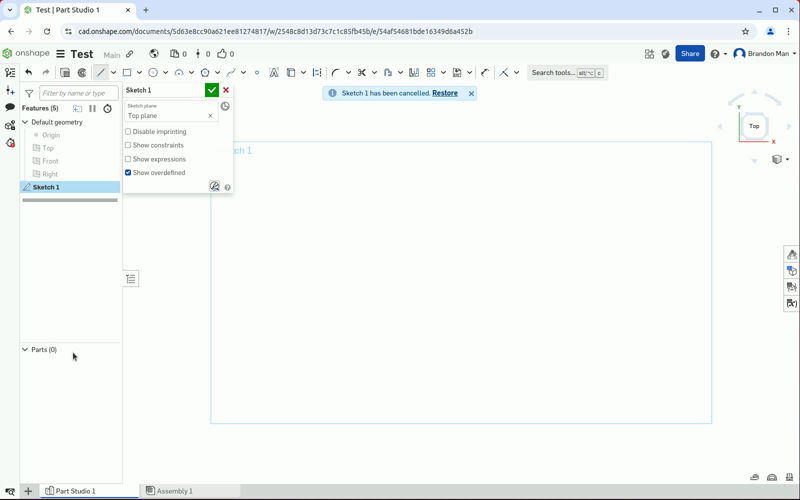
mouse_move(460, 293)
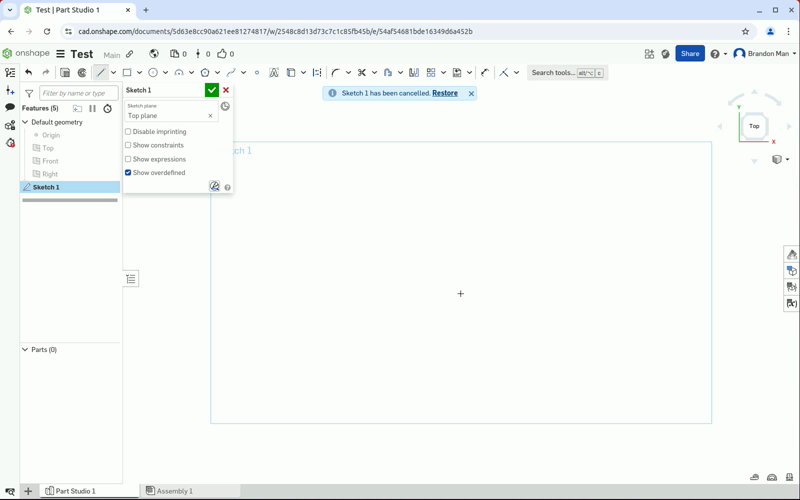
click(460, 293)
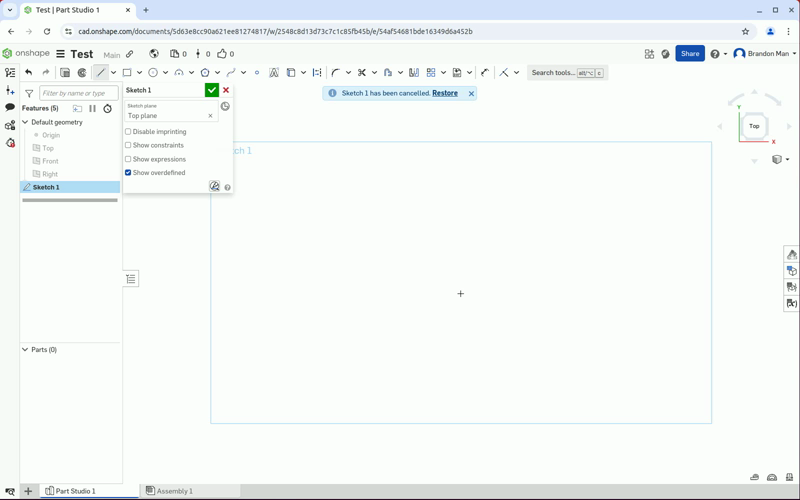
key_up(shift)
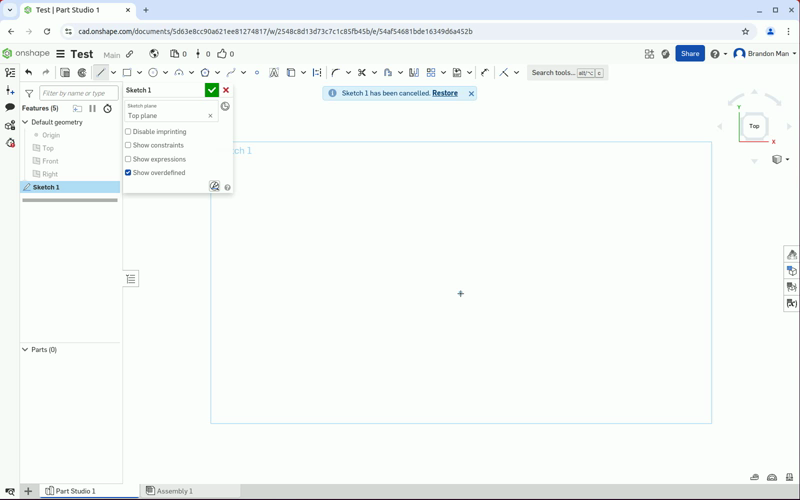
key_down(shift)
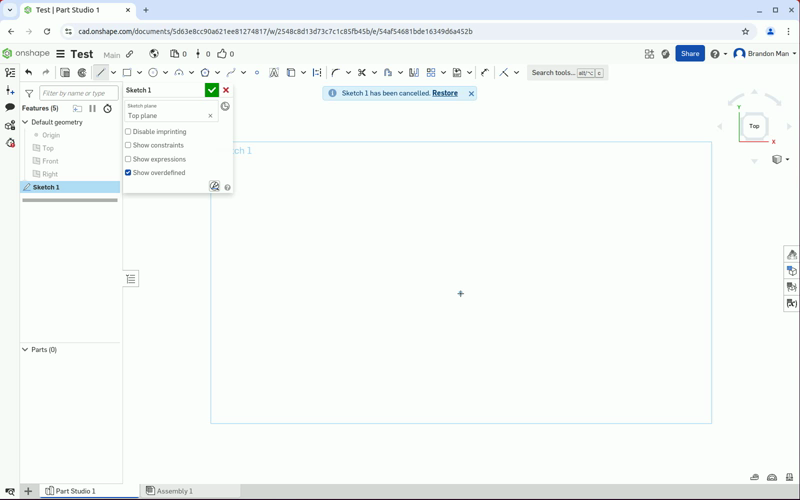
mouse_move(490, 293)
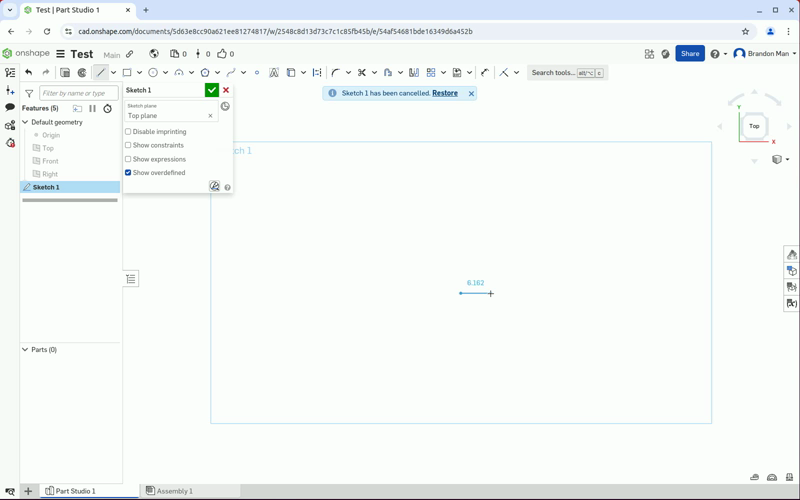
mouse_move(486, 293)
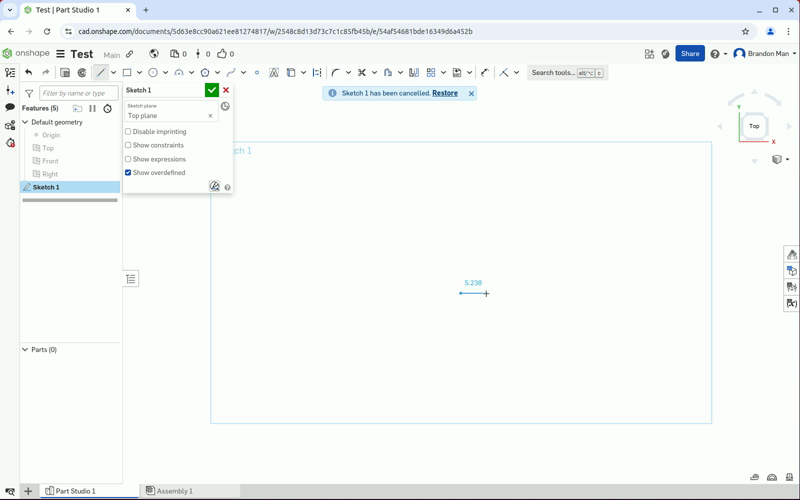
click(486, 293)
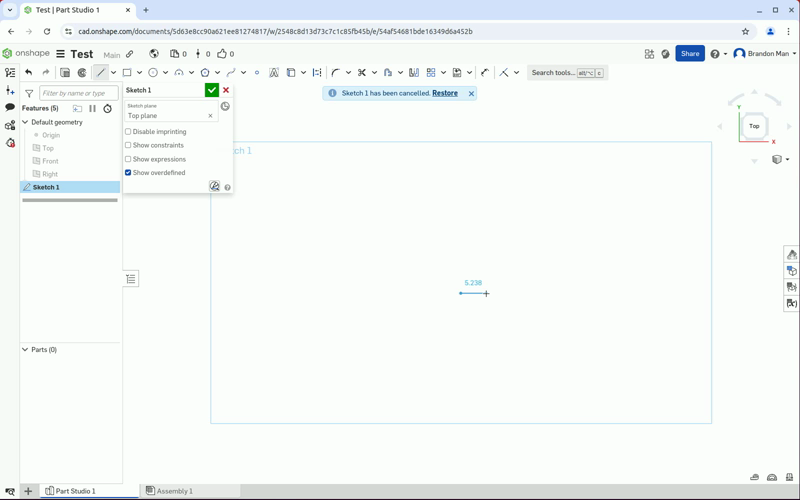
key_up(shift)
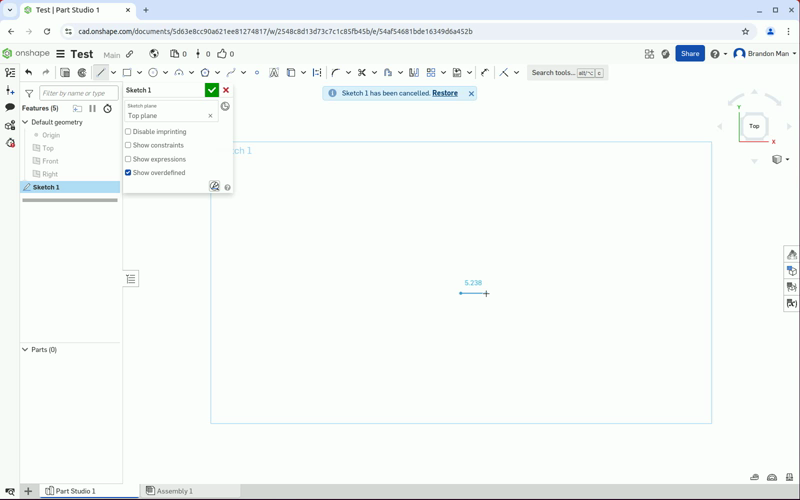
key_down(shift)
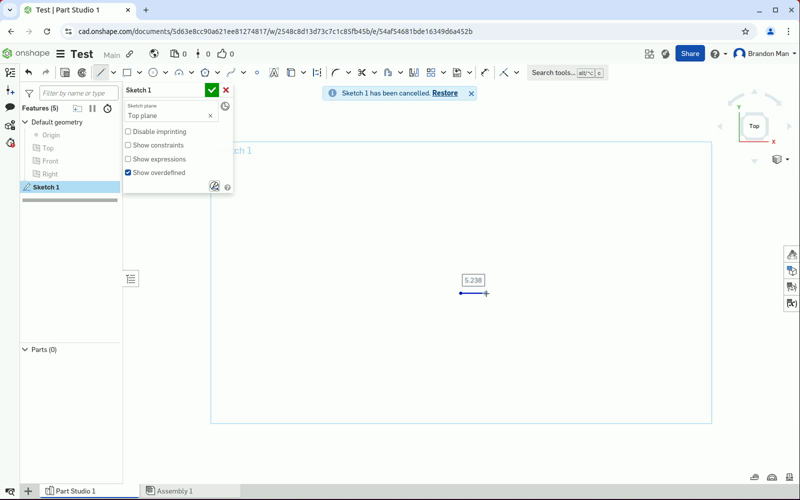
mouse_move(516, 293)
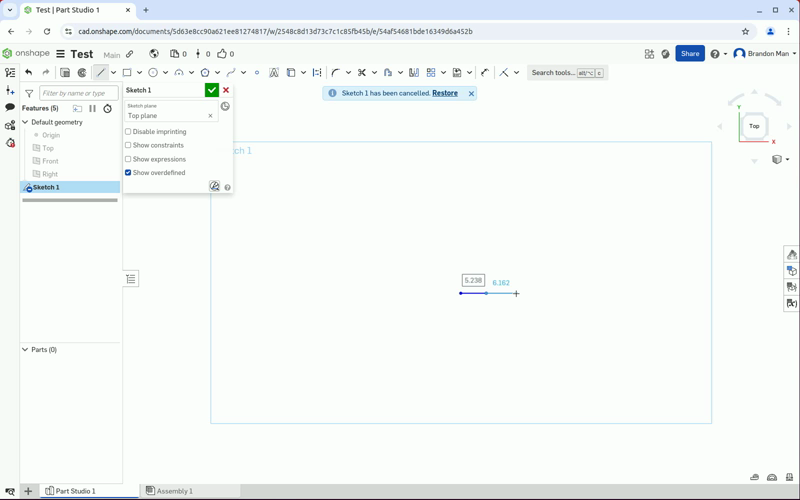
mouse_move(486, 282)
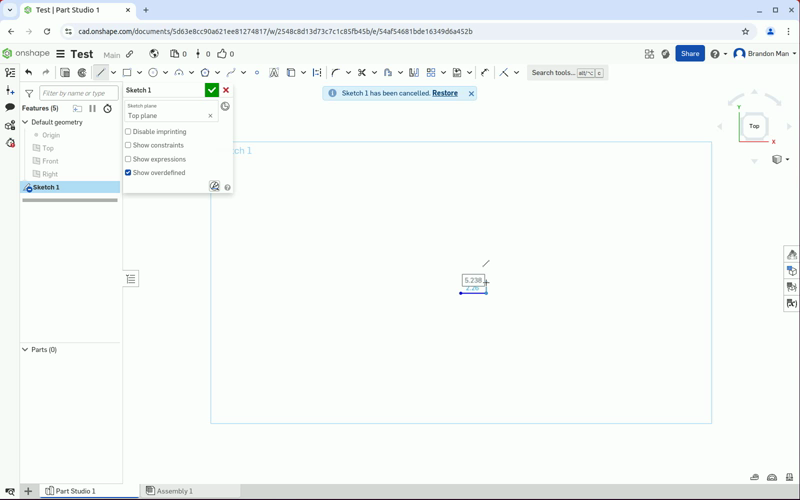
click(486, 282)
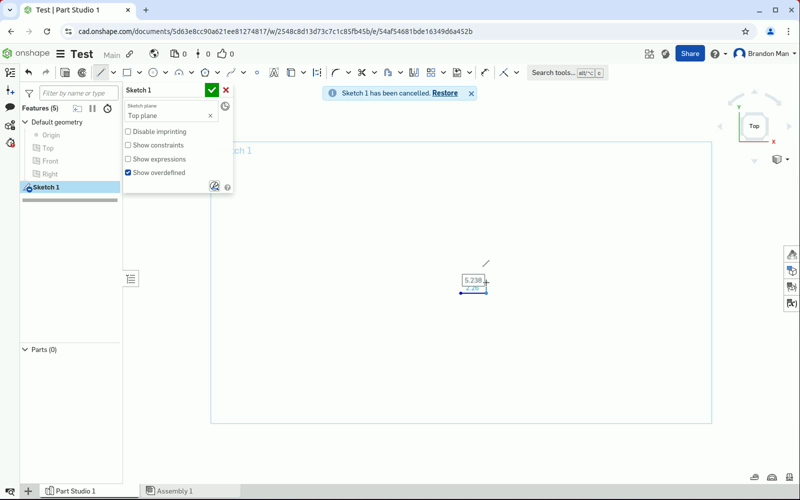
key_up(shift)
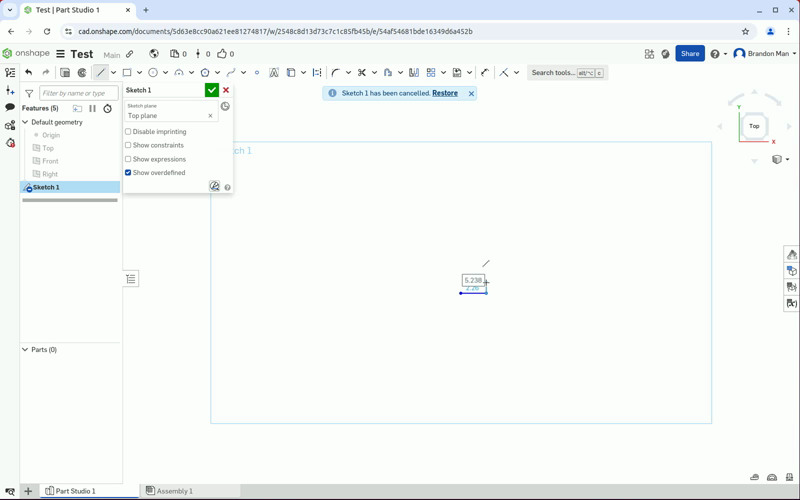
key_down(shift)
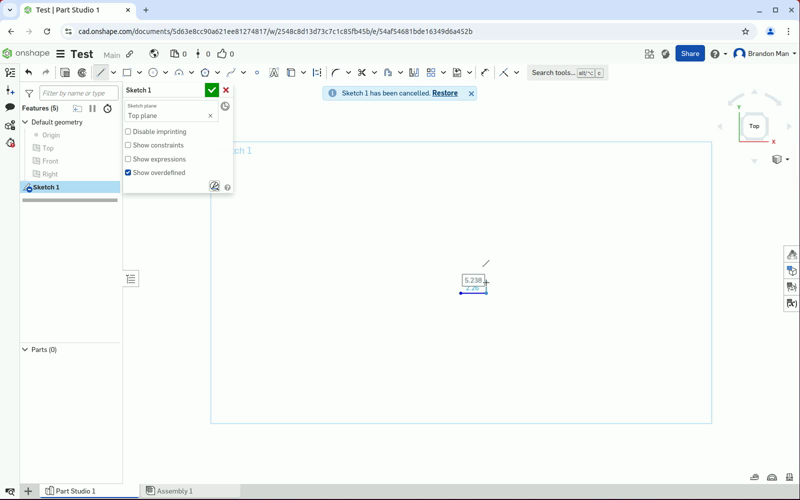
mouse_move(516, 282)
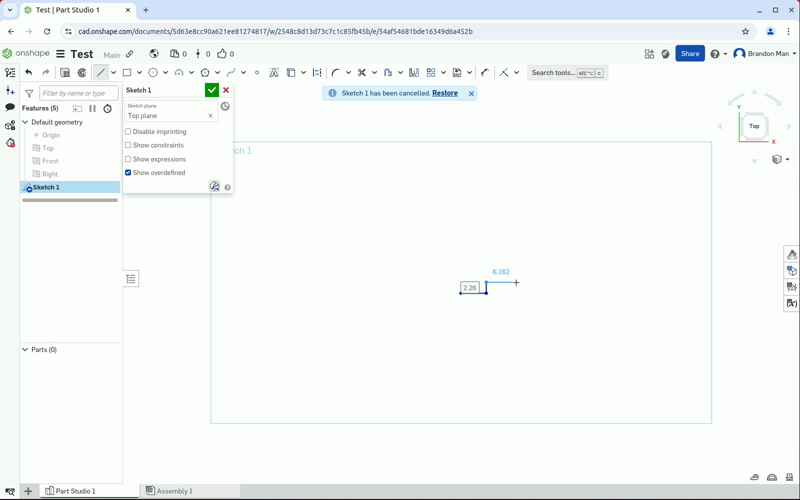
mouse_move(460, 282)
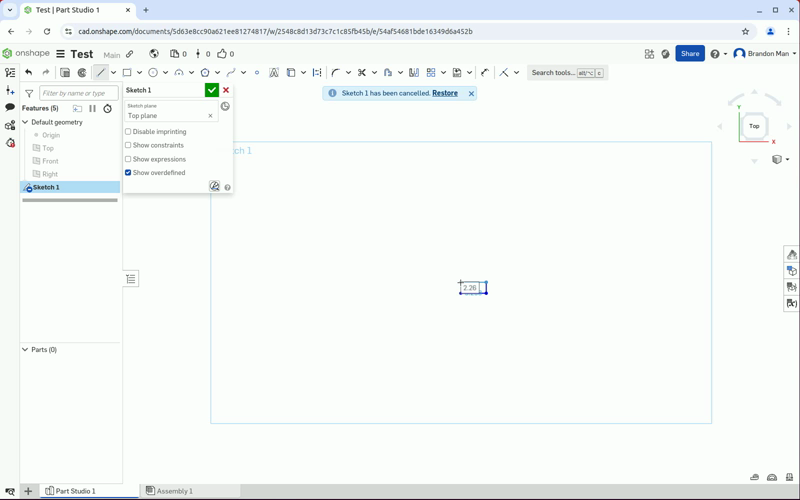
click(460, 282)
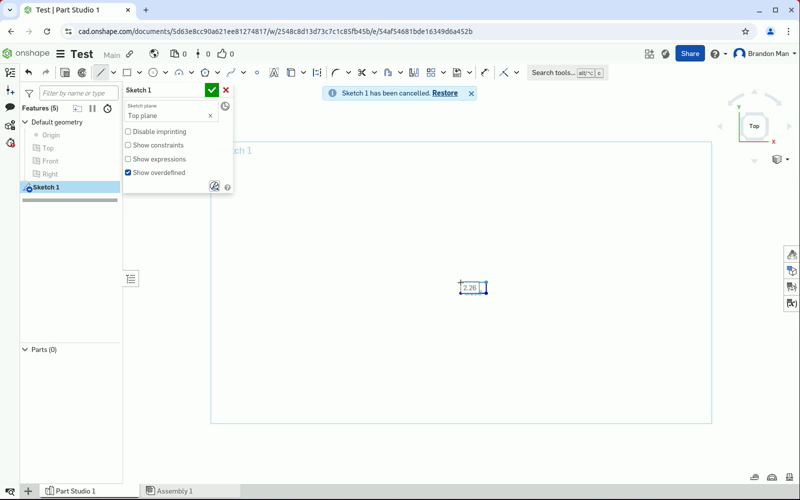
key_up(shift)
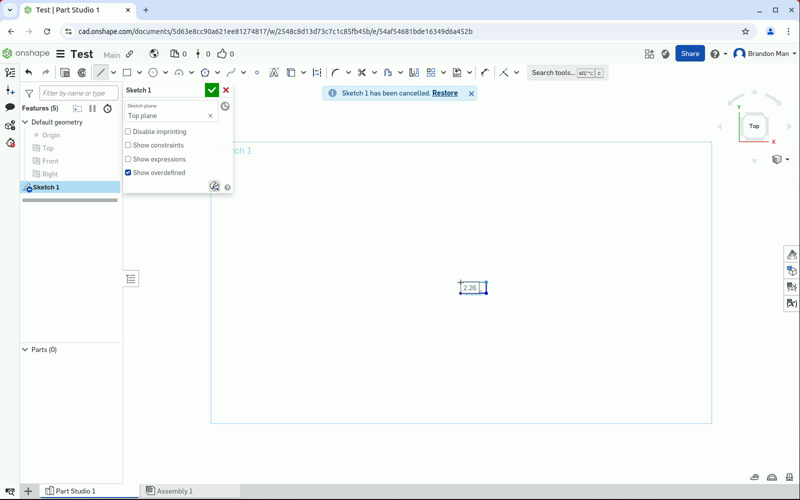
mouse_move(490, 282)
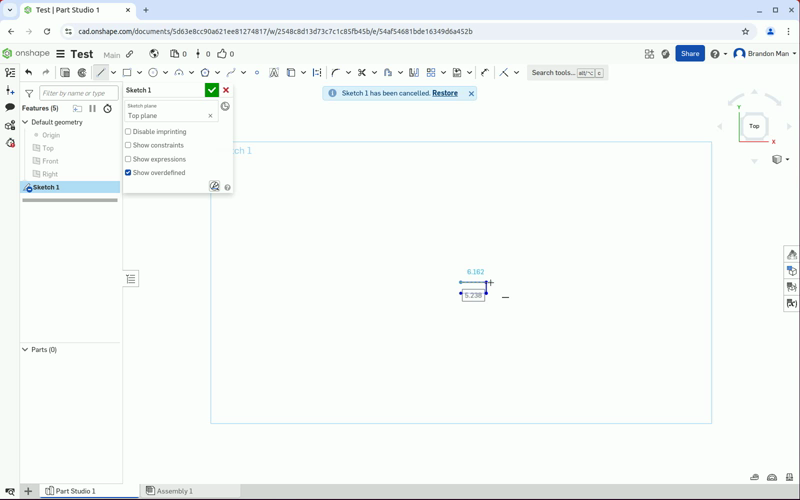
key_down(shift)
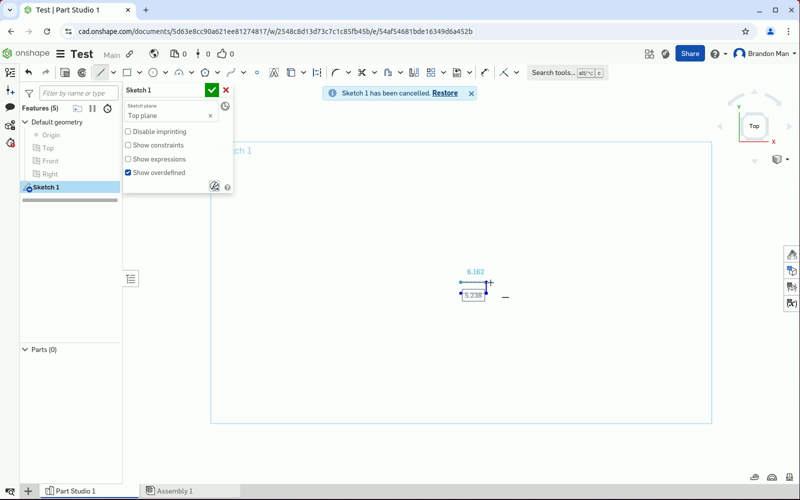
mouse_move(460, 293)
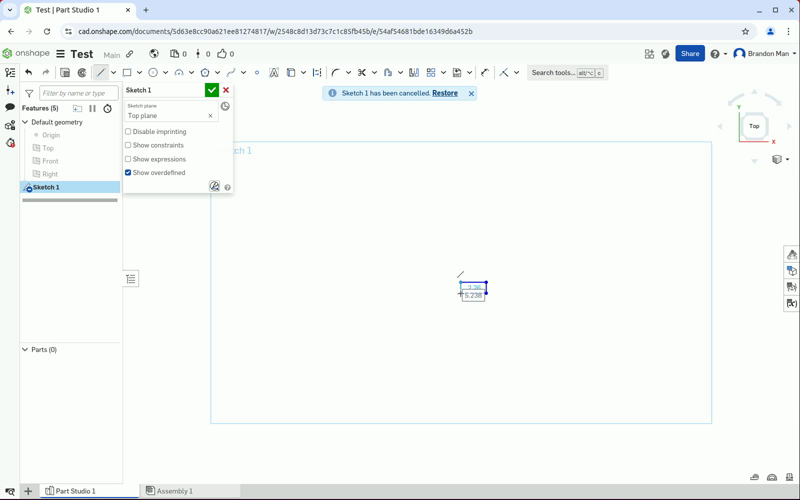
key_up(shift)
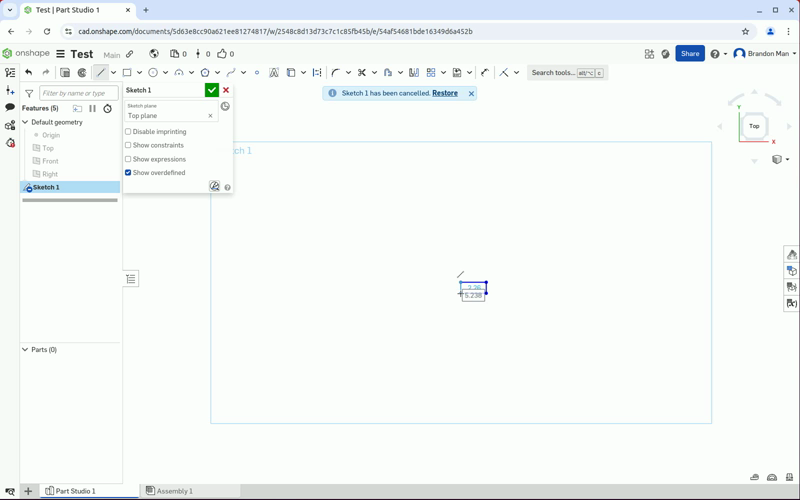
click(460, 293)
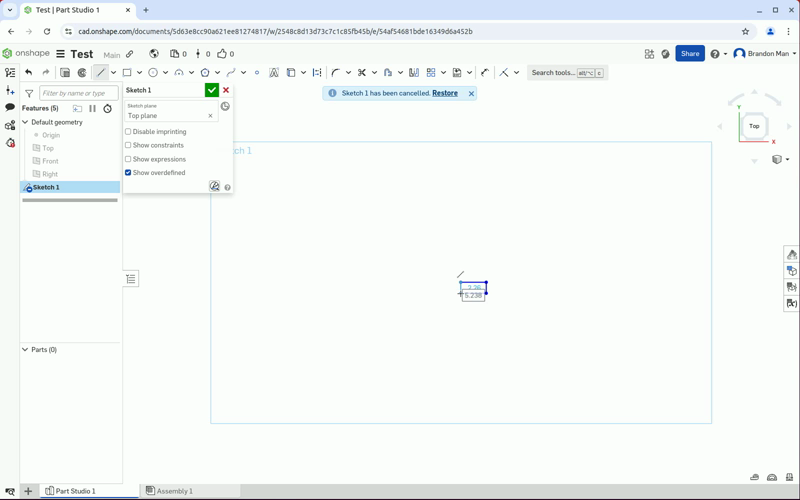
key(esc)
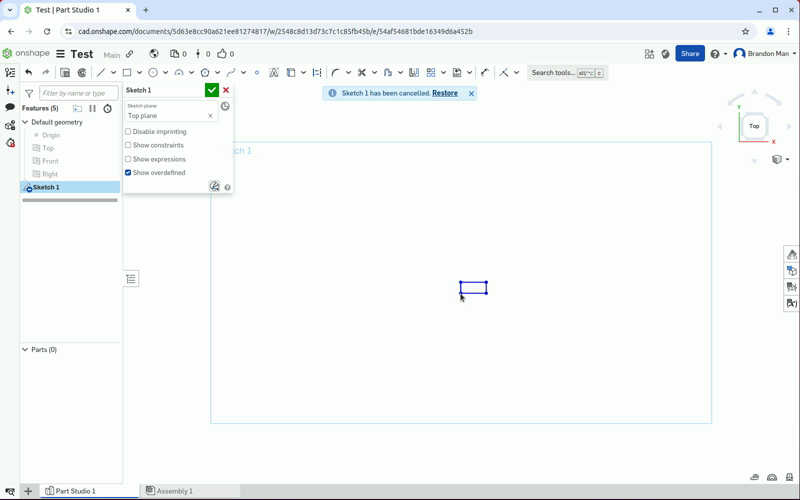
mouse_move(481, 292)
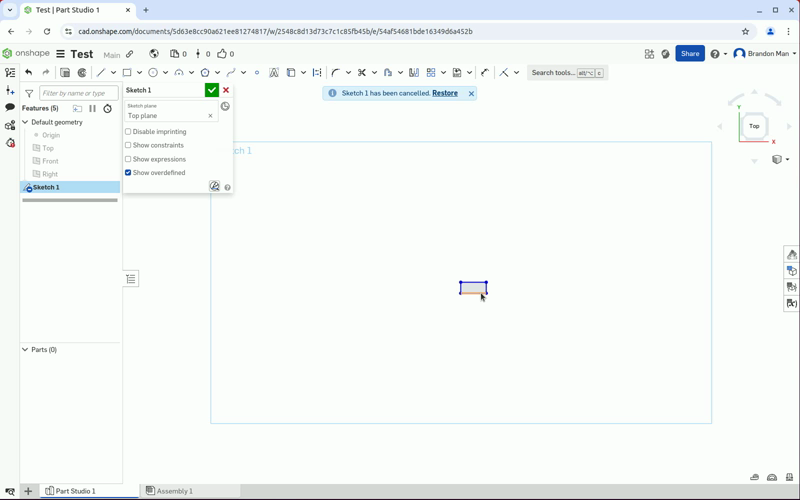
scroll(6)
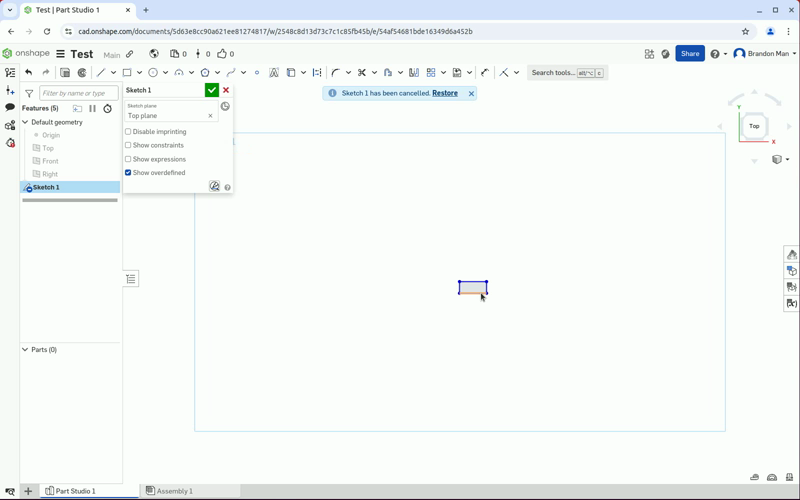
scroll(6)
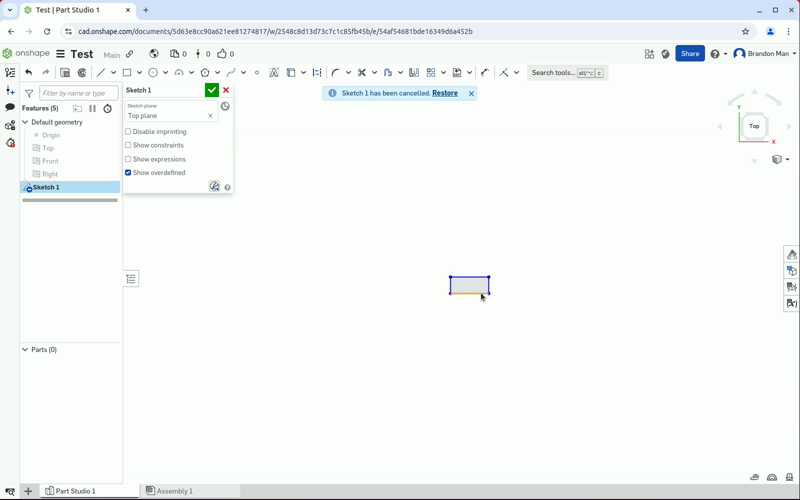
scroll(6)
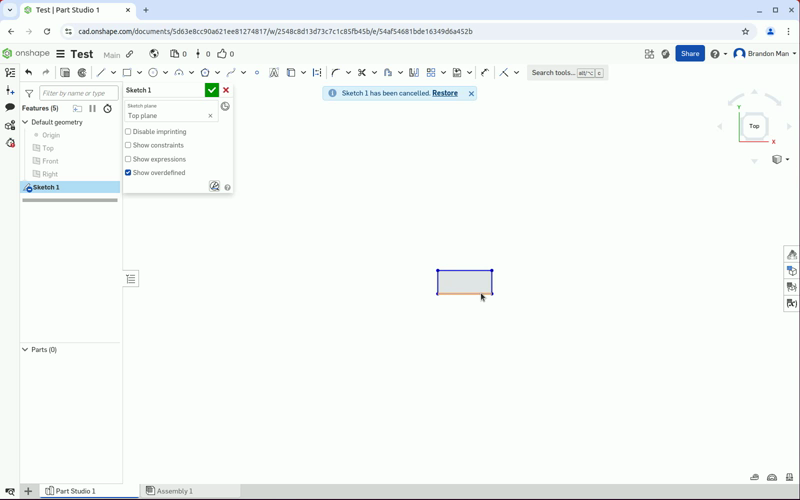
scroll(6)
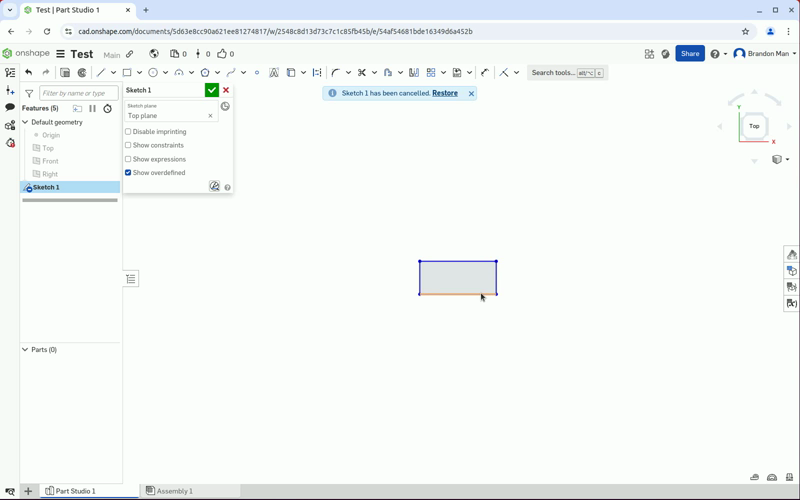
scroll(6)
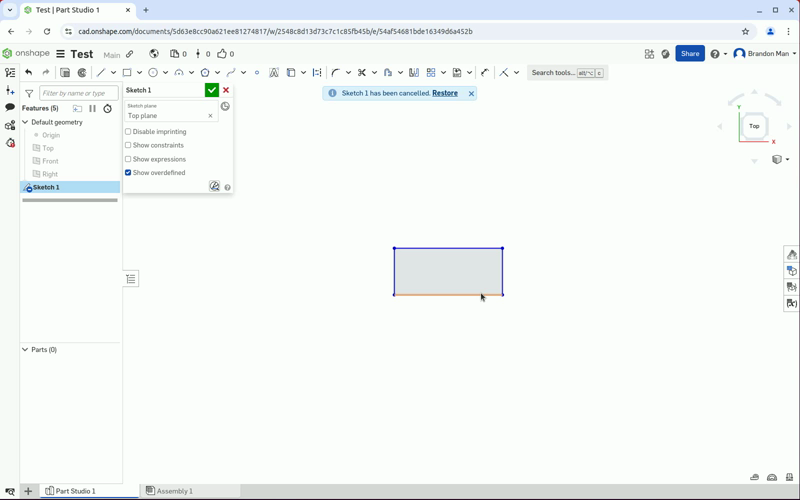
scroll(6)
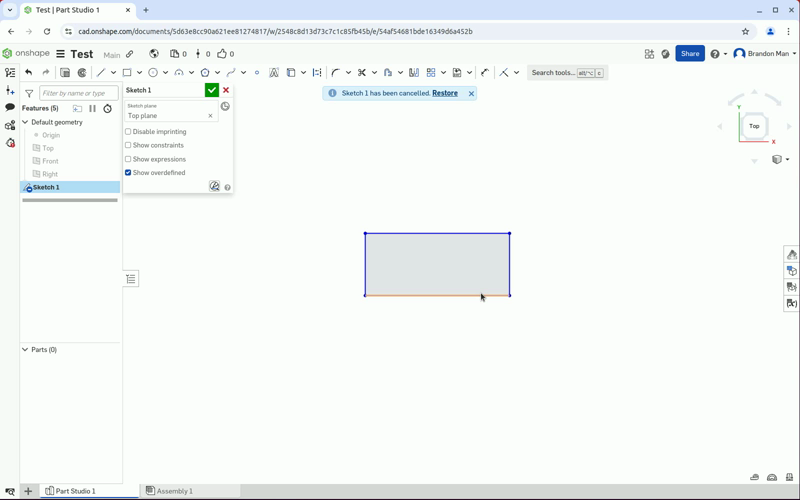
scroll(6)
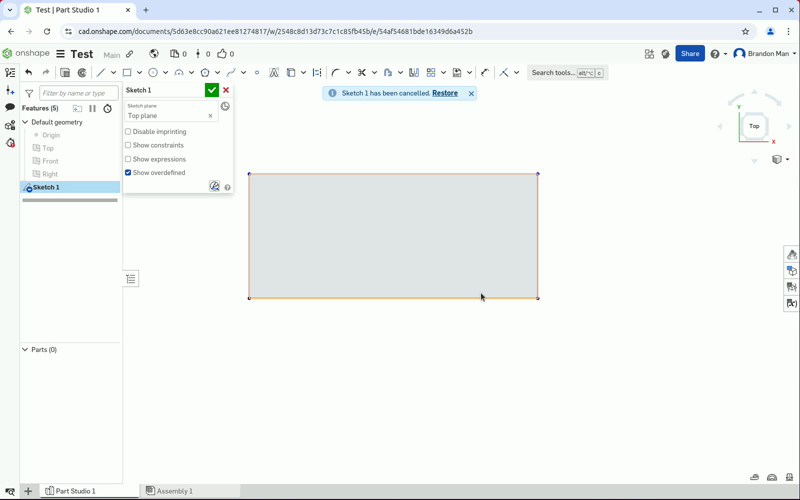
click(481, 292)
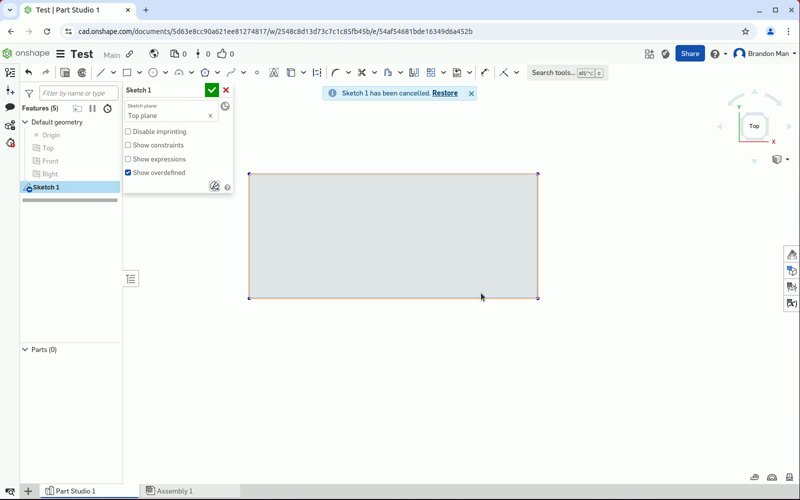
scroll(-6)
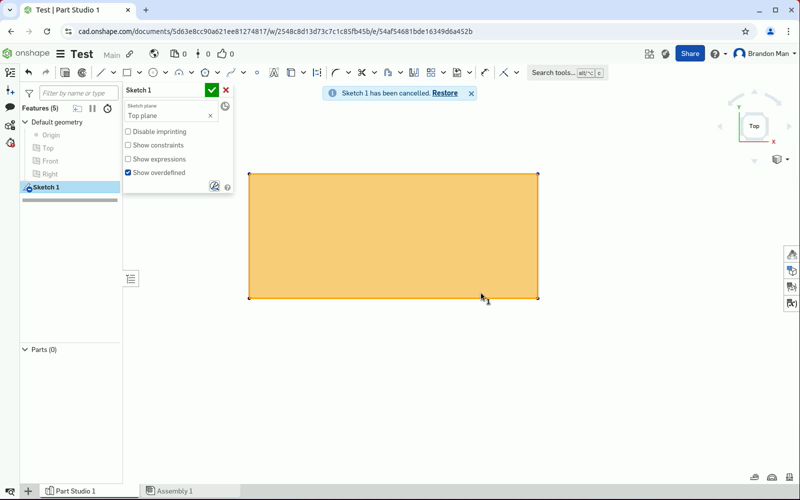
scroll(-6)
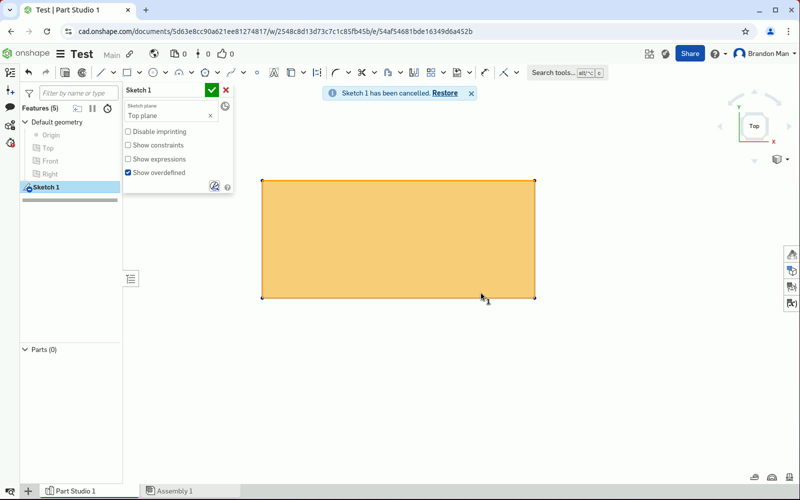
scroll(-6)
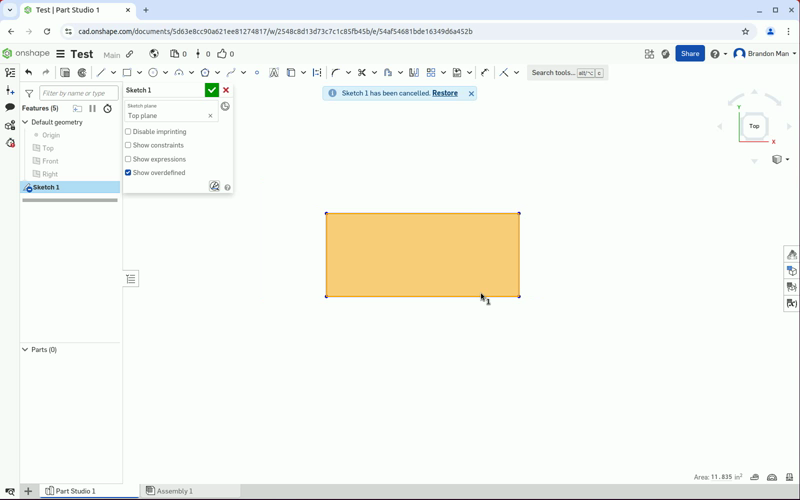
scroll(-6)
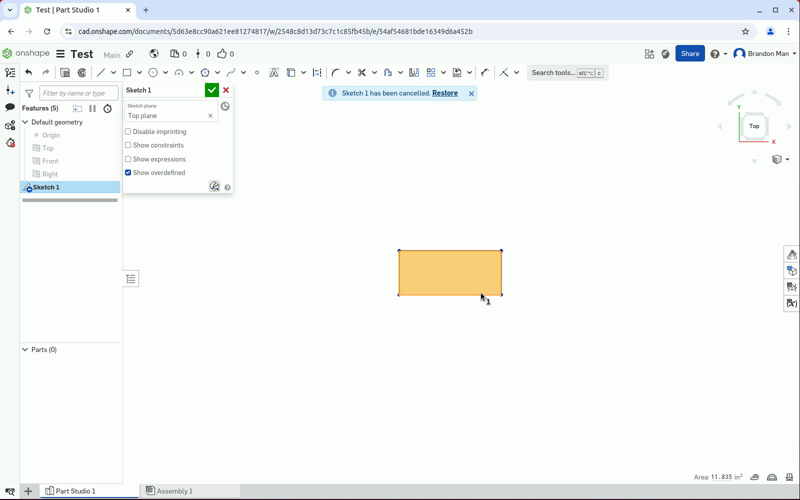
scroll(-6)
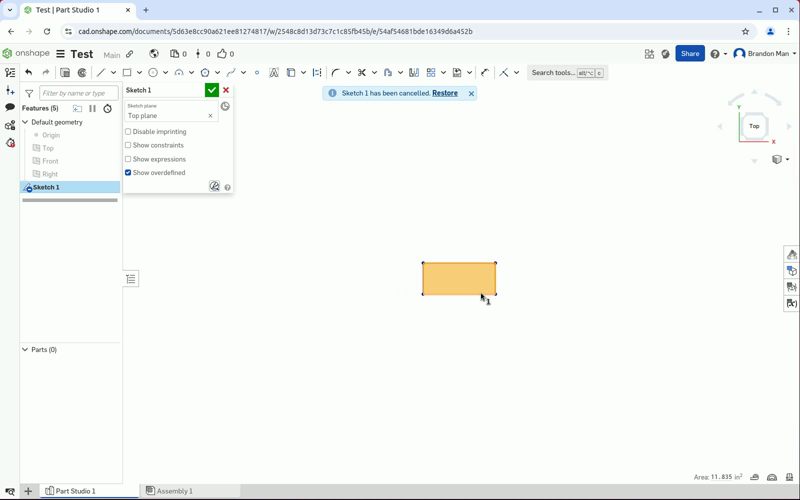
scroll(-6)
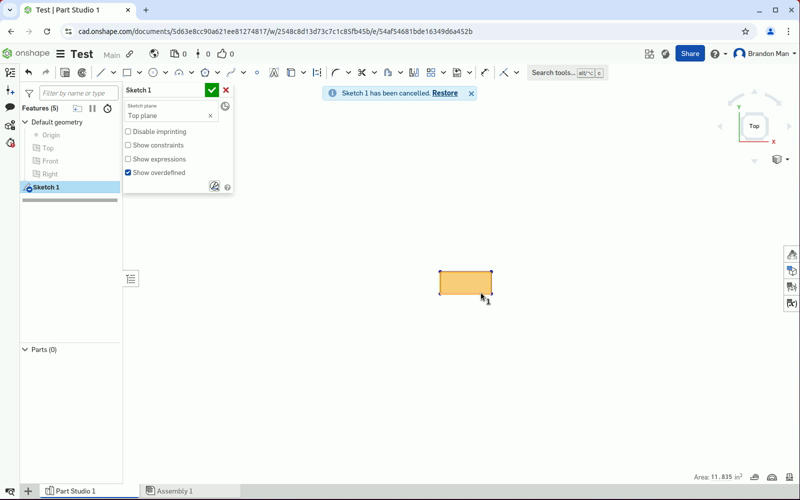
scroll(-6)
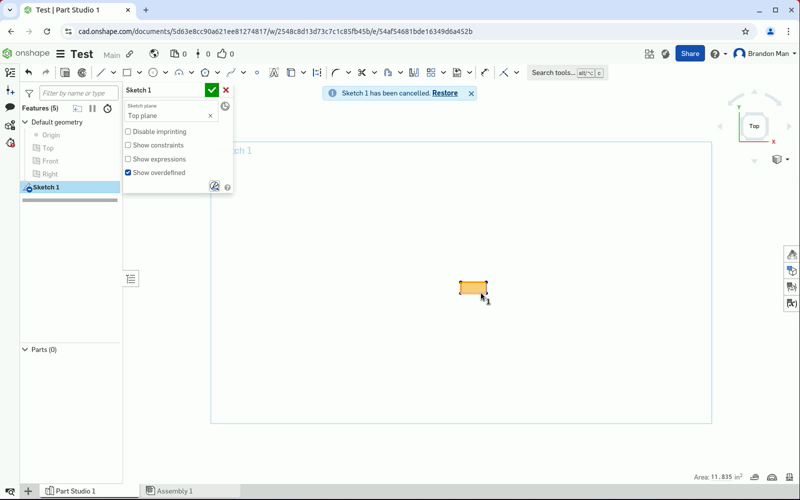
mouse_move(73, 352)
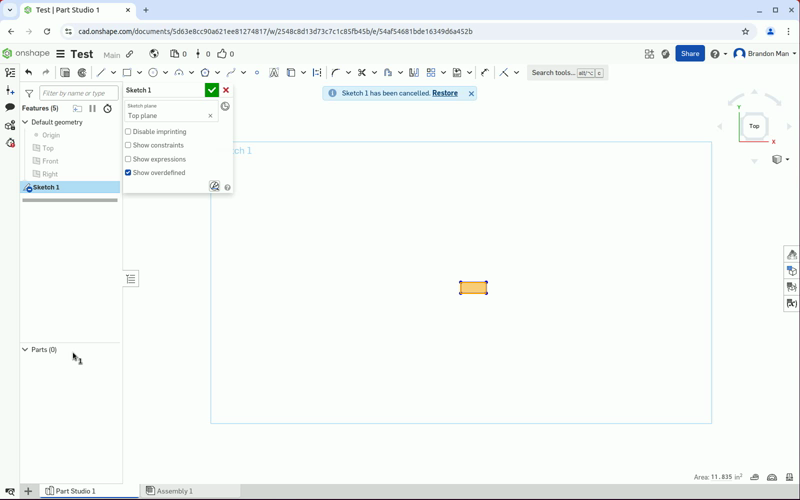
key(shift+y)
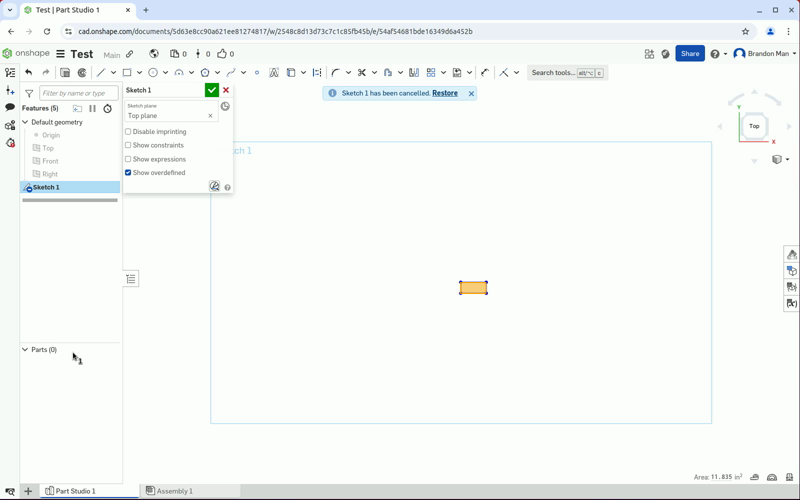
key(shift+e)
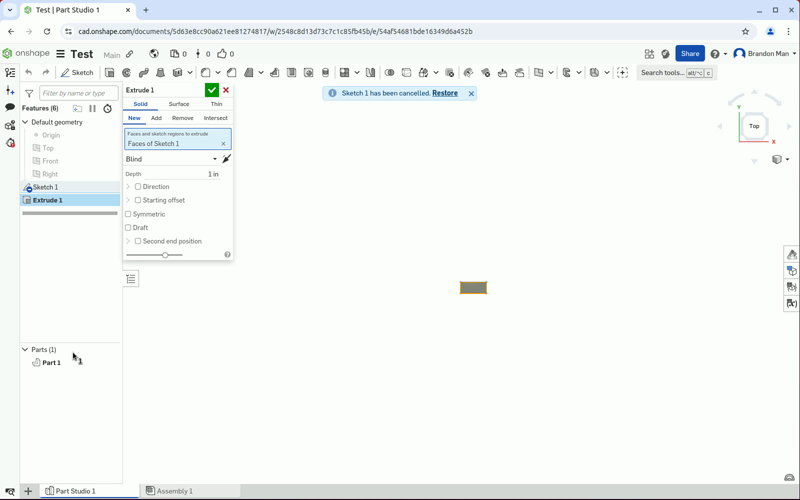
mouse_move(143, 106)
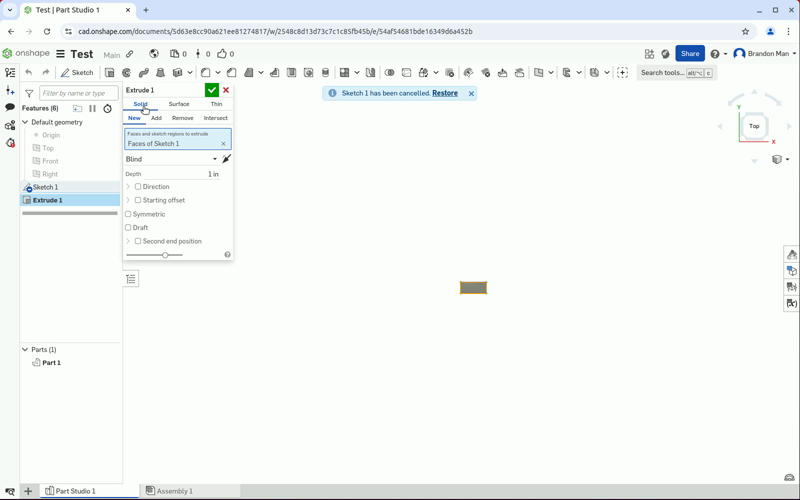
click(143, 106)
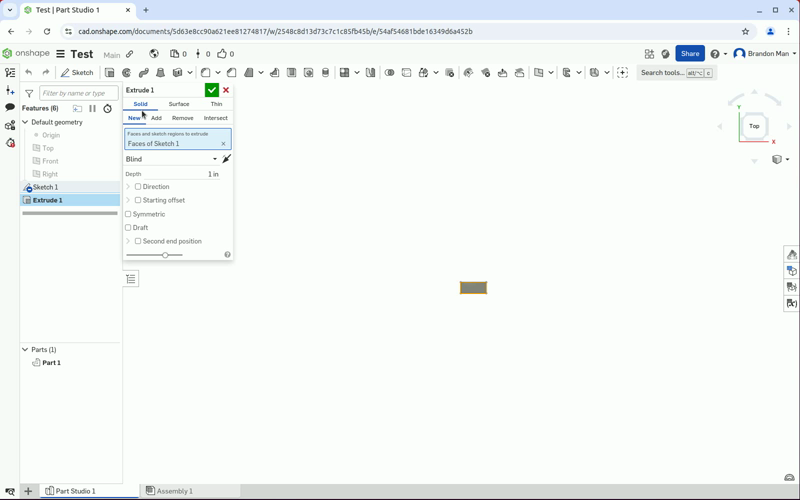
mouse_move(137, 120)
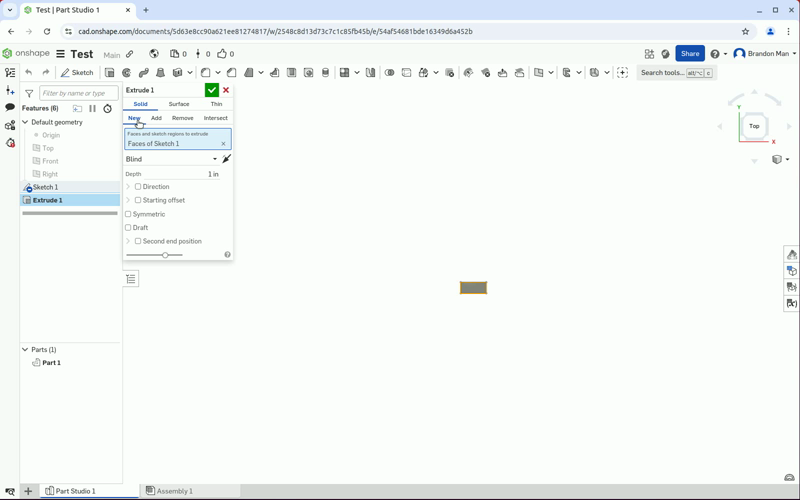
click(137, 120)
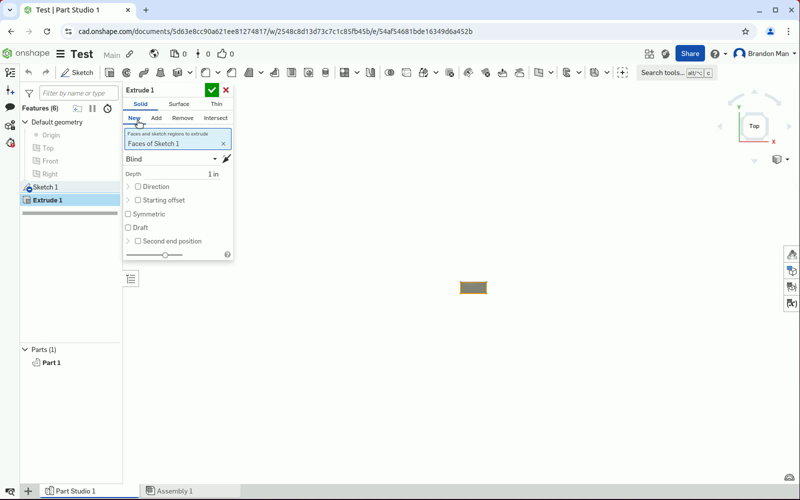
key(tab, 4)
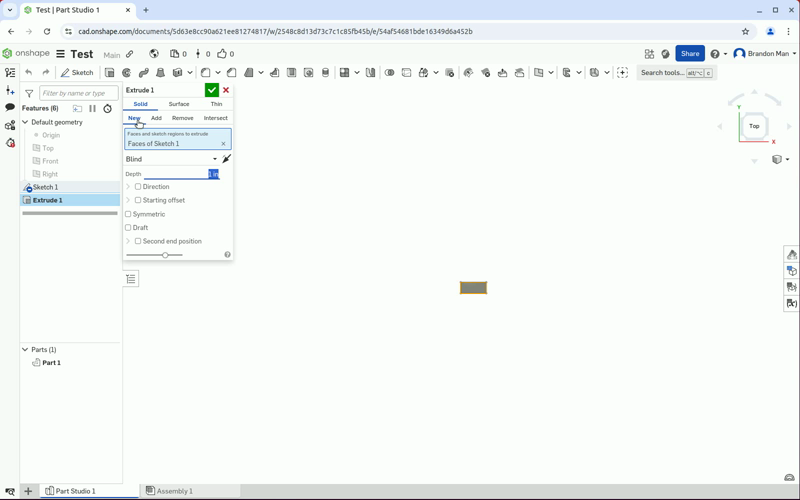
text(20.942)
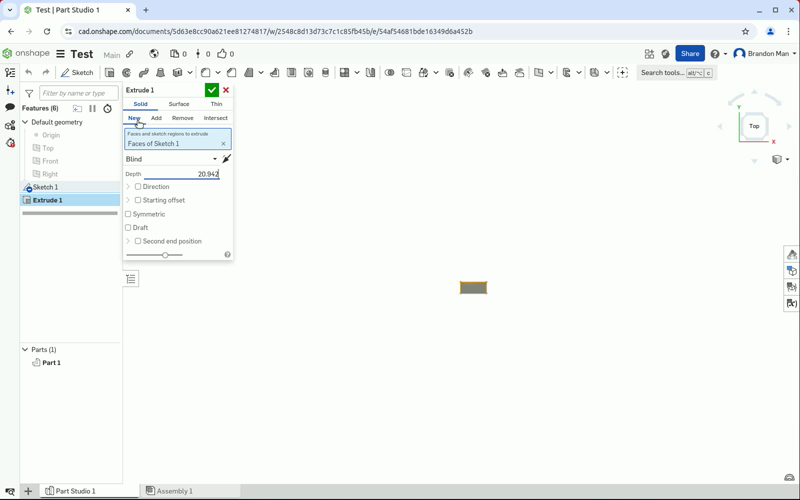
key(enter)
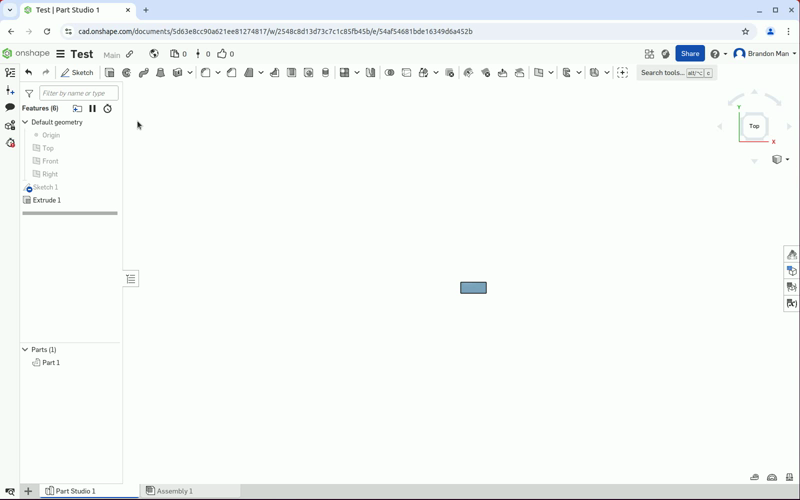
key(shift+h)
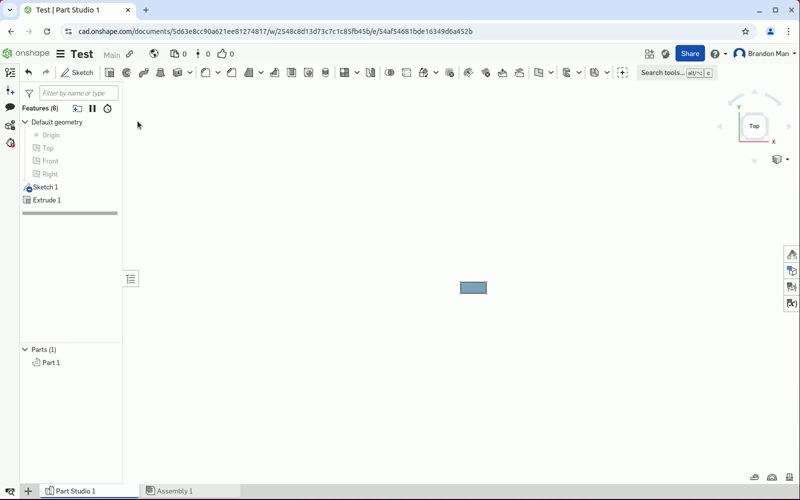
key(shift+h)
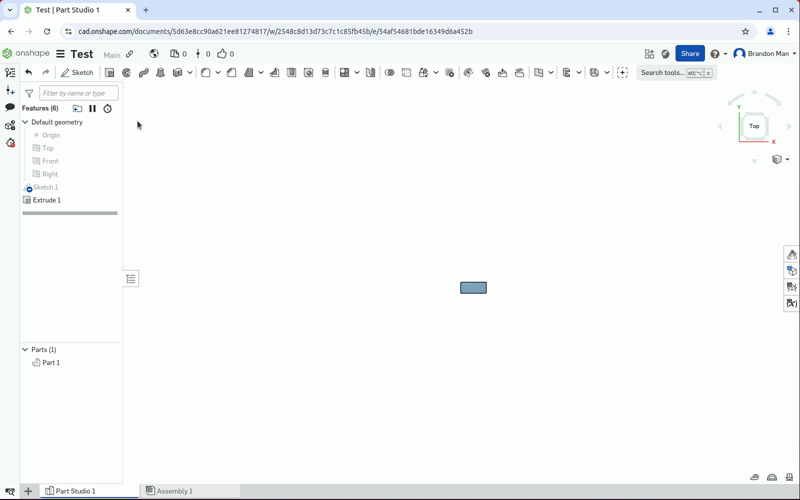
mouse_move(73, 189)
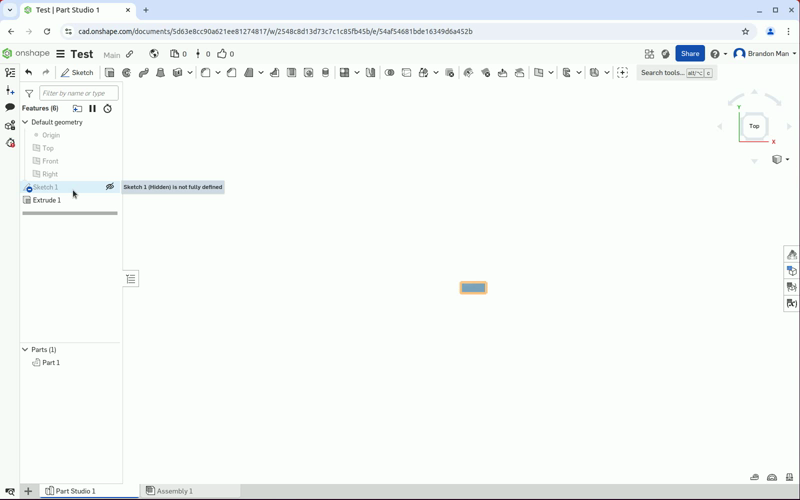
click(73, 189)
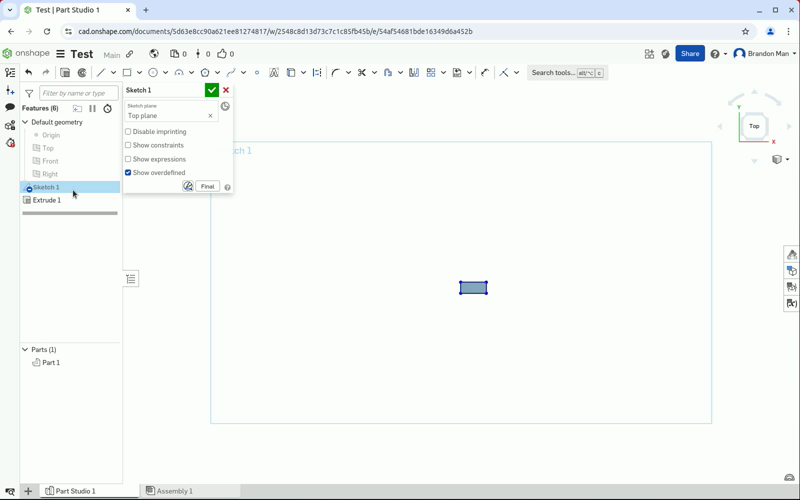
mouse_move(229, 92)
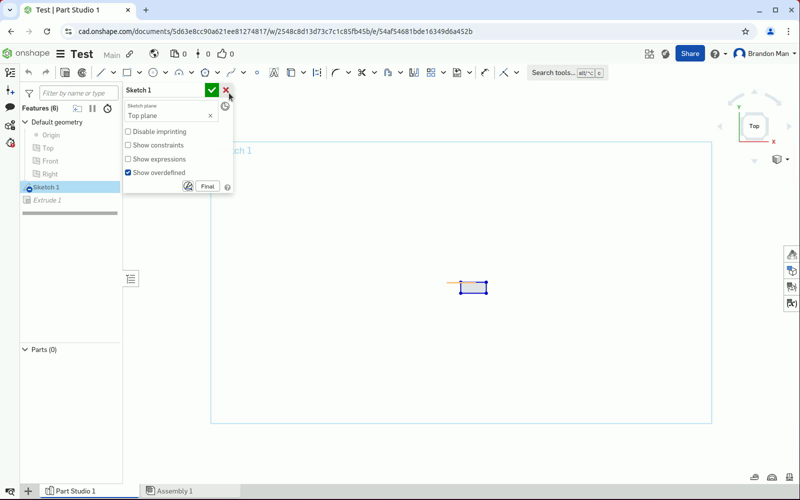
click(229, 92)
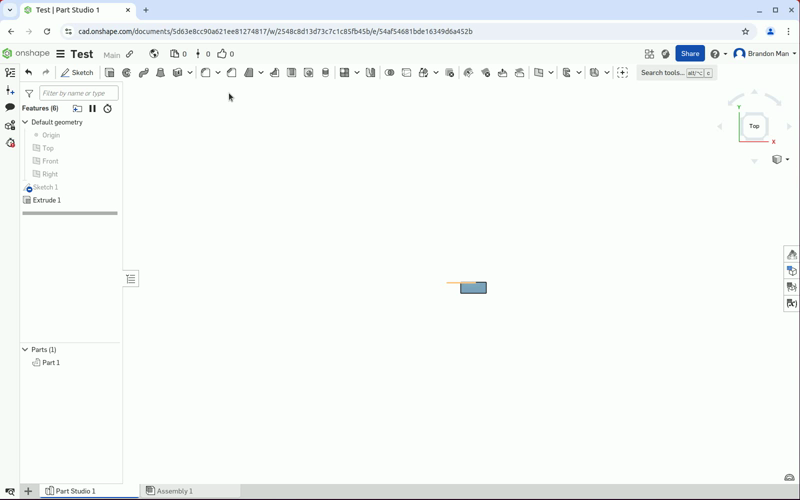
mouse_move(541, 75)
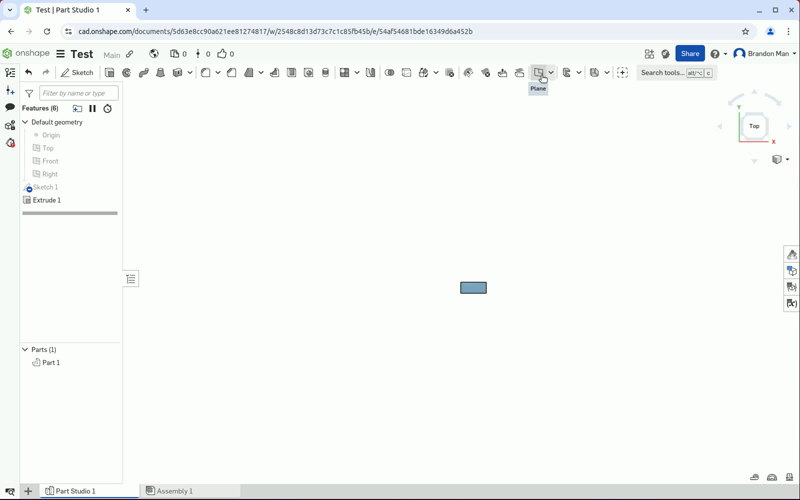
click(541, 75)
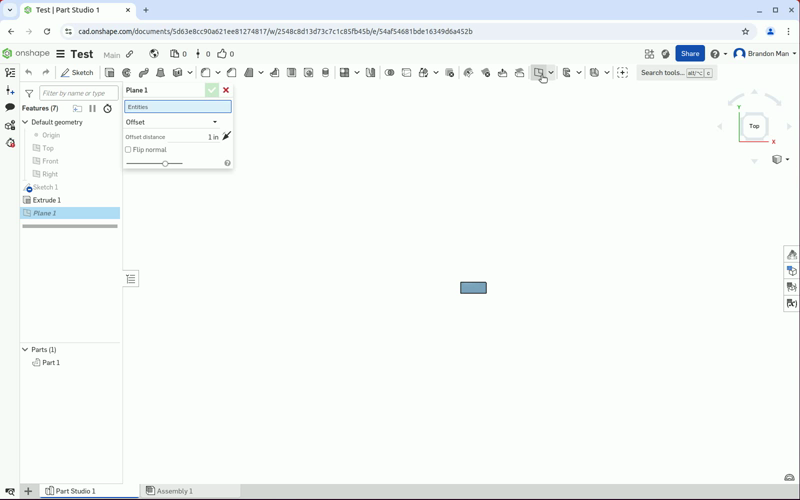
mouse_move(73, 150)
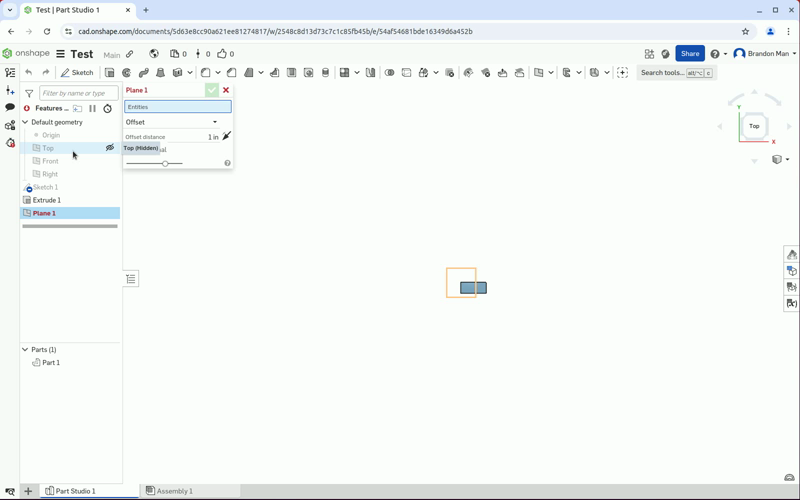
click(73, 150)
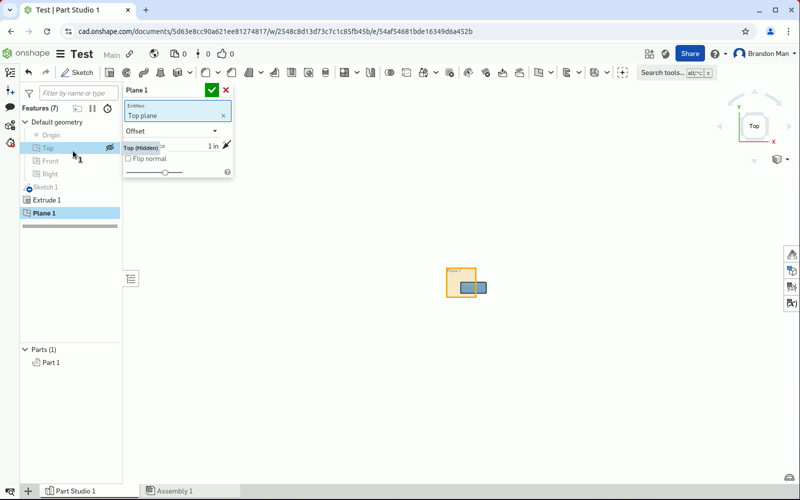
key(tab, 2)
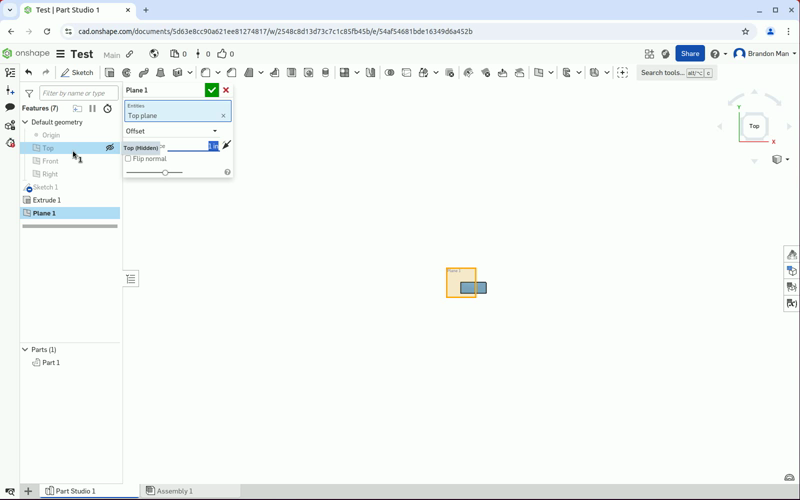
text(20.951)
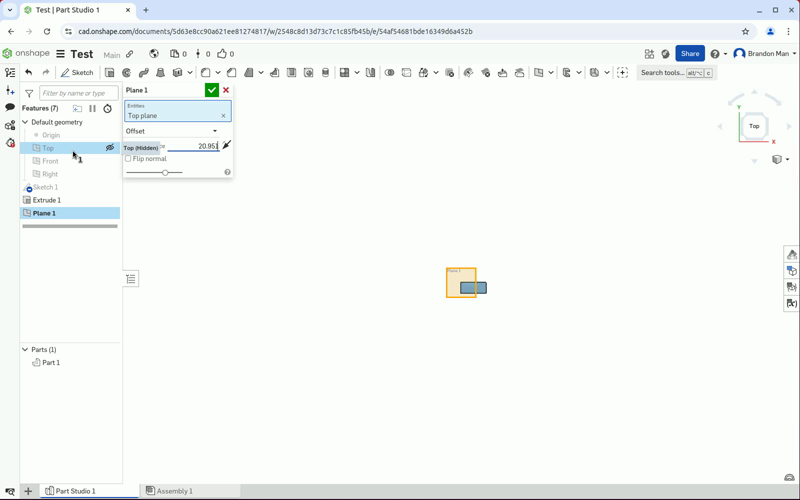
key(enter, 2)
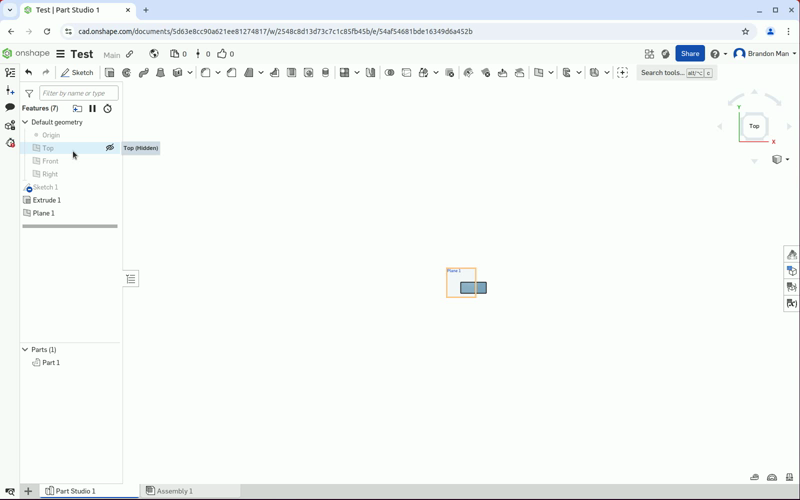
key(shift+s)
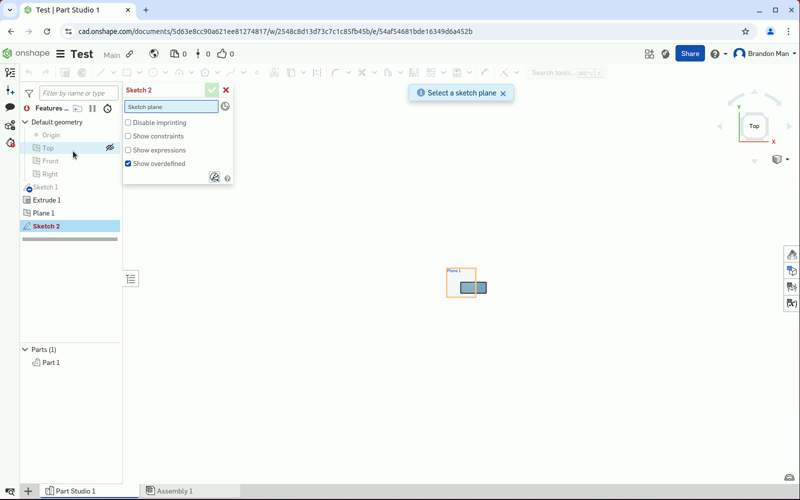
mouse_move(73, 215)
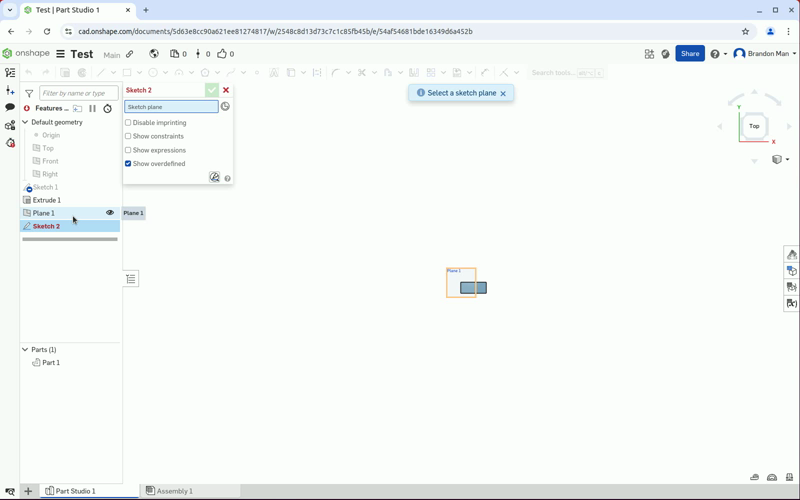
click(73, 215)
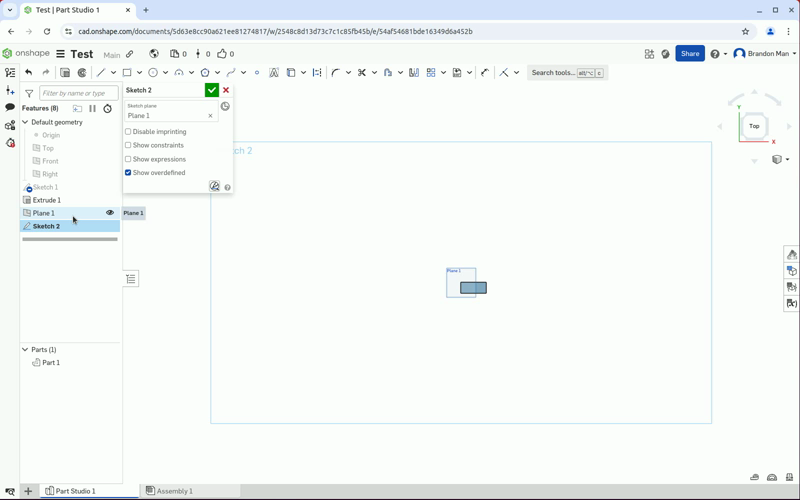
mouse_move(73, 352)
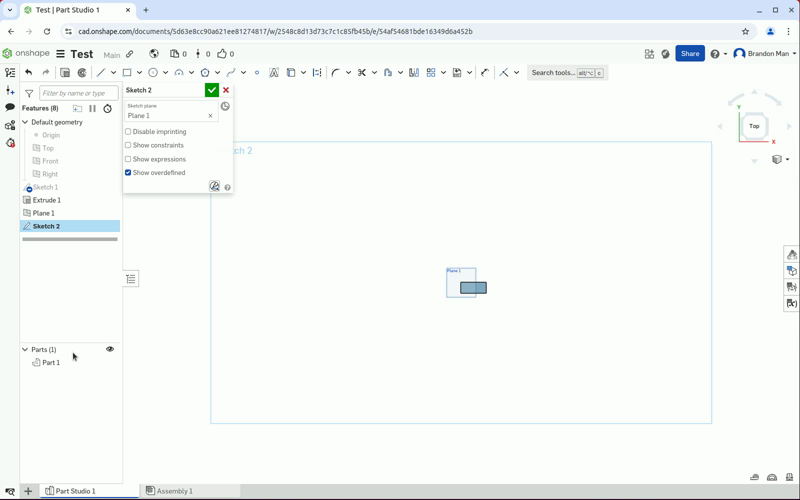
key(y)
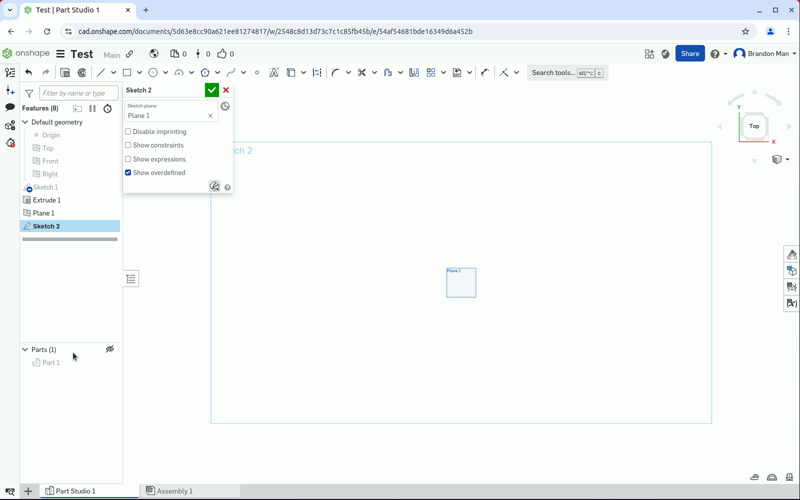
key(l)
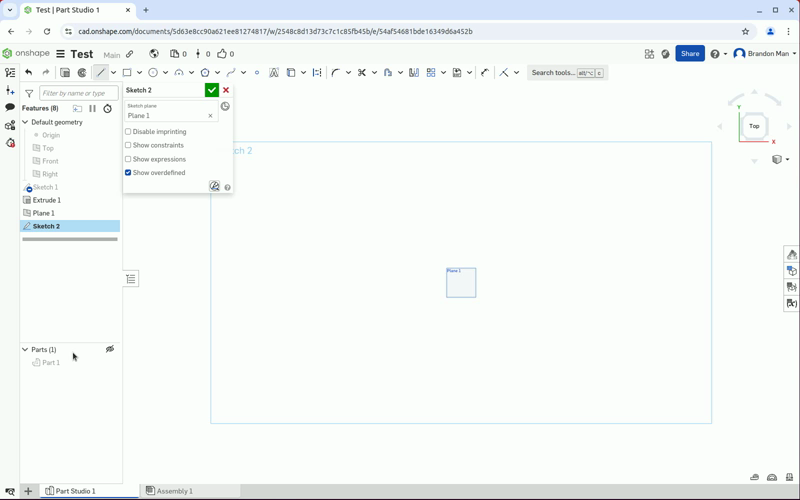
key_down(shift)
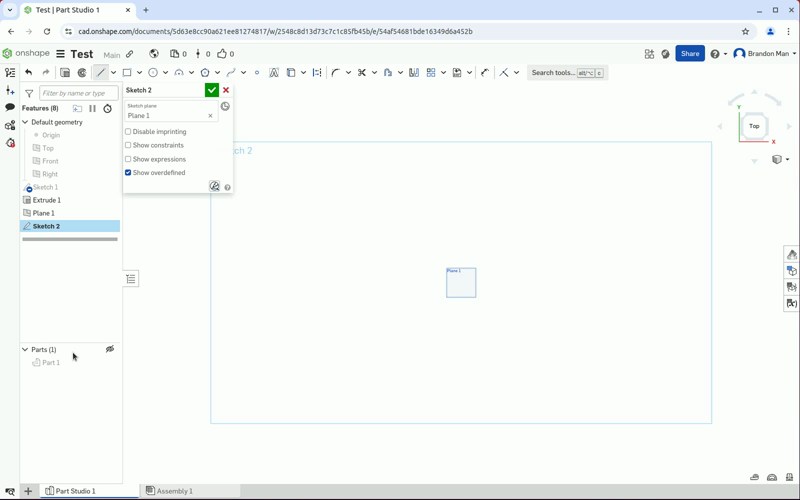
mouse_move(460, 293)
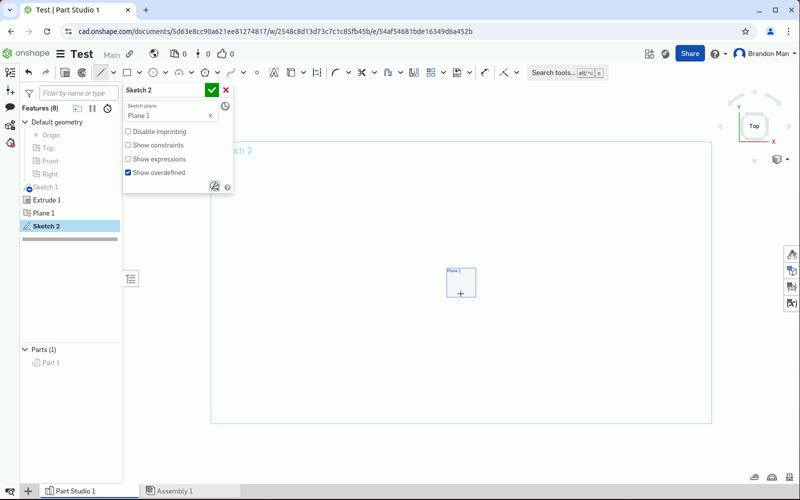
click(460, 293)
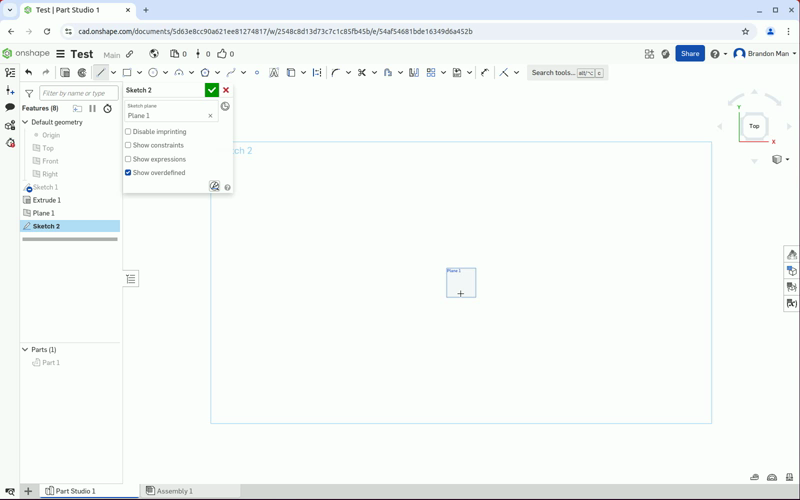
key_up(shift)
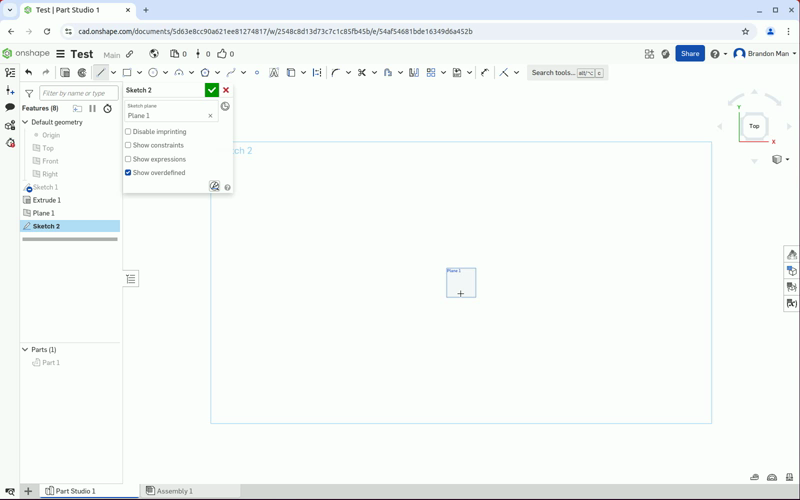
key_down(shift)
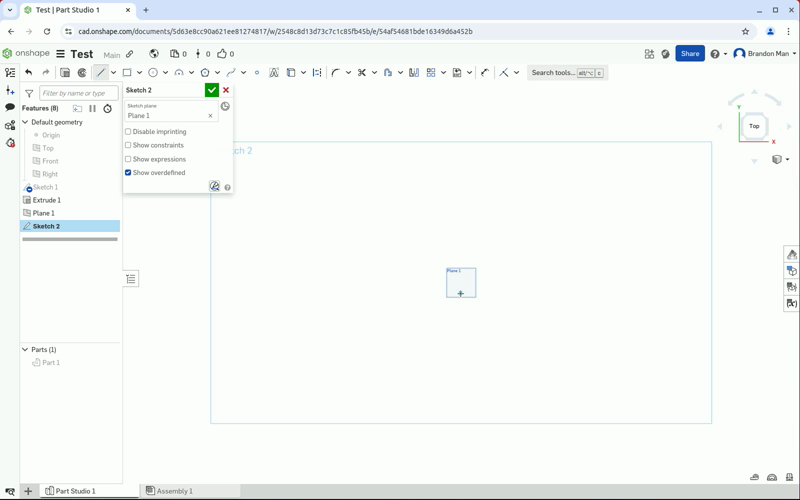
mouse_move(490, 293)
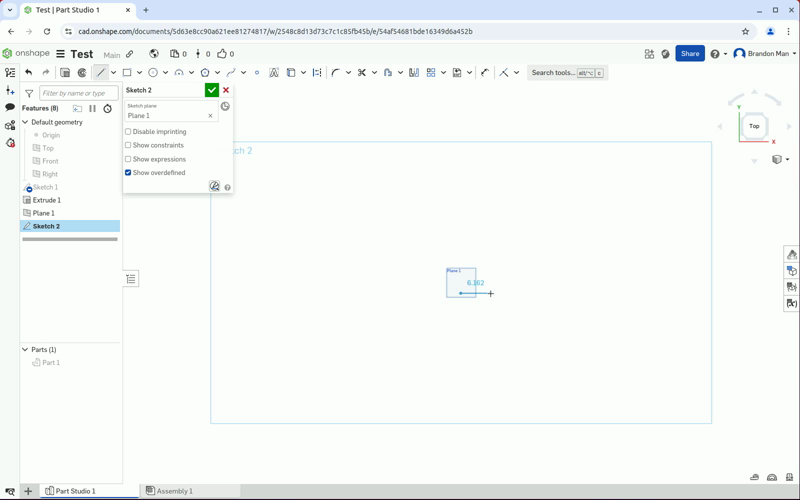
mouse_move(486, 293)
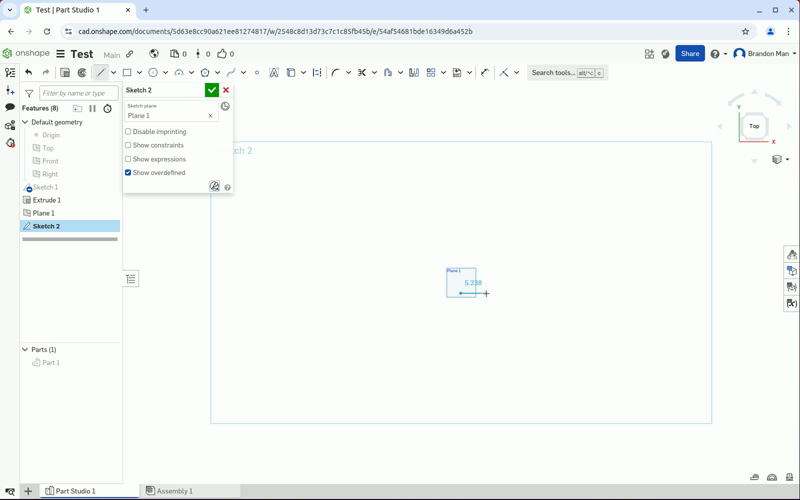
click(486, 293)
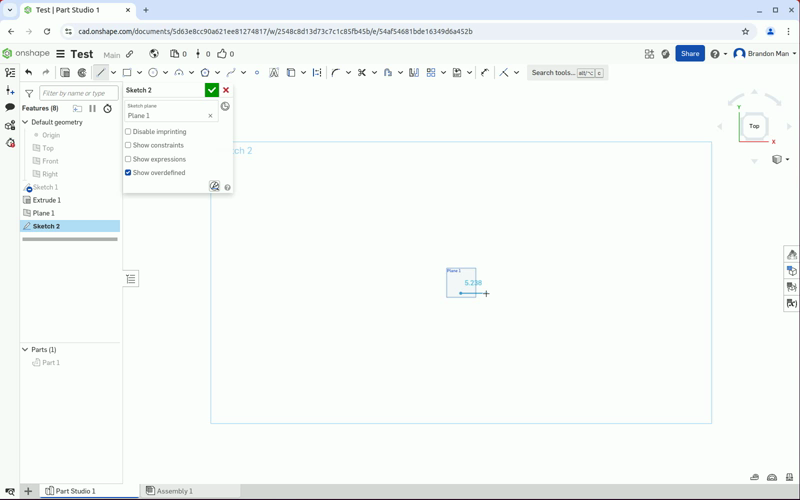
key_up(shift)
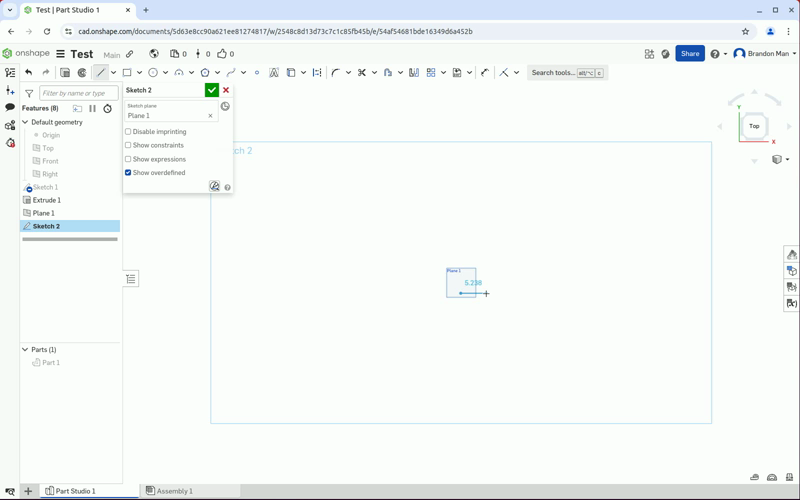
key_down(shift)
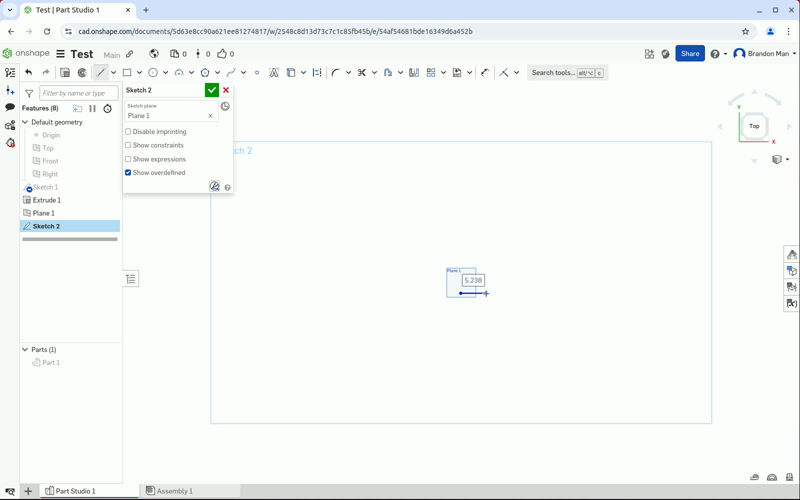
mouse_move(516, 293)
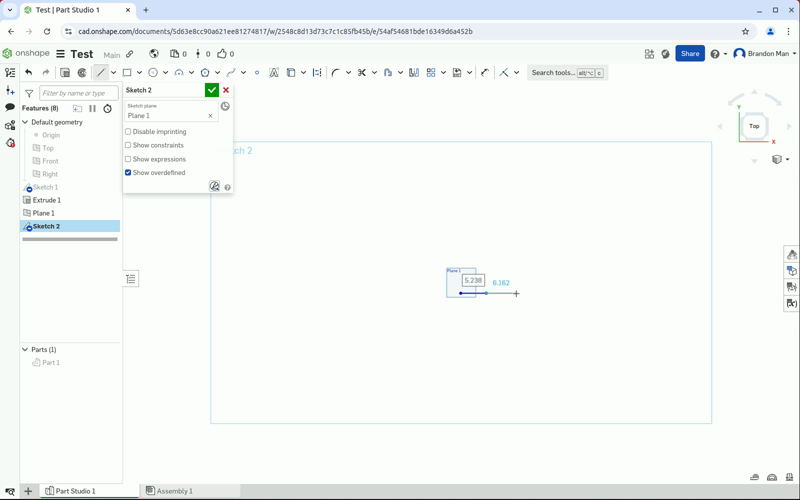
mouse_move(486, 282)
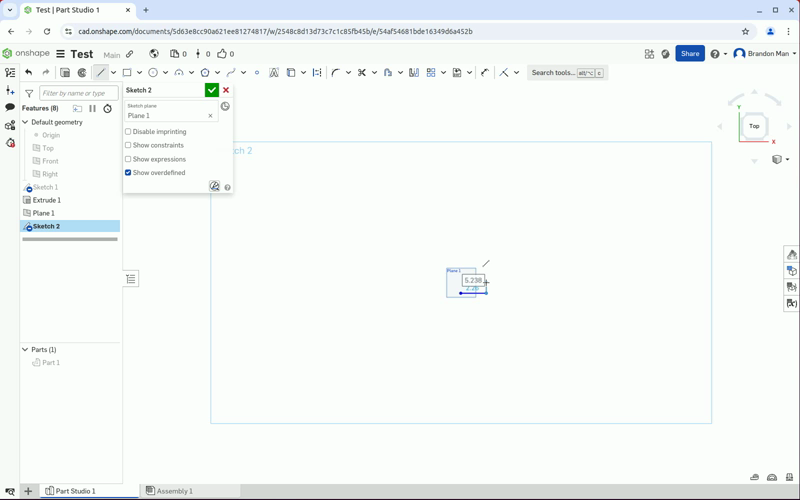
click(486, 282)
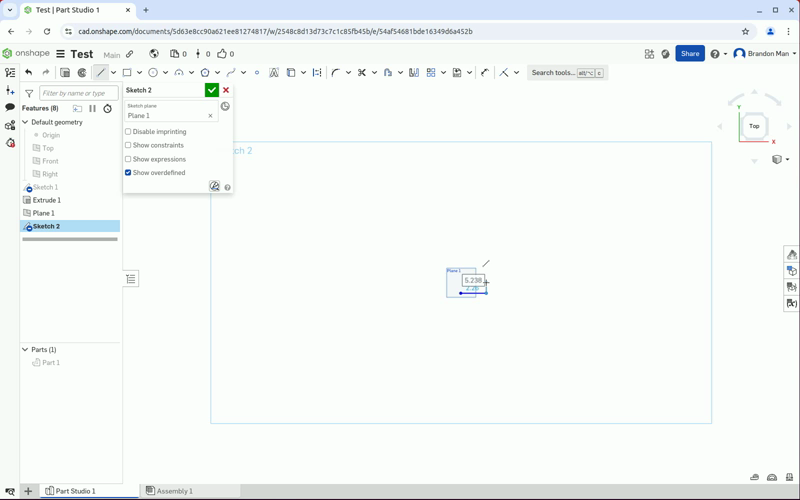
key_up(shift)
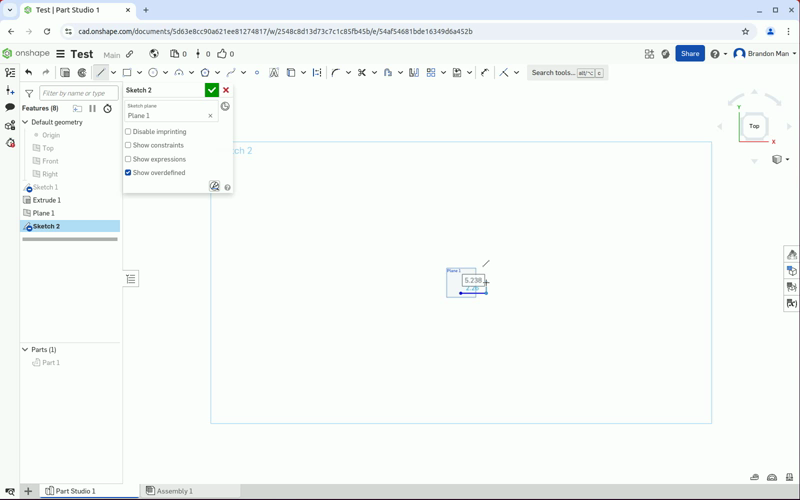
key_down(shift)
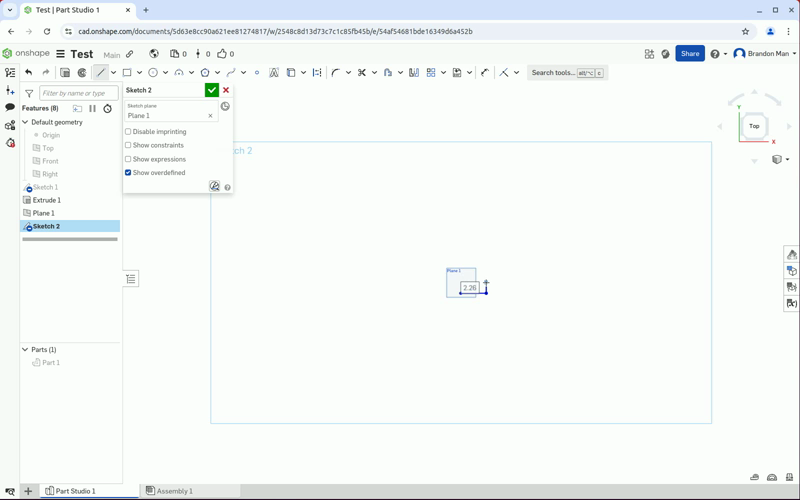
mouse_move(516, 282)
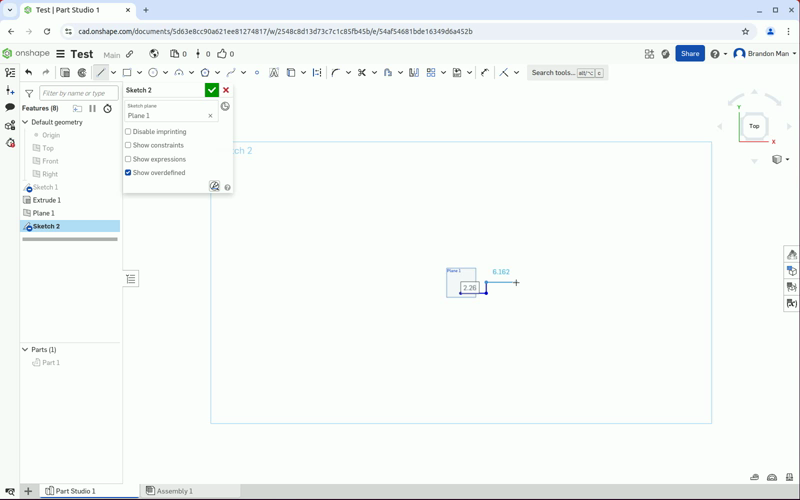
mouse_move(460, 282)
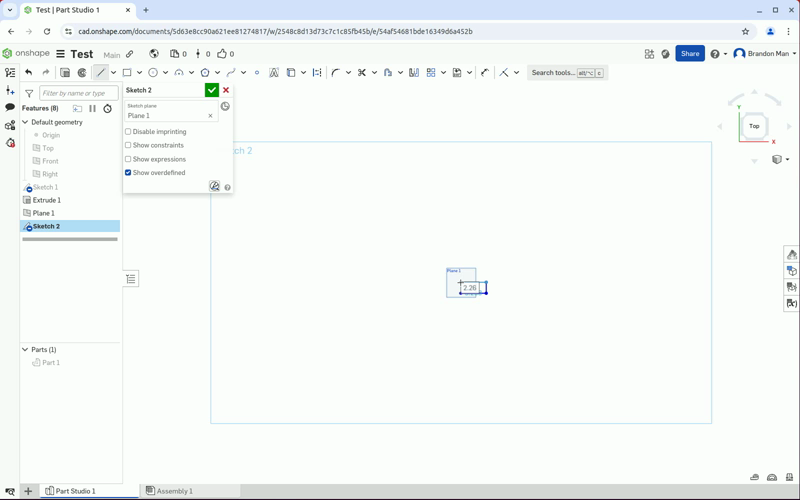
click(460, 282)
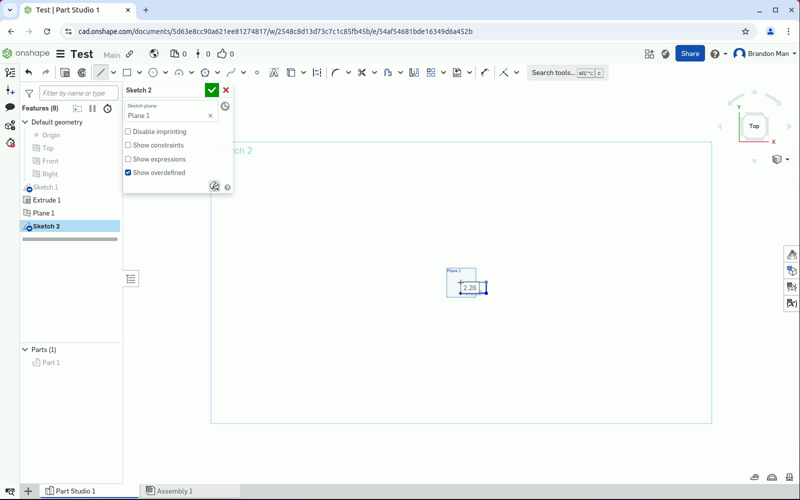
key_up(shift)
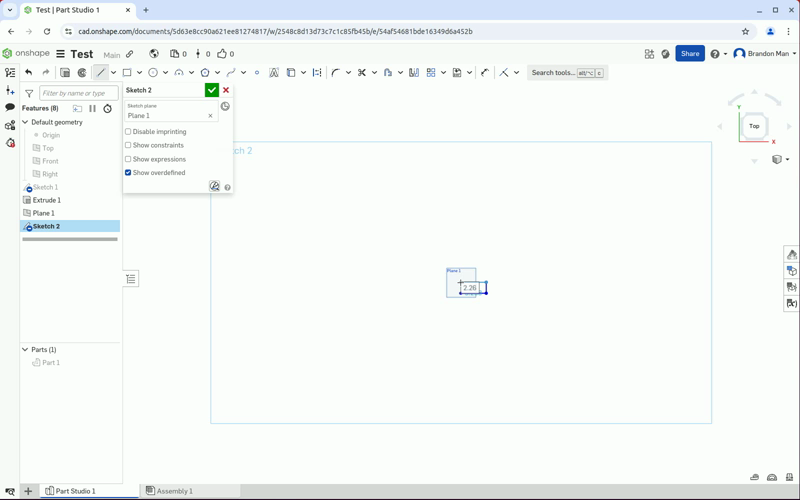
mouse_move(490, 282)
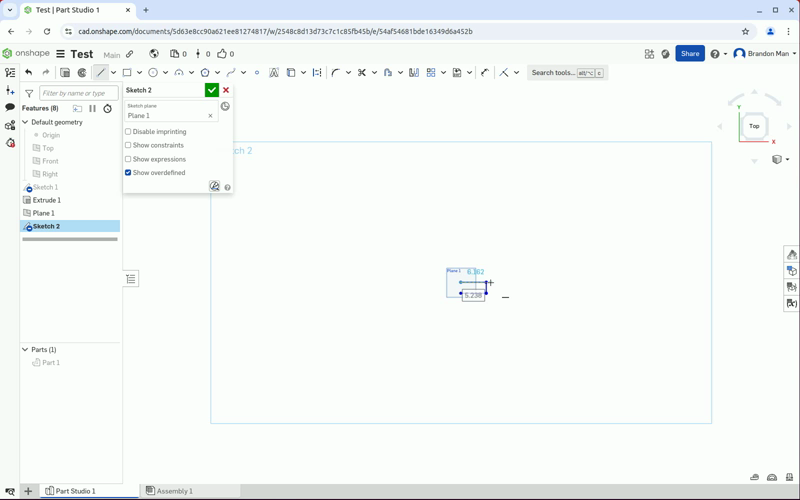
key_down(shift)
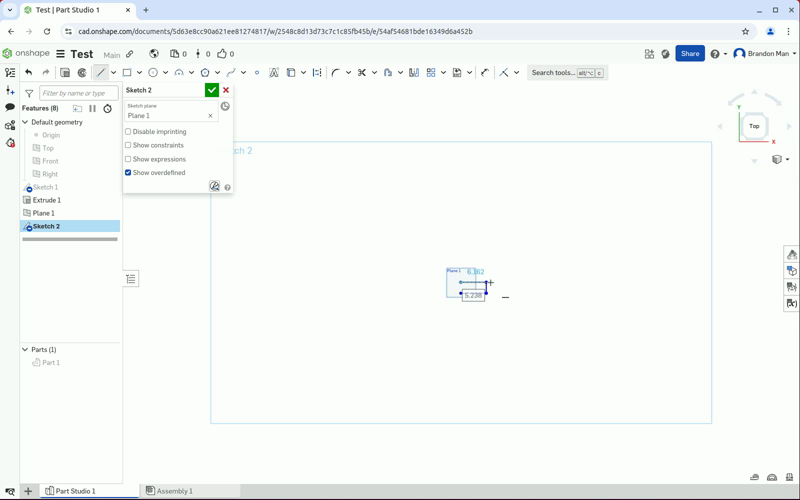
mouse_move(460, 293)
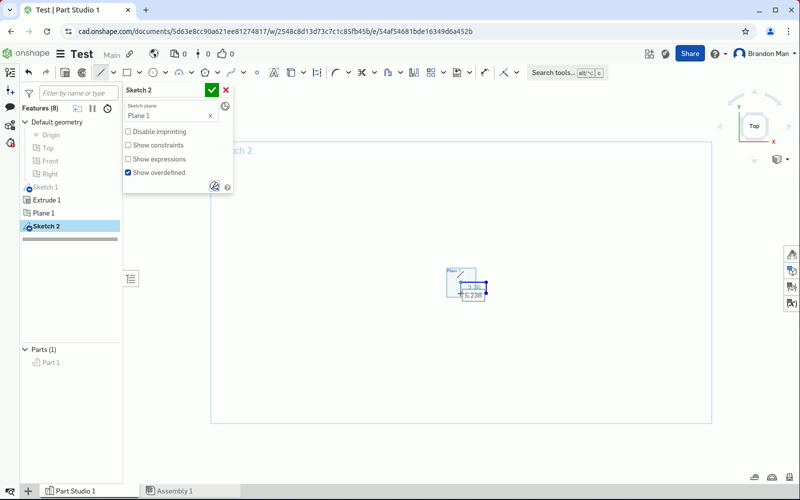
key_up(shift)
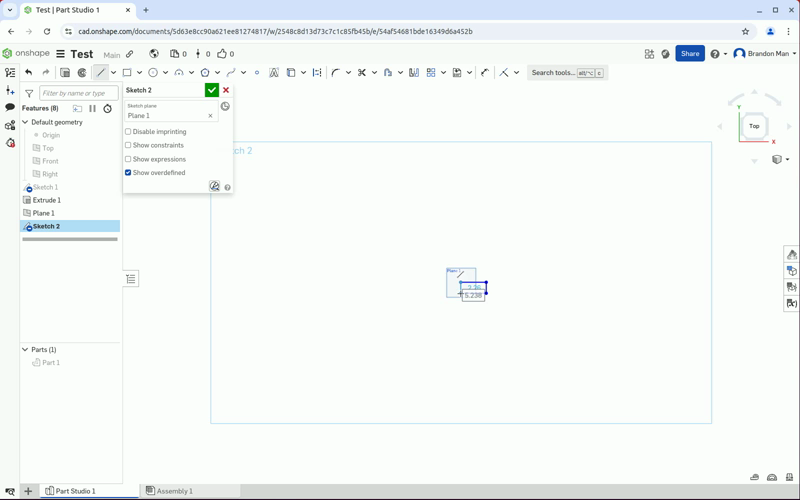
click(460, 293)
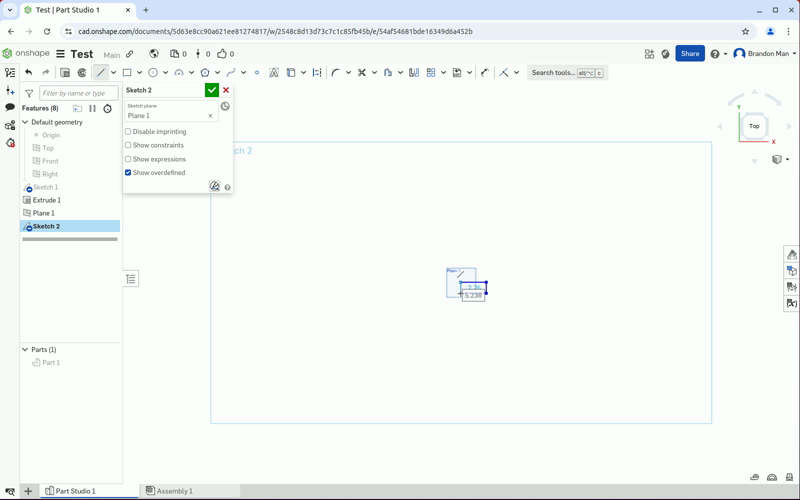
key(esc)
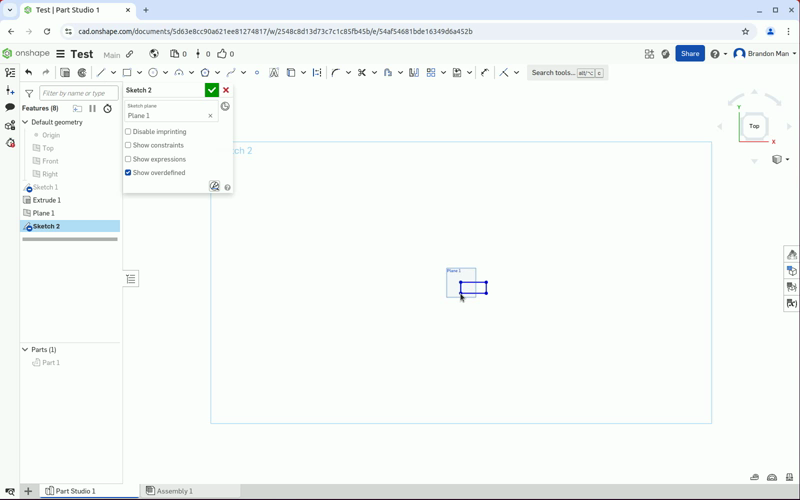
mouse_move(476, 283)
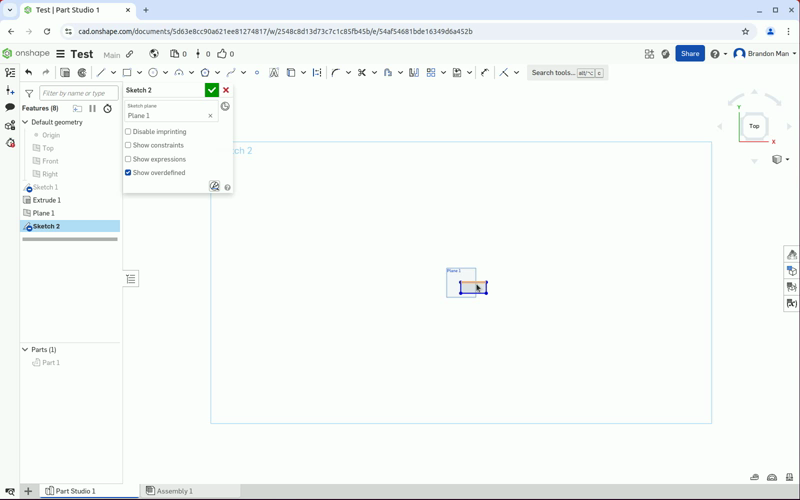
scroll(6)
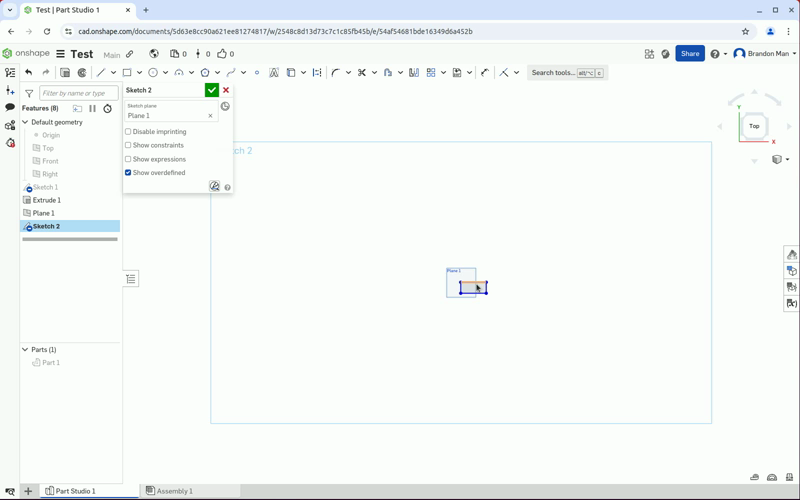
scroll(6)
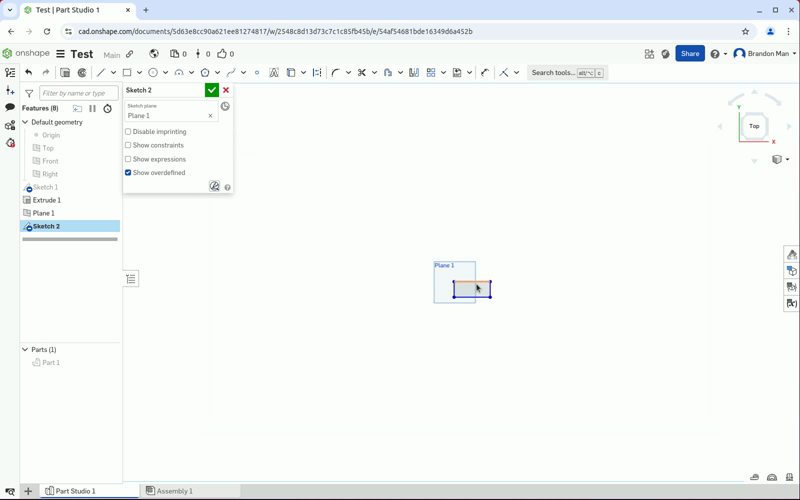
scroll(6)
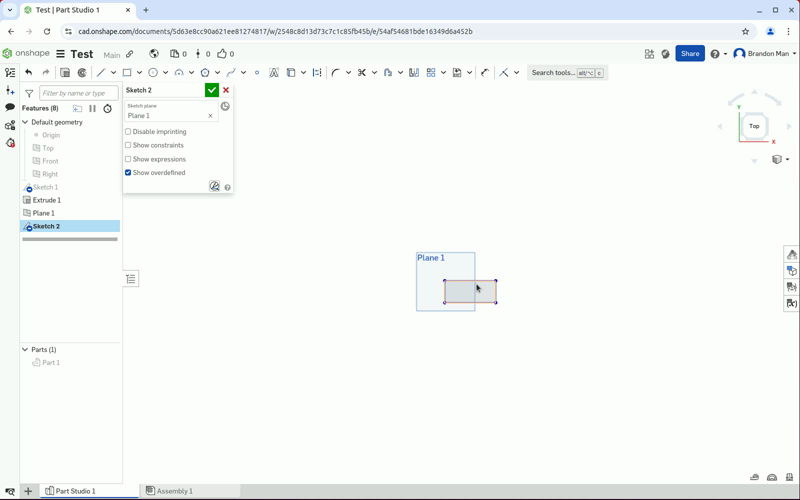
scroll(6)
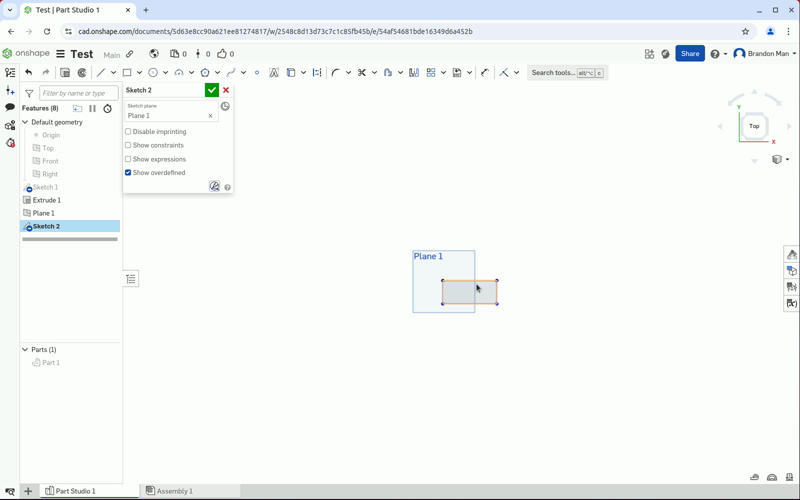
scroll(6)
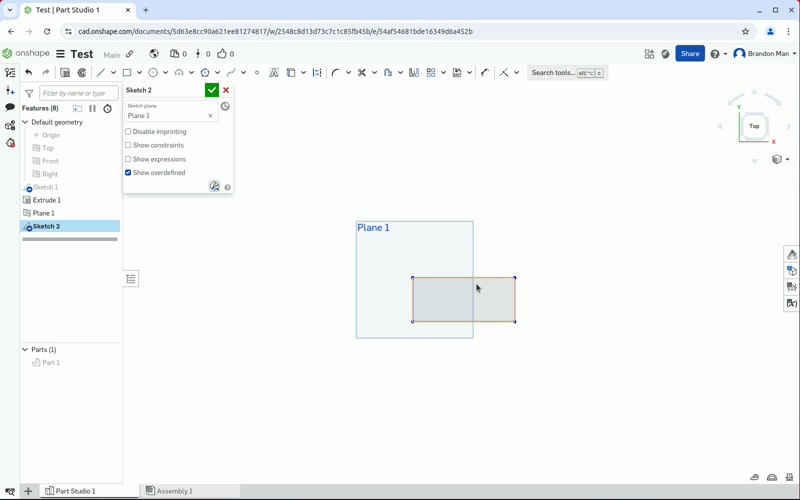
scroll(6)
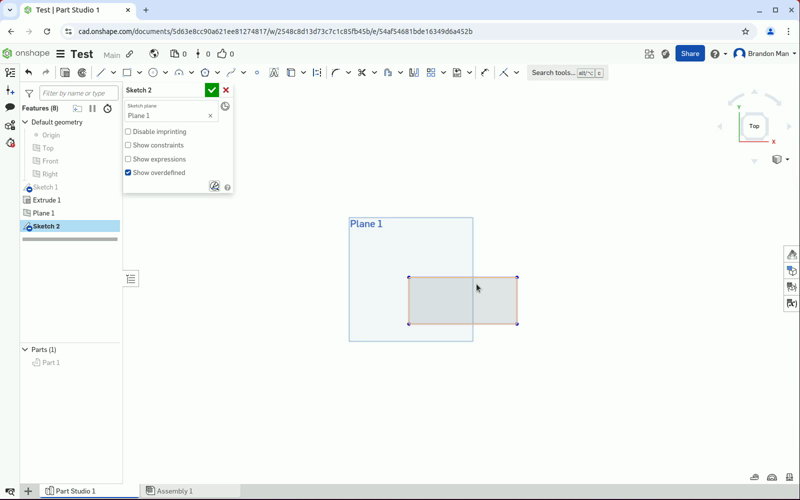
scroll(6)
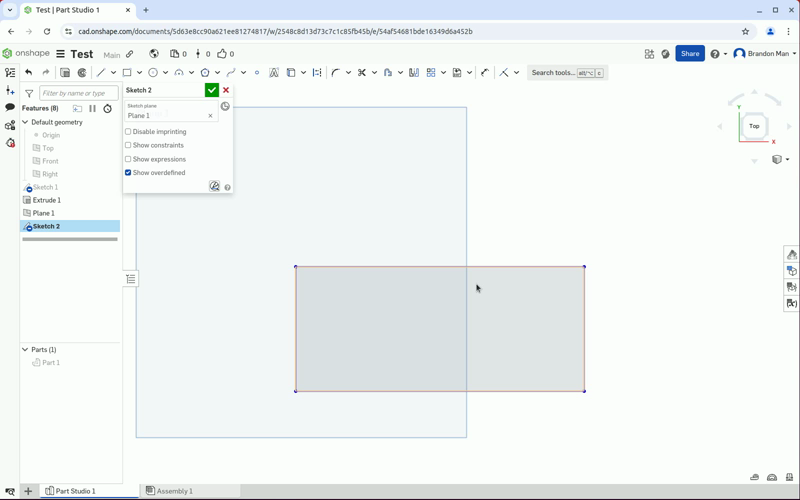
click(476, 283)
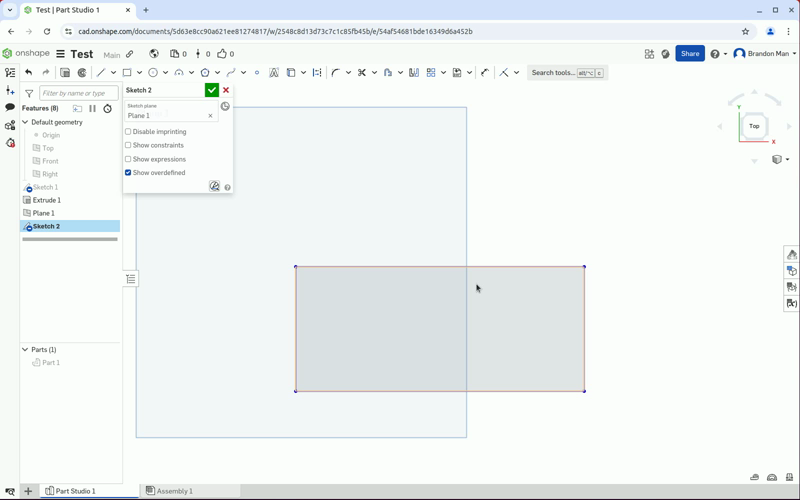
scroll(-6)
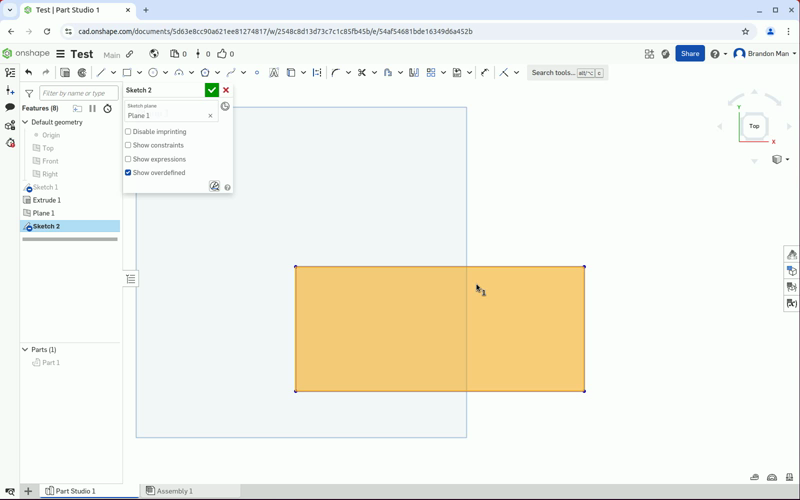
scroll(-6)
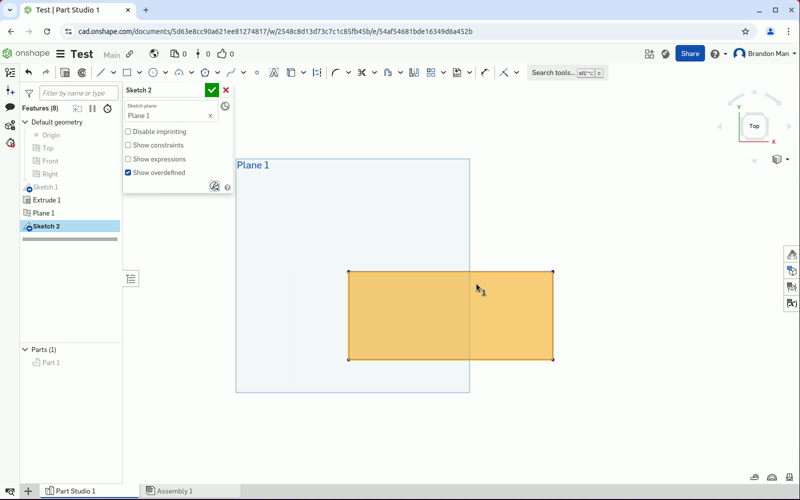
scroll(-6)
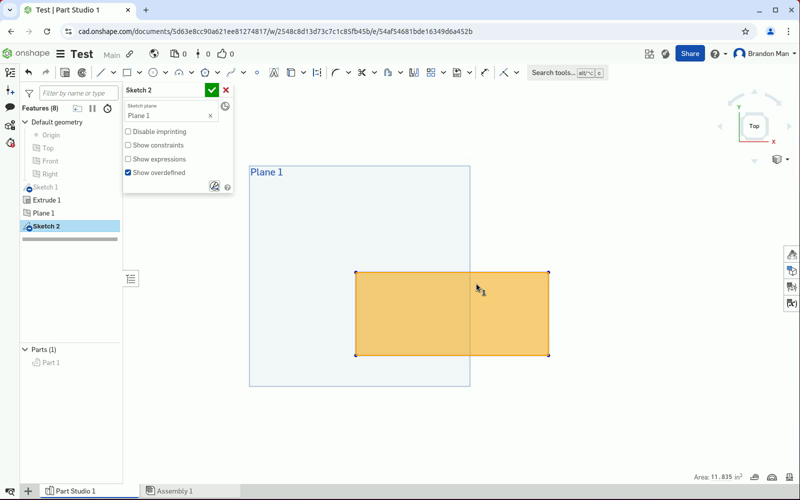
scroll(-6)
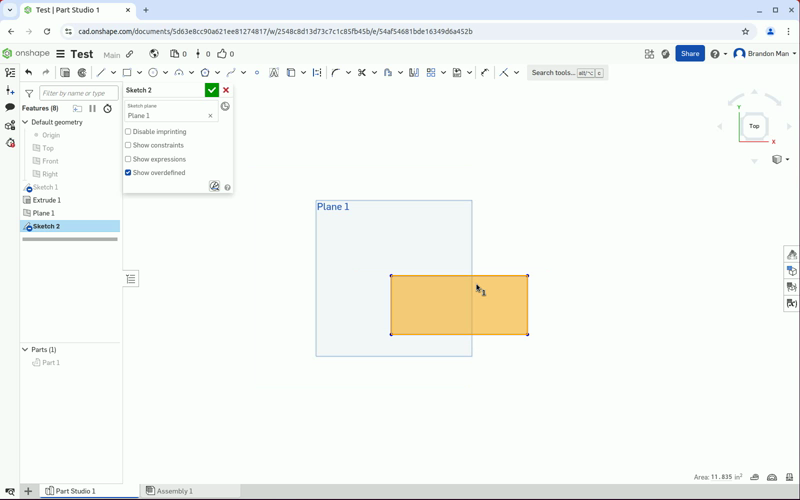
scroll(-6)
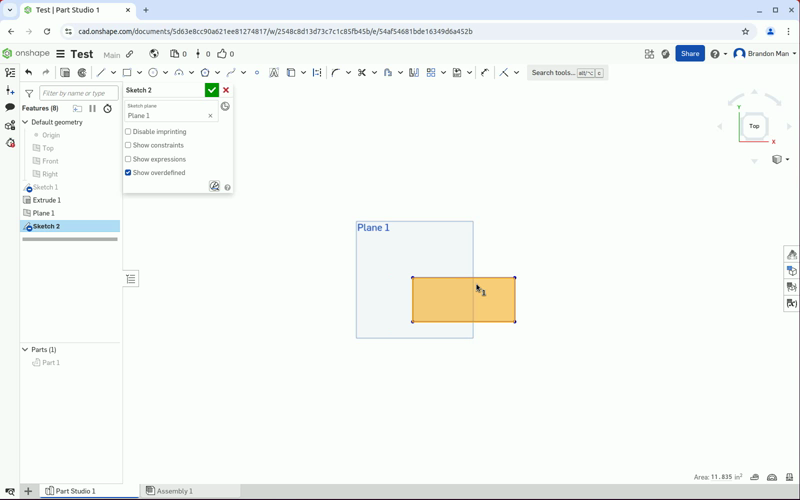
scroll(-6)
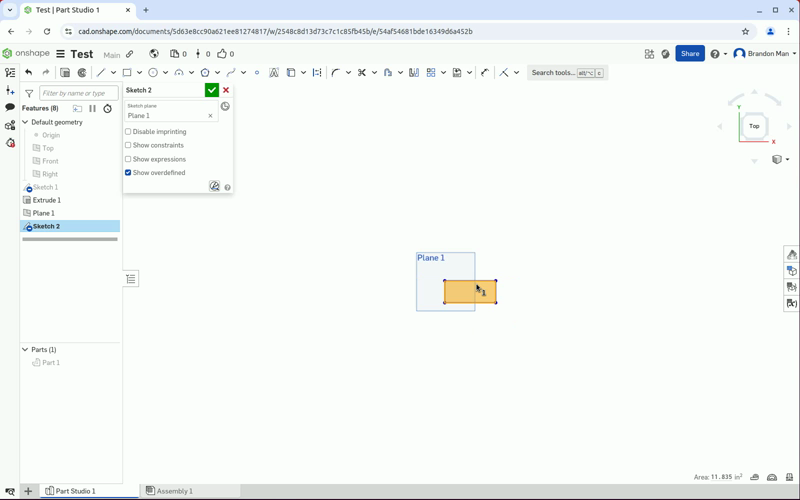
scroll(-6)
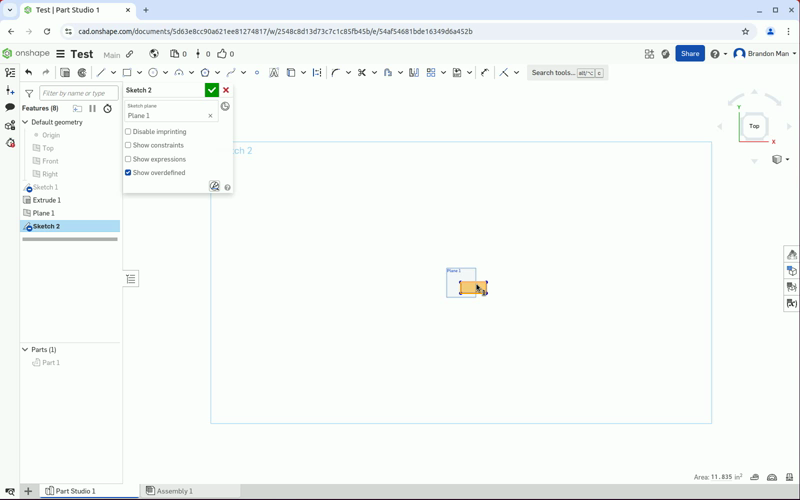
mouse_move(73, 352)
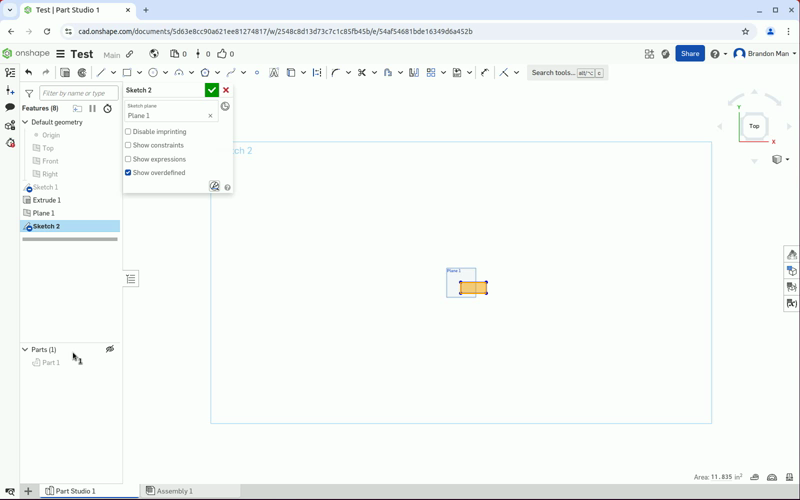
key(shift+y)
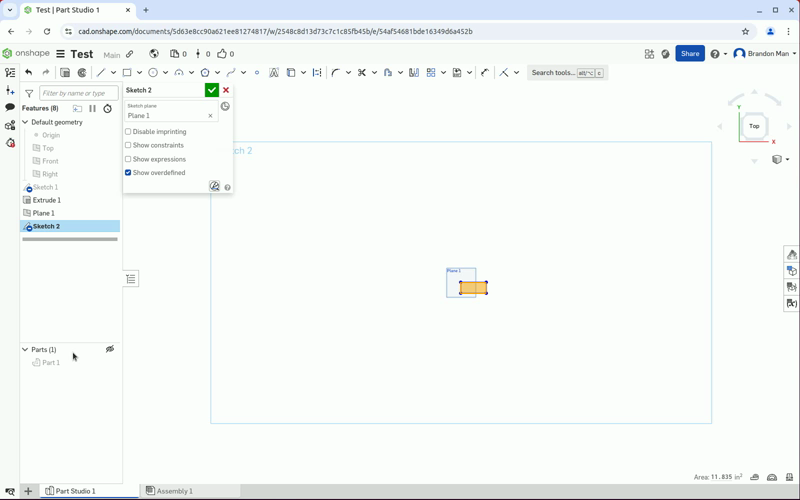
key(shift+e)
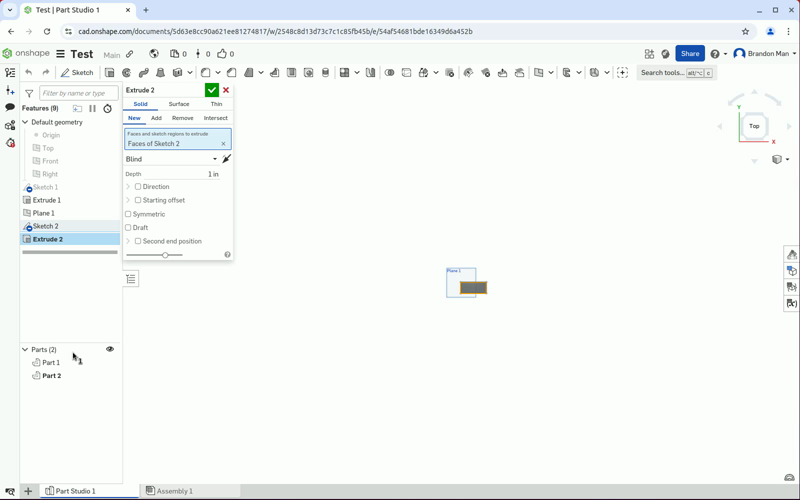
mouse_move(143, 106)
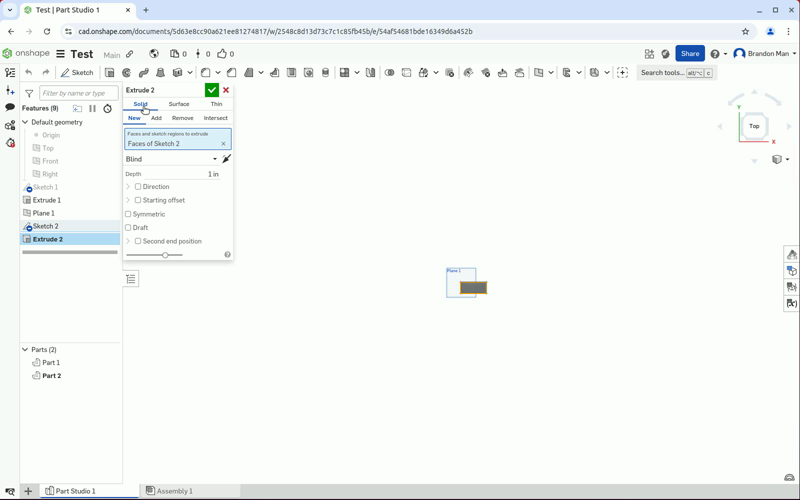
click(143, 106)
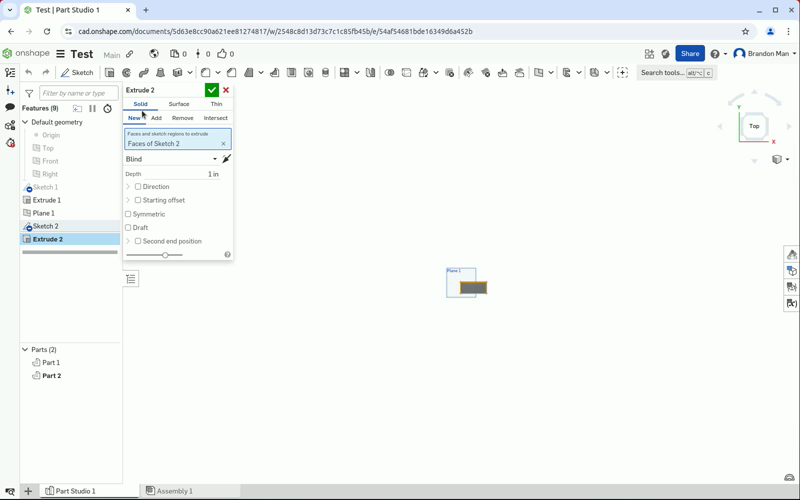
mouse_move(137, 120)
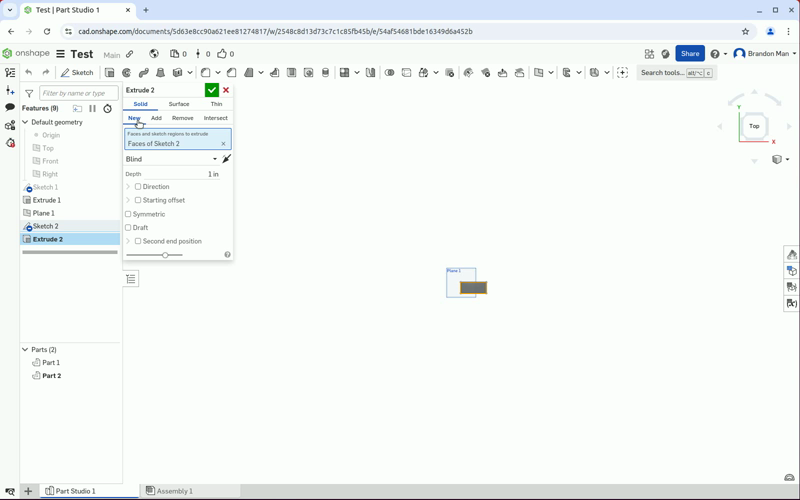
click(137, 120)
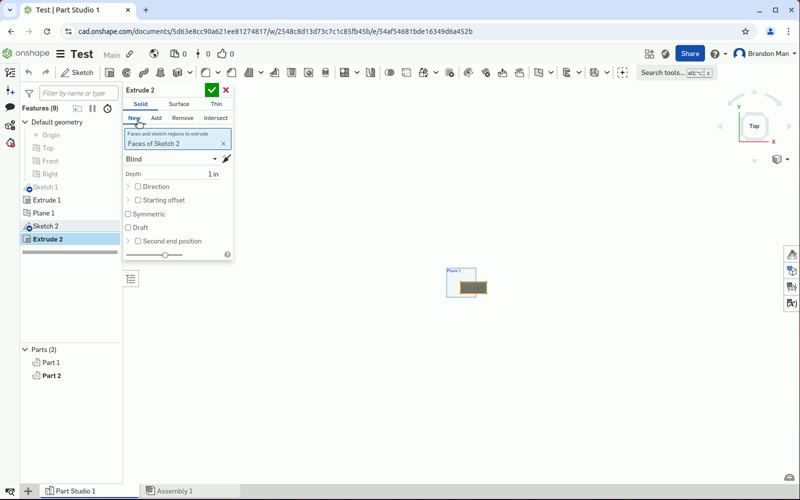
key(tab, 4)
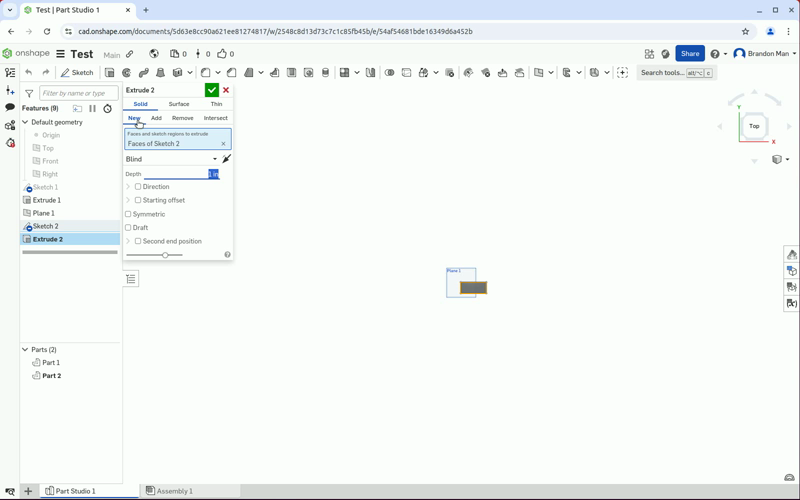
text(2.166)
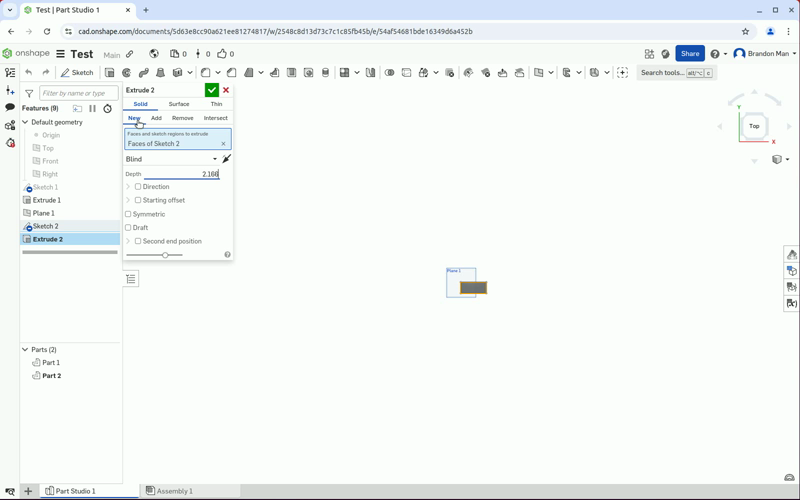
key(enter)
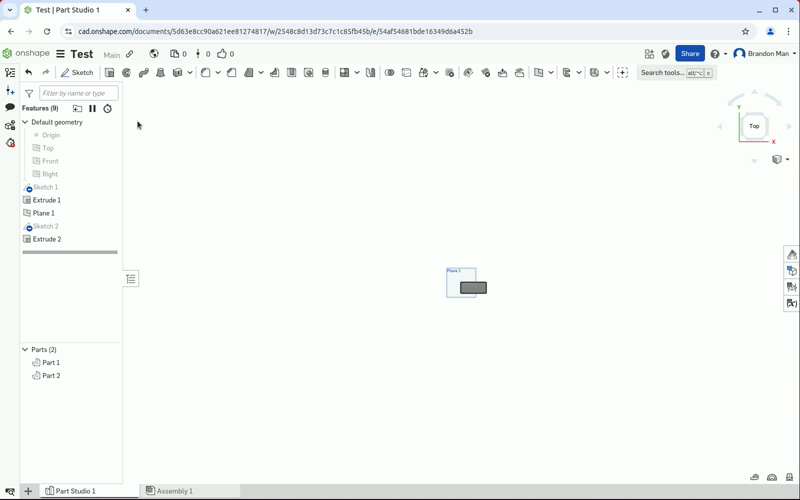
key(shift+h)
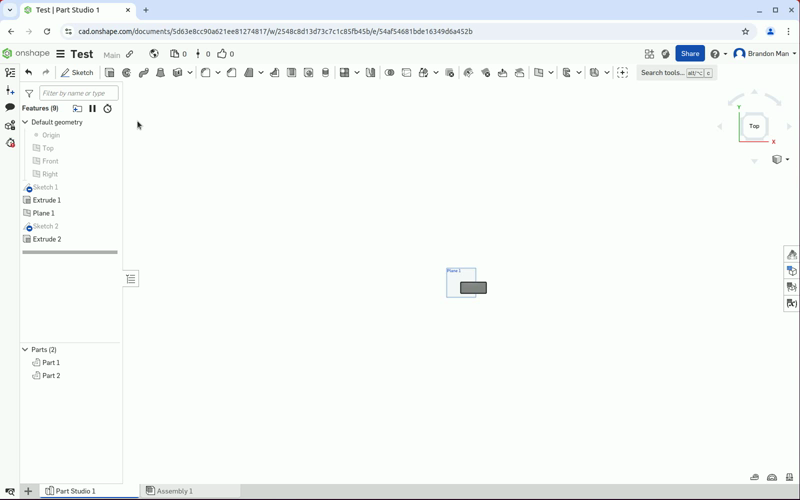
key(shift+h)
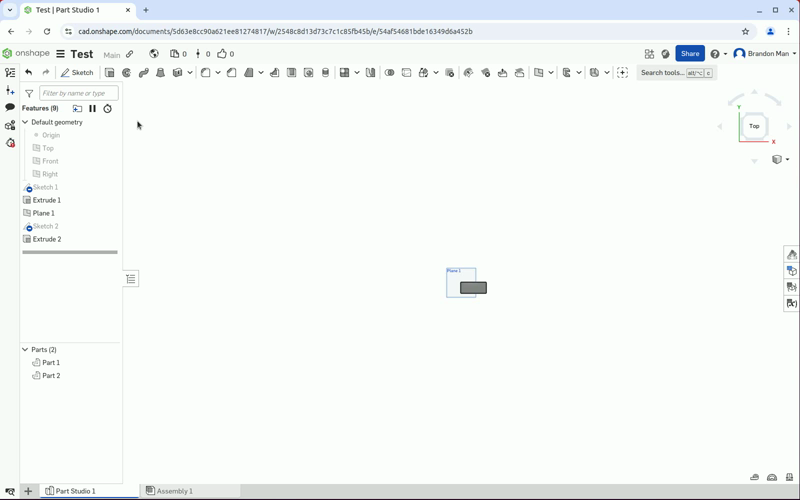
mouse_move(73, 189)
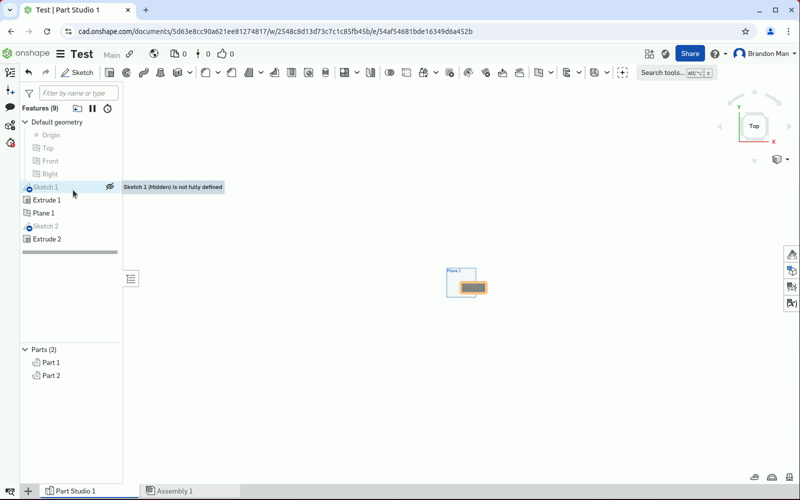
click(73, 189)
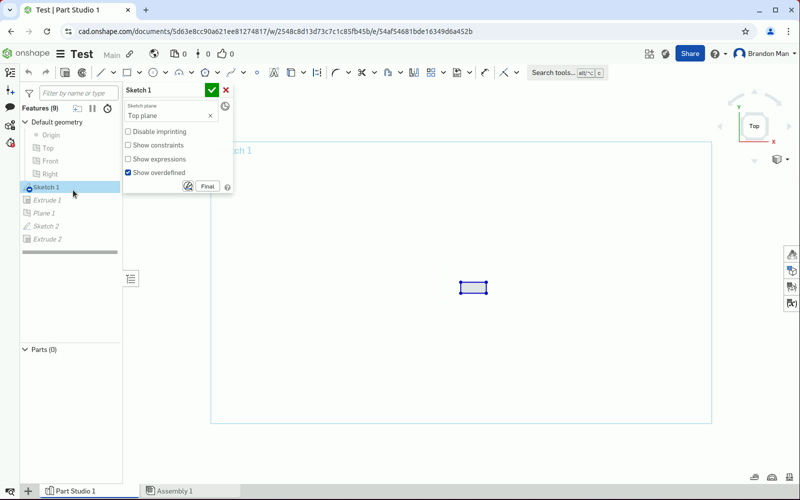
mouse_move(229, 92)
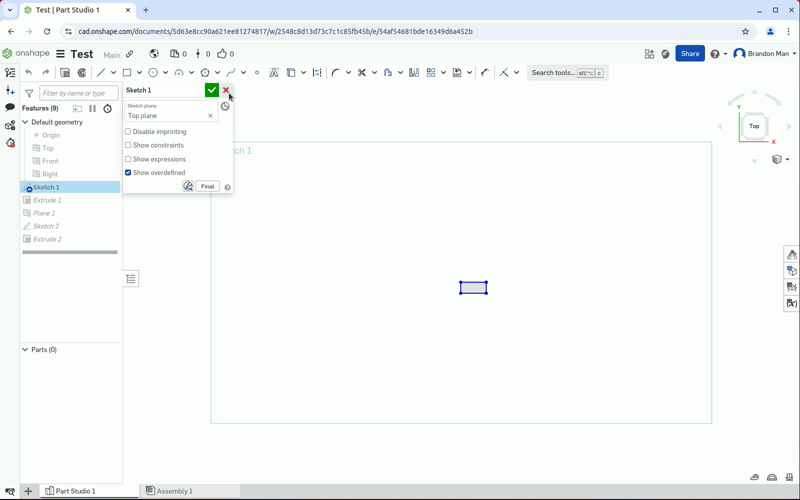
click(229, 92)
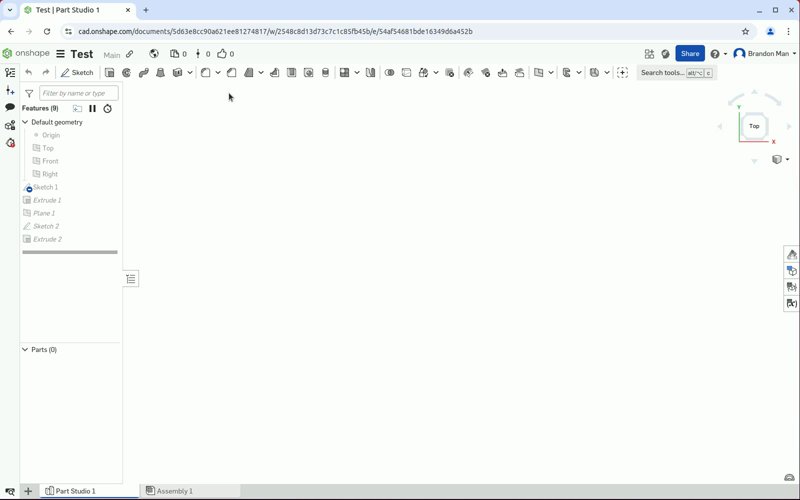
key(shift+s)
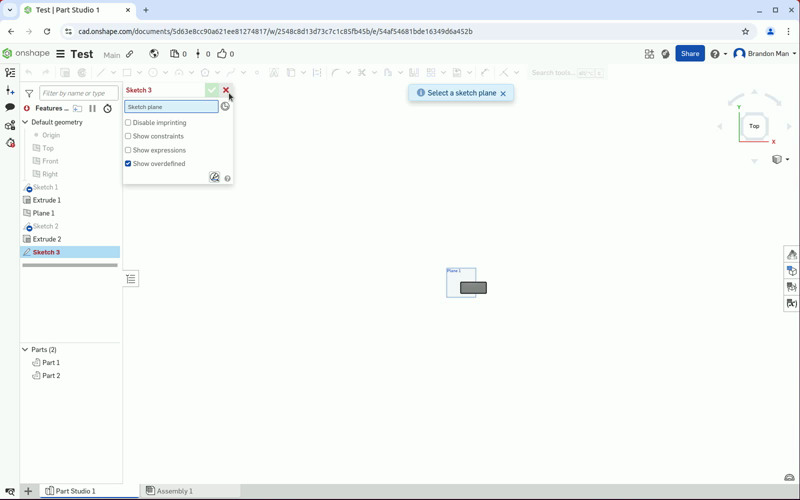
mouse_move(73, 215)
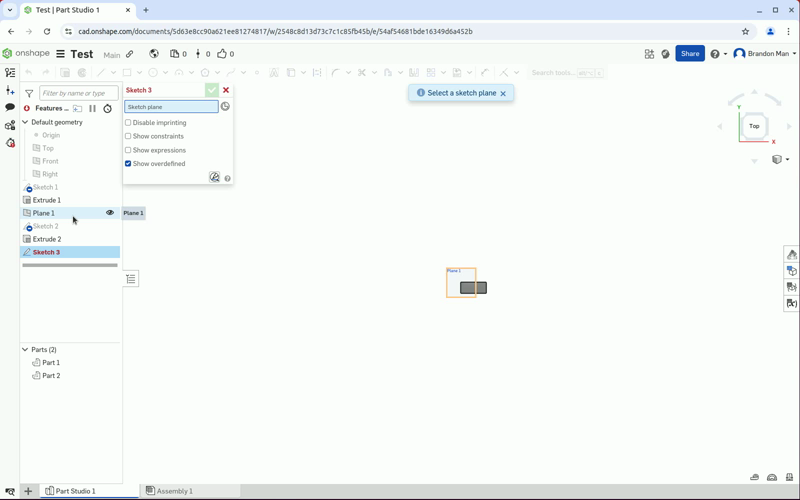
click(73, 215)
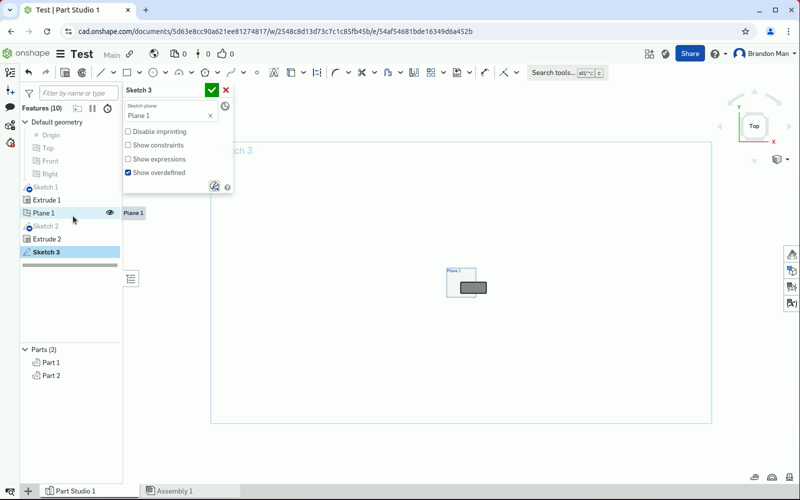
mouse_move(73, 352)
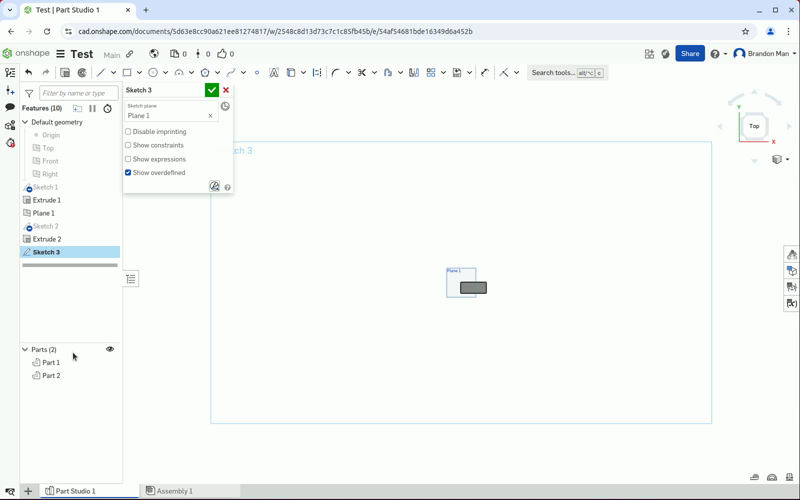
key(y)
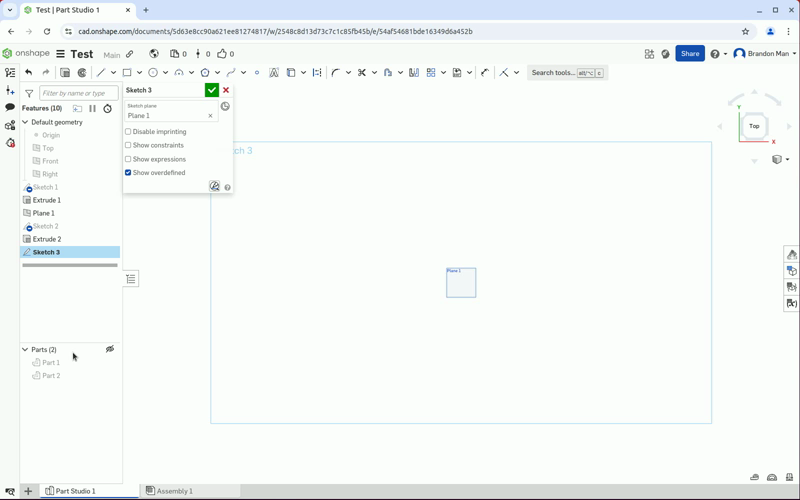
key(l)
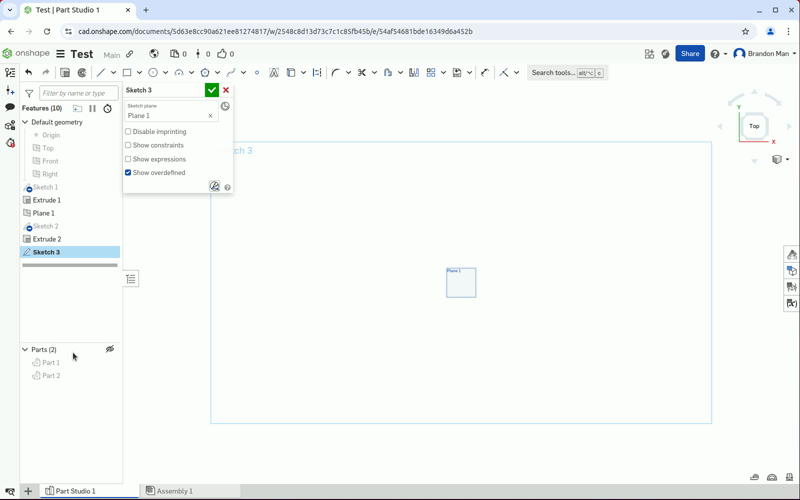
key_down(shift)
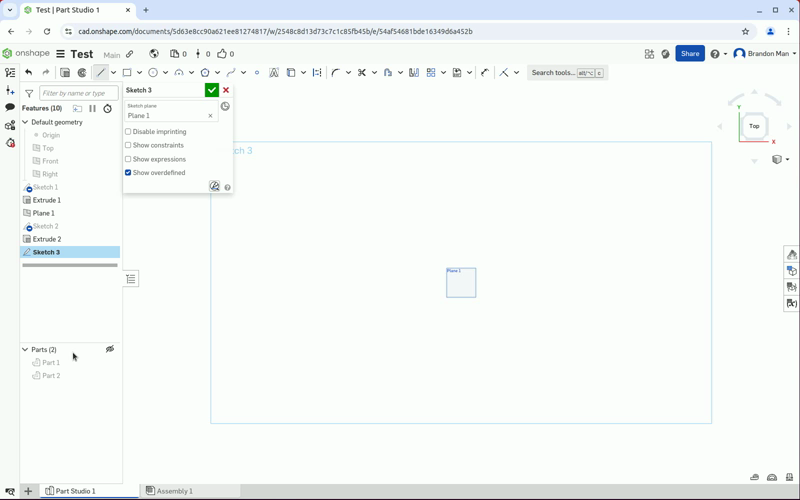
mouse_move(460, 307)
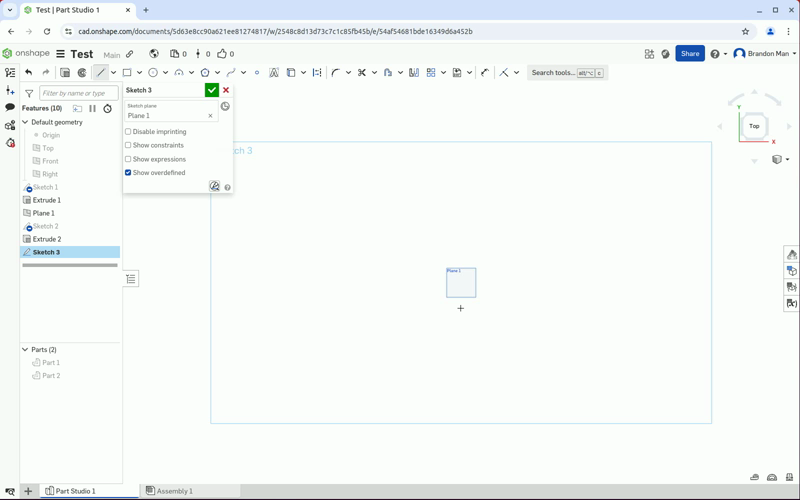
click(460, 307)
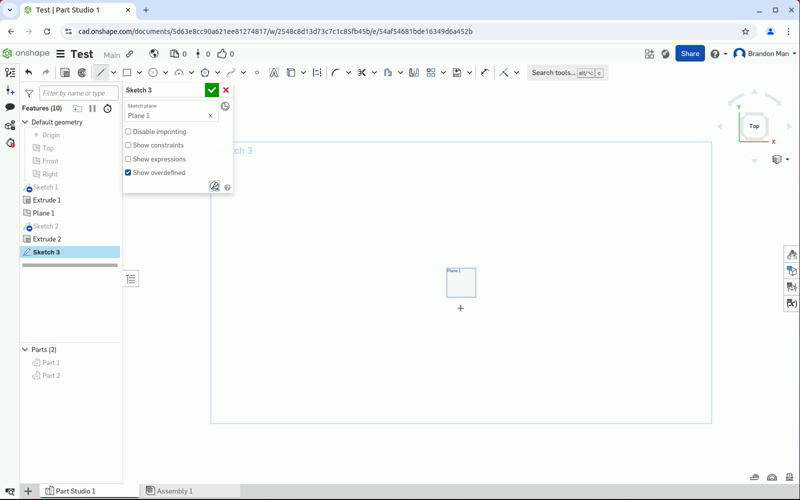
key_up(shift)
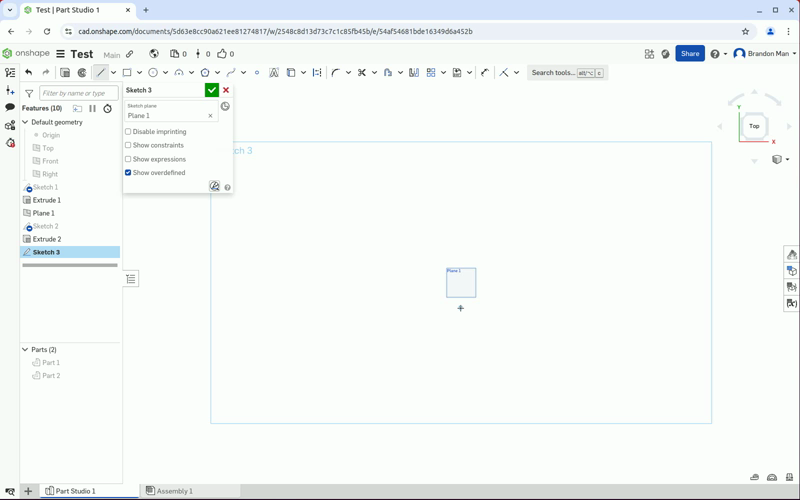
key_down(shift)
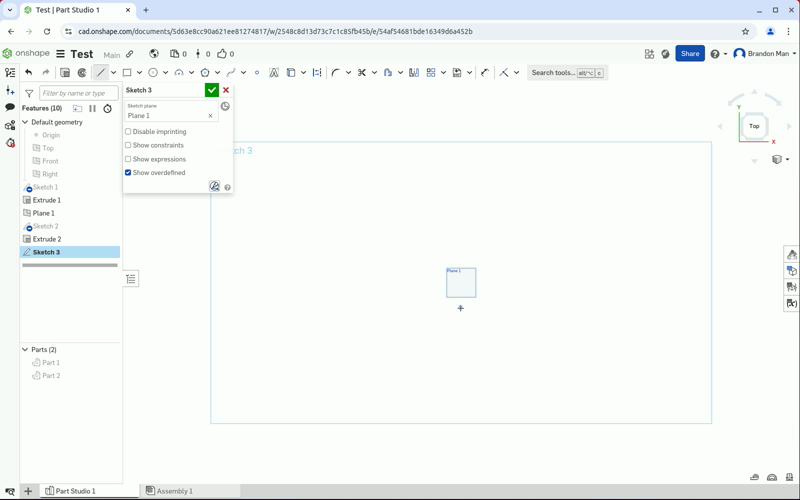
mouse_move(490, 307)
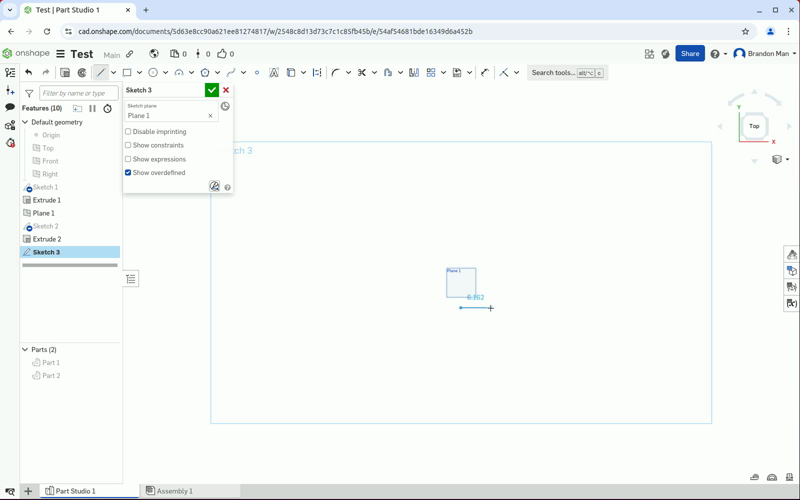
mouse_move(486, 307)
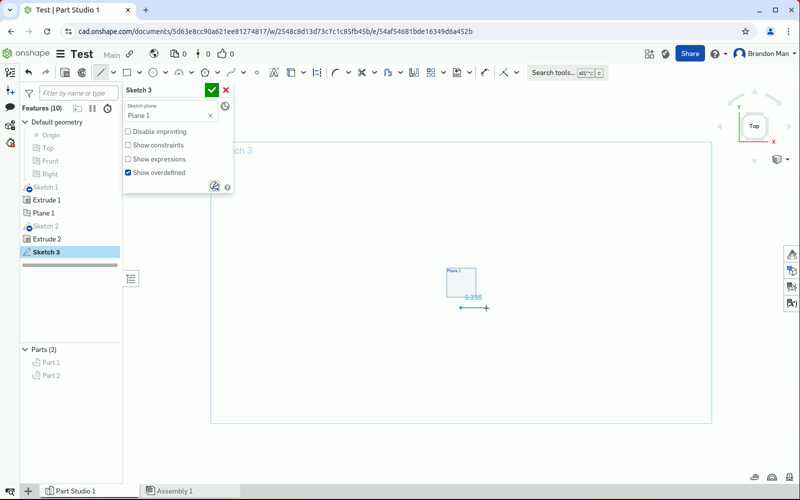
click(486, 307)
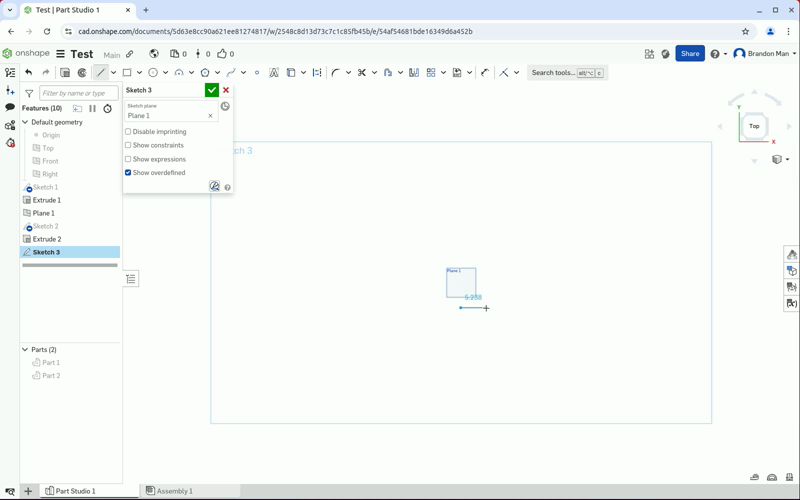
key_up(shift)
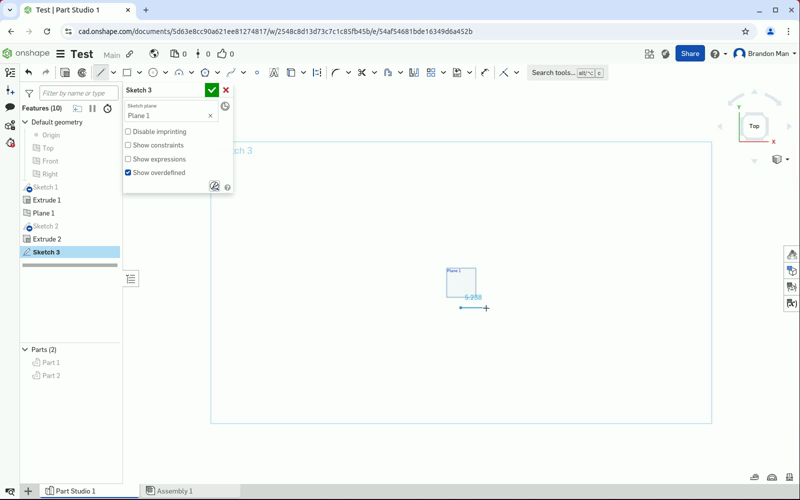
key_down(shift)
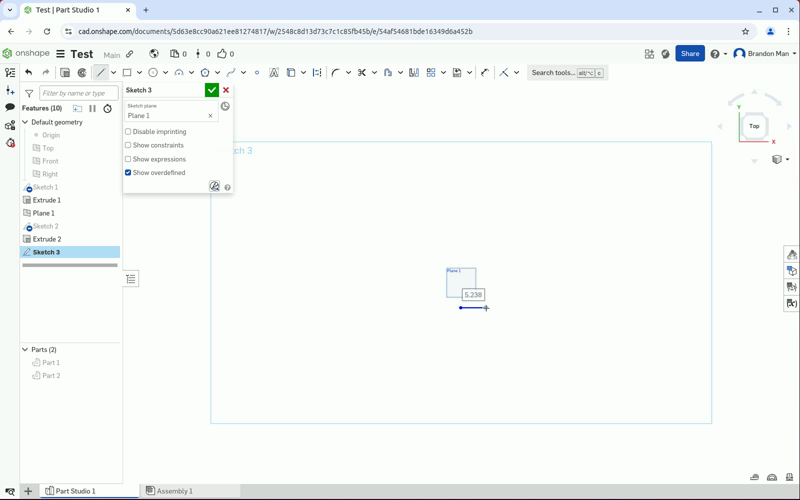
mouse_move(516, 307)
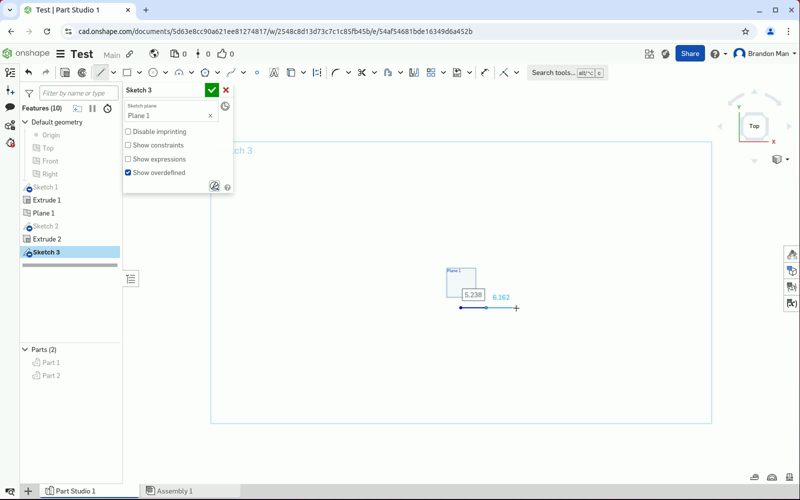
mouse_move(486, 293)
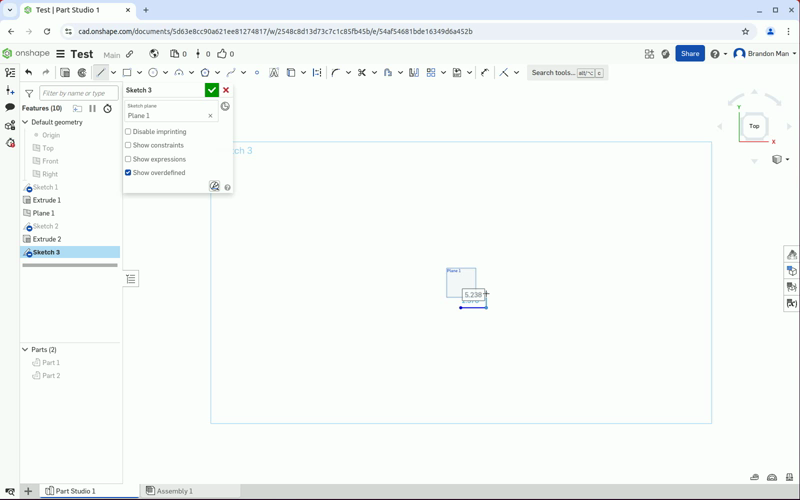
click(486, 293)
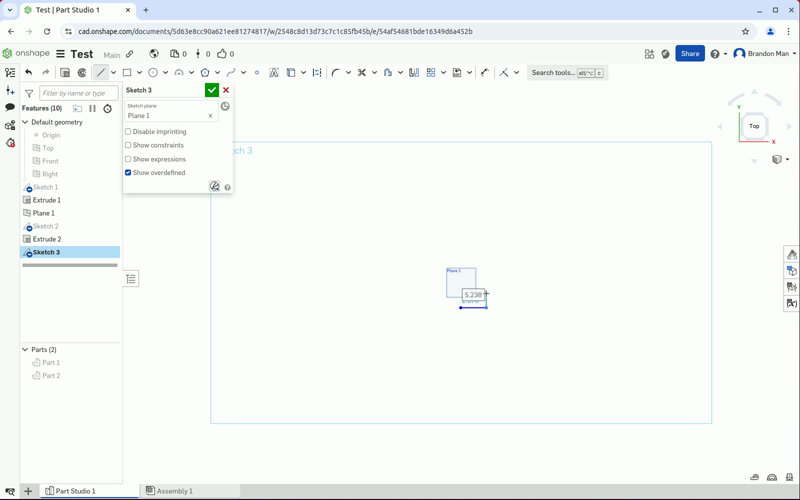
key_up(shift)
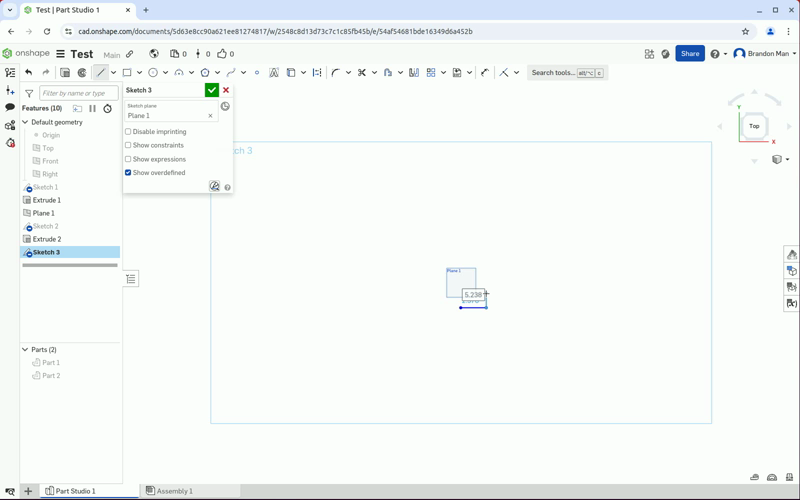
key_down(shift)
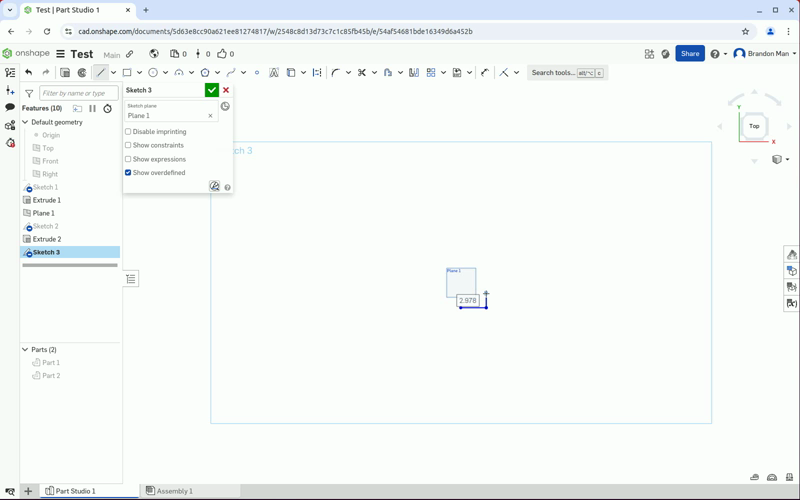
mouse_move(516, 293)
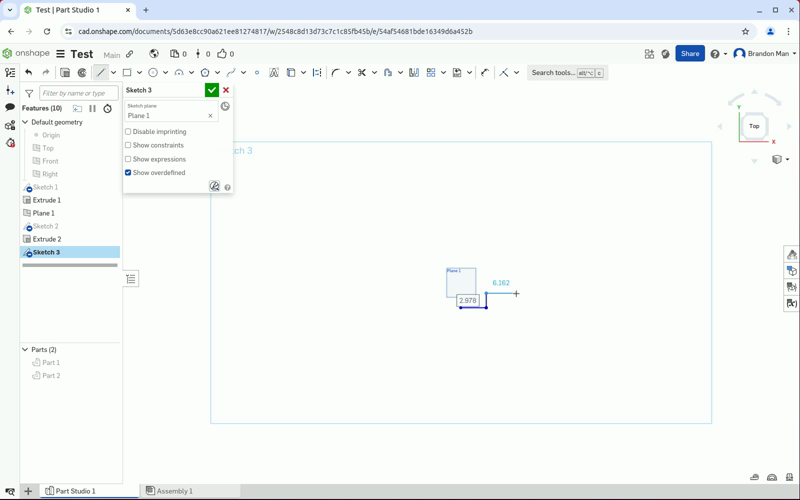
mouse_move(460, 293)
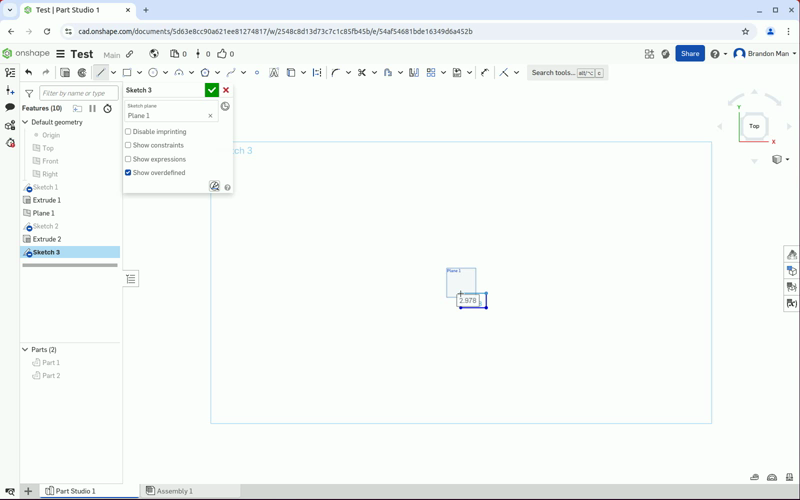
click(460, 293)
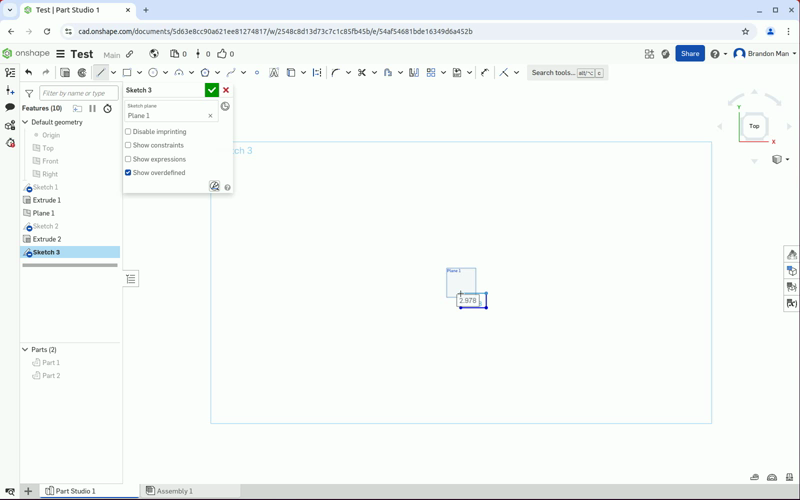
key_up(shift)
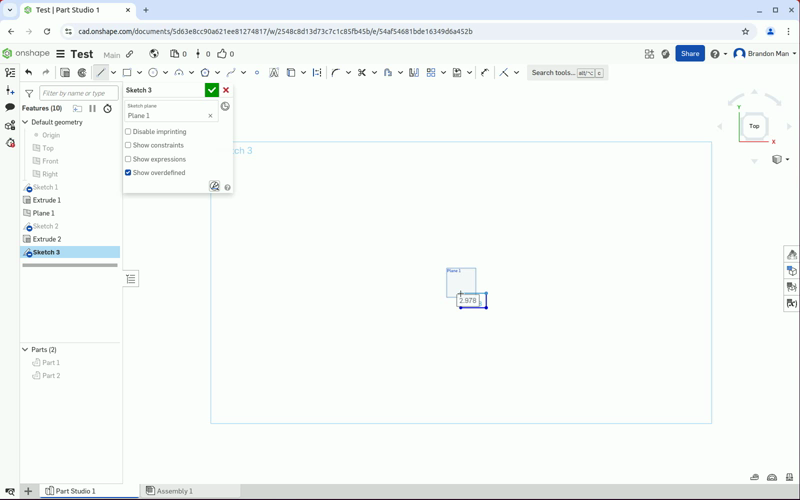
mouse_move(490, 293)
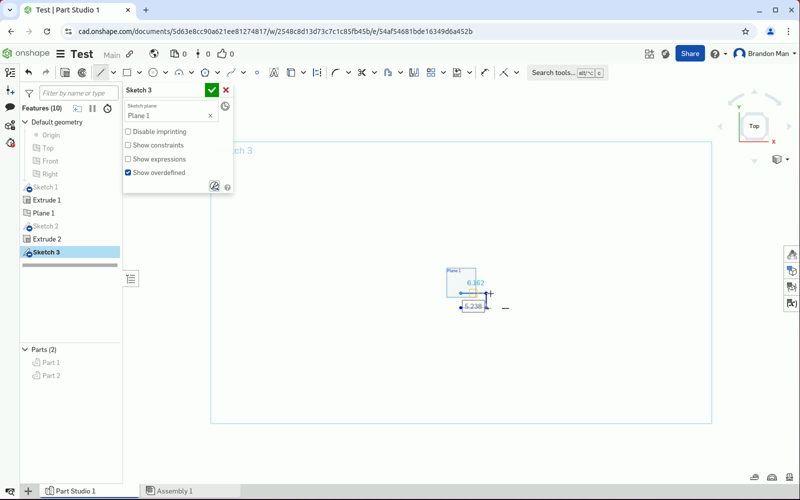
key_down(shift)
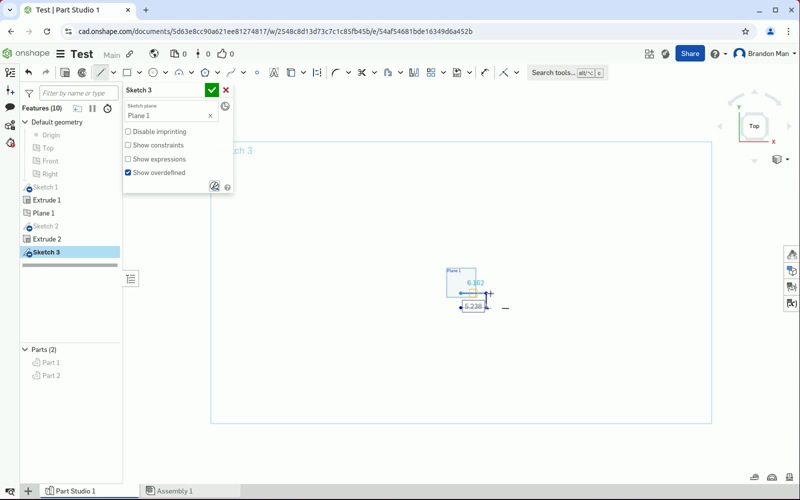
mouse_move(460, 307)
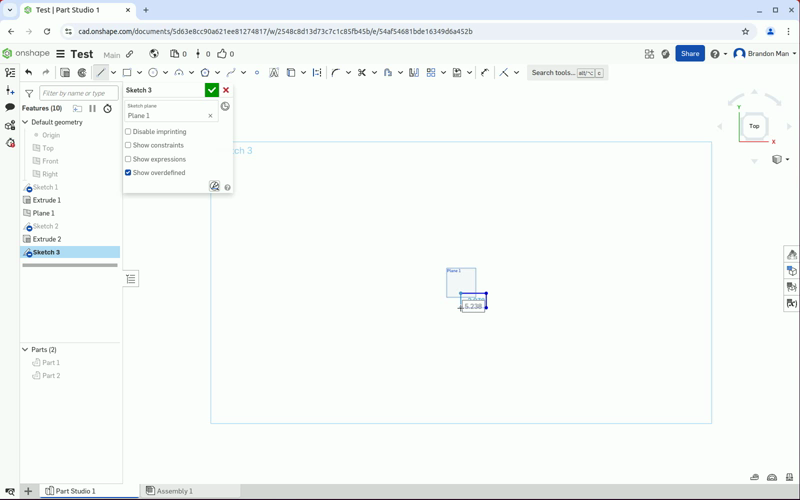
key_up(shift)
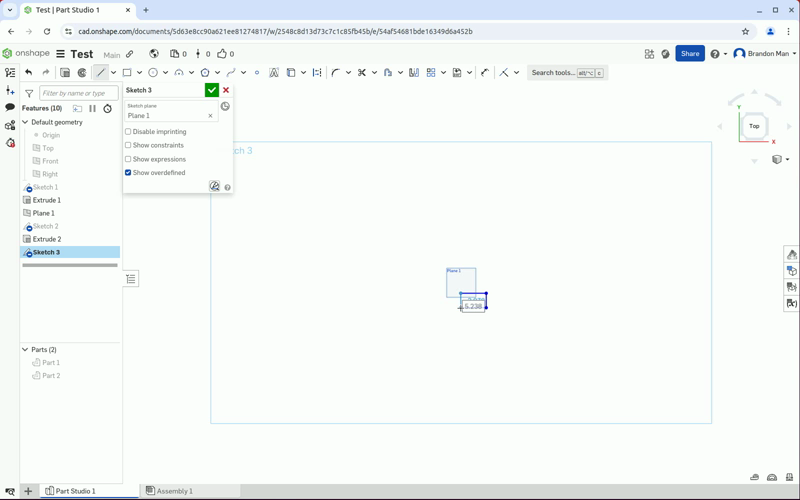
click(460, 307)
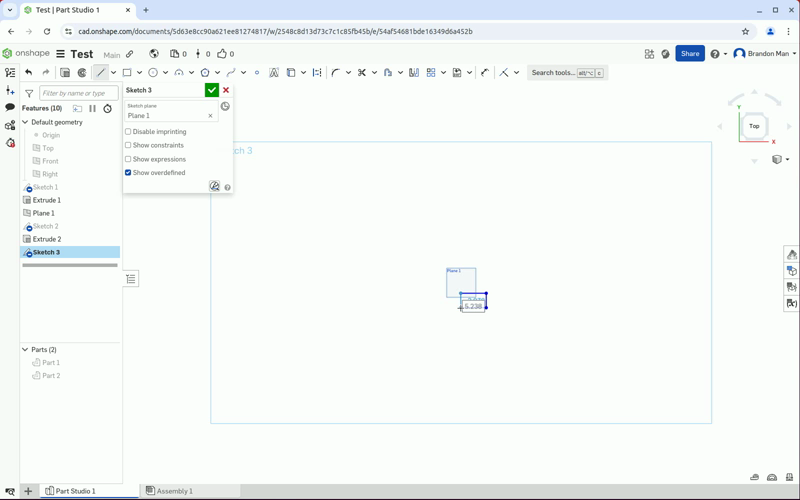
key(esc)
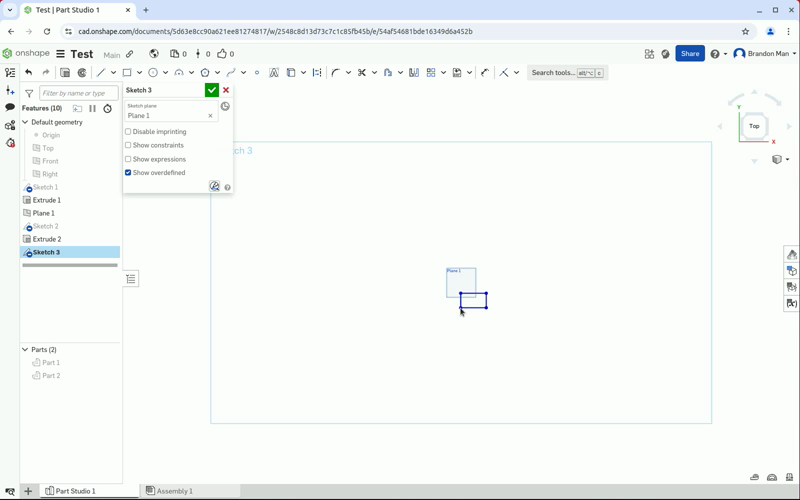
mouse_move(472, 298)
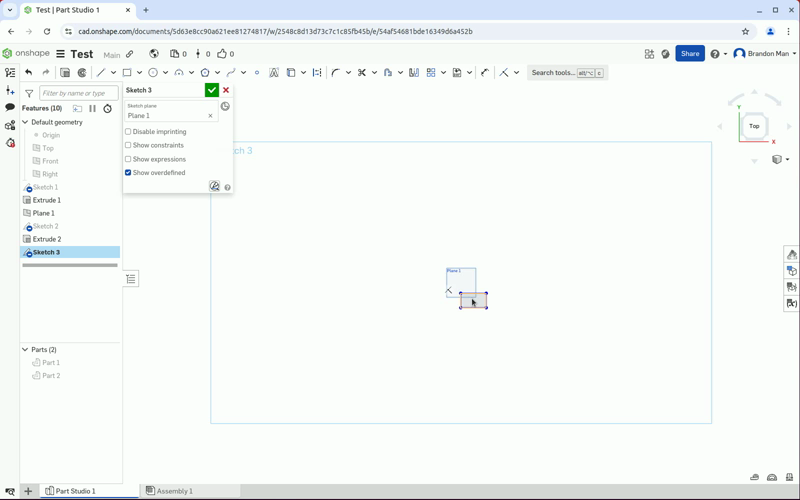
scroll(6)
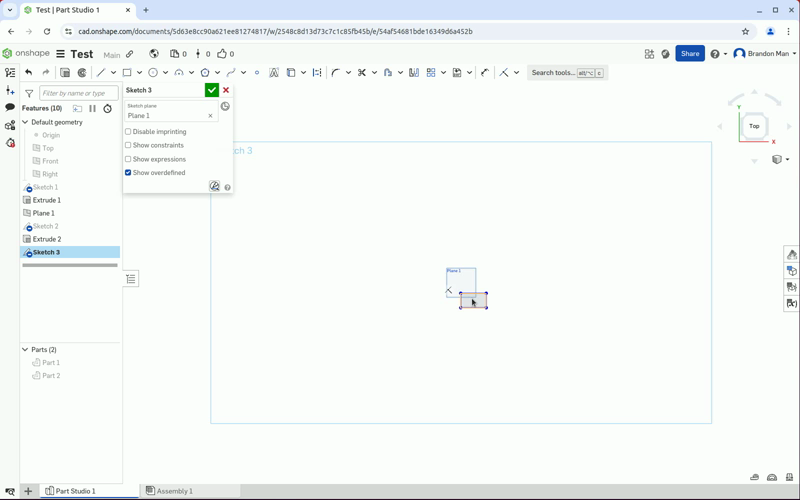
scroll(6)
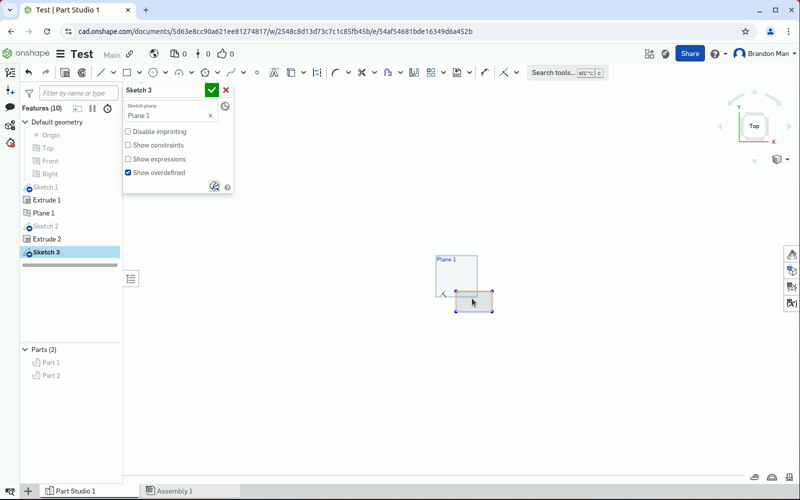
scroll(6)
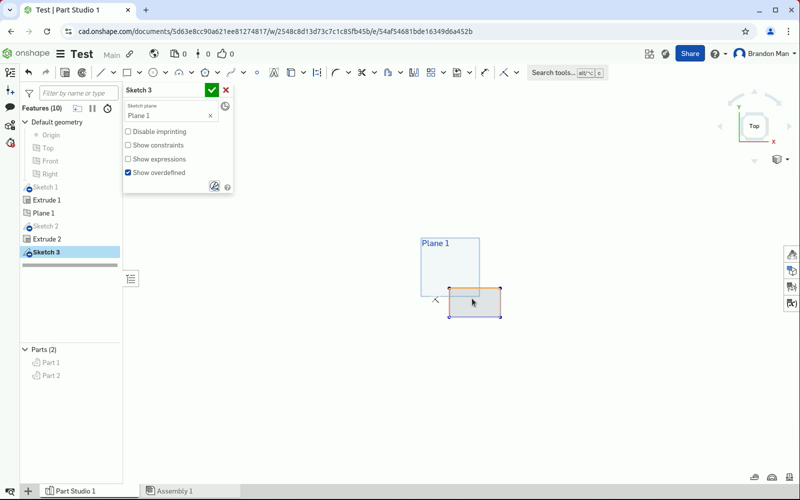
scroll(6)
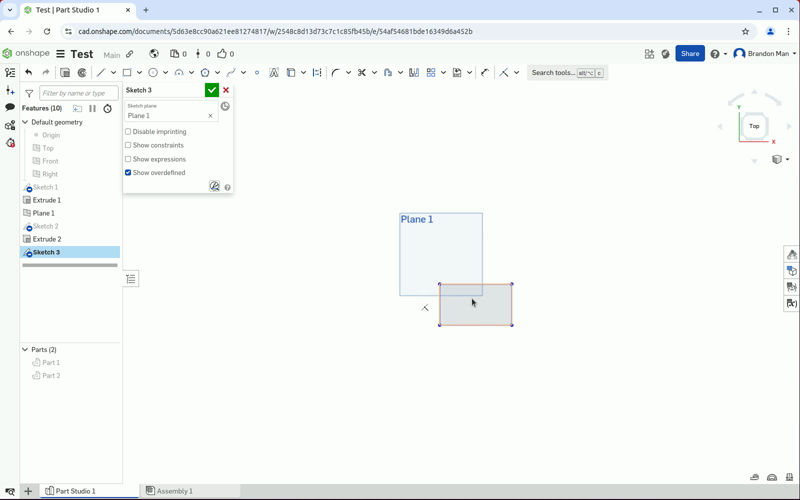
scroll(6)
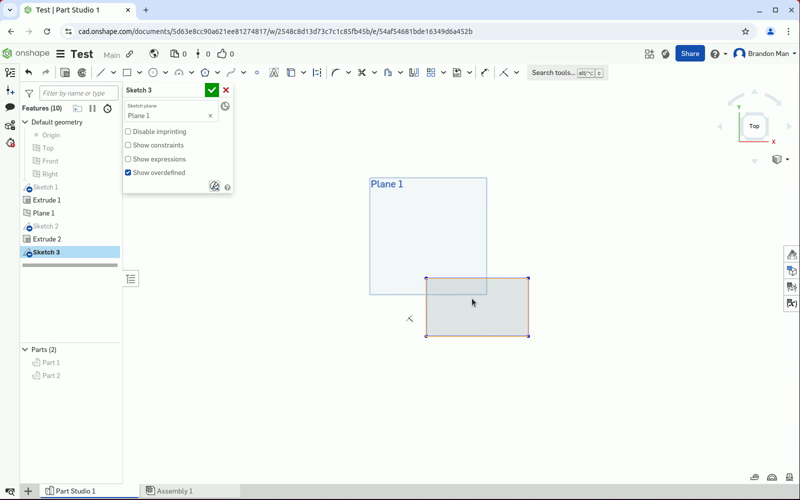
scroll(6)
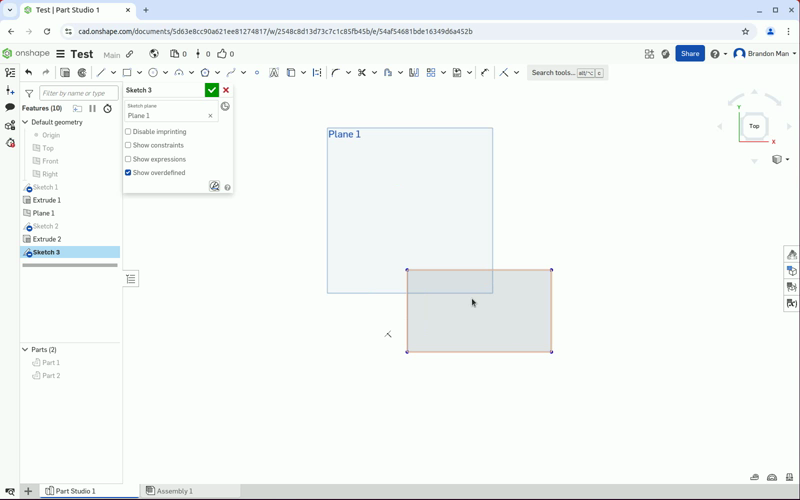
scroll(6)
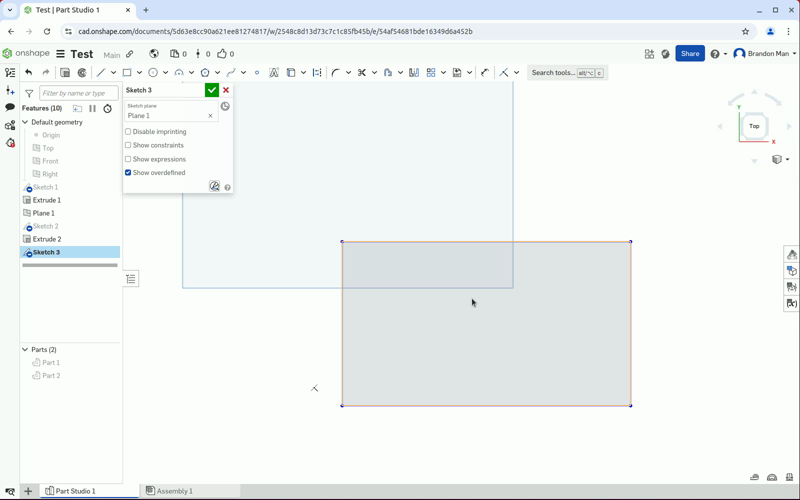
click(472, 298)
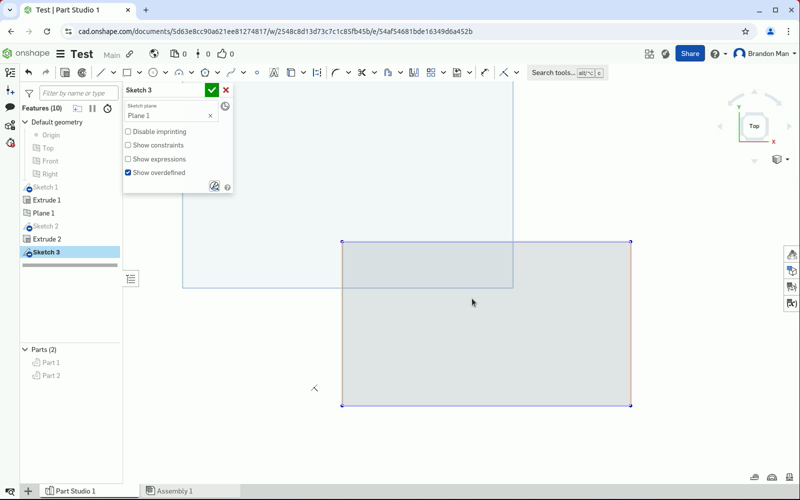
scroll(-6)
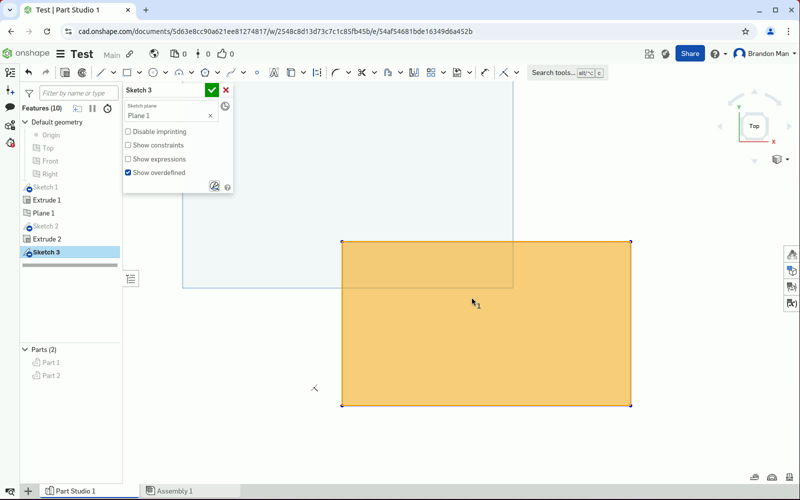
scroll(-6)
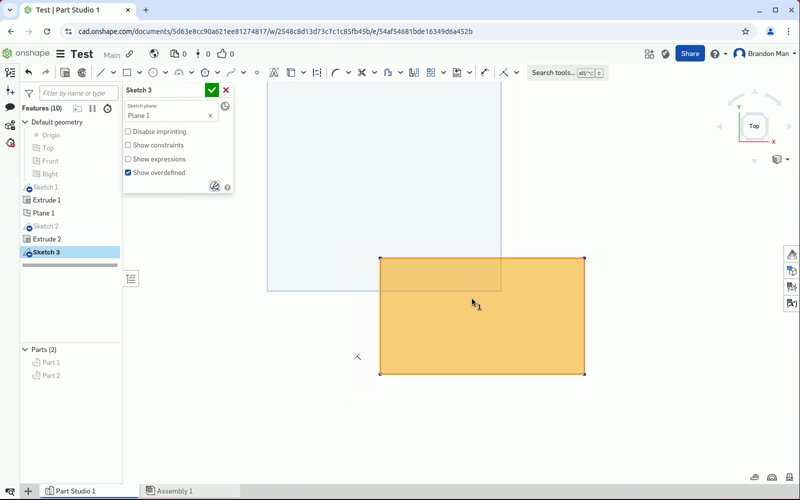
scroll(-6)
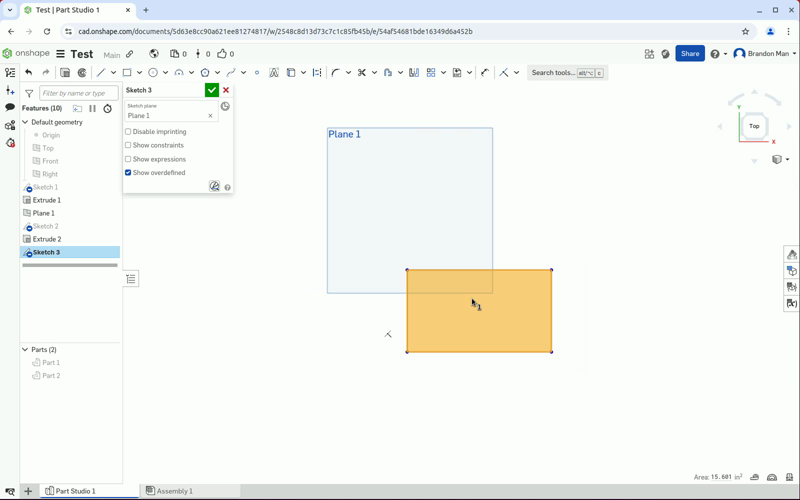
scroll(-6)
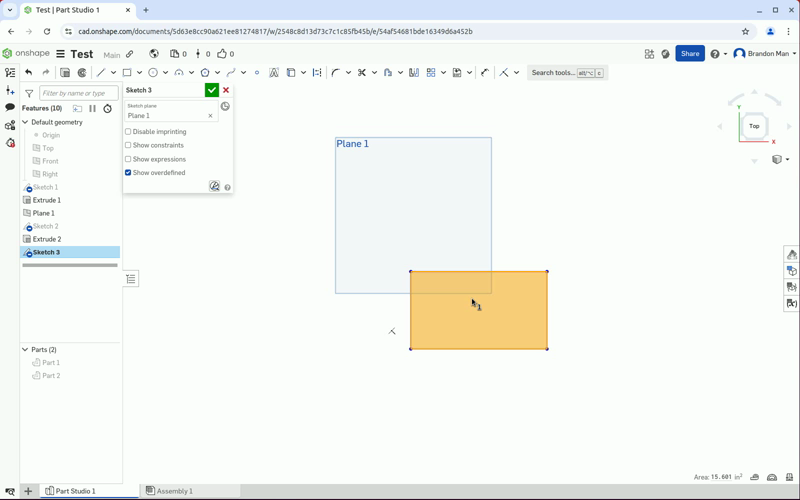
scroll(-6)
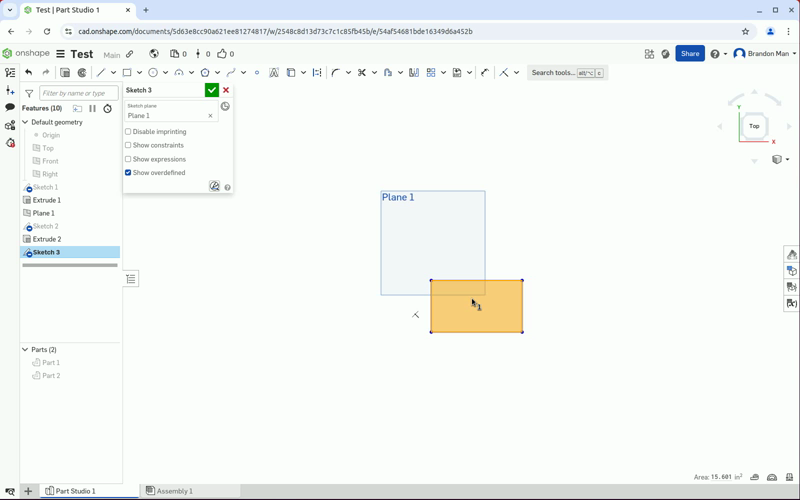
scroll(-6)
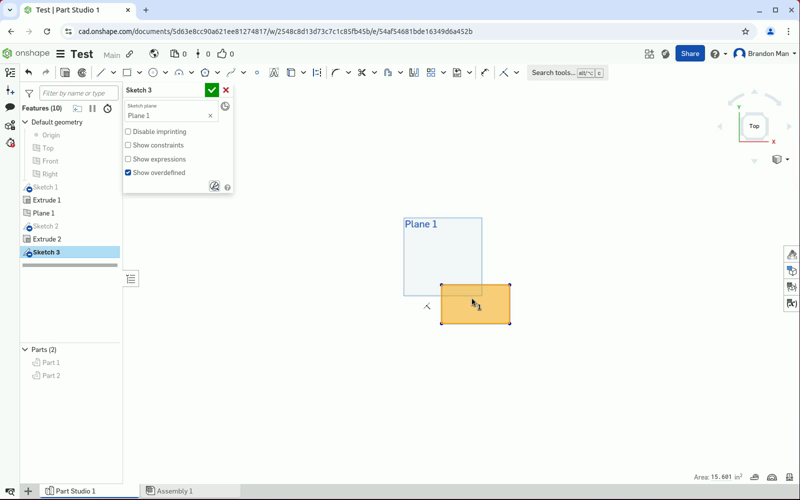
scroll(-6)
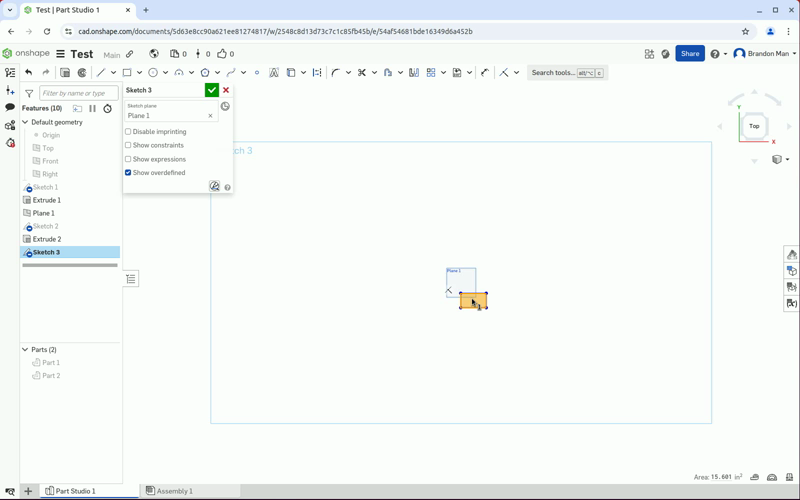
mouse_move(73, 352)
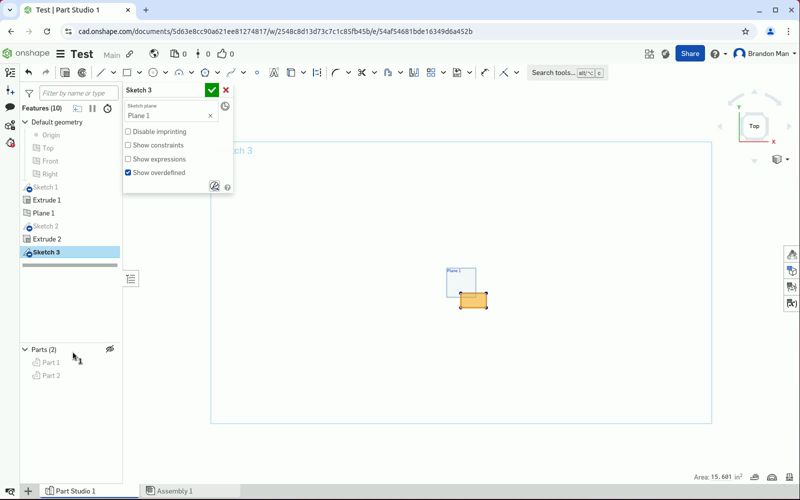
key(shift+y)
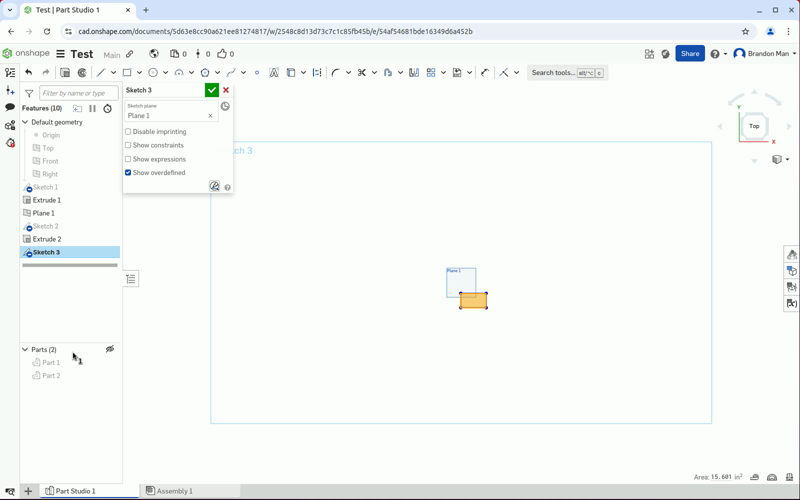
key(shift+e)
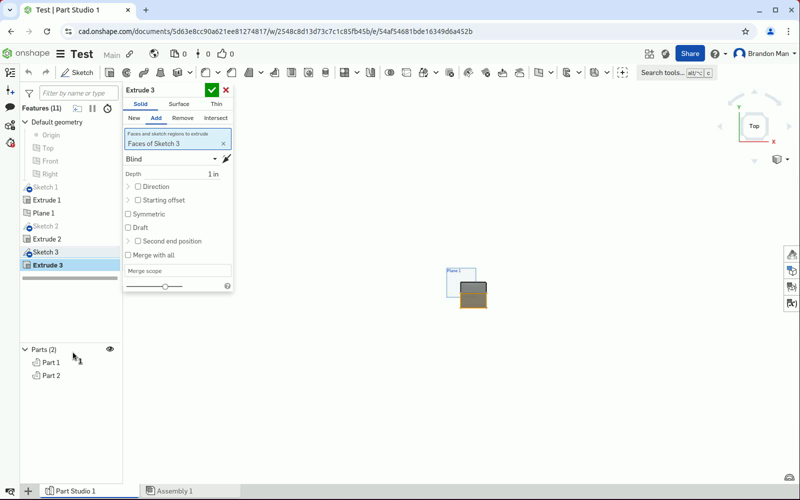
mouse_move(143, 106)
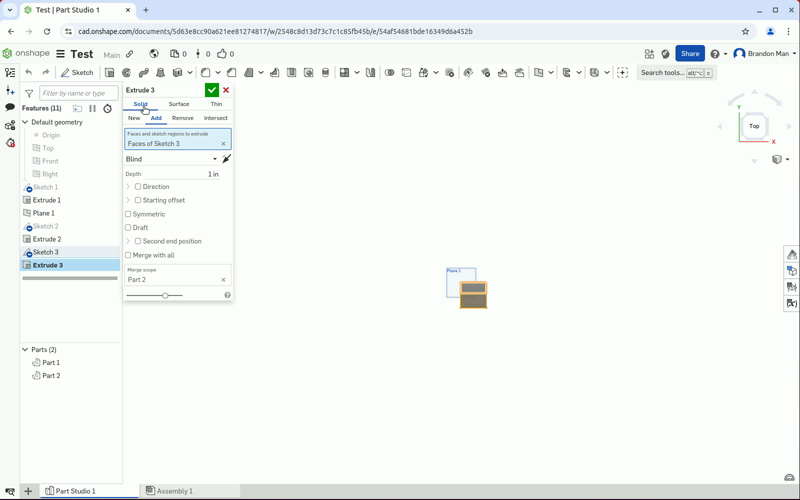
click(143, 106)
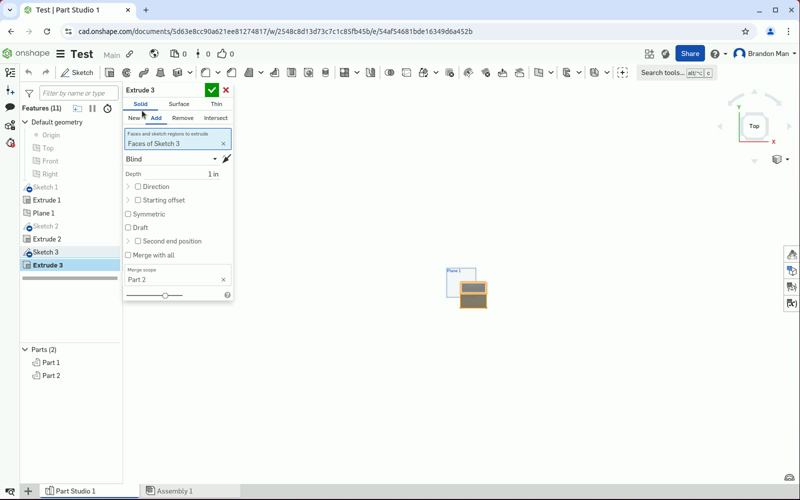
mouse_move(137, 120)
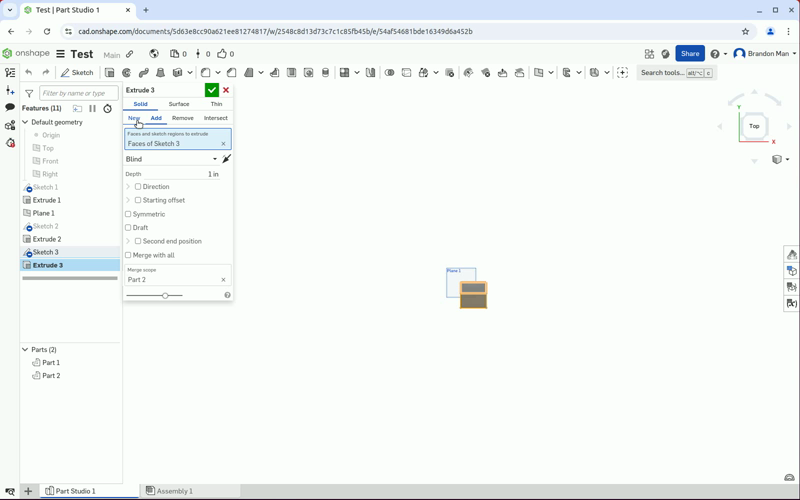
click(137, 120)
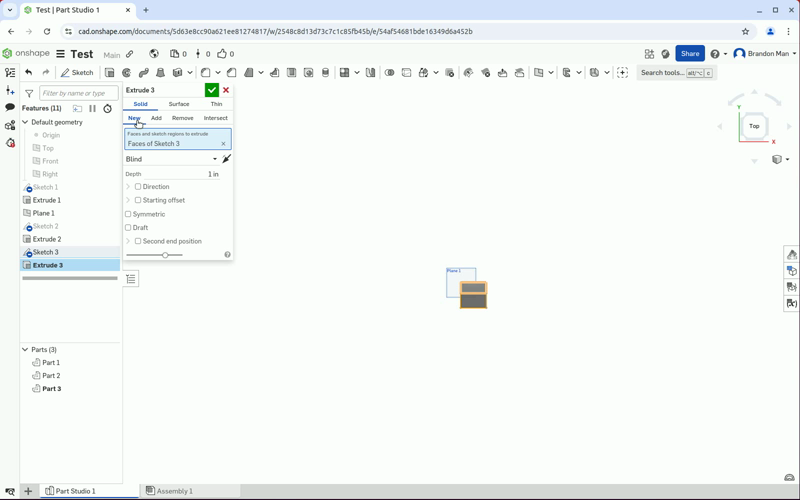
key(tab, 4)
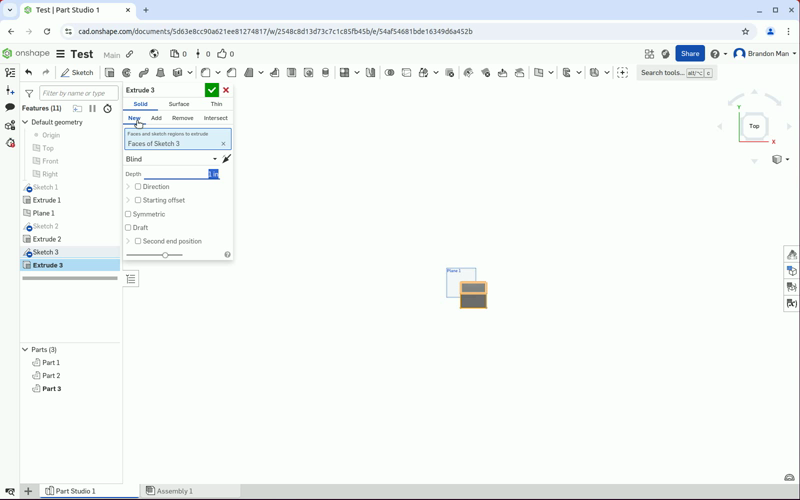
text(2.166)
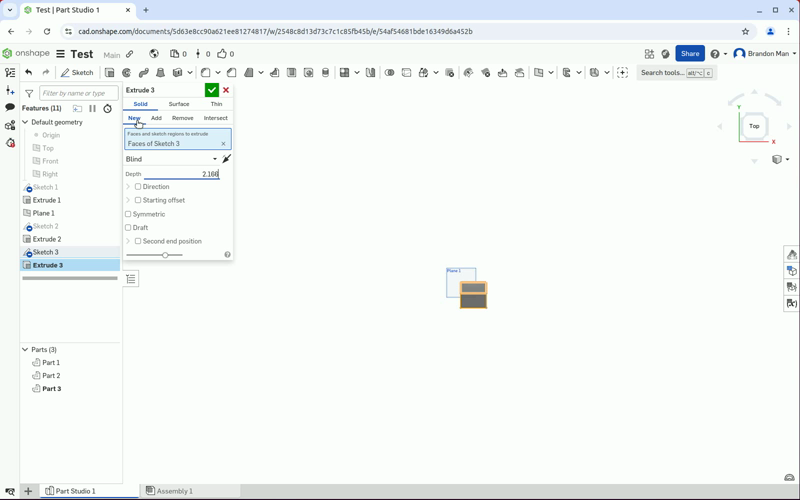
key(enter)
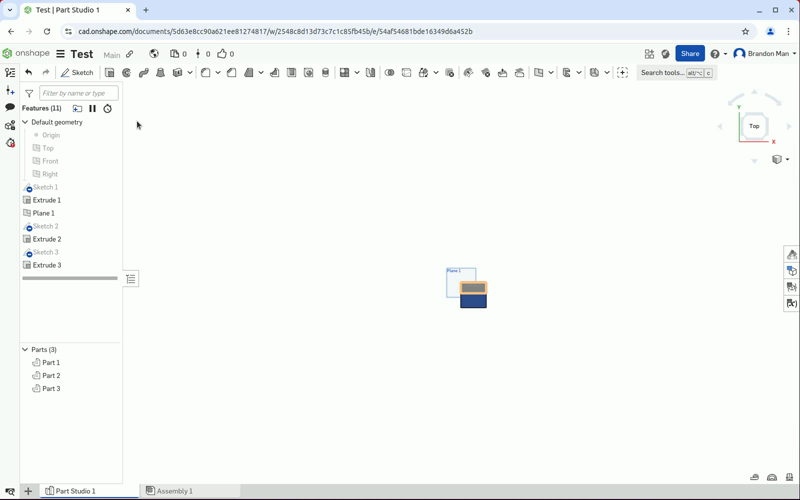
key(shift+h)
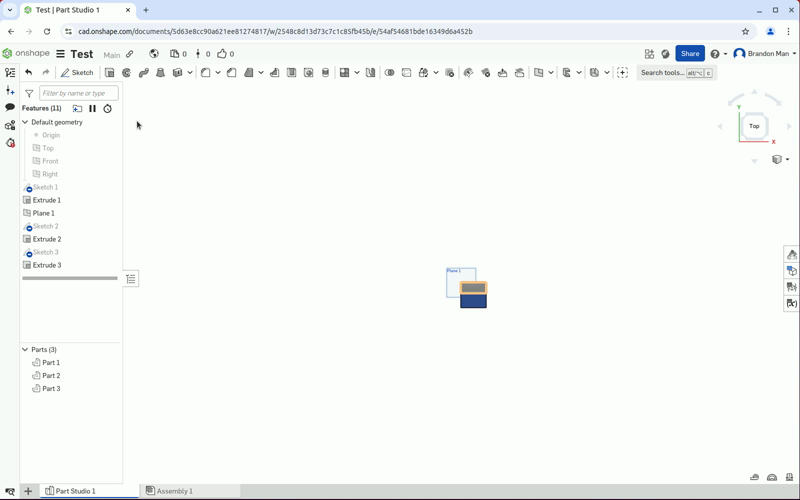
key(shift+h)
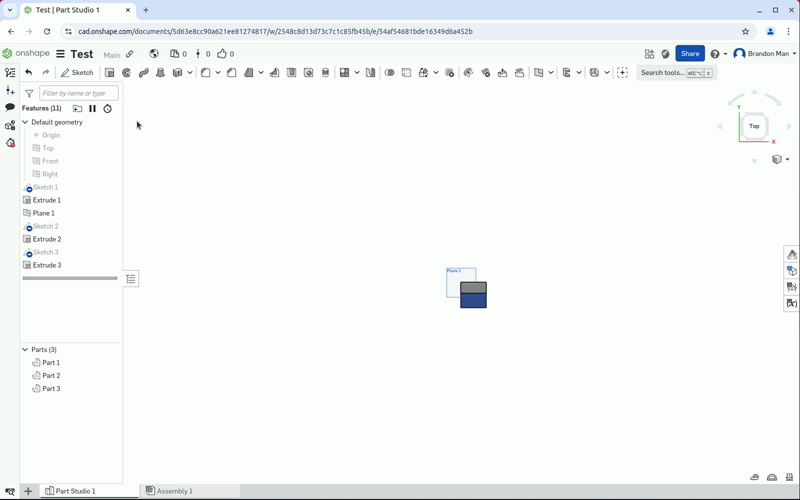
mouse_move(73, 189)
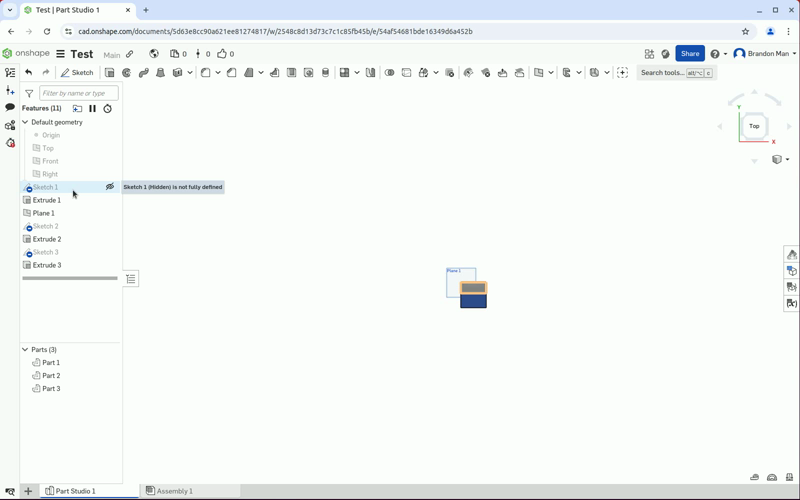
click(73, 189)
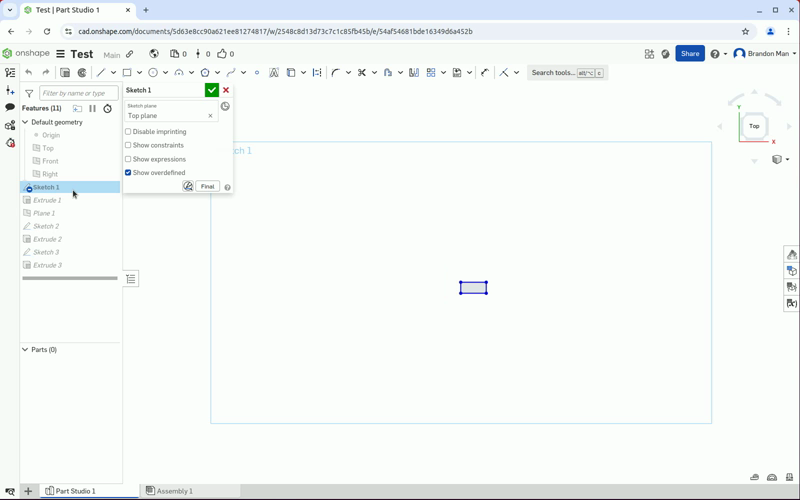
mouse_move(229, 92)
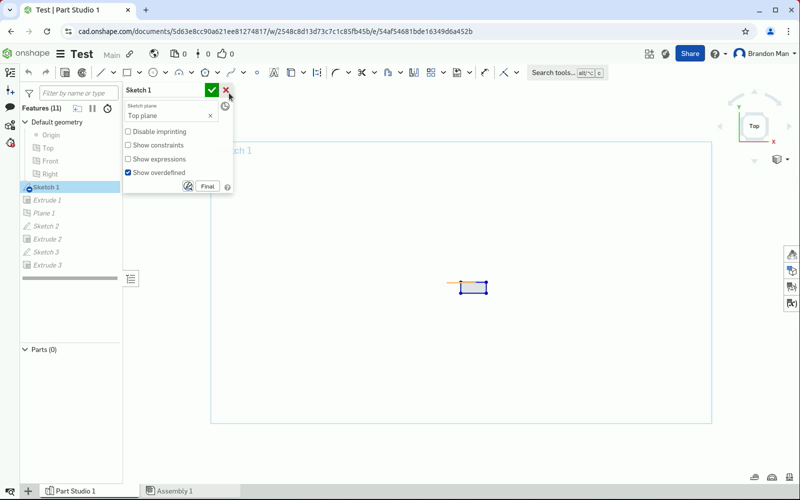
click(229, 92)
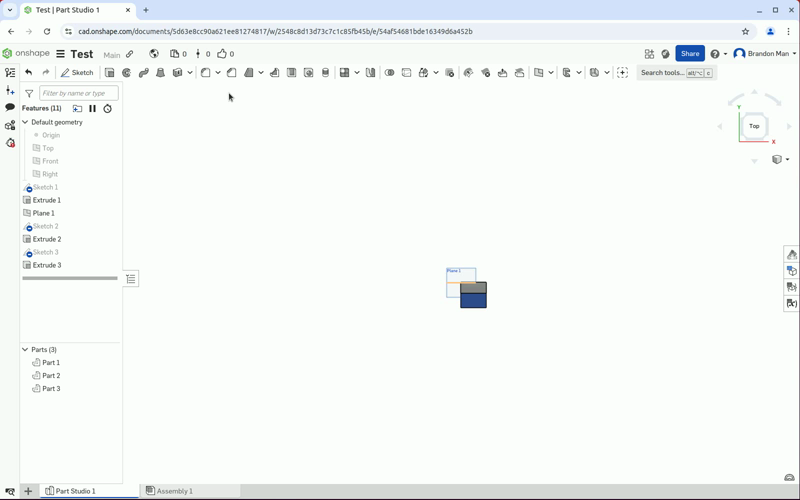
mouse_move(73, 352)
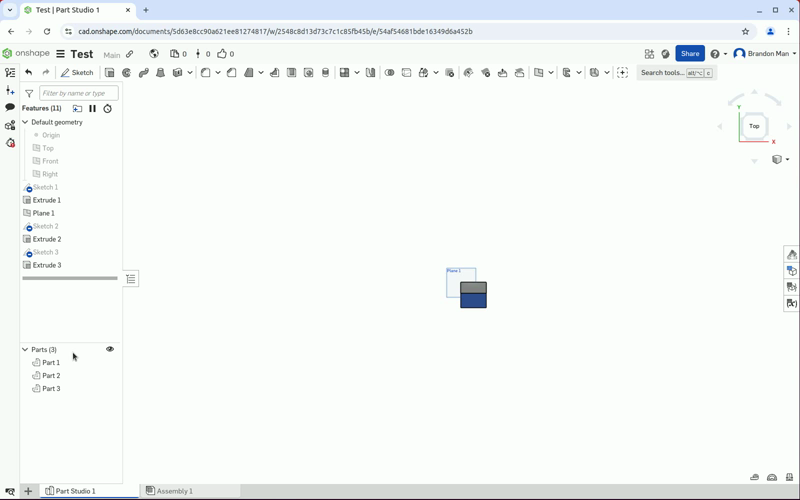
key(y)
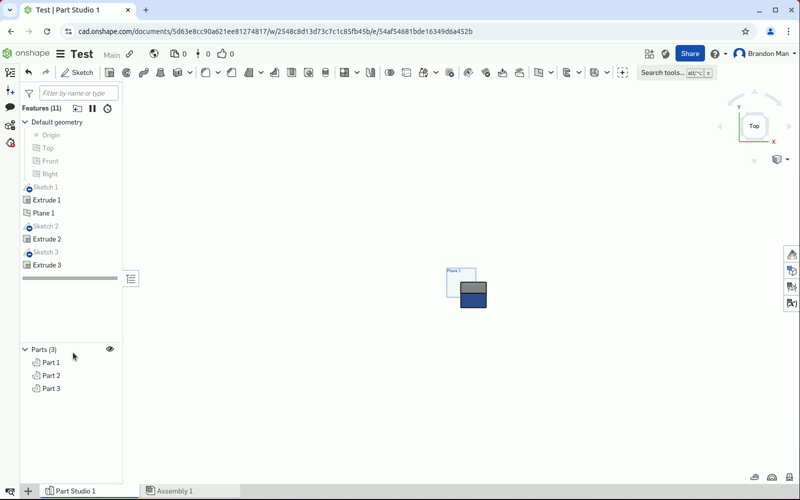
key(shift+p)
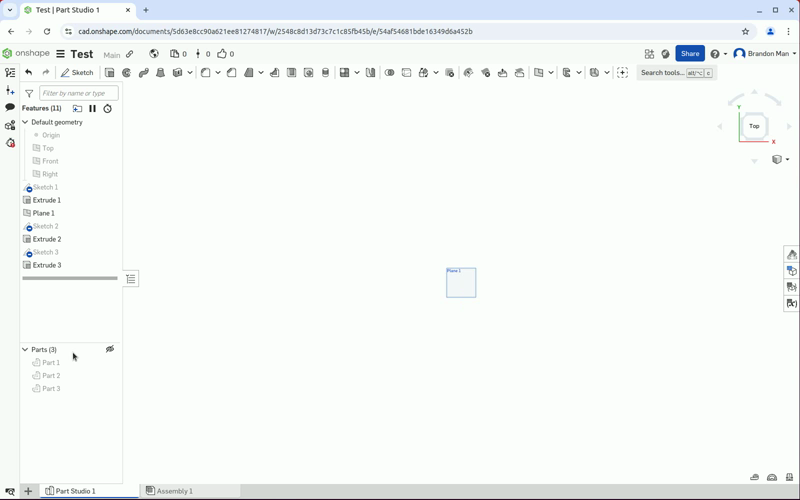
key(space)
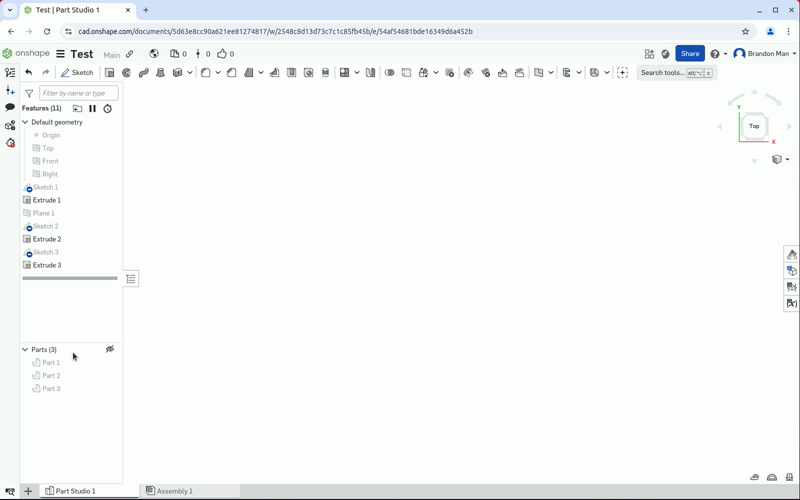
key_down(shift)
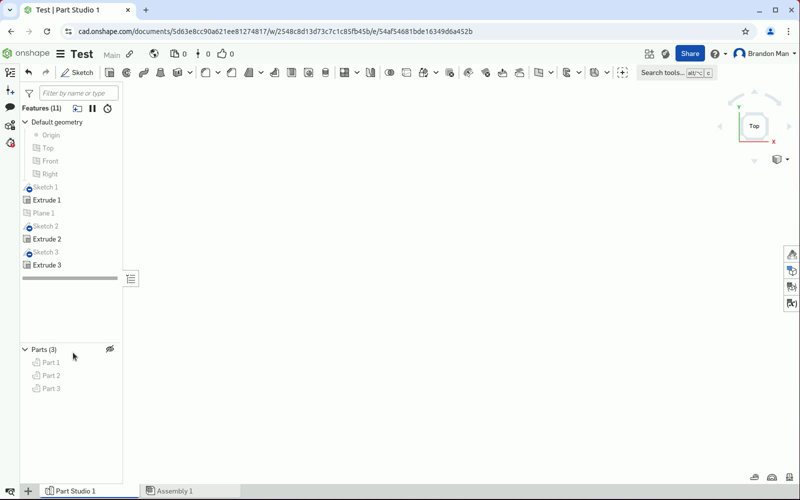
key(up)
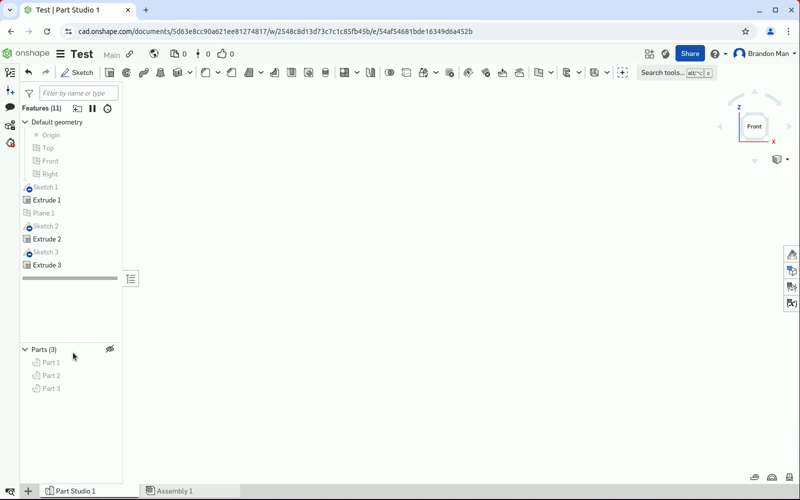
key_up(shift)
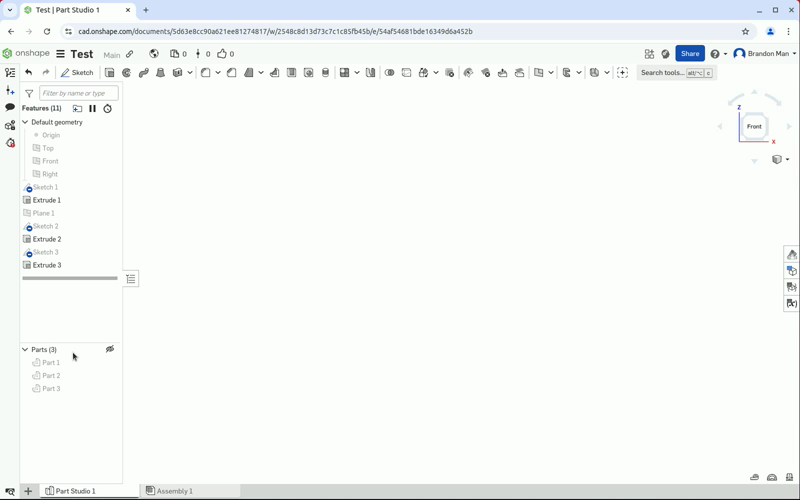
mouse_move(73, 352)
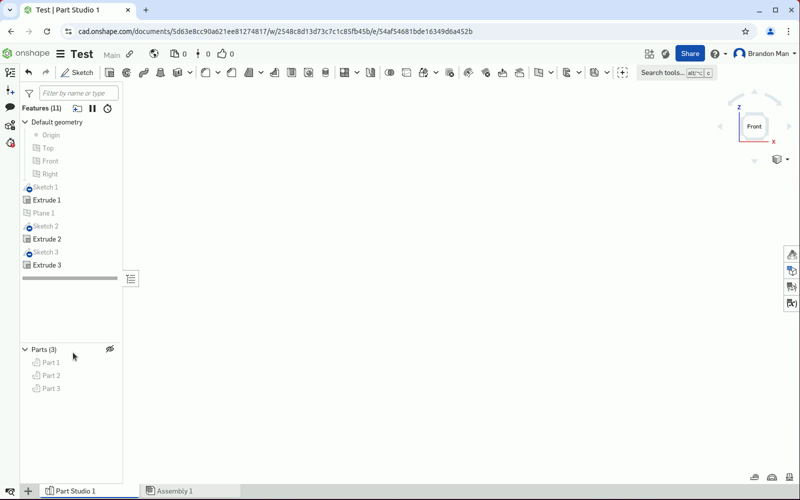
key(shift+y)
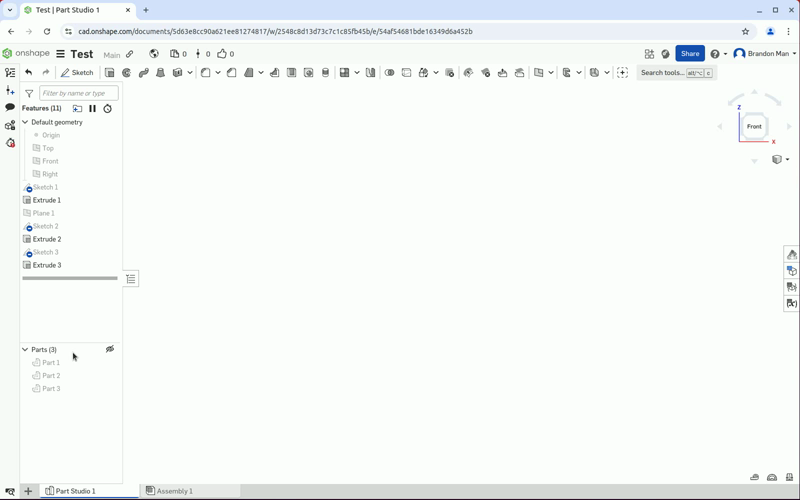
key(shift+s)
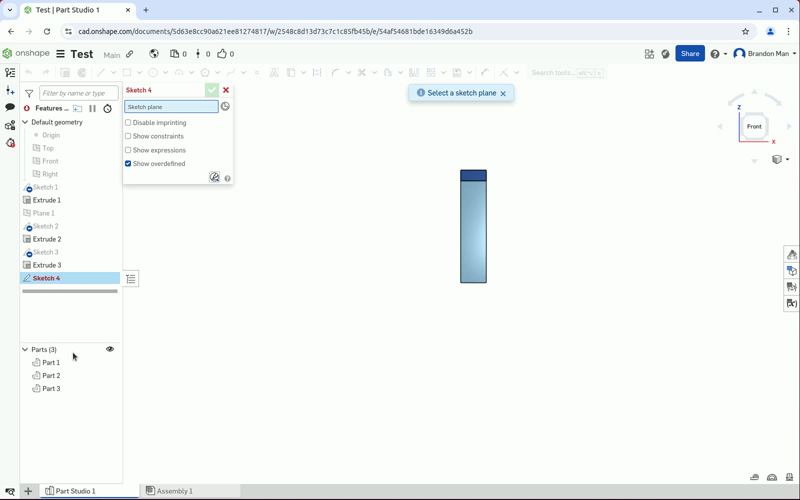
mouse_move(73, 163)
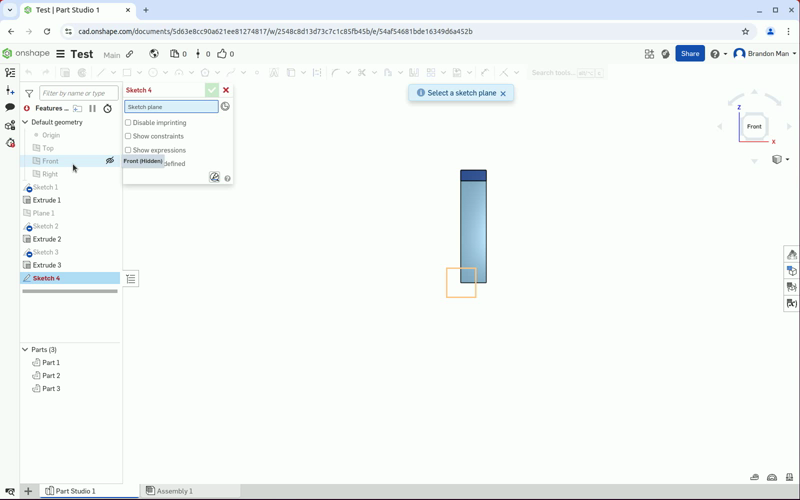
click(73, 163)
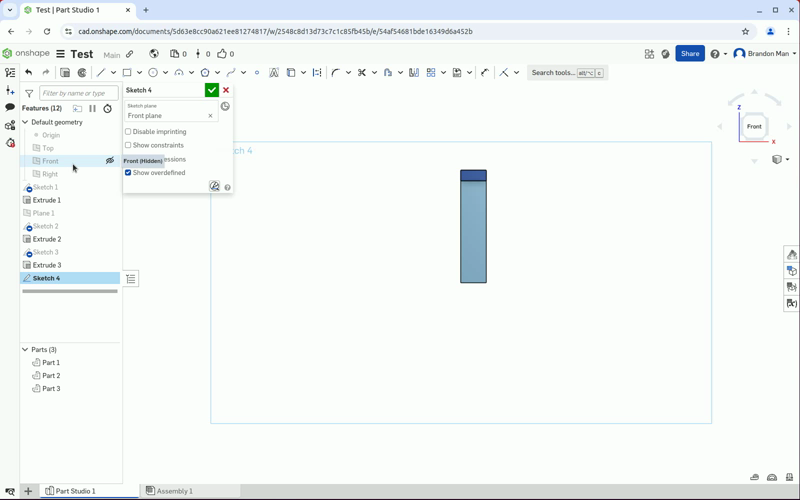
mouse_move(73, 352)
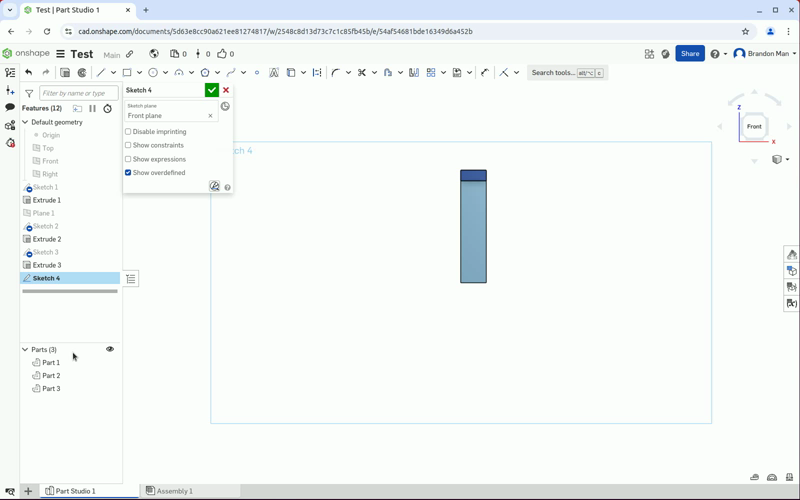
key(y)
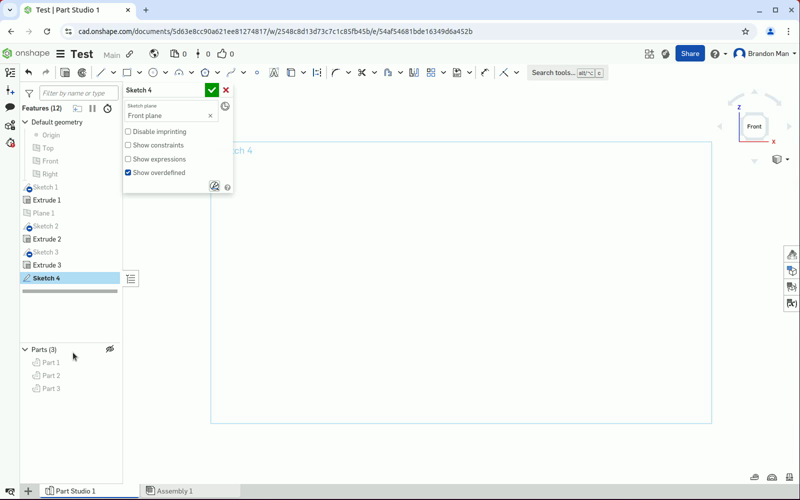
key(l)
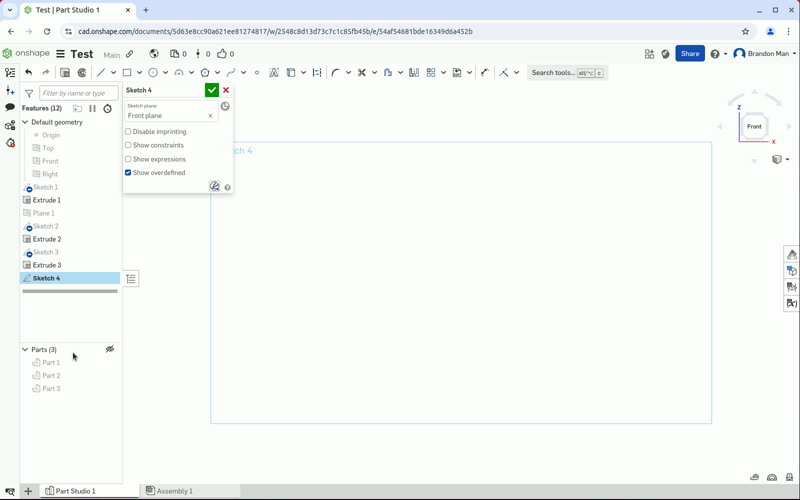
key_down(shift)
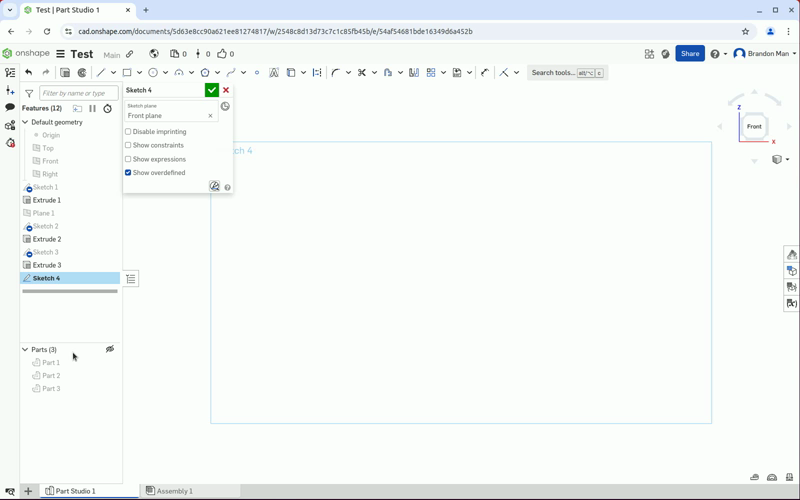
mouse_move(460, 293)
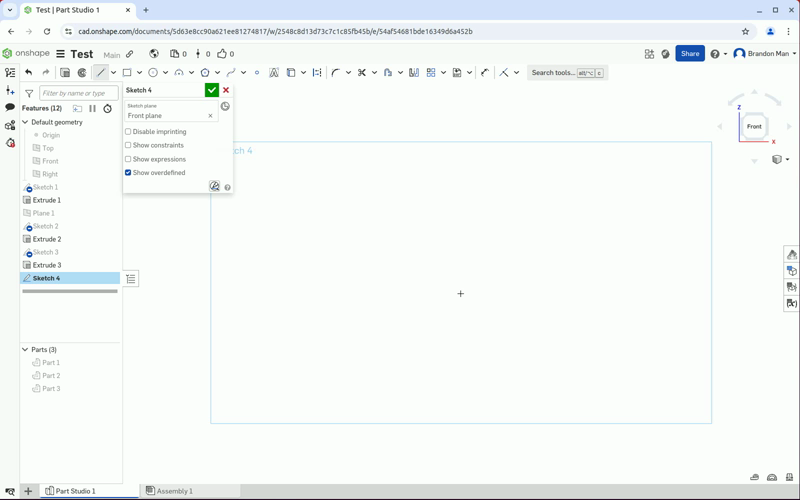
click(460, 293)
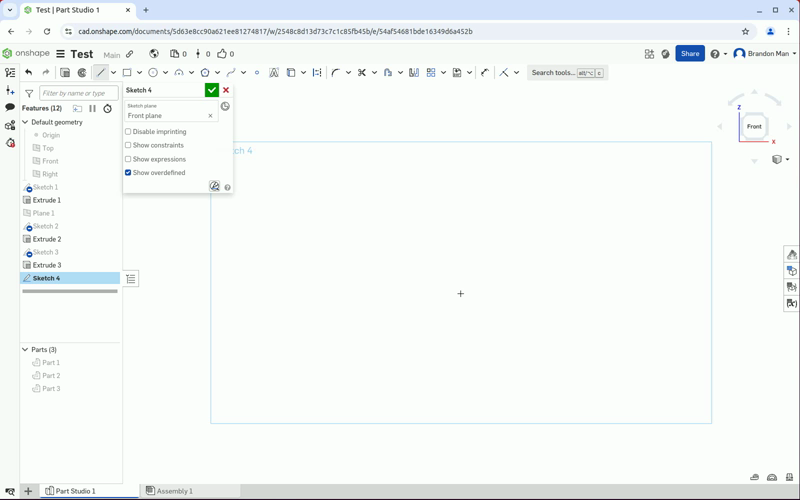
key_up(shift)
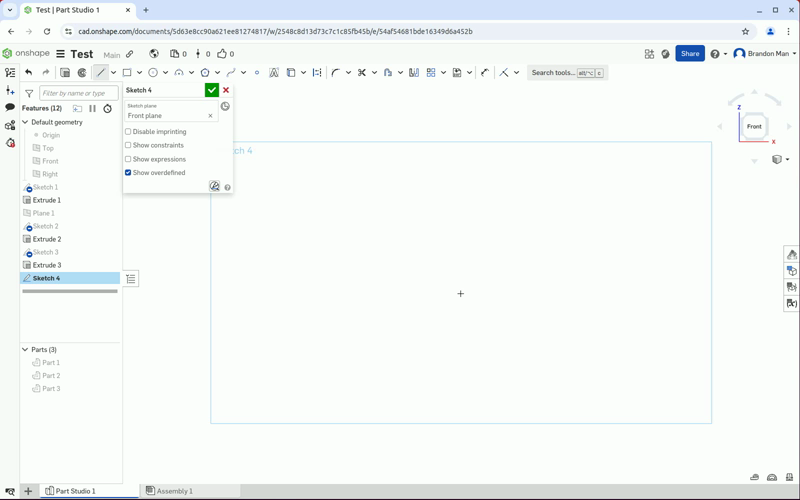
key_down(shift)
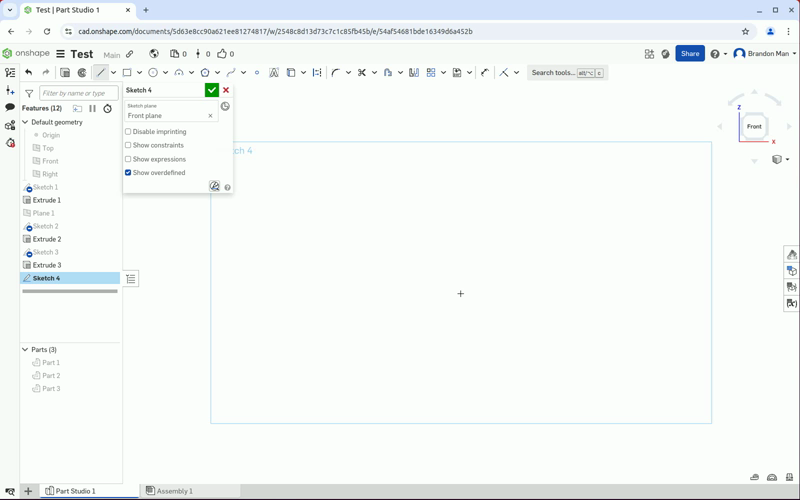
mouse_move(490, 293)
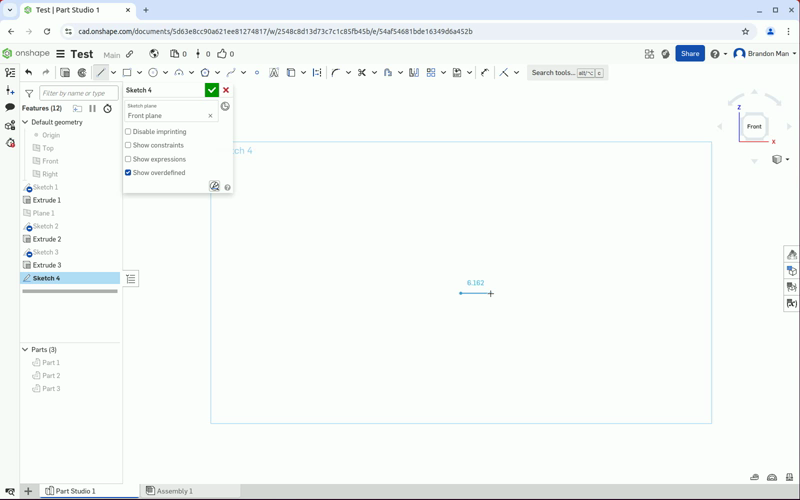
mouse_move(486, 293)
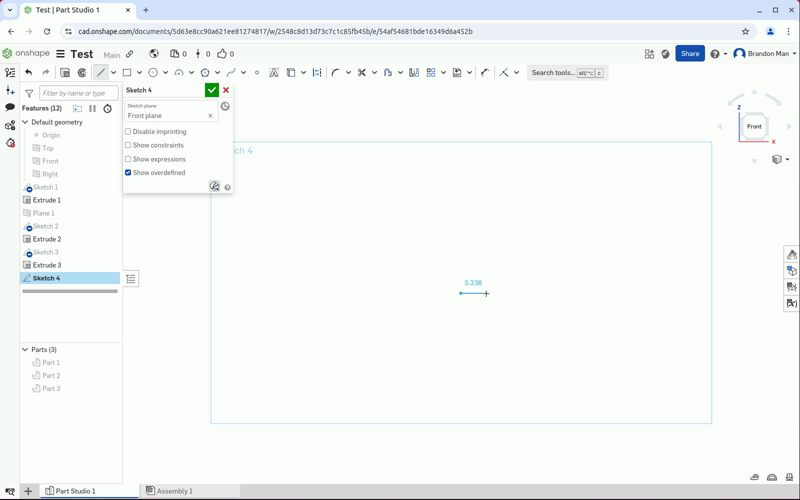
click(486, 293)
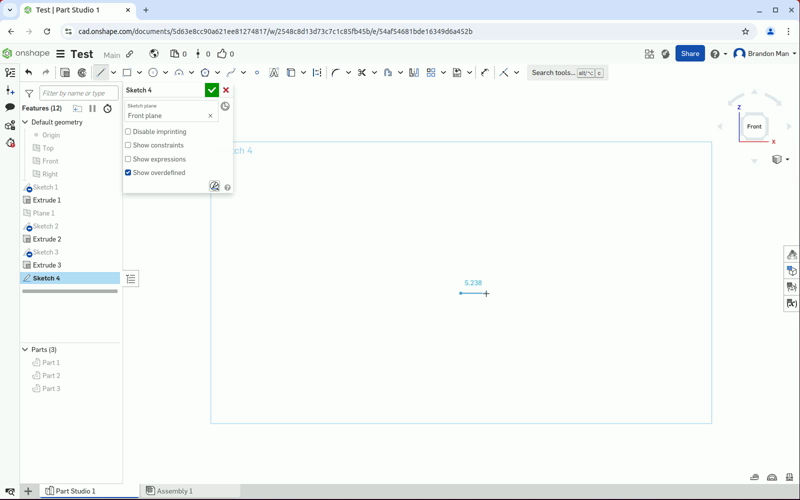
key_up(shift)
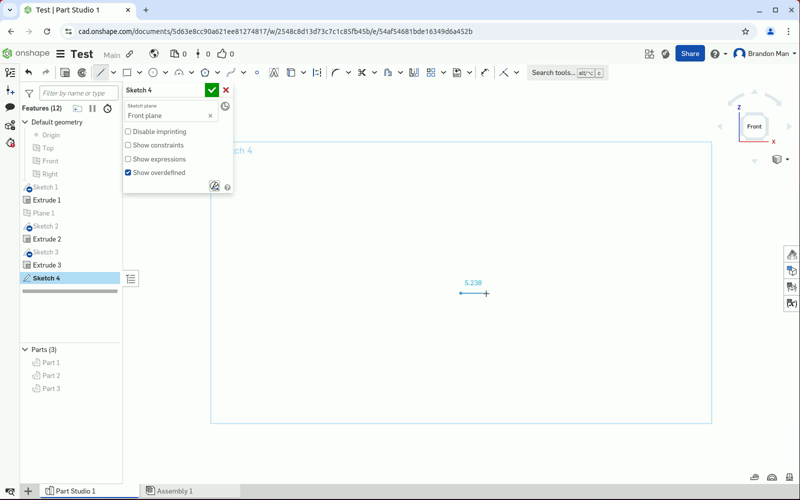
key_down(shift)
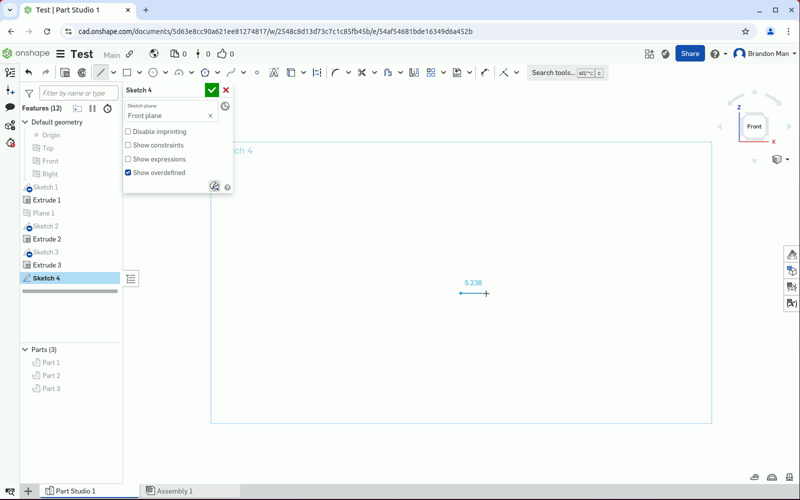
mouse_move(516, 293)
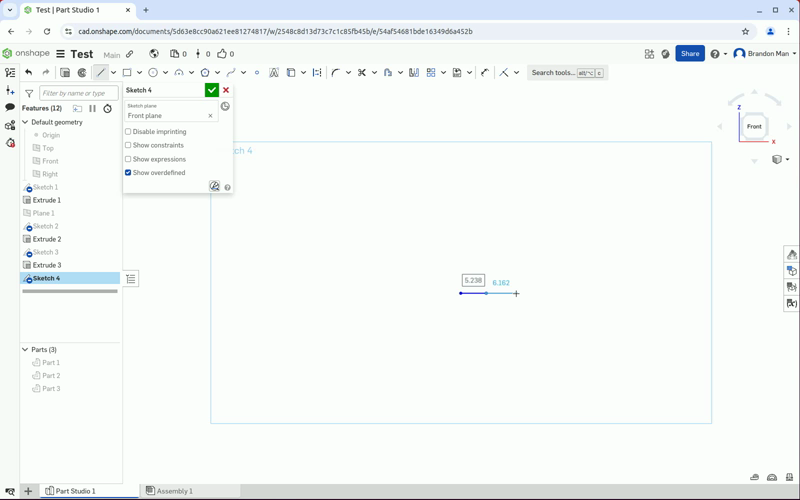
mouse_move(486, 282)
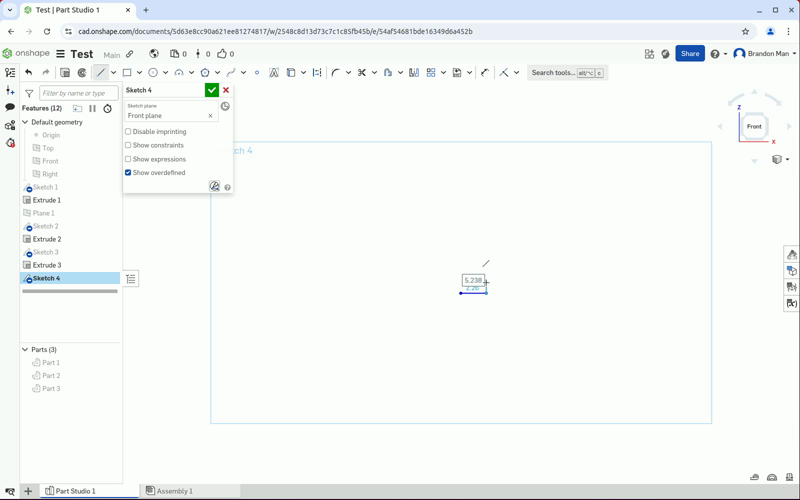
click(486, 282)
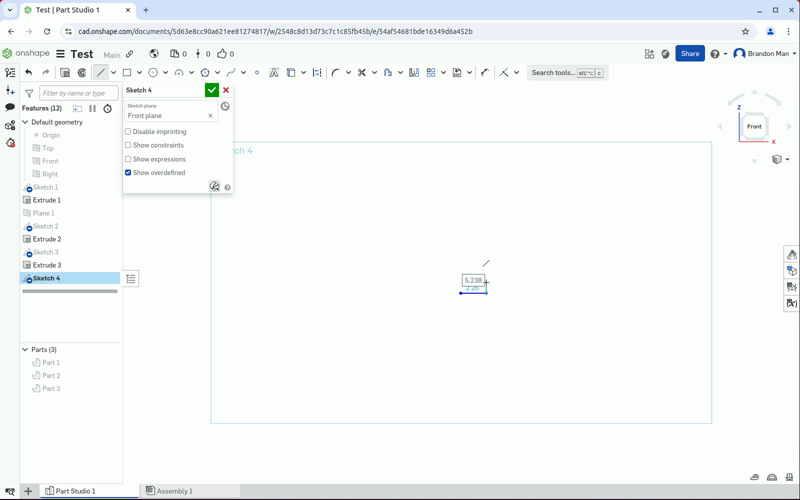
key_up(shift)
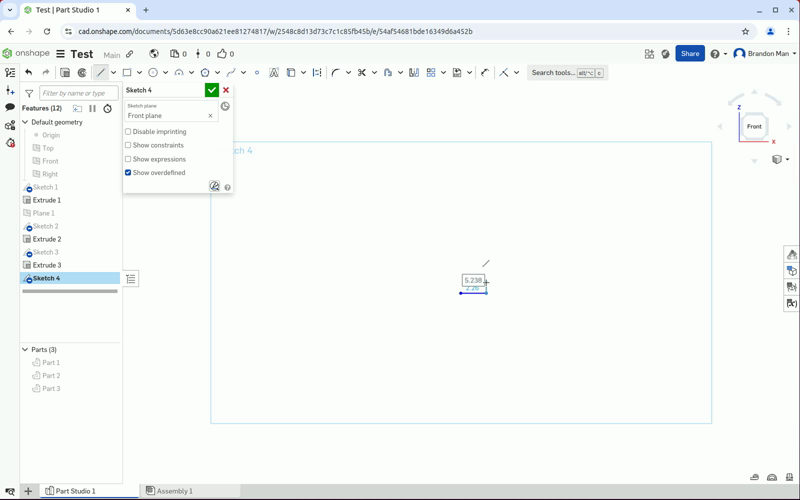
key_down(shift)
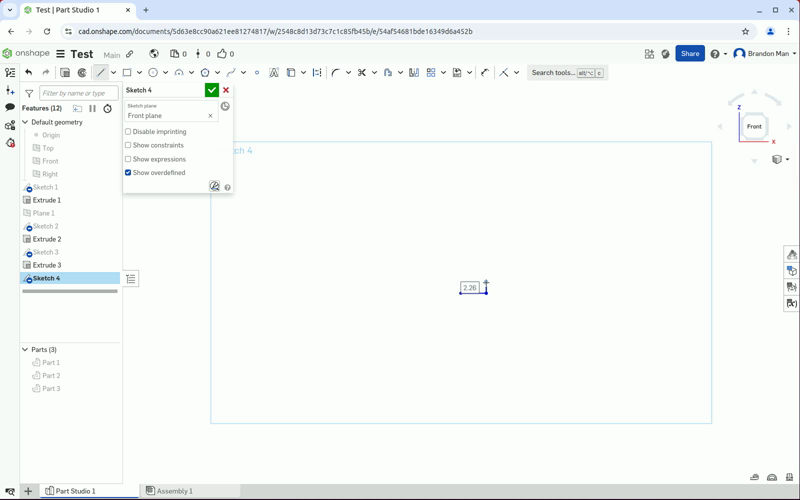
mouse_move(516, 282)
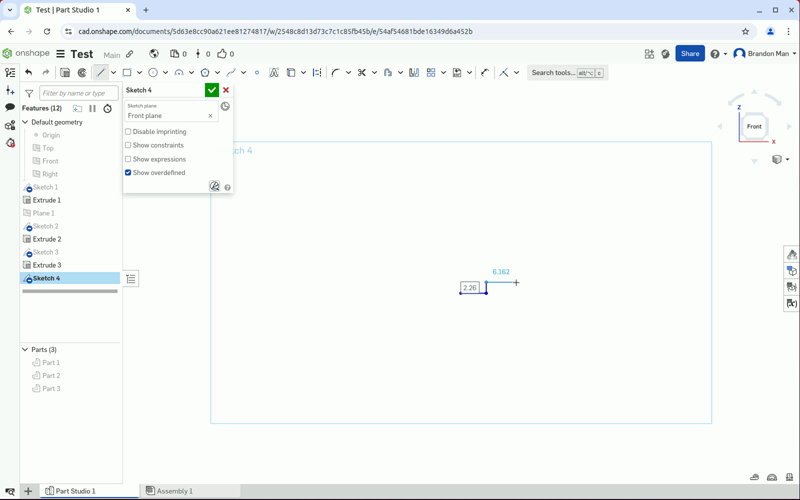
mouse_move(460, 282)
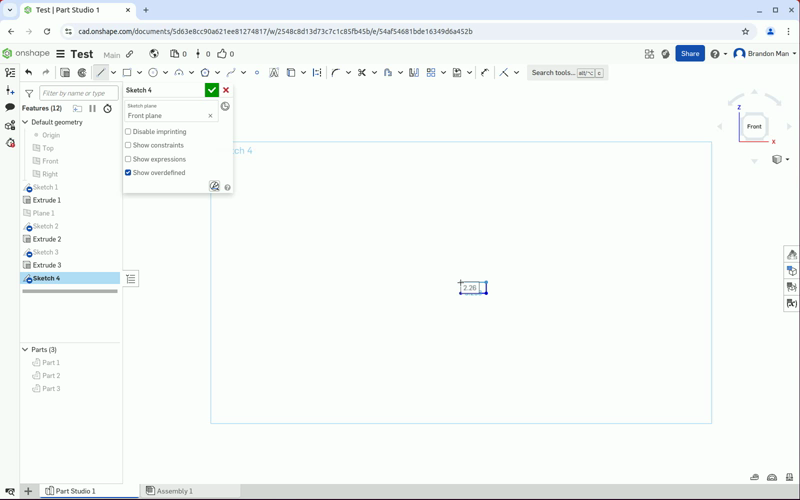
click(460, 282)
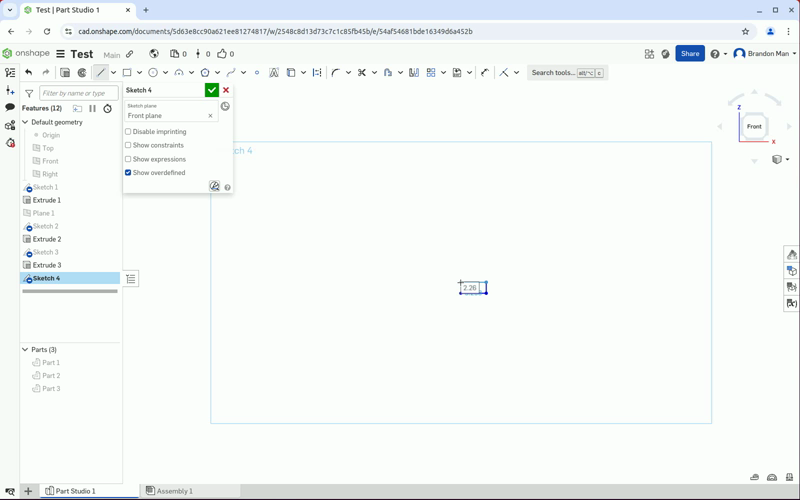
key_up(shift)
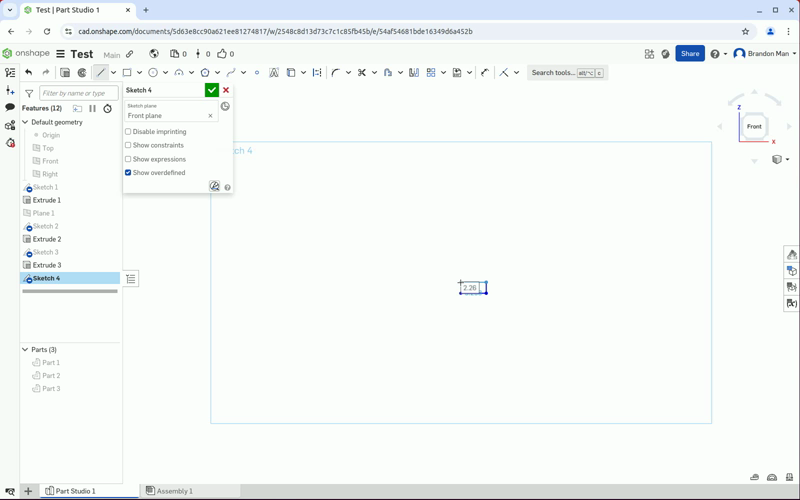
mouse_move(490, 282)
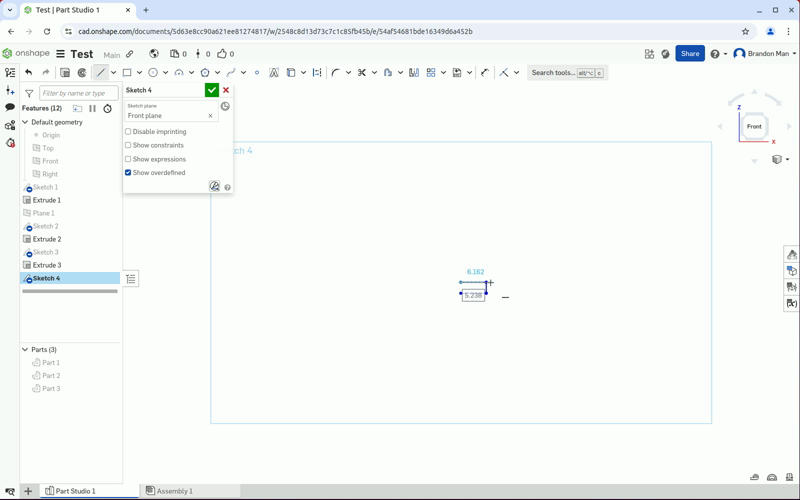
key_down(shift)
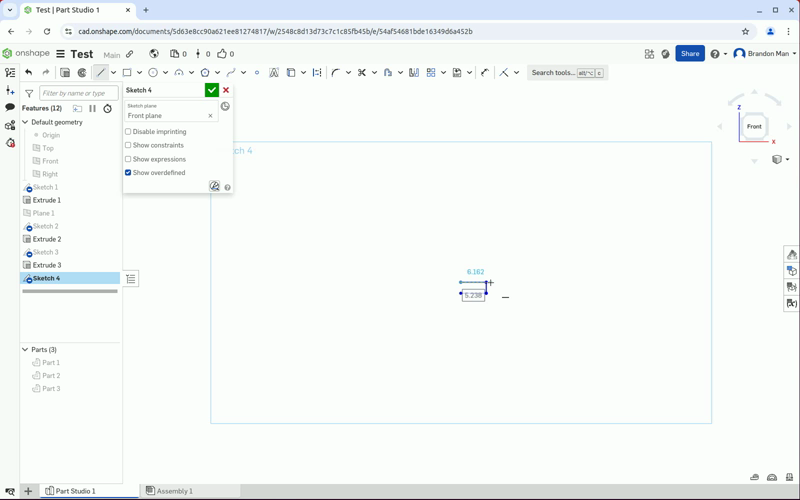
mouse_move(460, 293)
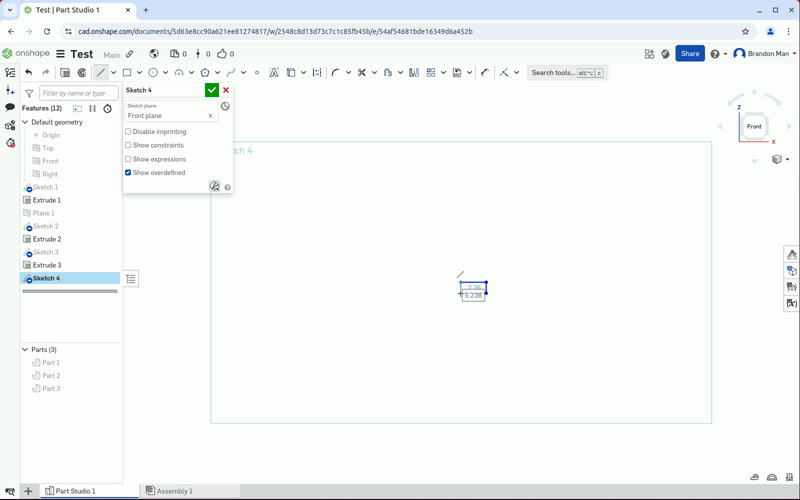
key_up(shift)
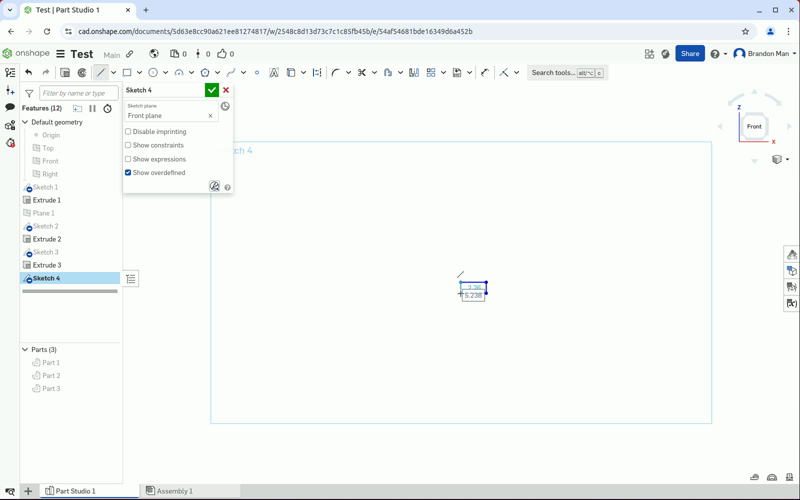
click(460, 293)
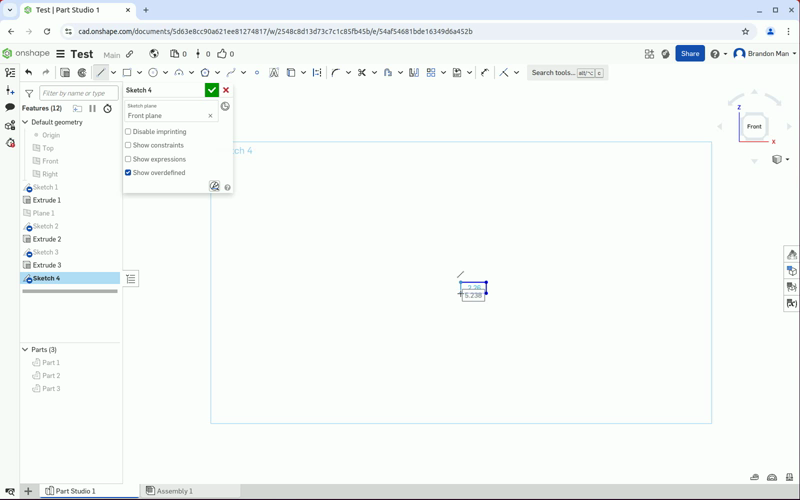
key(esc)
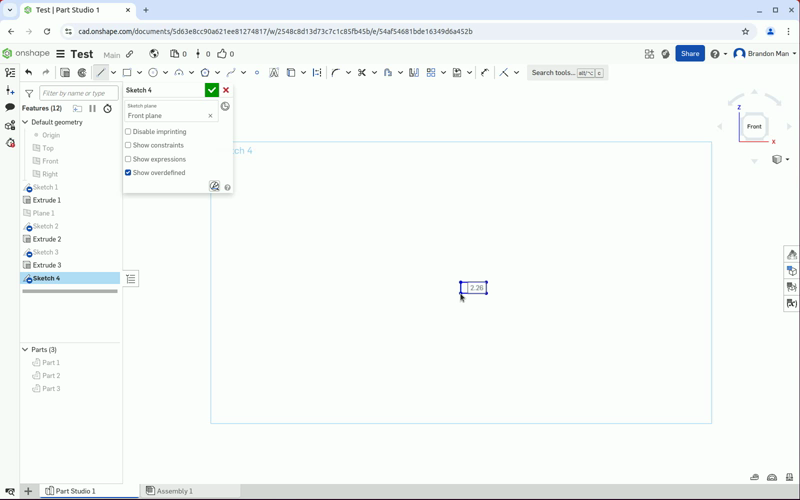
mouse_move(482, 289)
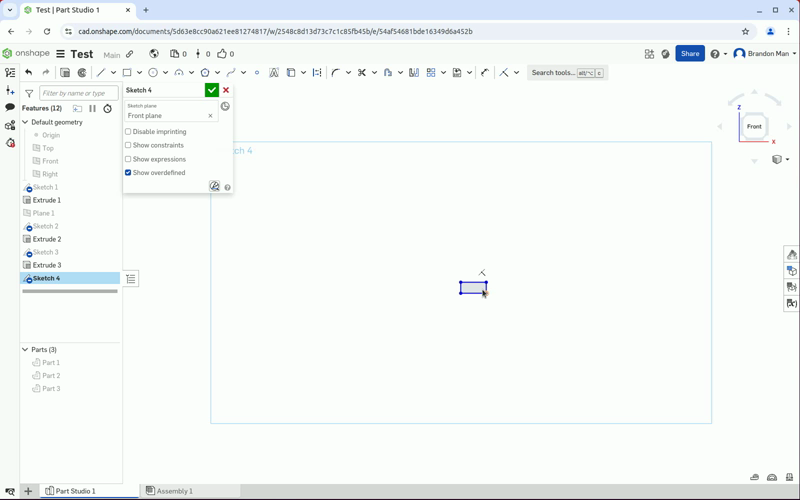
scroll(6)
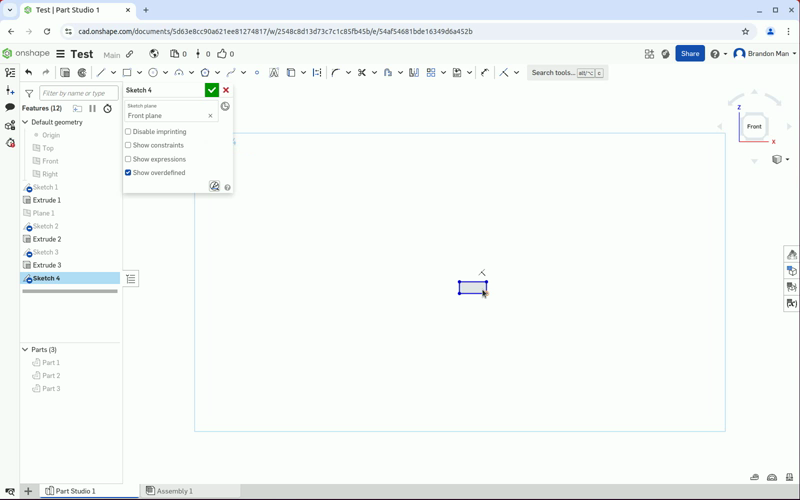
scroll(6)
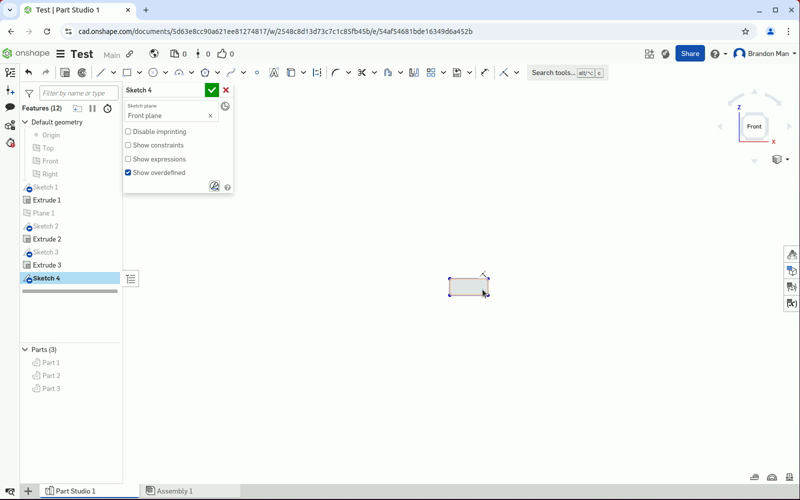
scroll(6)
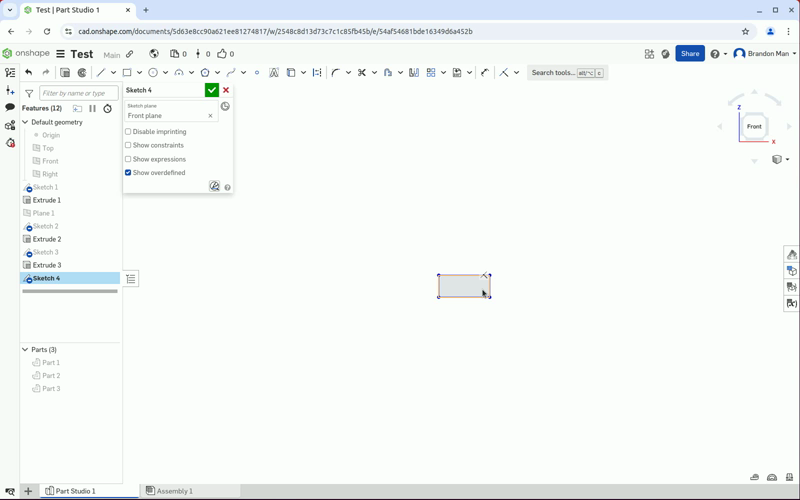
scroll(6)
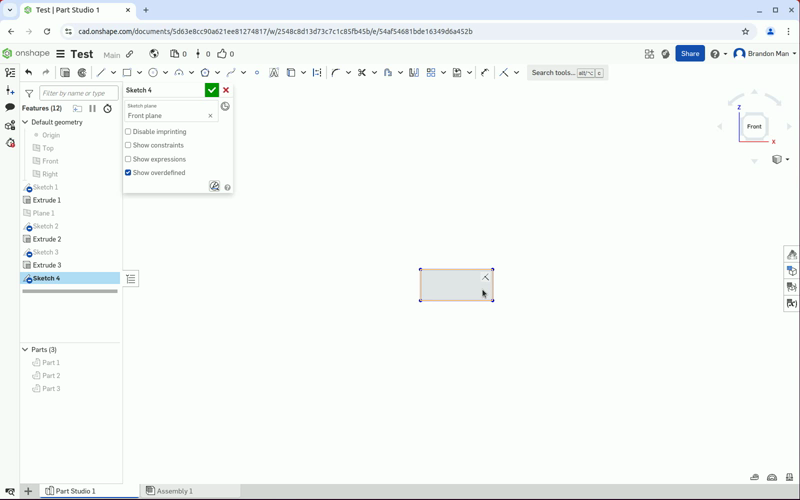
scroll(6)
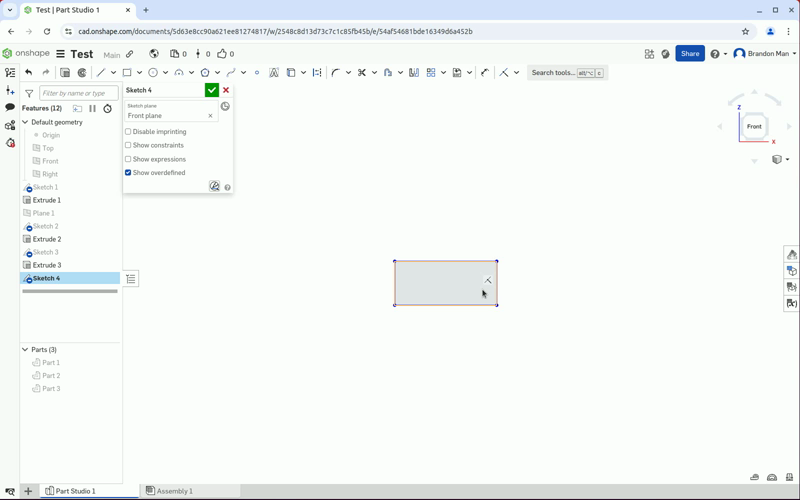
scroll(6)
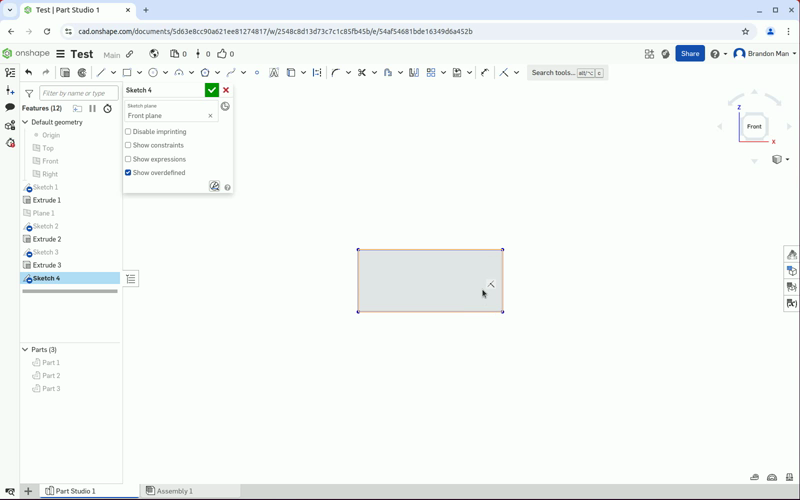
scroll(6)
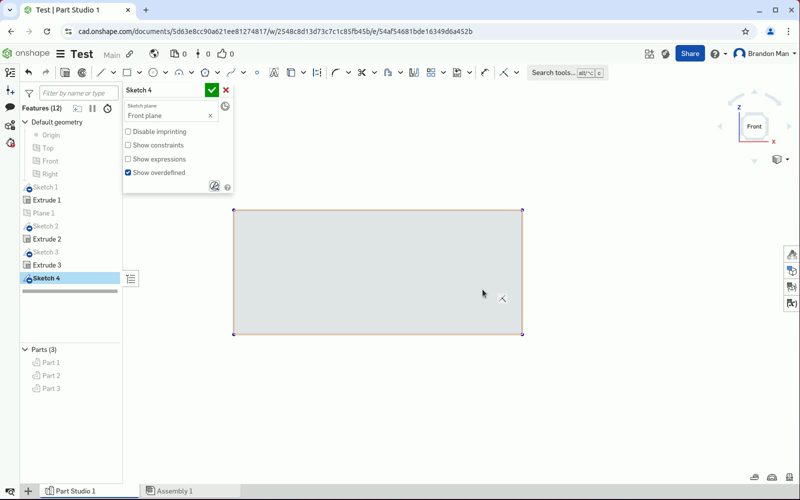
click(482, 289)
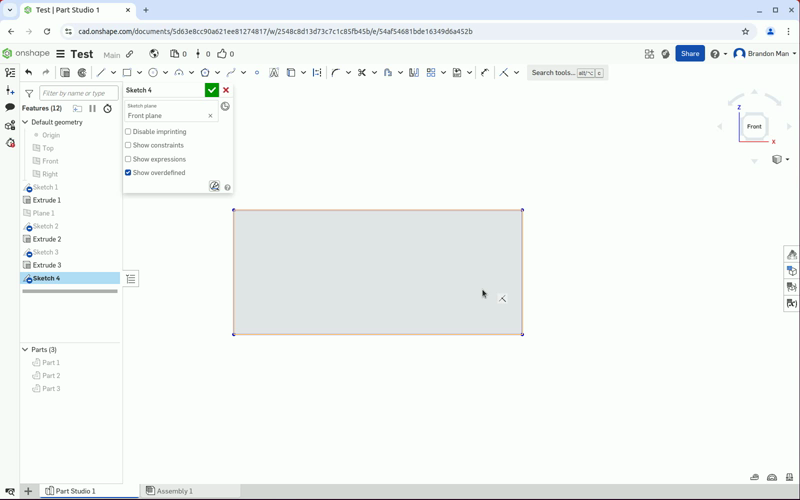
scroll(-6)
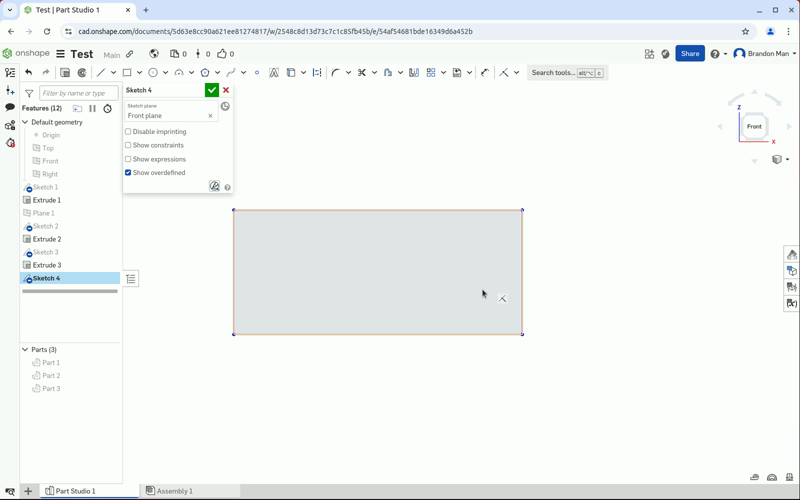
scroll(-6)
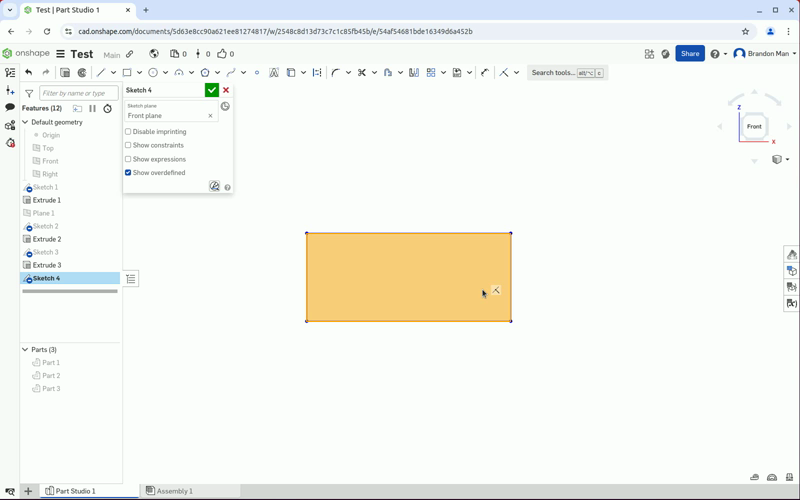
scroll(-6)
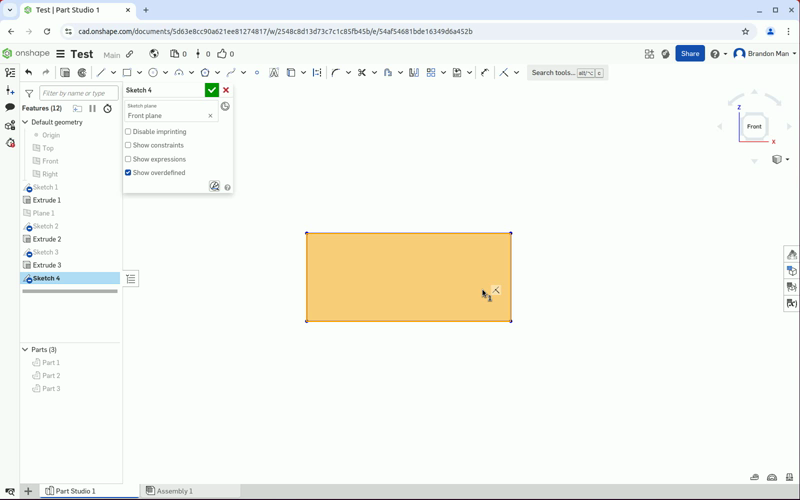
scroll(-6)
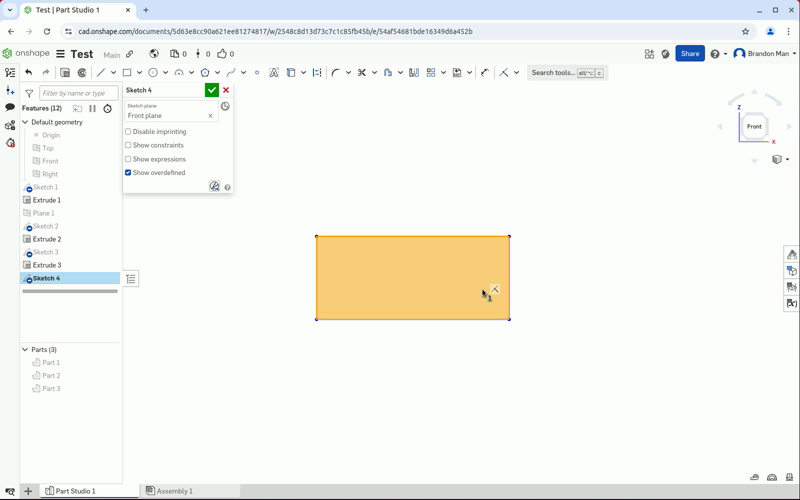
scroll(-6)
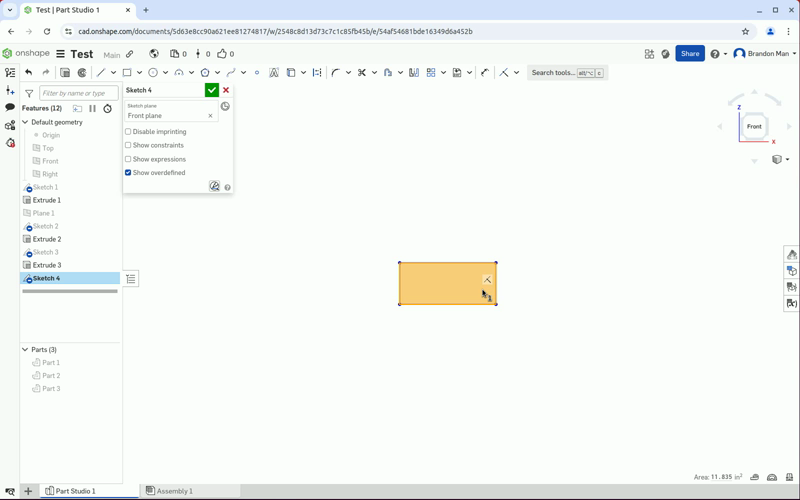
scroll(-6)
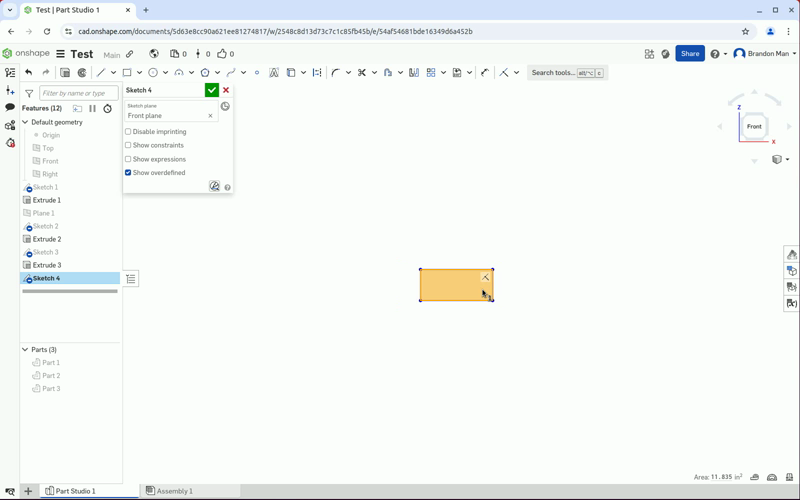
scroll(-6)
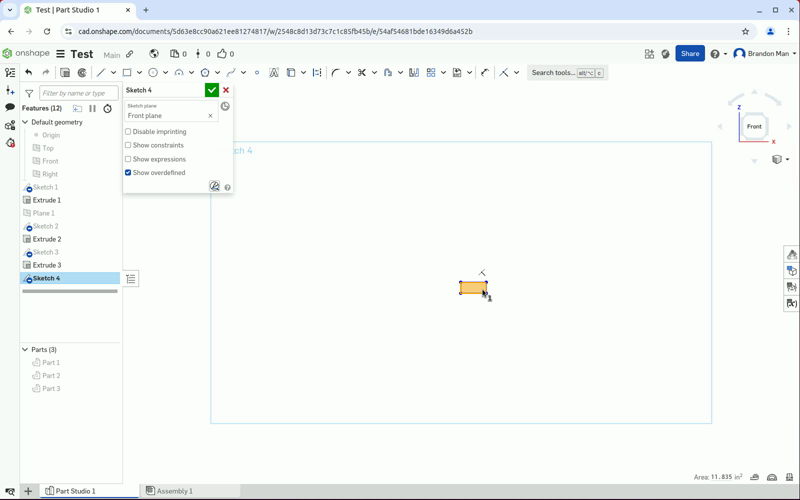
mouse_move(73, 352)
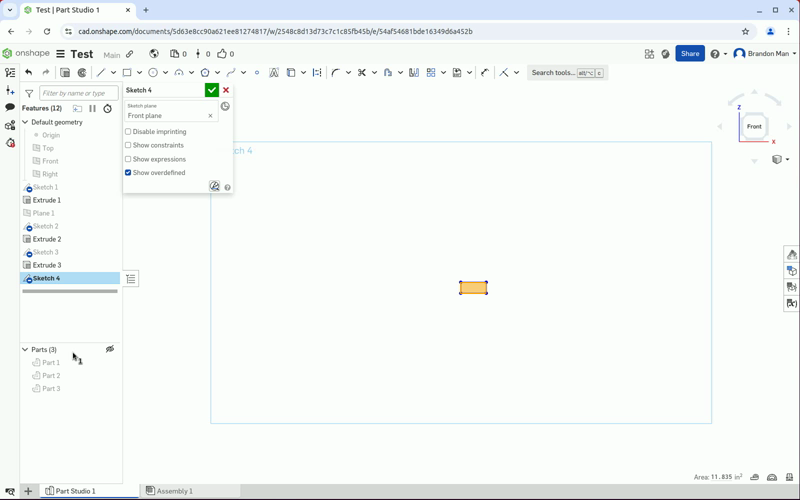
key(shift+y)
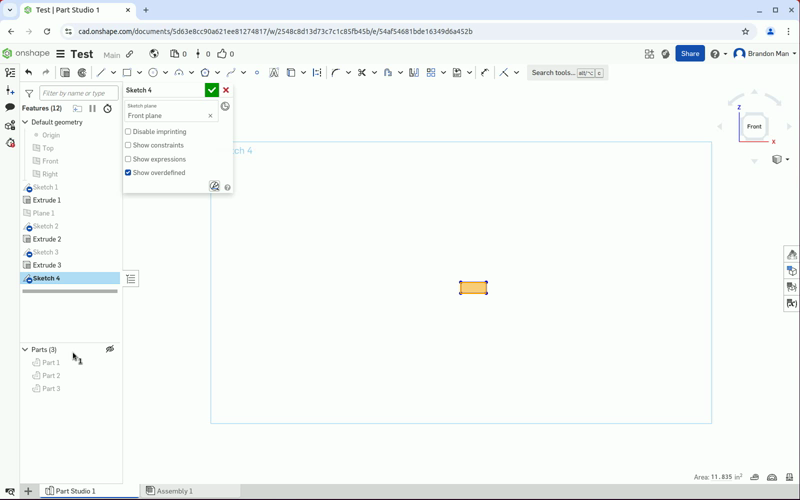
key(shift+e)
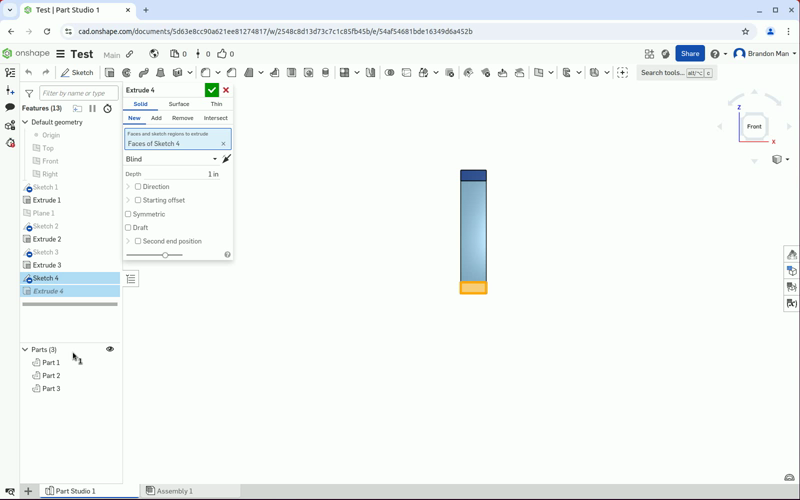
mouse_move(143, 106)
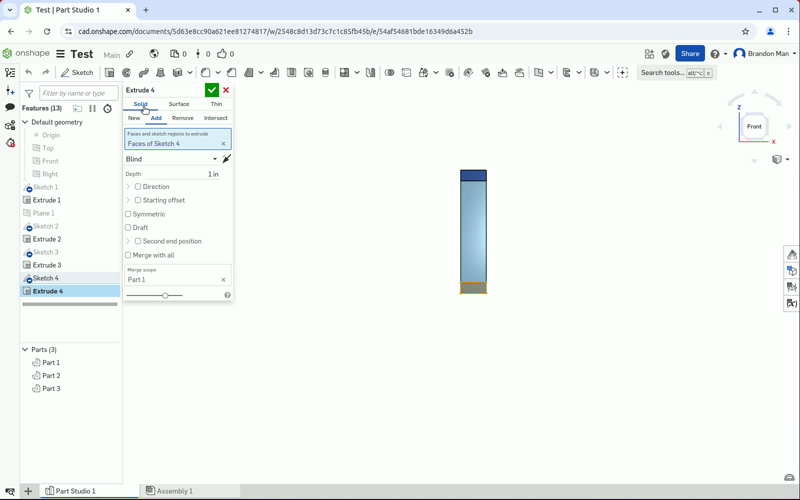
click(143, 106)
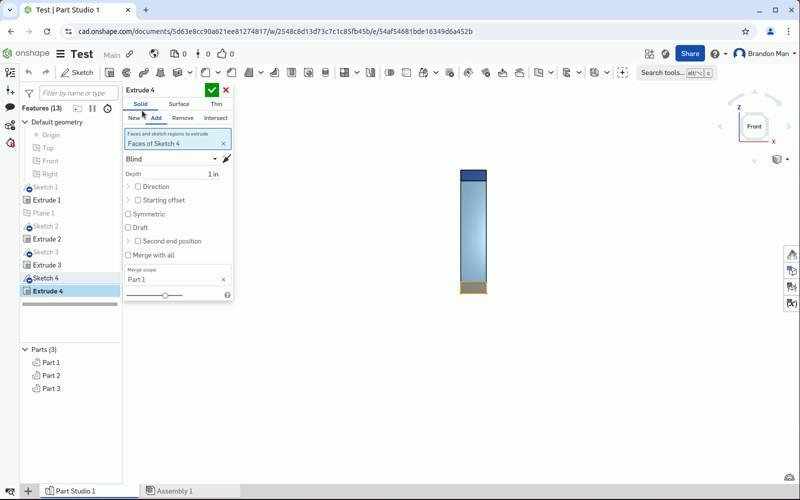
mouse_move(137, 120)
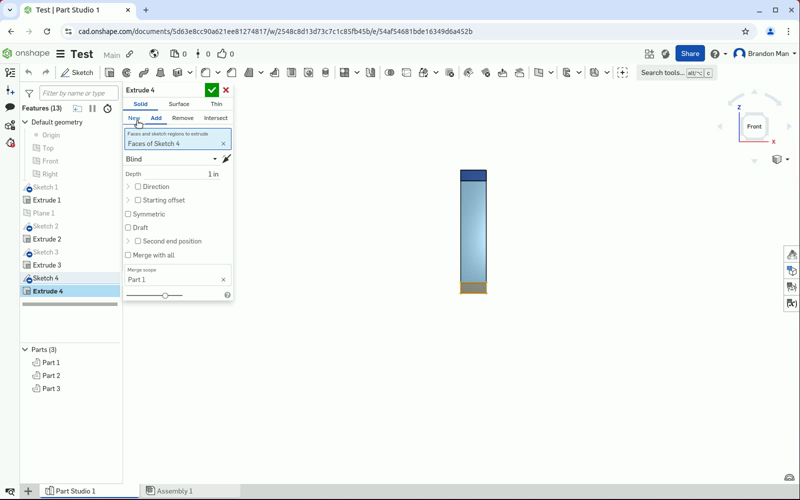
click(137, 120)
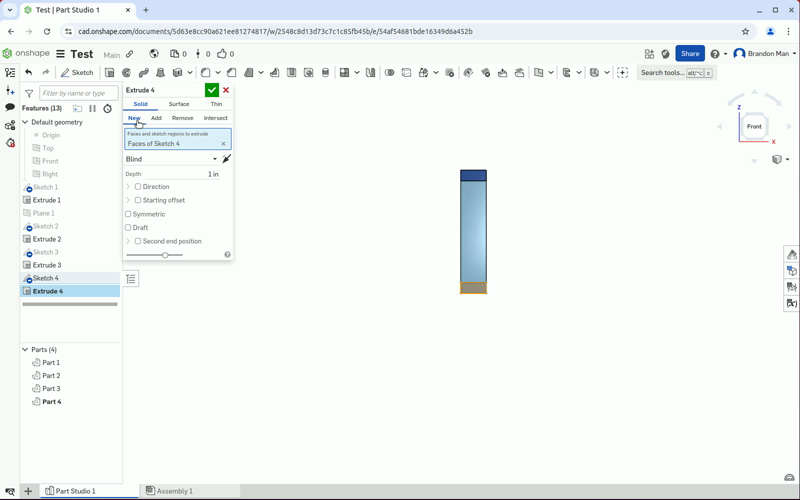
key(tab, 4)
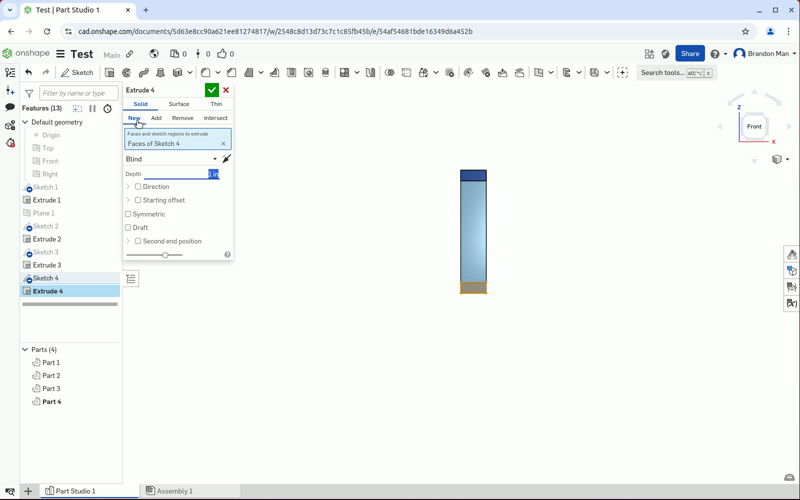
text(8.666)
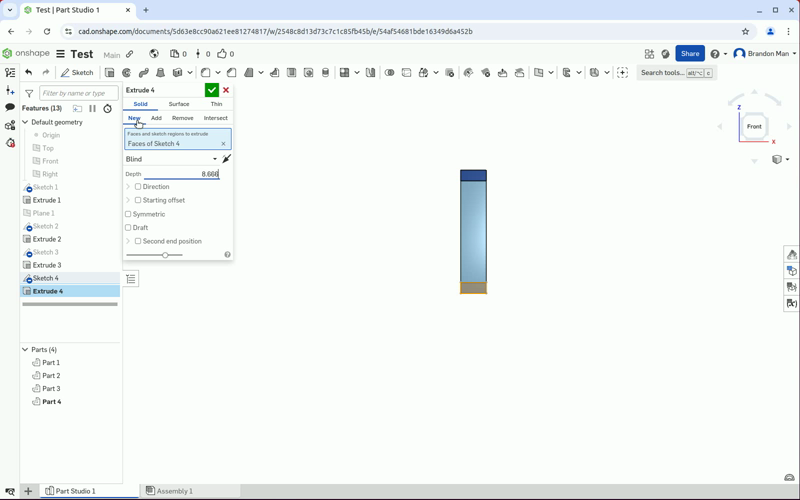
key(tab, 3)
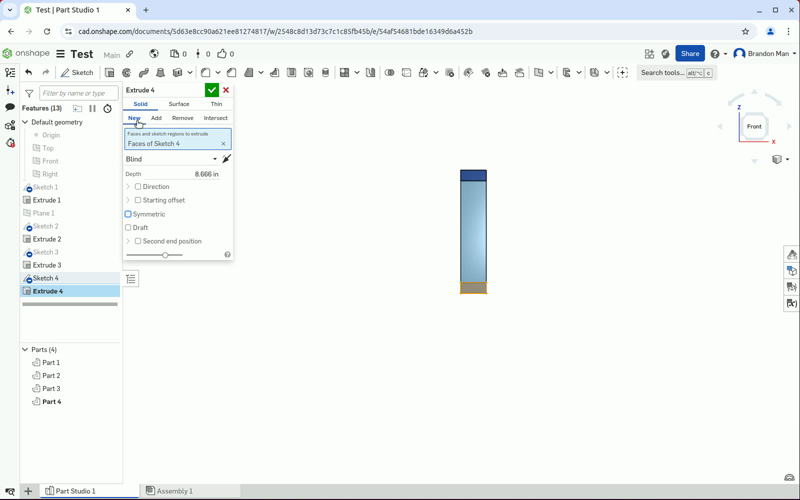
key(tab, 2)
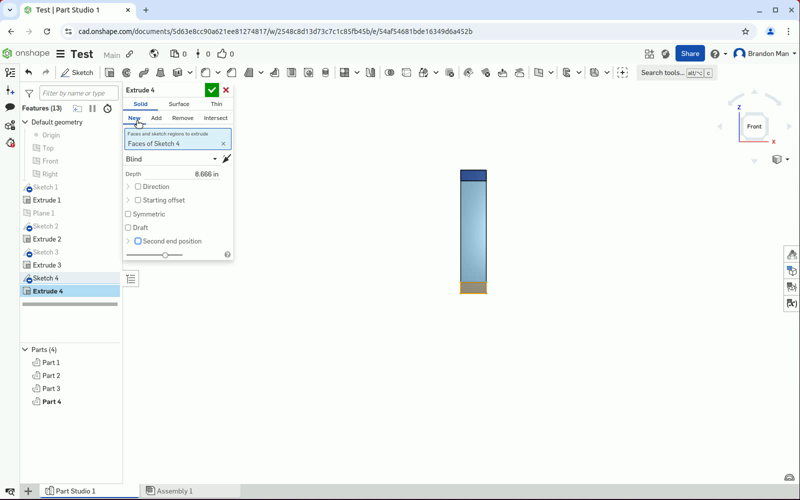
key(space)
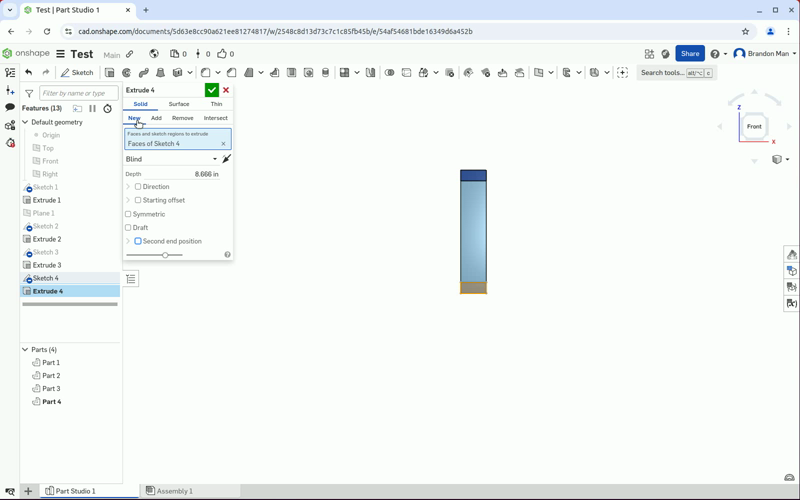
key(tab, 3)
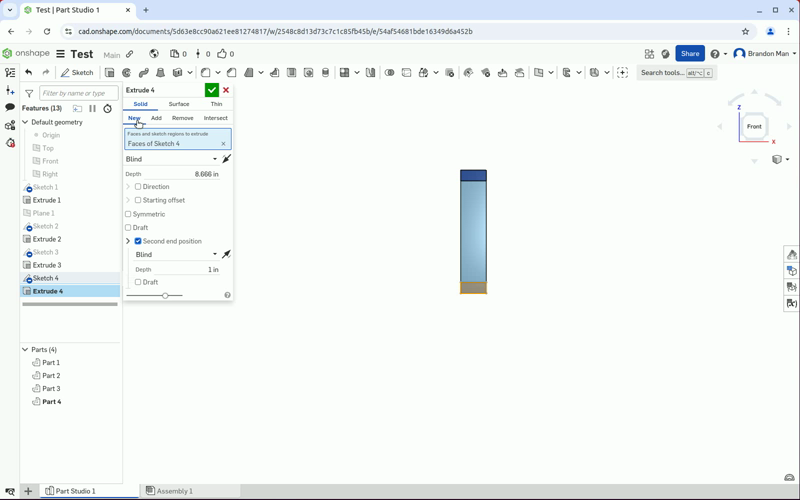
text(6.499)
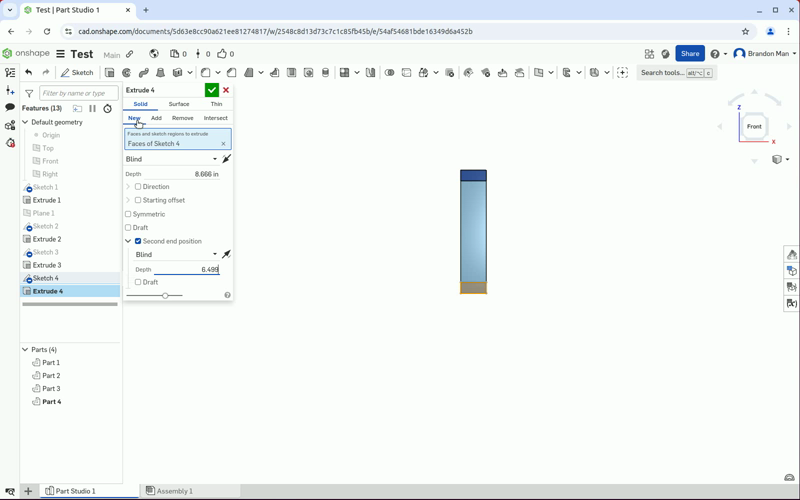
key(enter)
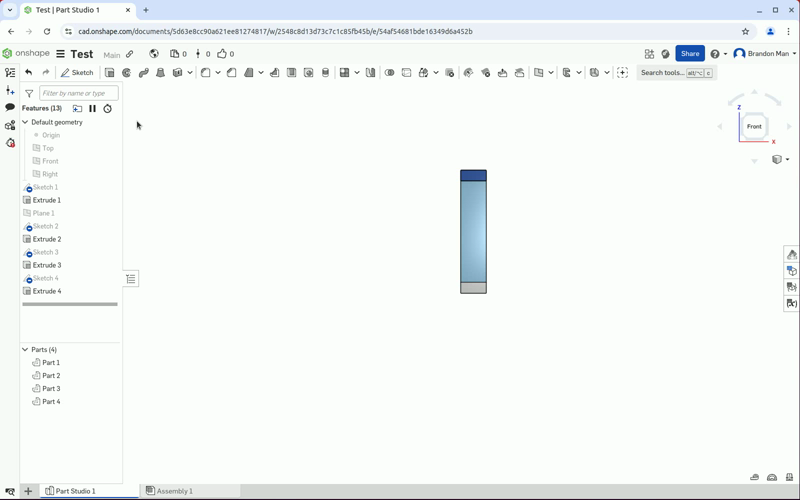
key(shift+h)
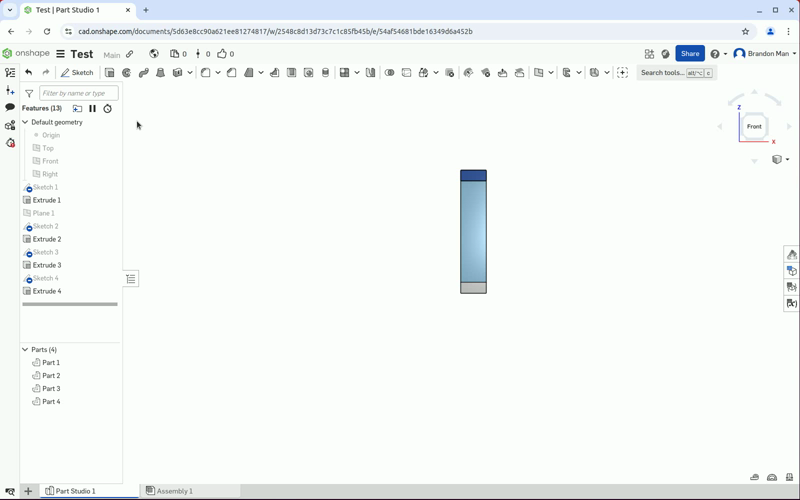
key(shift+h)
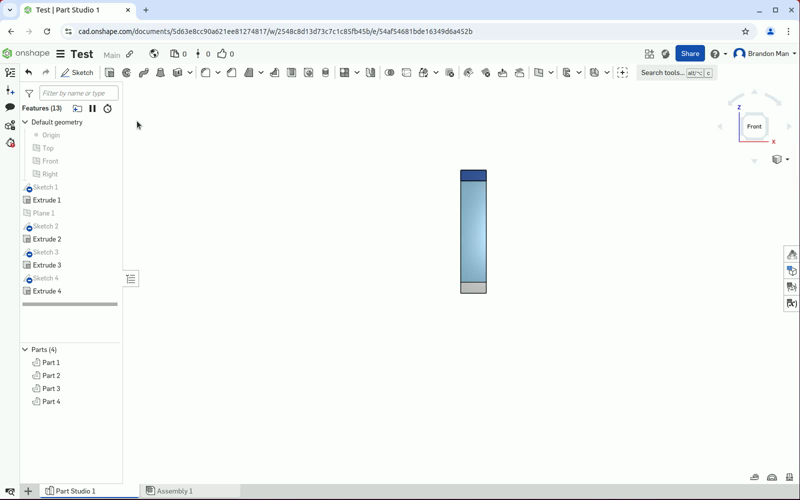
mouse_move(73, 189)
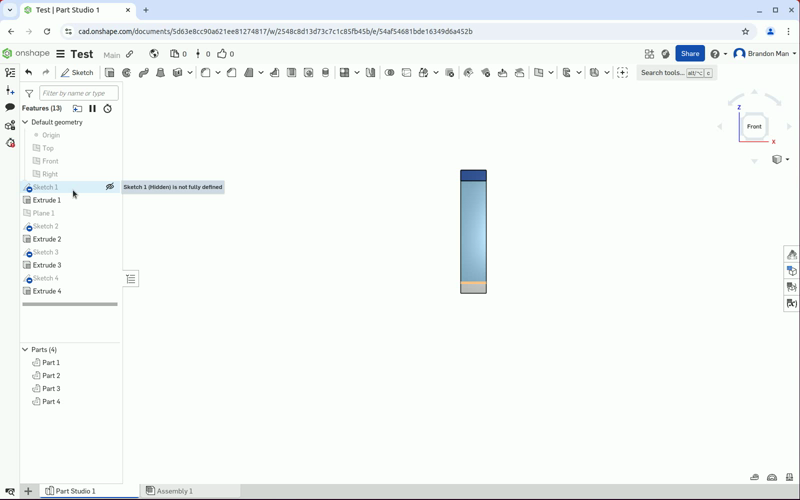
click(73, 189)
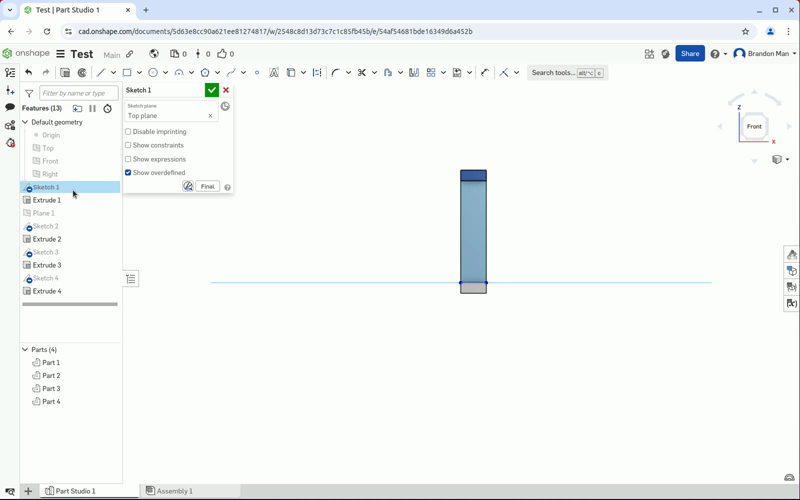
mouse_move(229, 92)
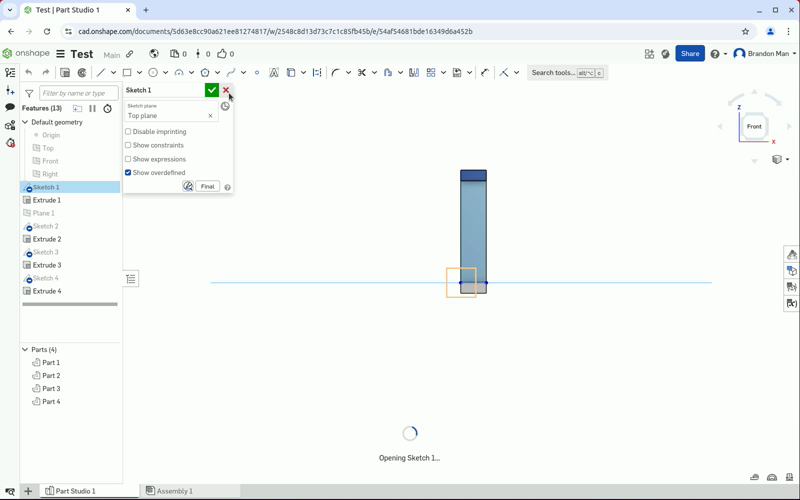
click(229, 92)
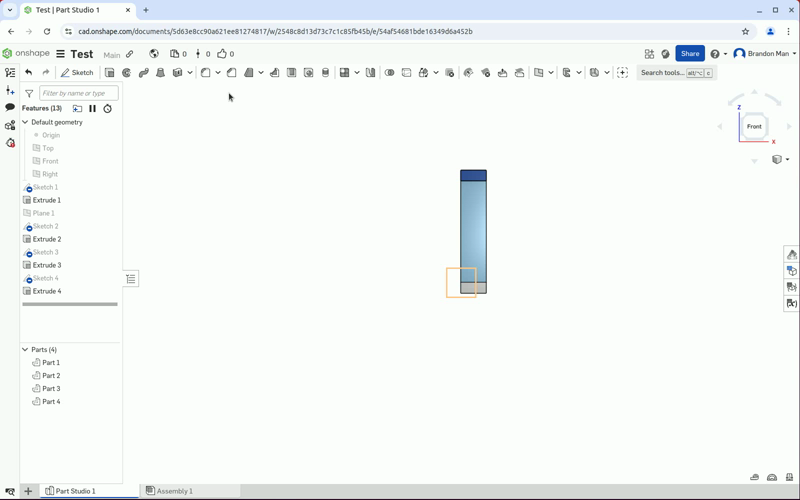
mouse_move(73, 352)
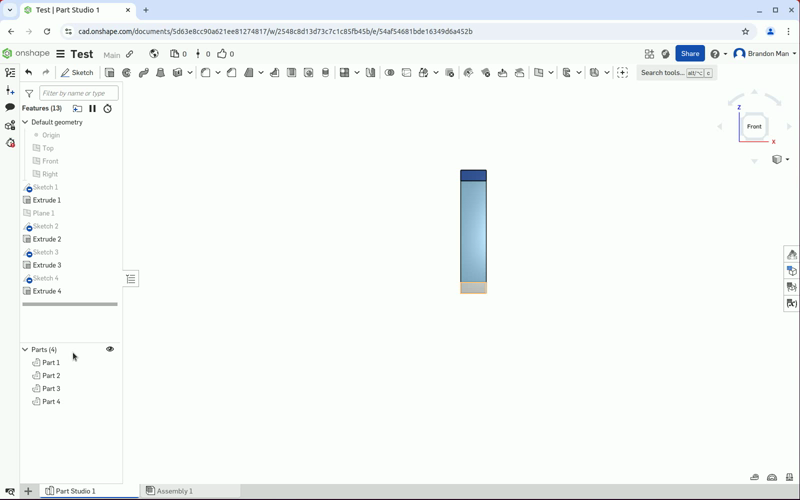
key(y)
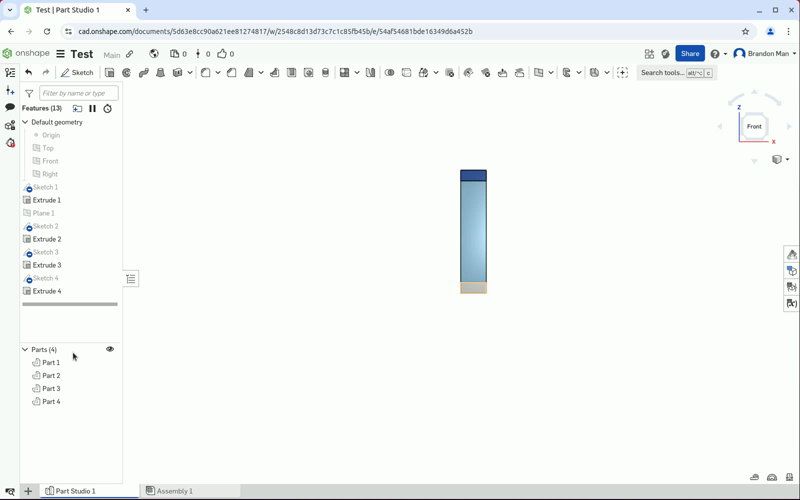
key(shift+p)
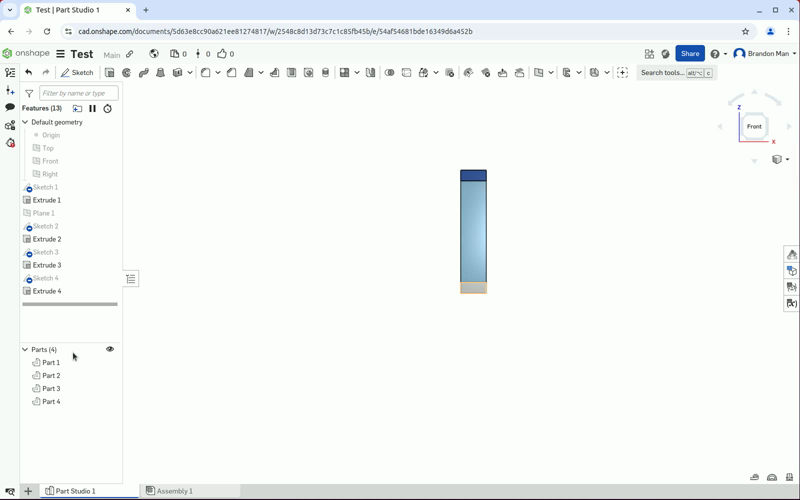
key(space)
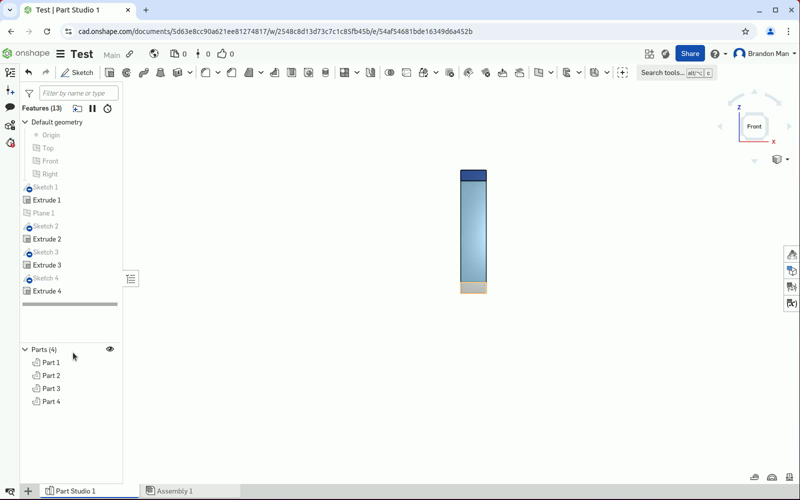
key_down(shift)
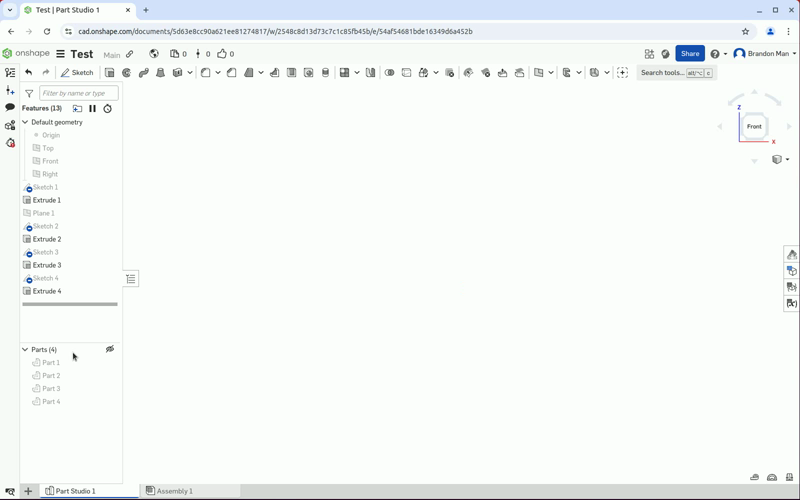
key(left)
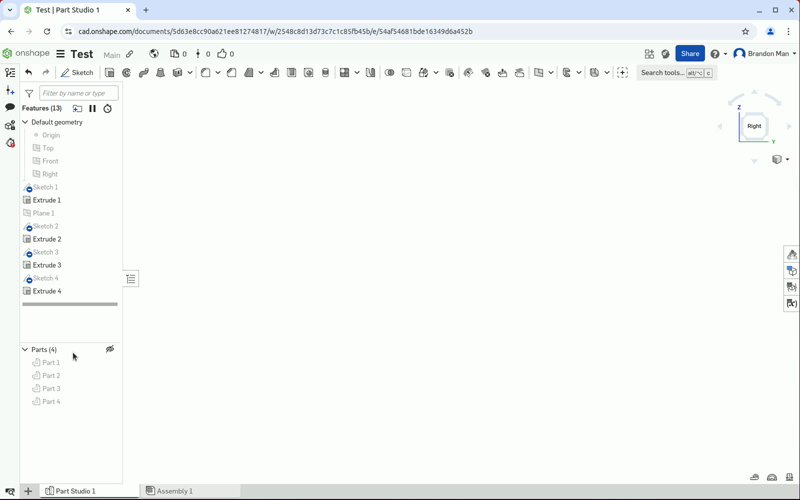
key_up(shift)
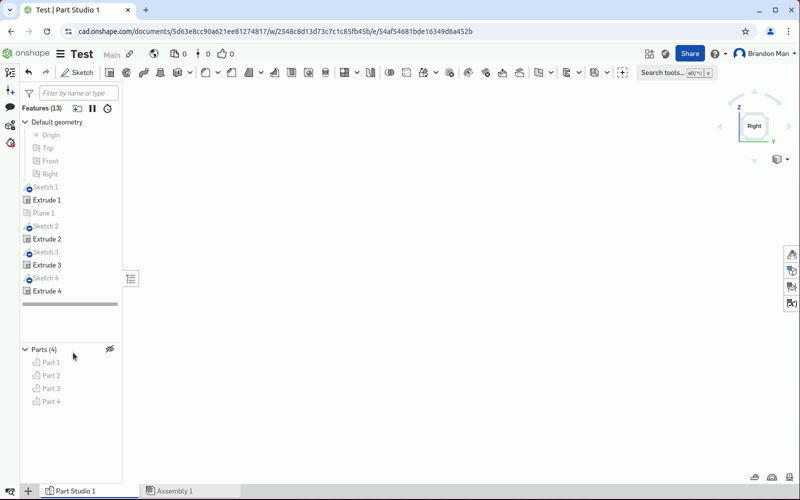
mouse_move(73, 352)
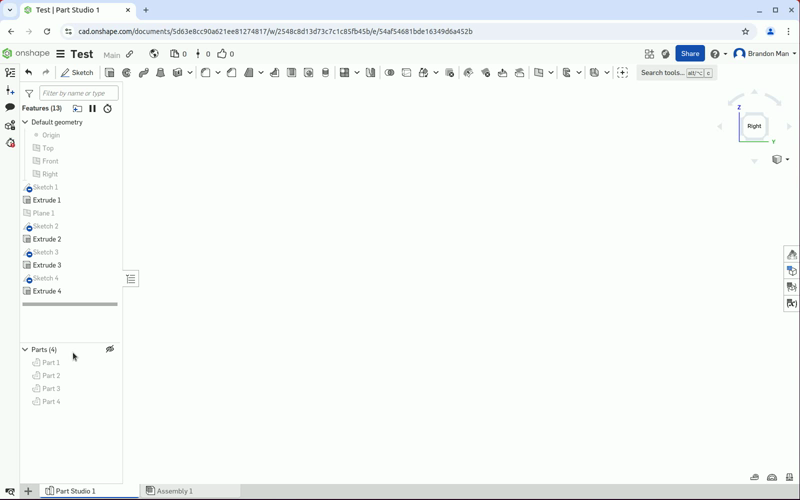
key(shift+y)
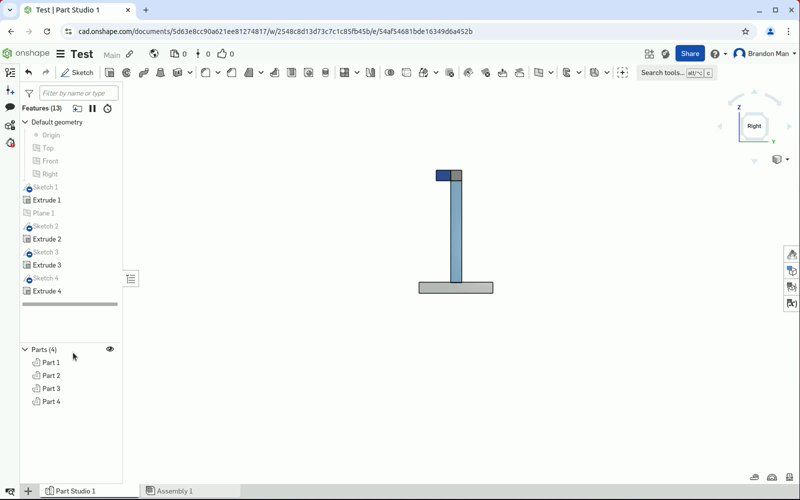
mouse_move(541, 75)
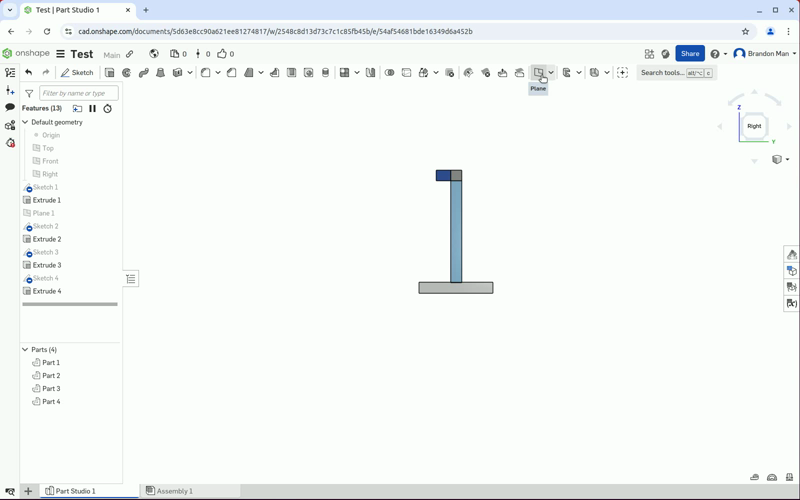
click(541, 75)
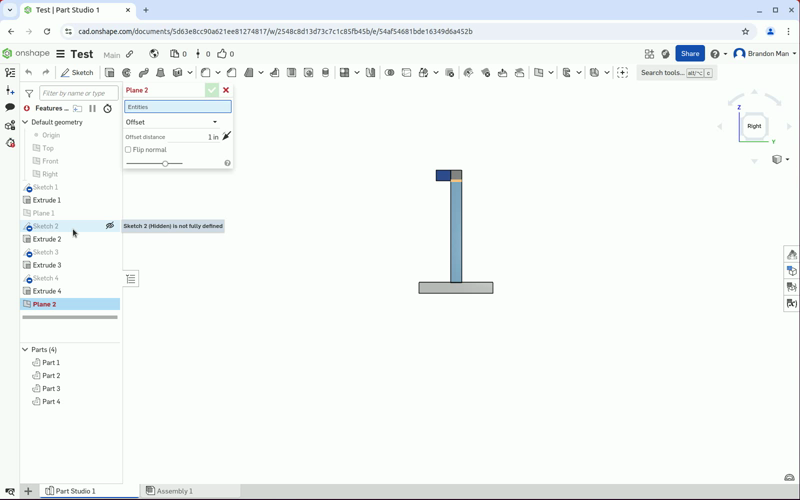
scroll(3)
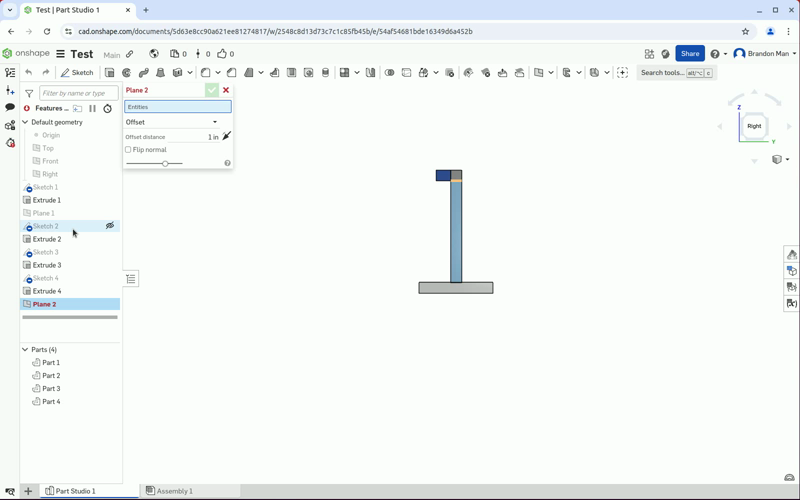
mouse_move(73, 176)
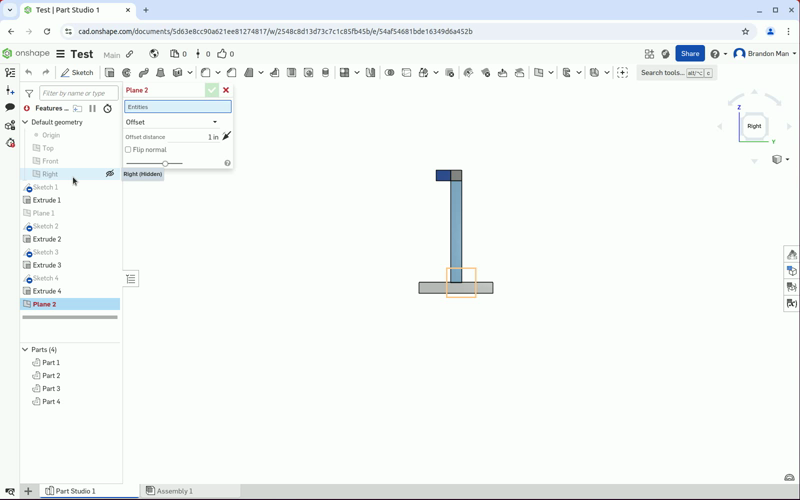
click(73, 176)
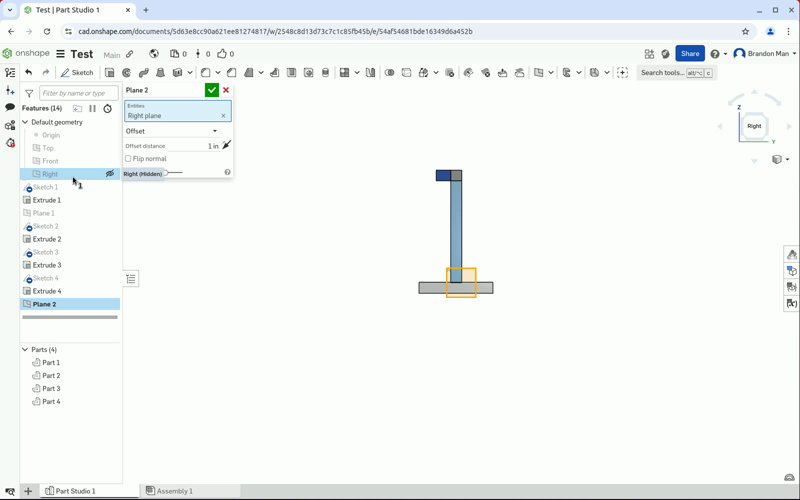
key(tab, 2)
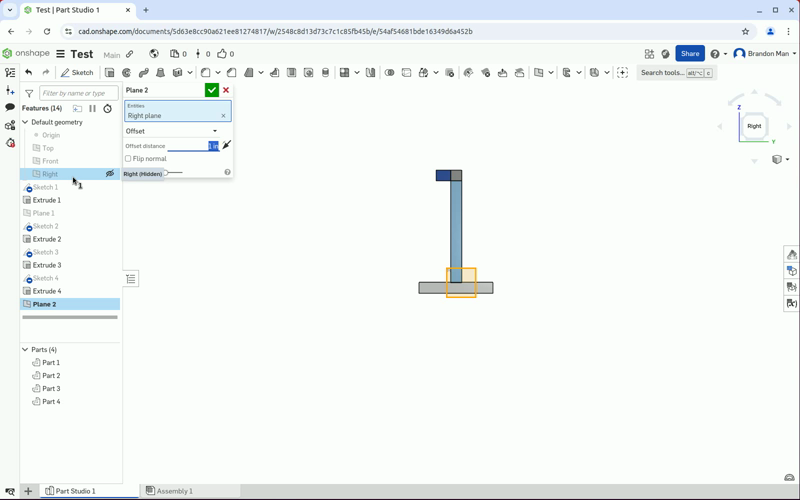
text(5.053)
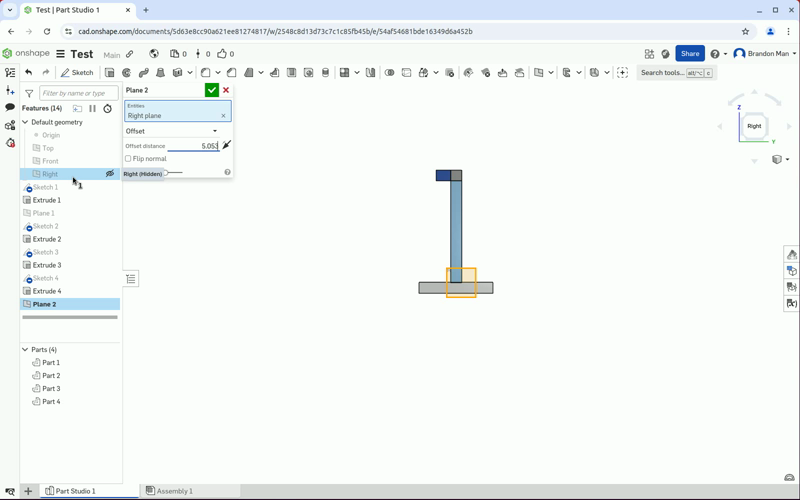
key(enter, 2)
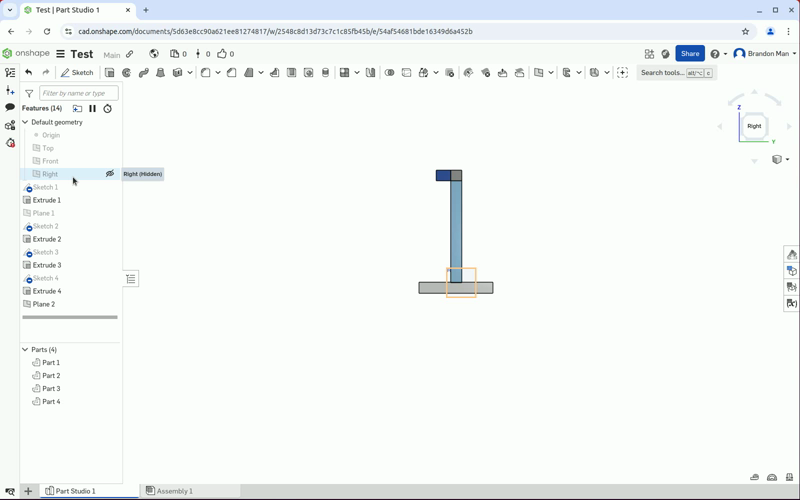
key(shift+s)
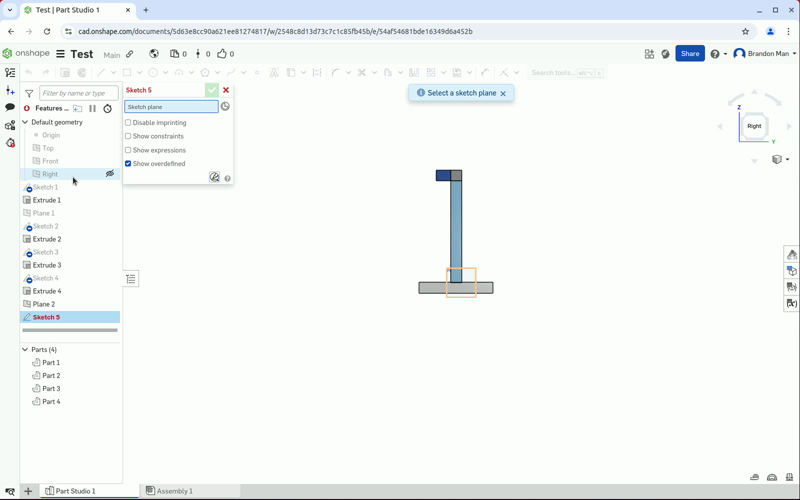
mouse_move(73, 306)
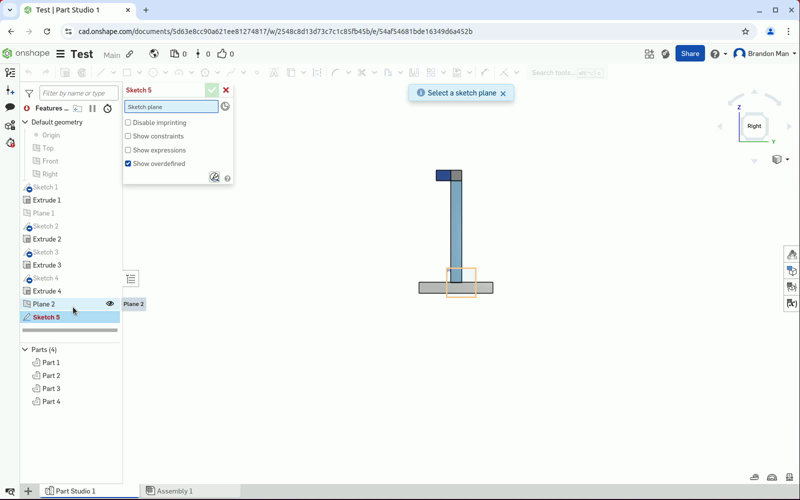
click(73, 306)
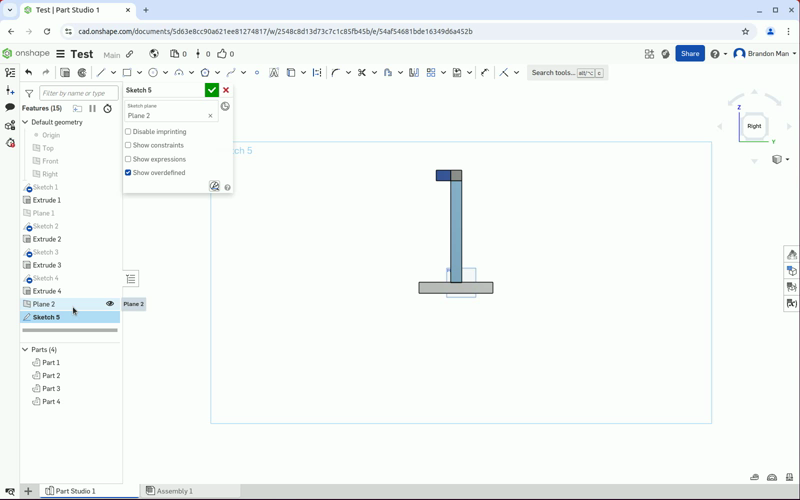
mouse_move(73, 352)
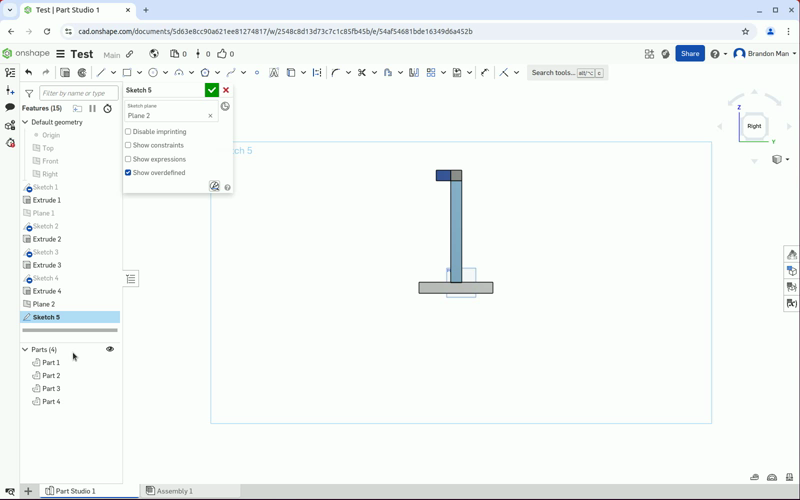
key(y)
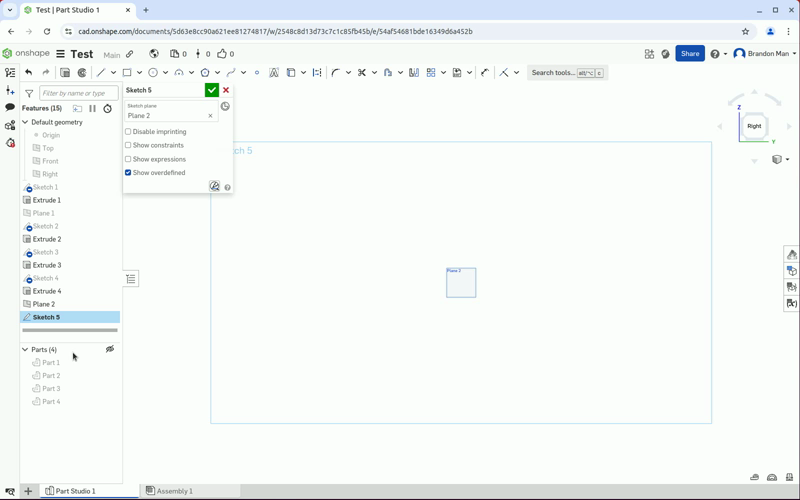
key(l)
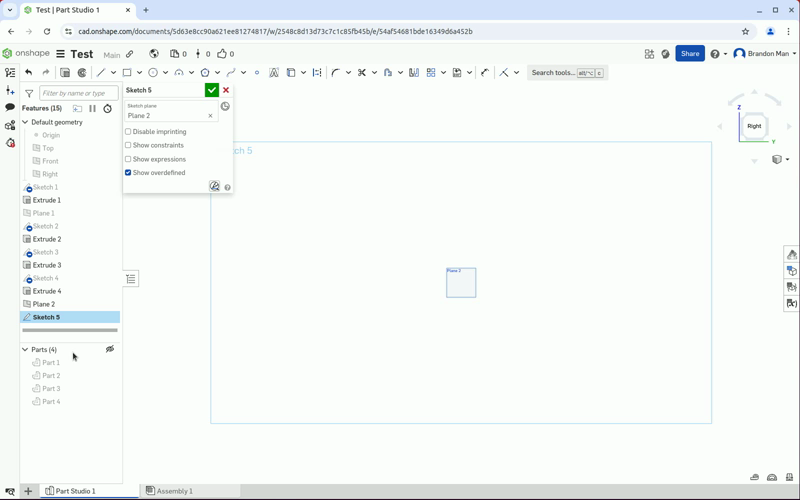
key_down(shift)
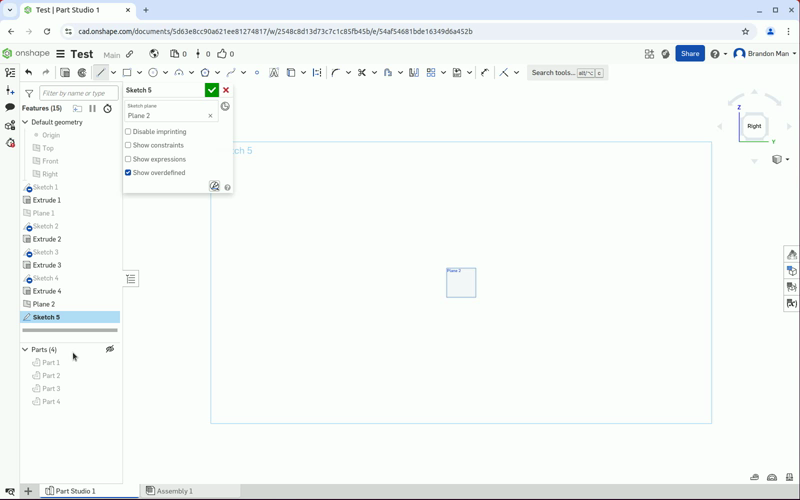
mouse_move(418, 293)
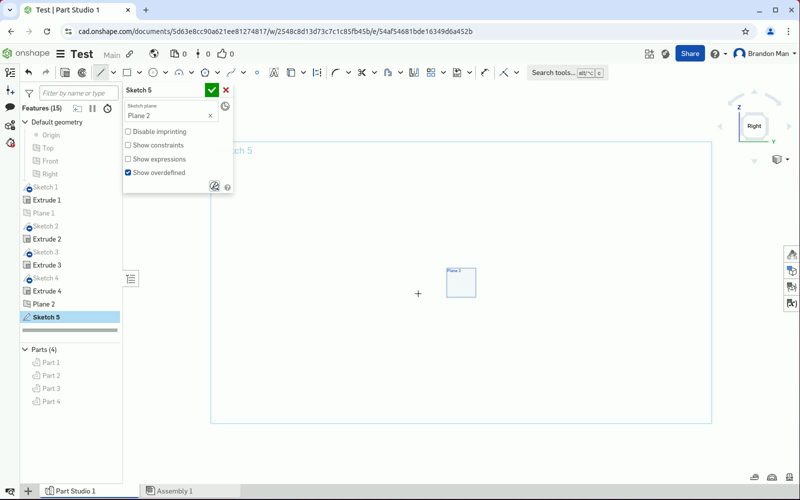
click(418, 293)
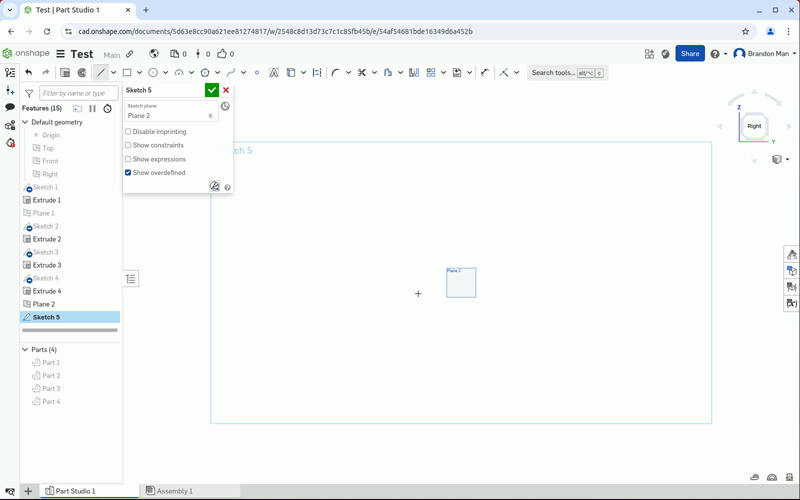
key_up(shift)
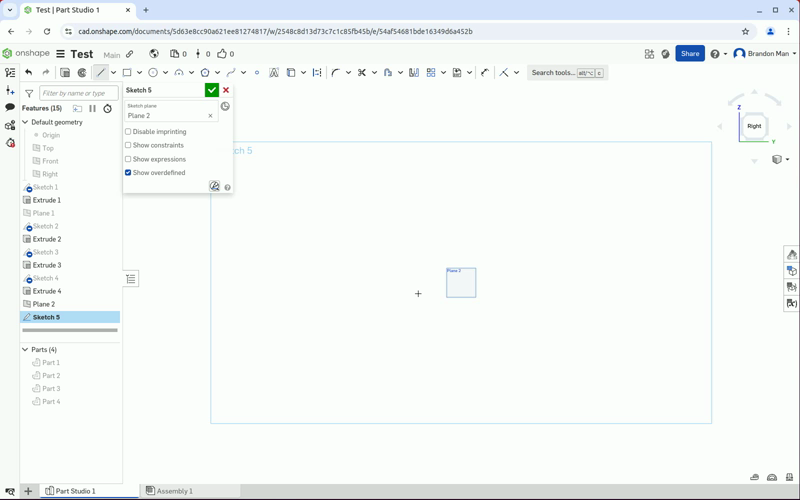
key_down(shift)
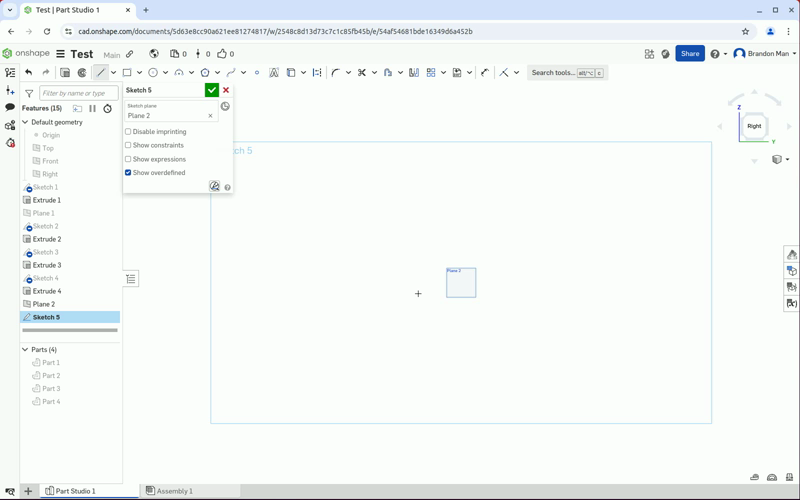
mouse_move(492, 293)
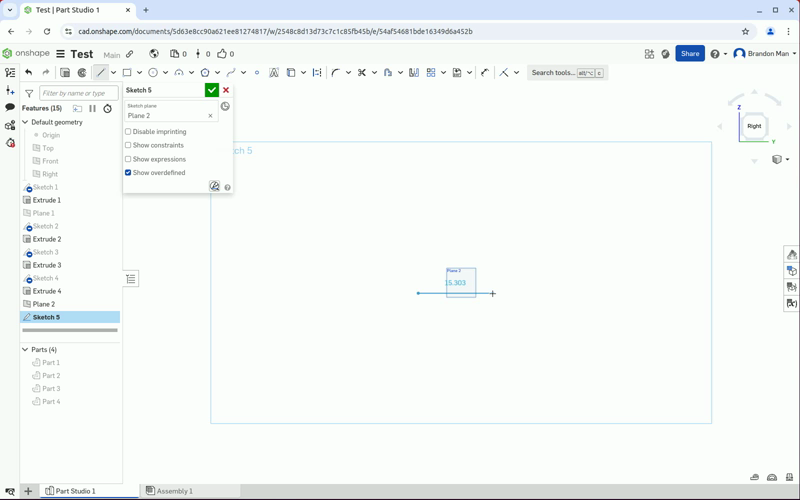
click(492, 293)
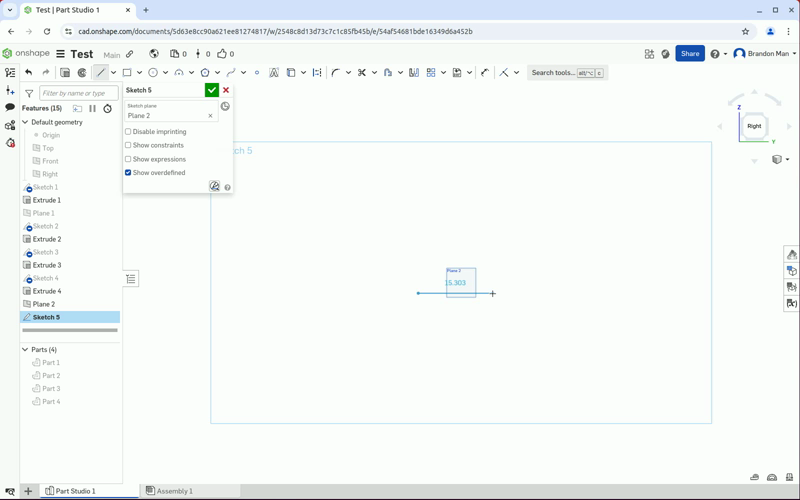
key_up(shift)
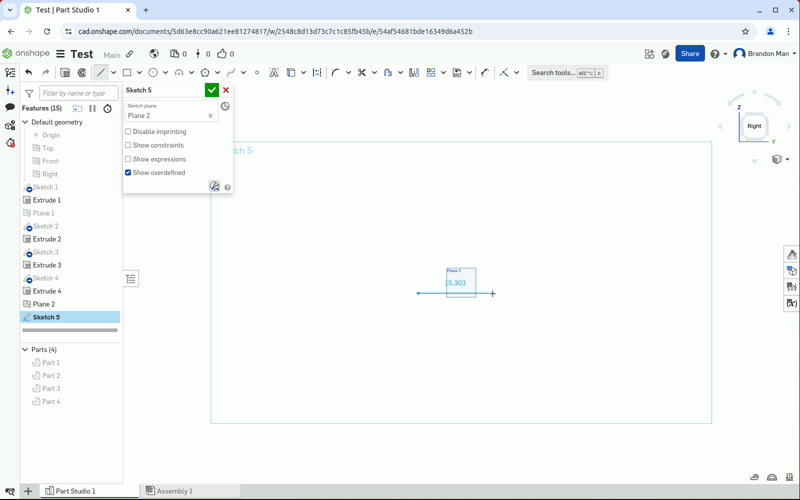
key_down(shift)
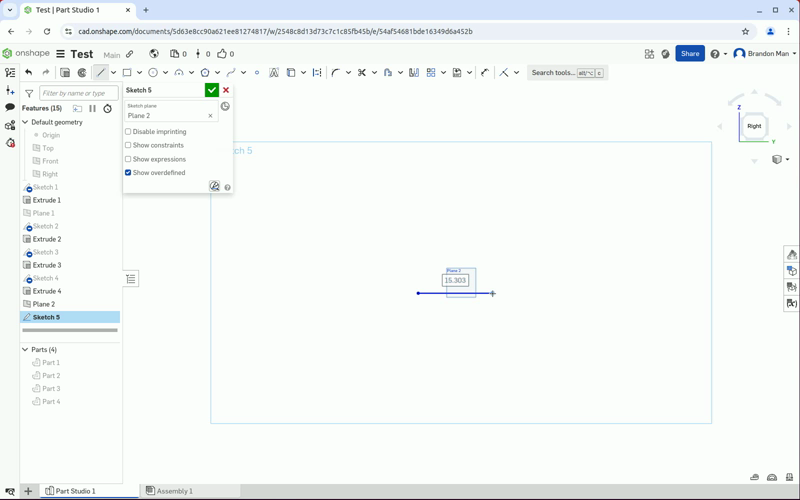
mouse_move(522, 293)
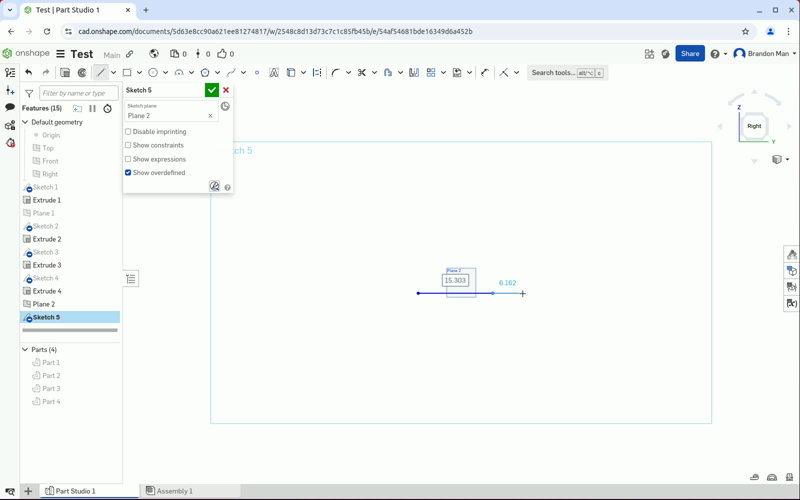
mouse_move(492, 282)
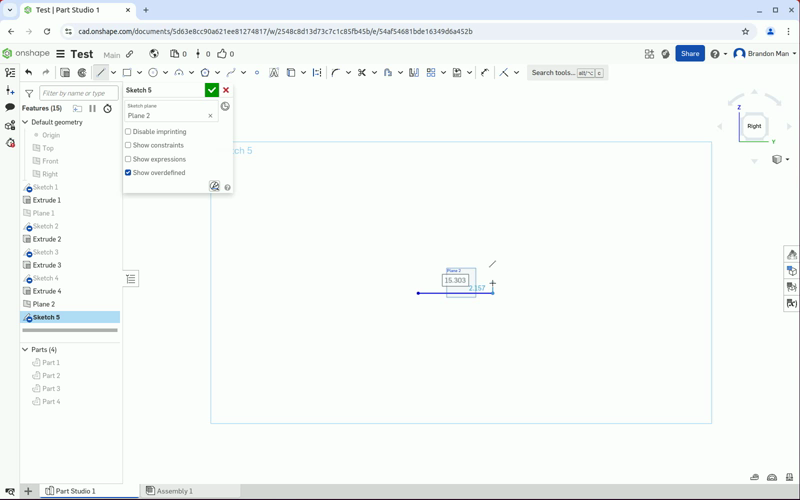
click(492, 282)
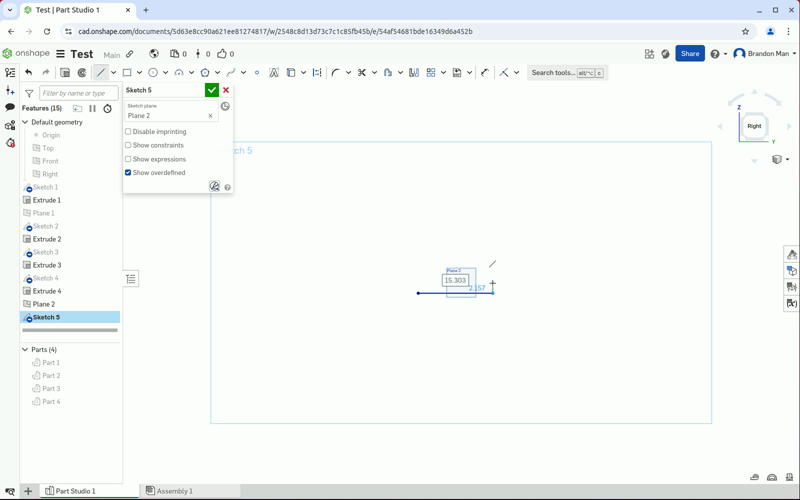
key_up(shift)
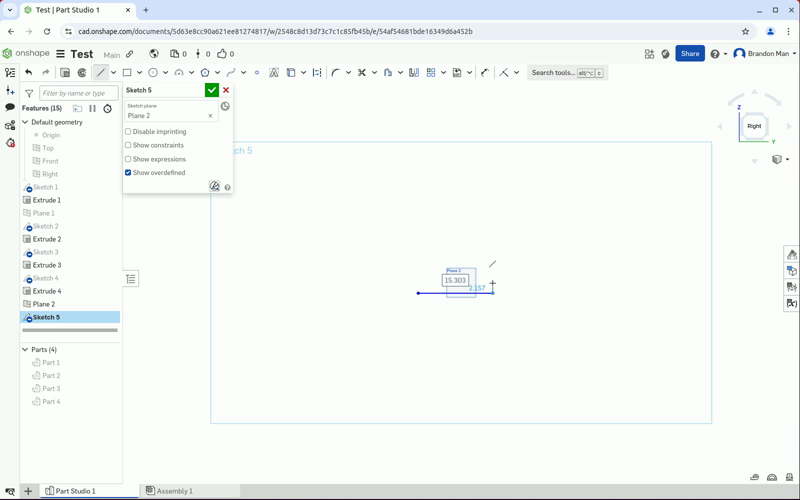
key_down(shift)
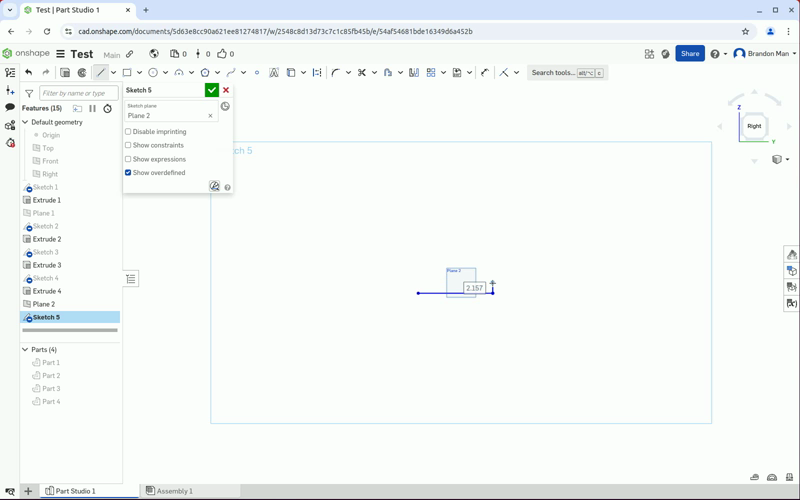
mouse_move(418, 282)
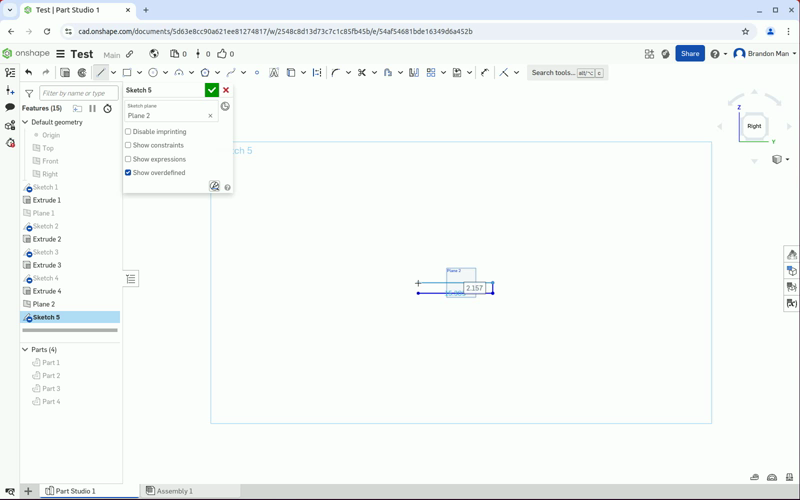
click(418, 282)
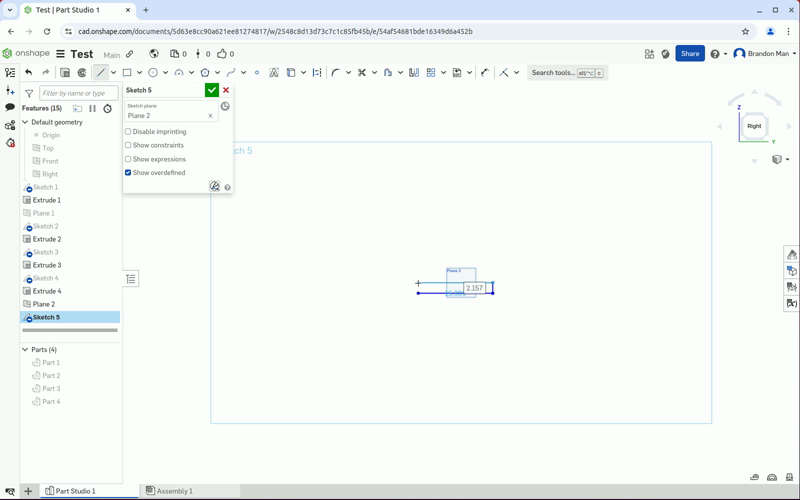
key_up(shift)
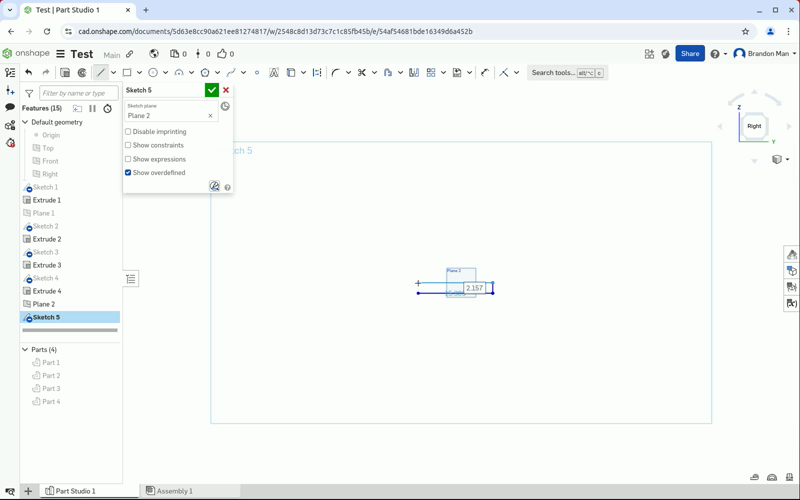
mouse_move(448, 282)
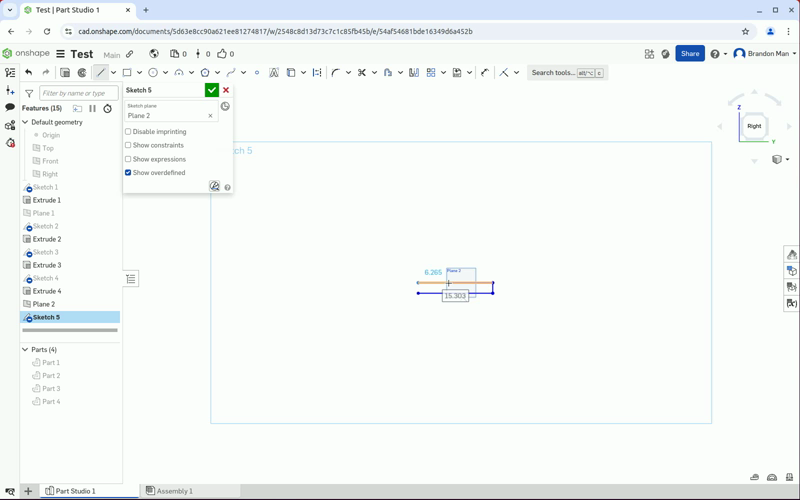
key_down(shift)
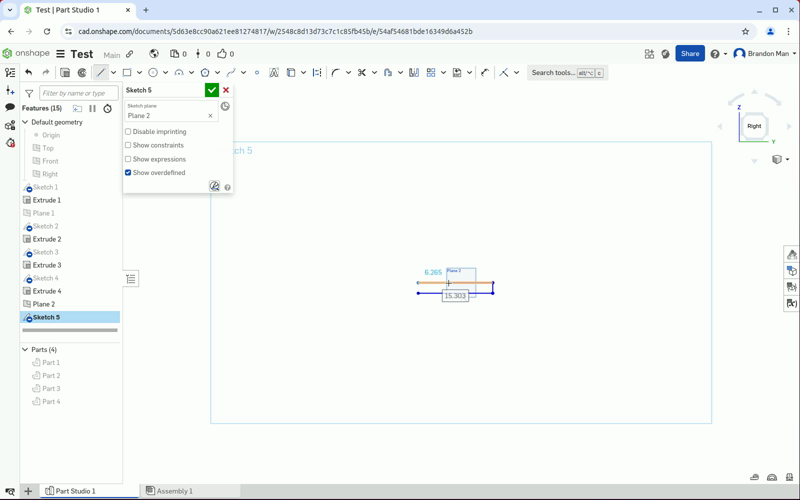
mouse_move(418, 293)
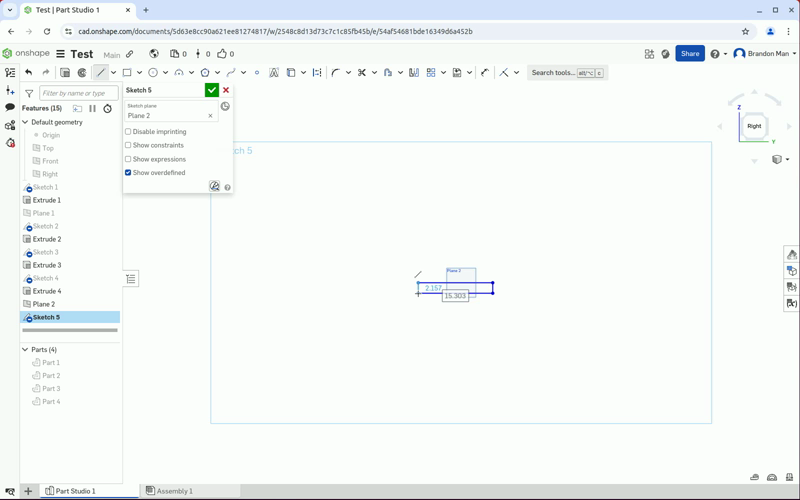
key_up(shift)
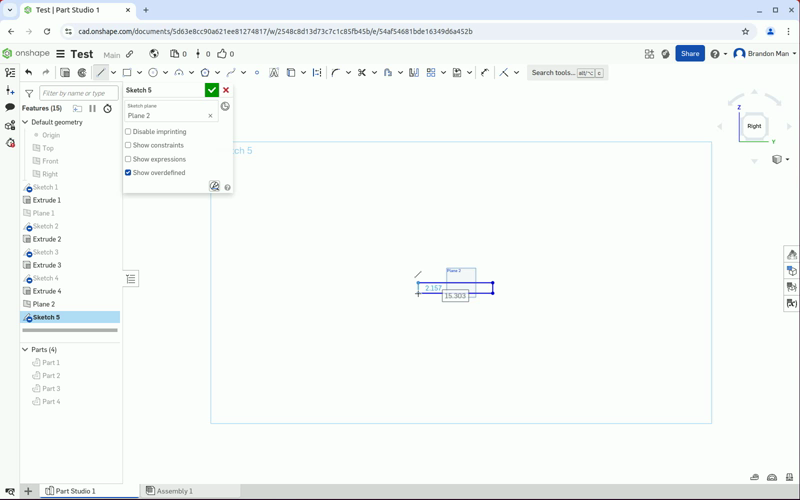
click(418, 293)
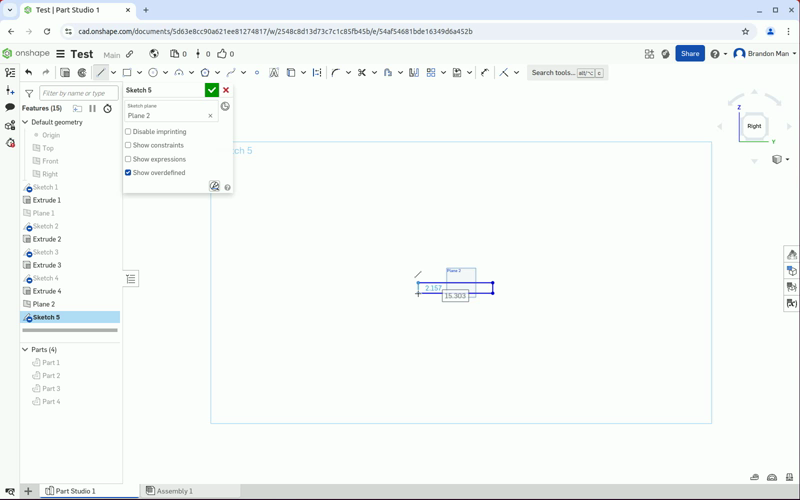
key(esc)
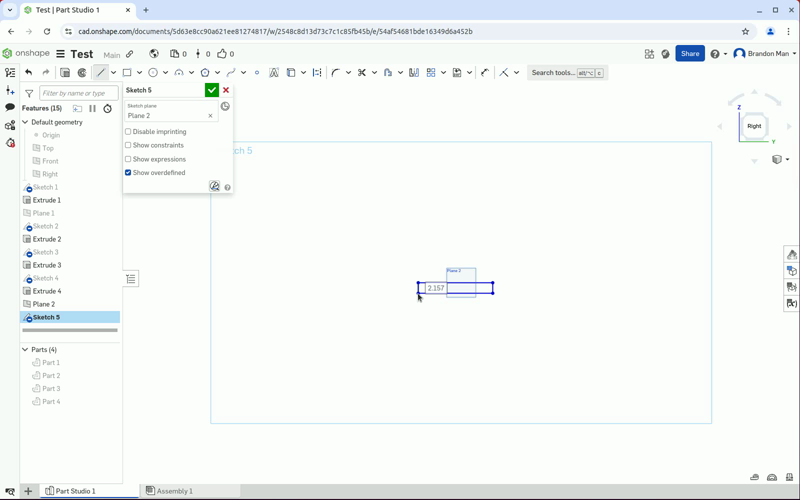
mouse_move(447, 292)
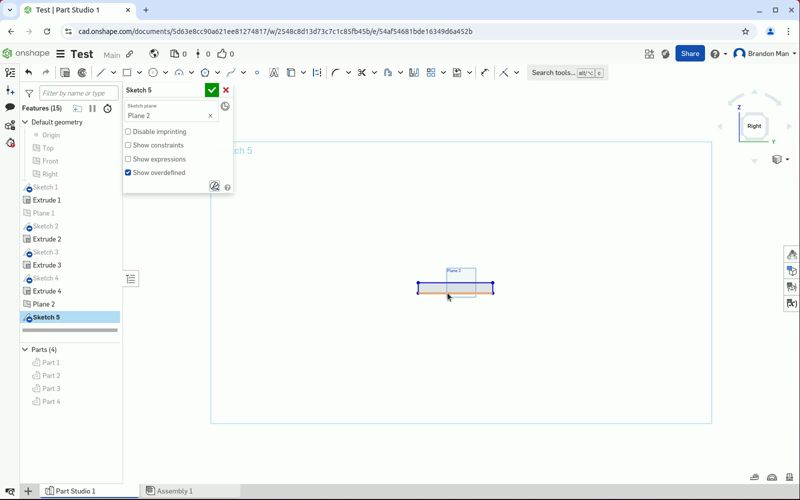
scroll(6)
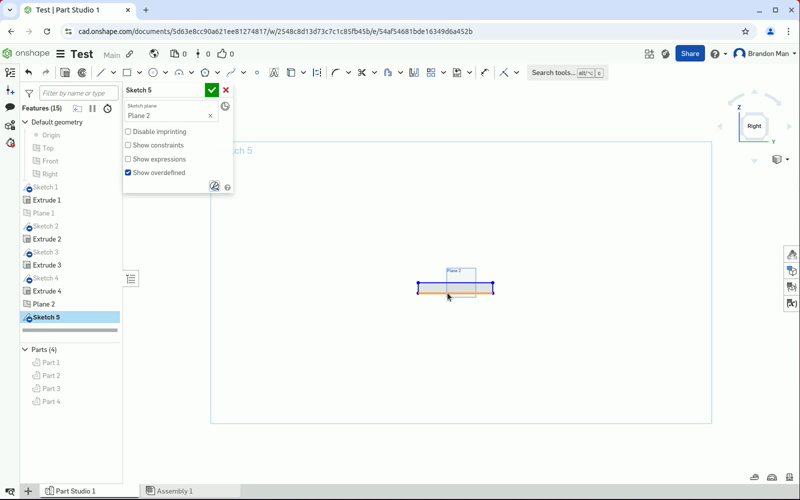
scroll(6)
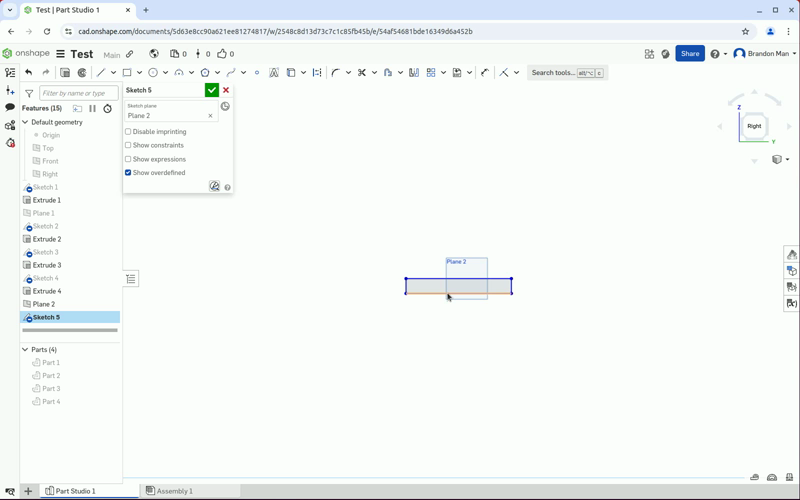
scroll(6)
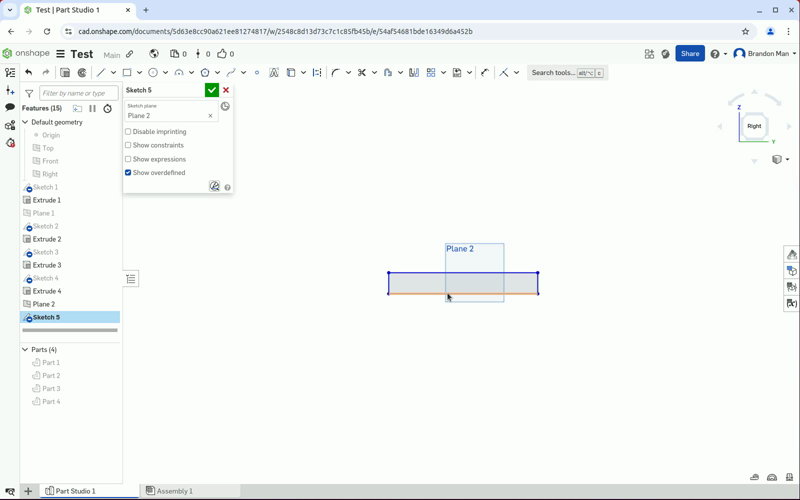
scroll(6)
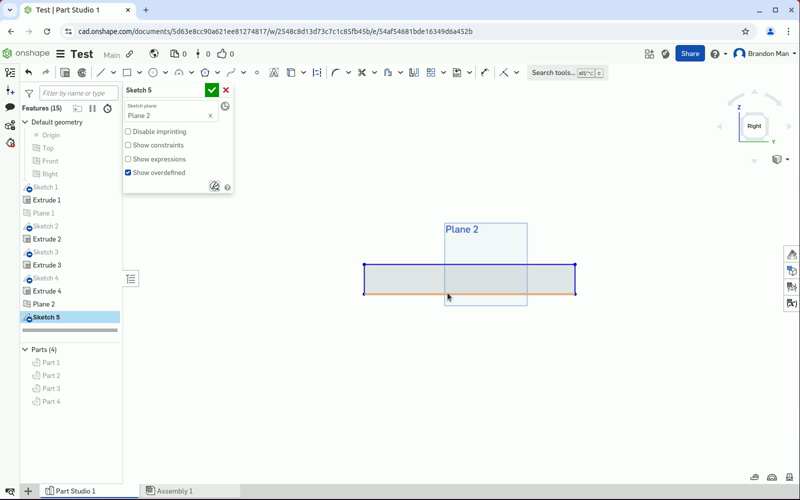
scroll(6)
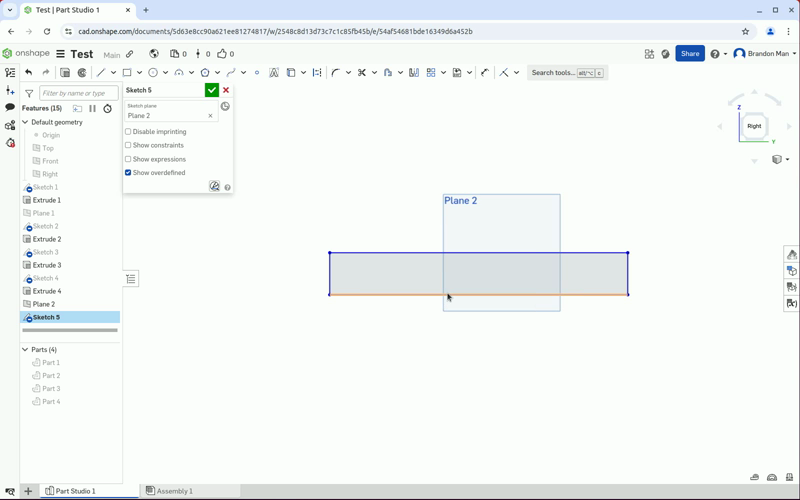
scroll(6)
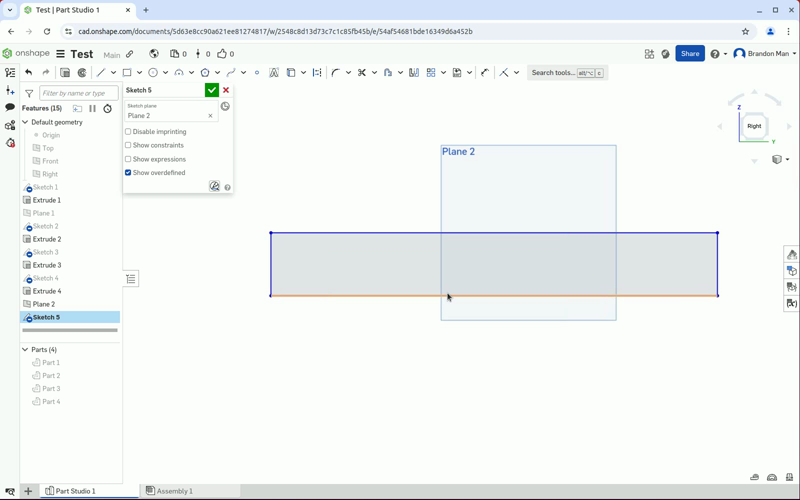
scroll(6)
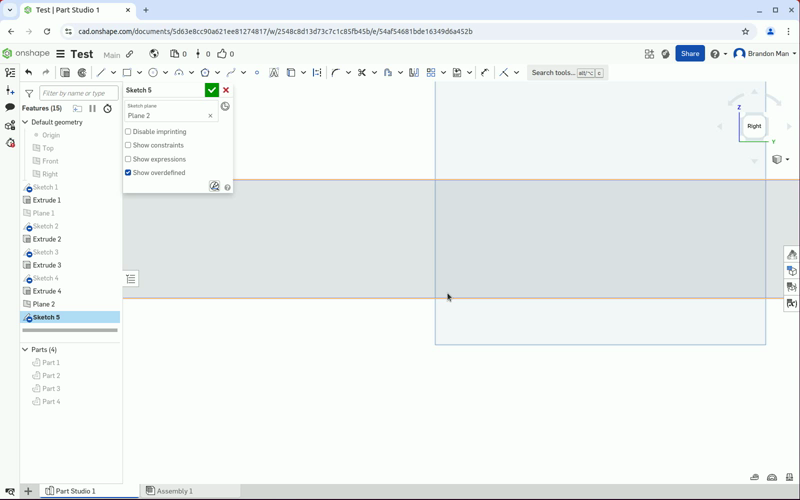
click(447, 292)
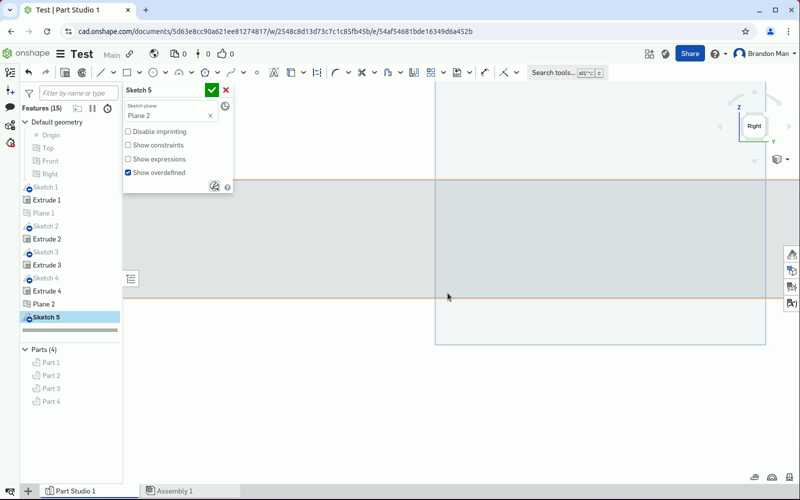
scroll(-6)
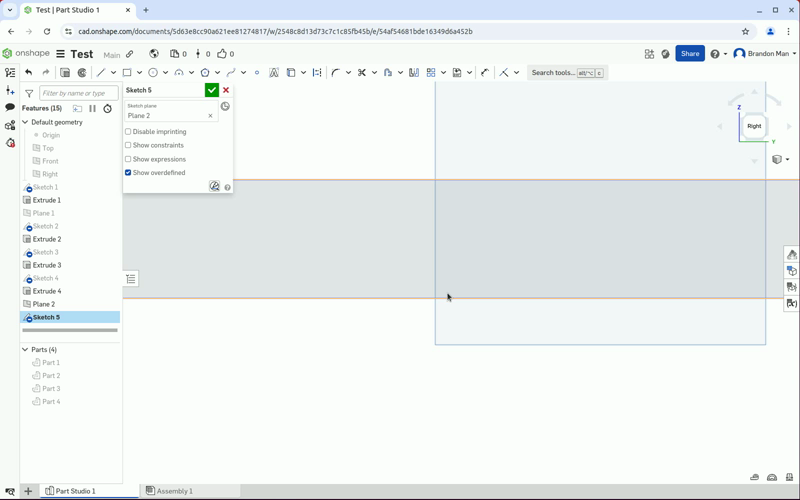
scroll(-6)
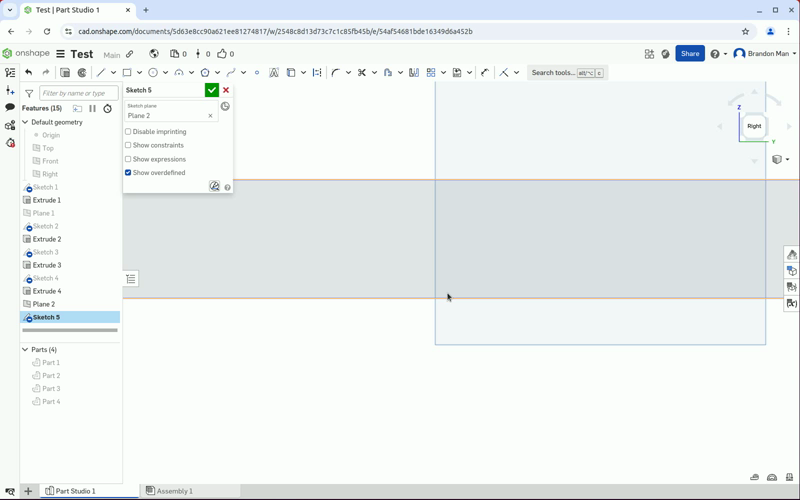
scroll(-6)
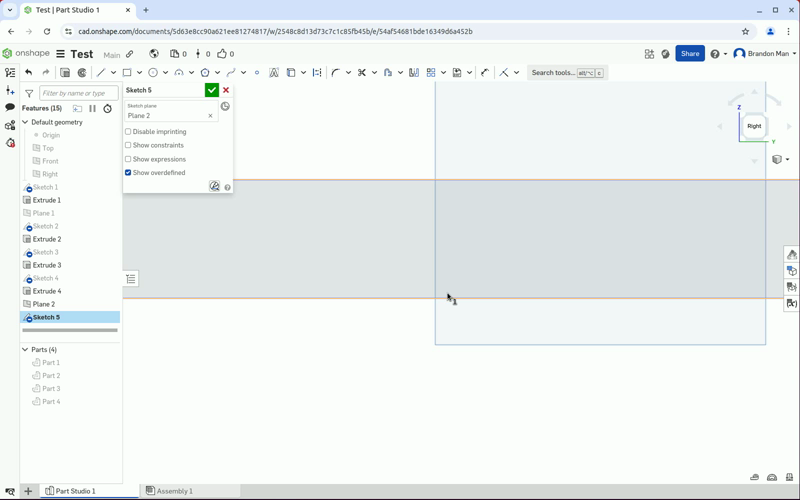
scroll(-6)
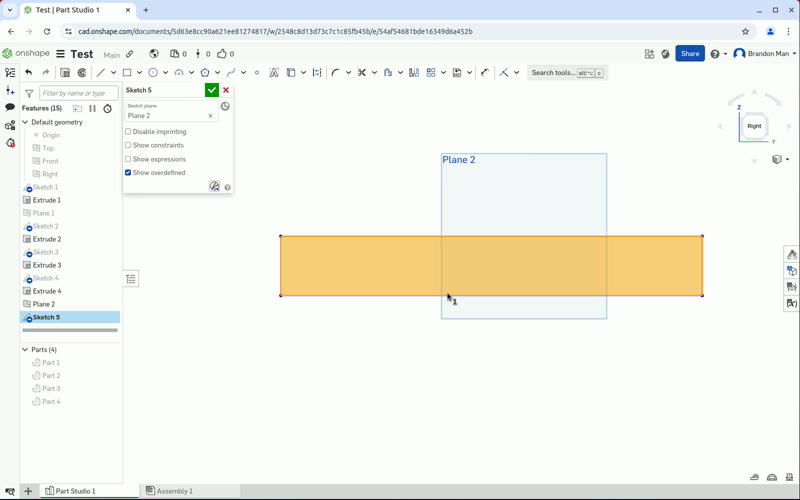
scroll(-6)
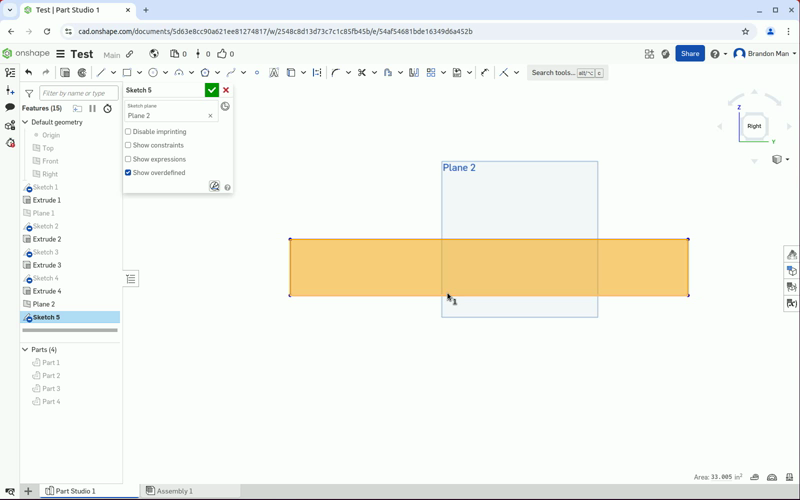
scroll(-6)
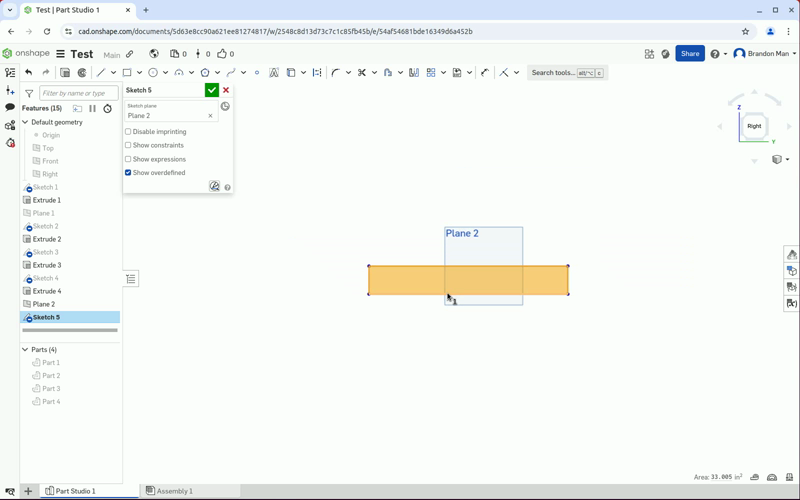
scroll(-6)
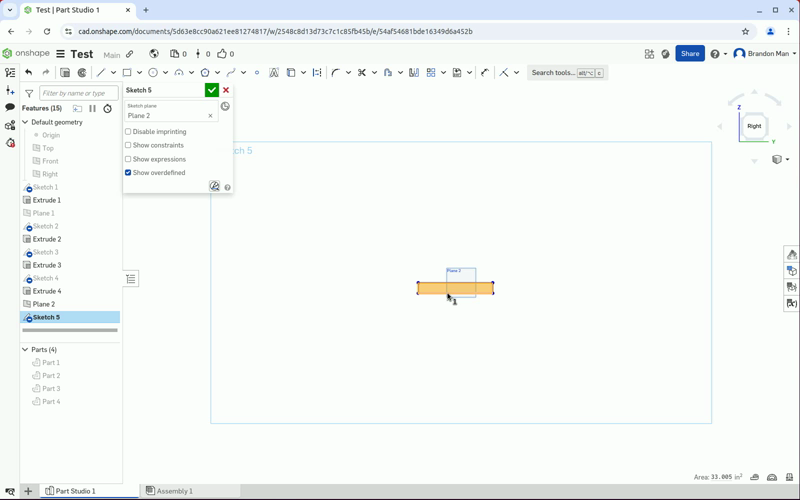
mouse_move(73, 352)
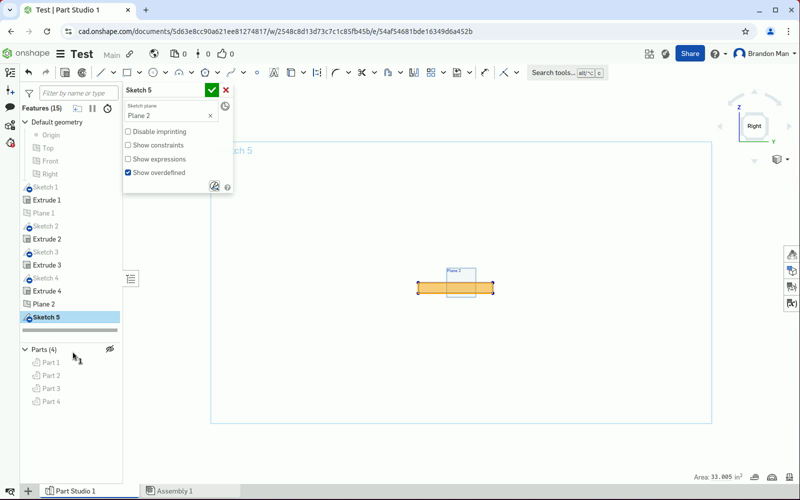
key(shift+y)
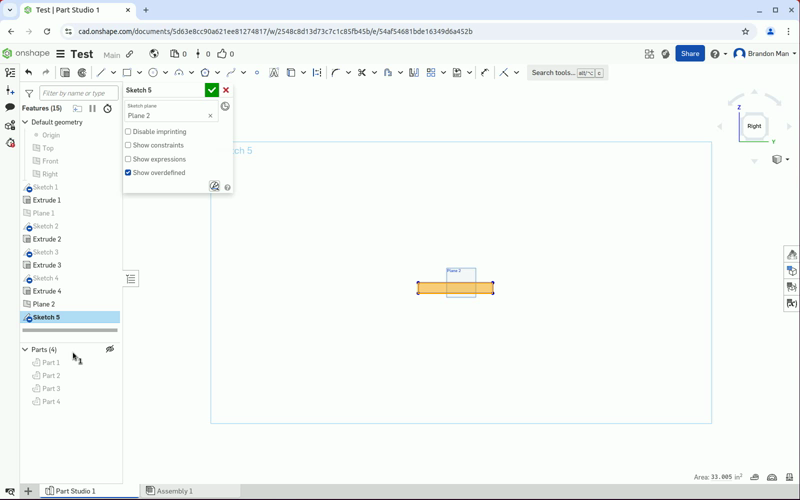
key(shift+e)
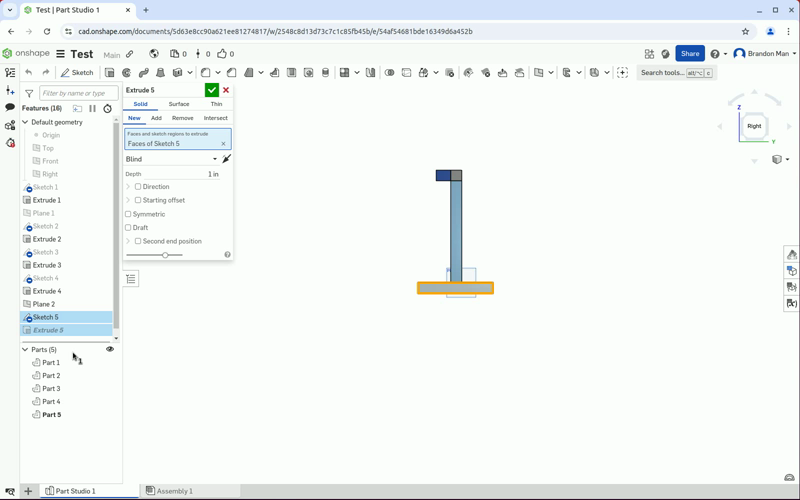
mouse_move(143, 106)
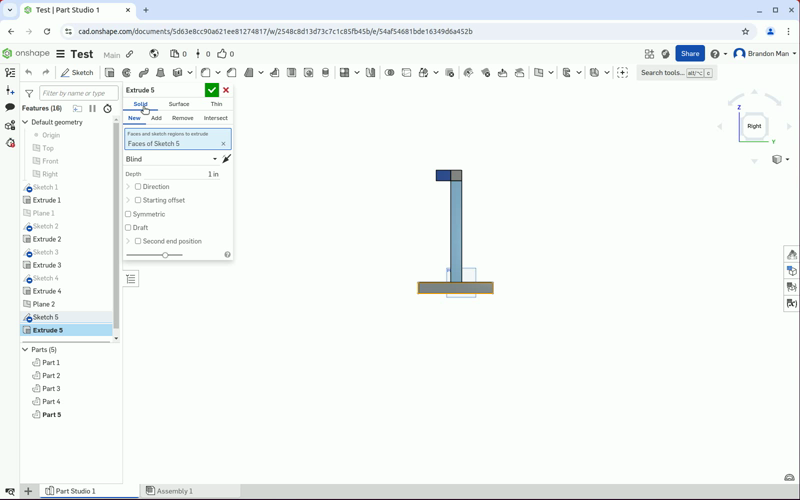
click(143, 106)
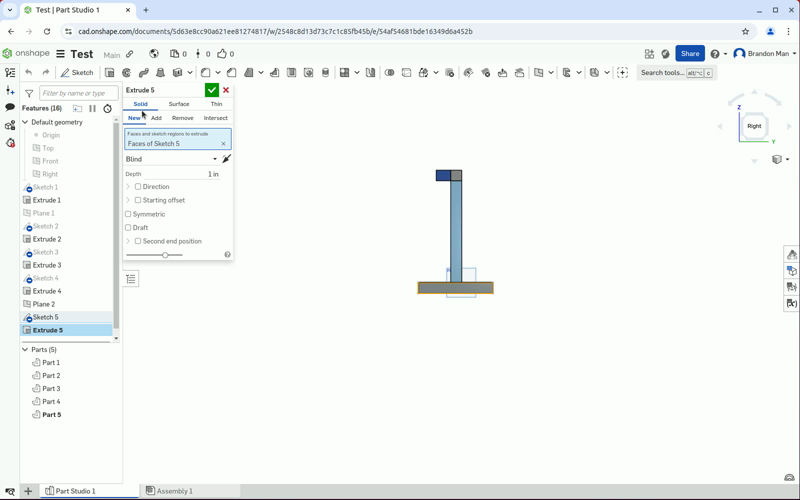
mouse_move(137, 120)
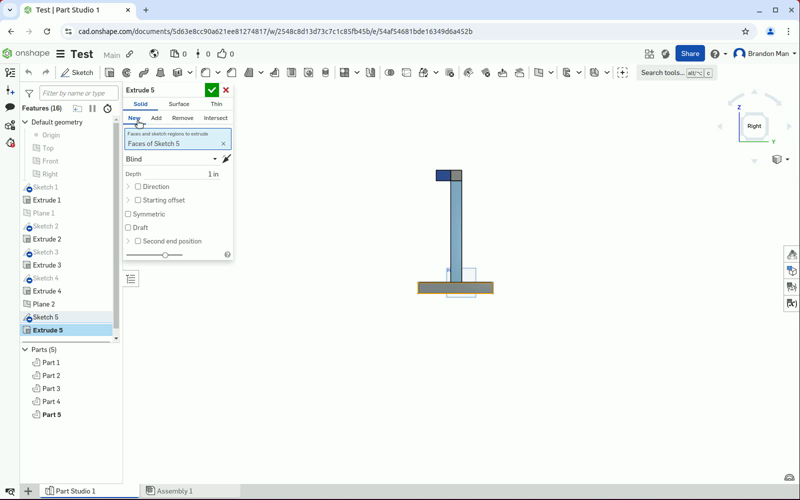
click(137, 120)
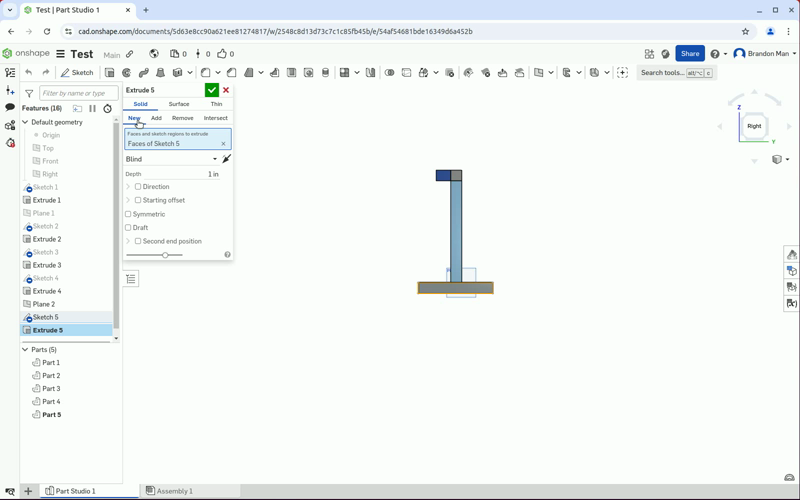
key(tab, 4)
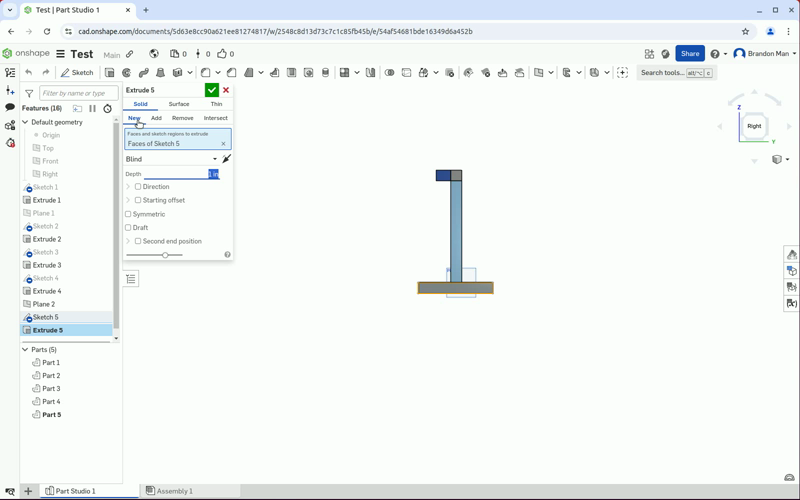
text(0.722)
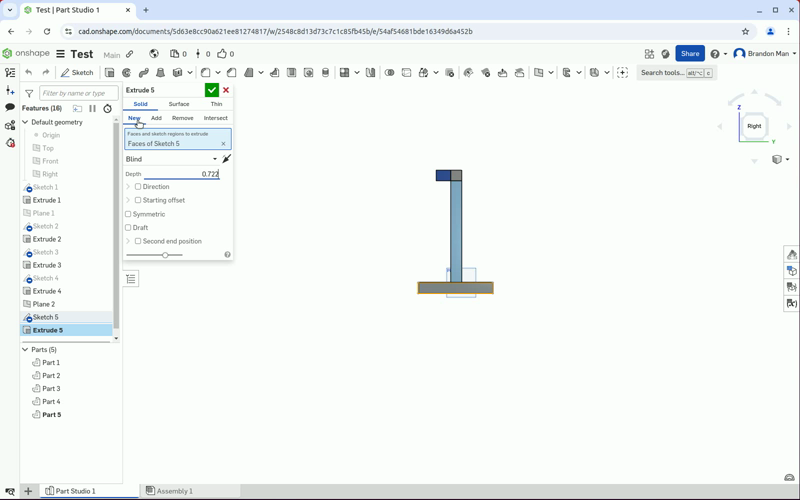
key(enter)
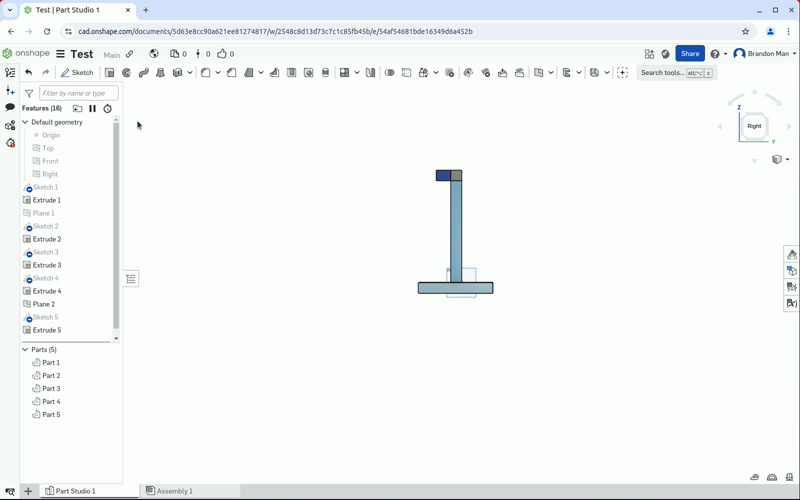
key(shift+h)
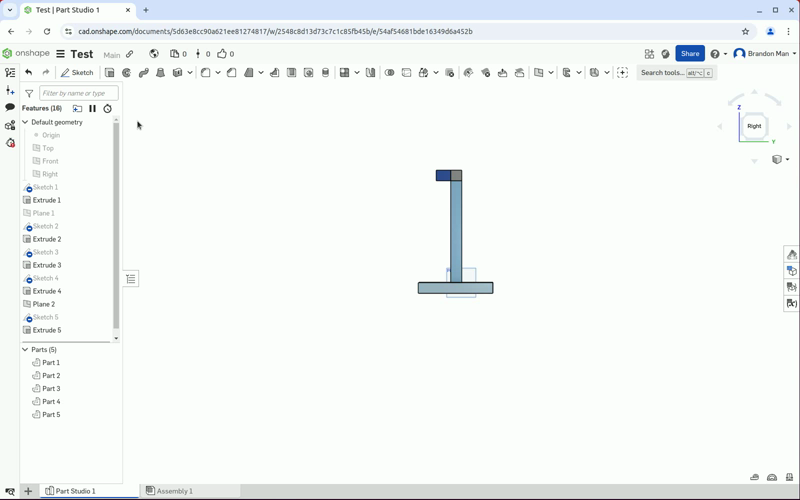
key(shift+h)
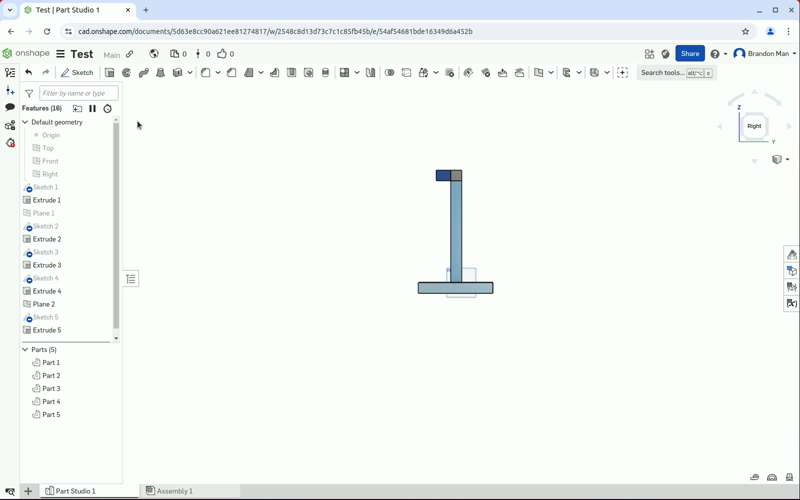
mouse_move(69, 189)
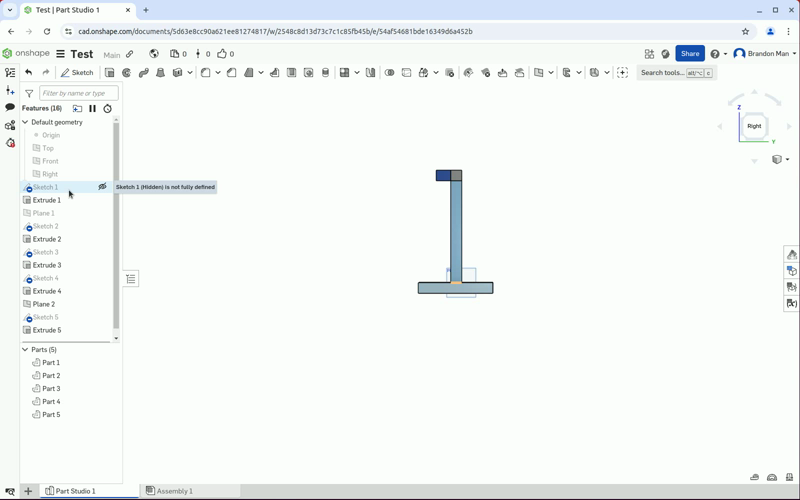
click(69, 189)
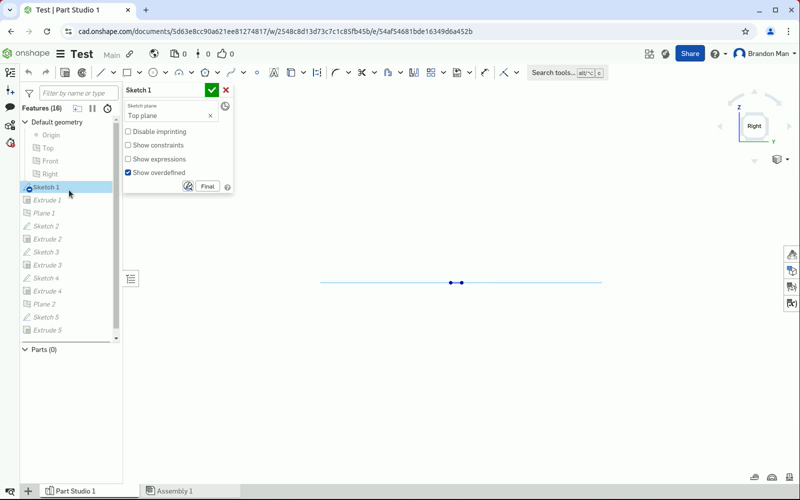
mouse_move(229, 92)
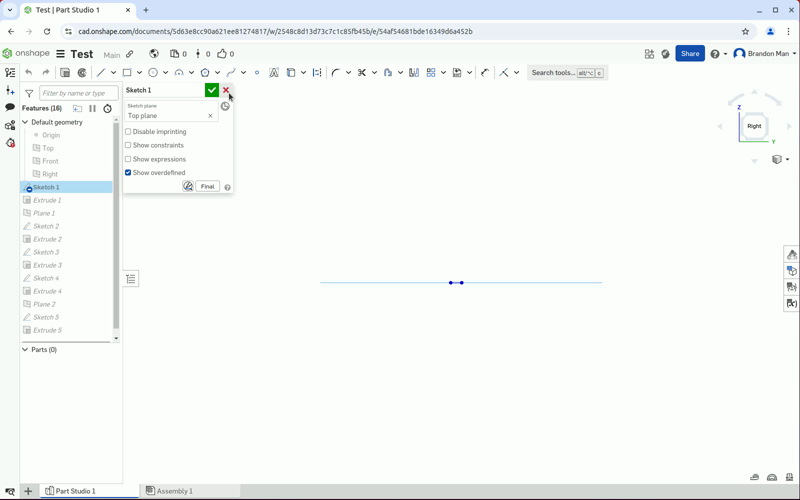
click(229, 92)
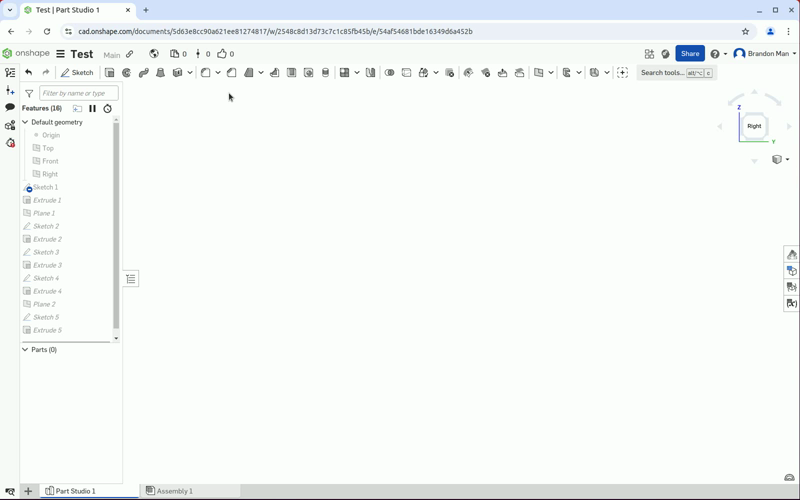
key(shift+s)
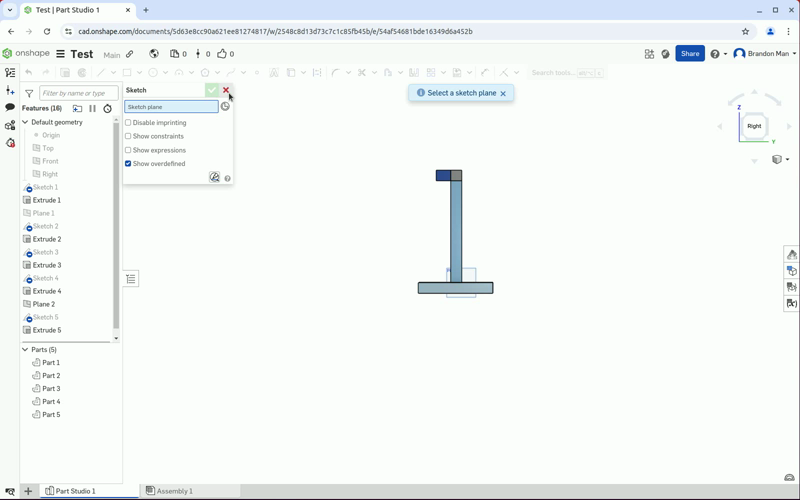
mouse_move(69, 293)
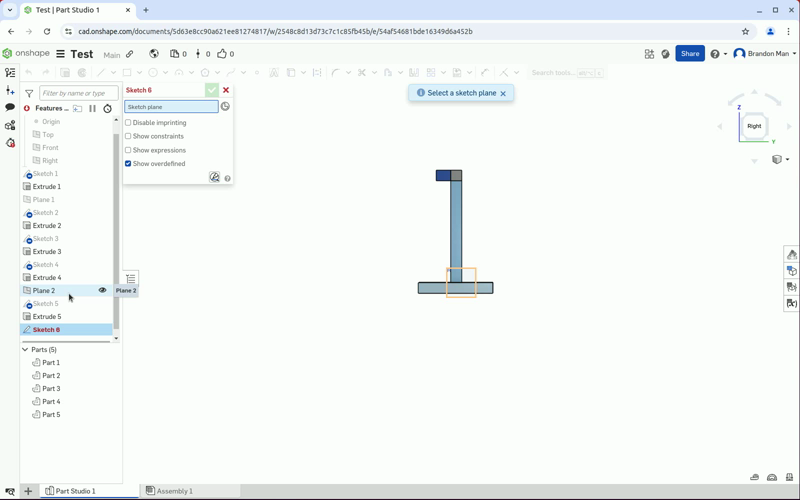
click(69, 293)
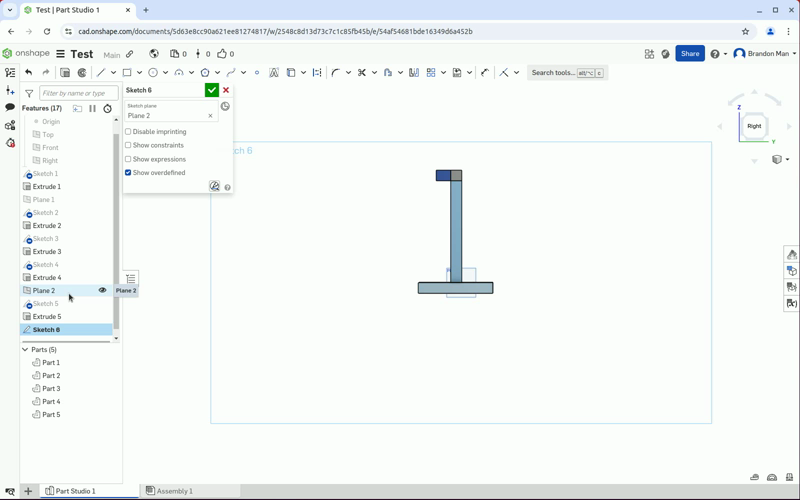
mouse_move(73, 352)
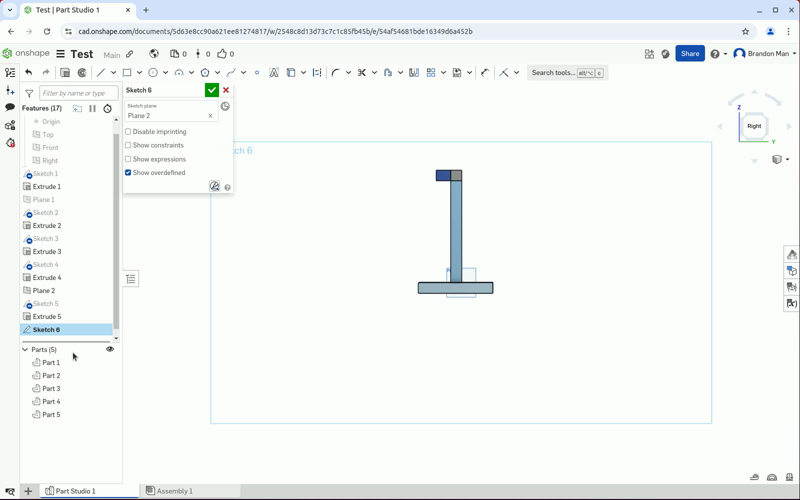
key(y)
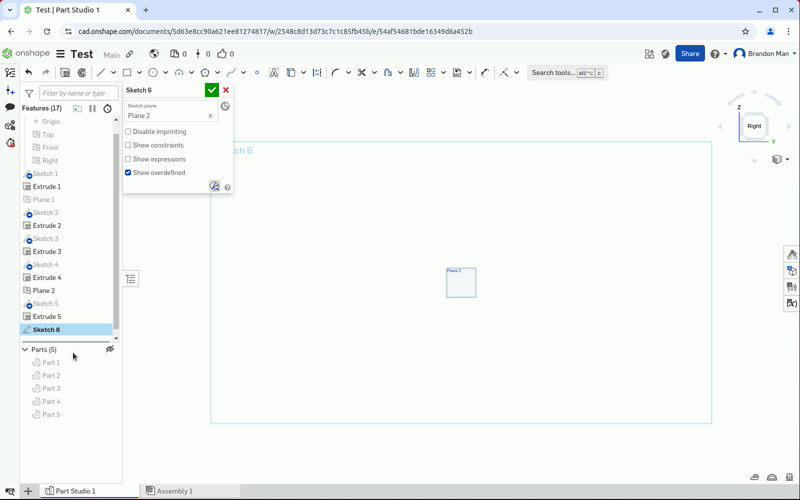
key(l)
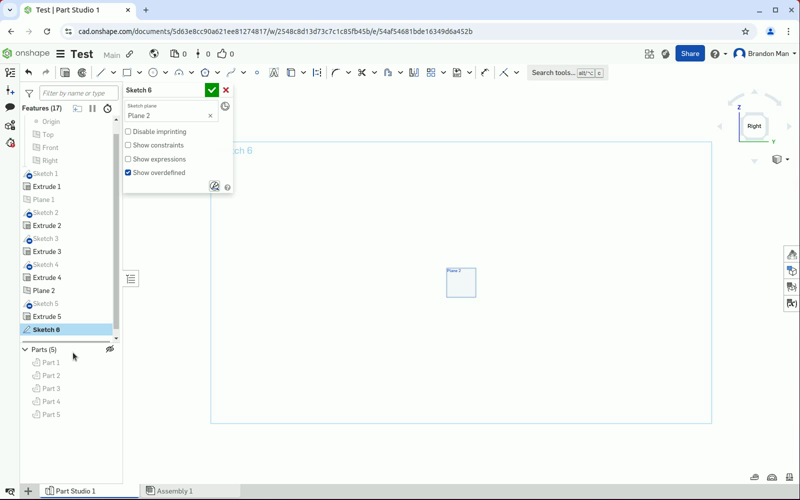
key_down(shift)
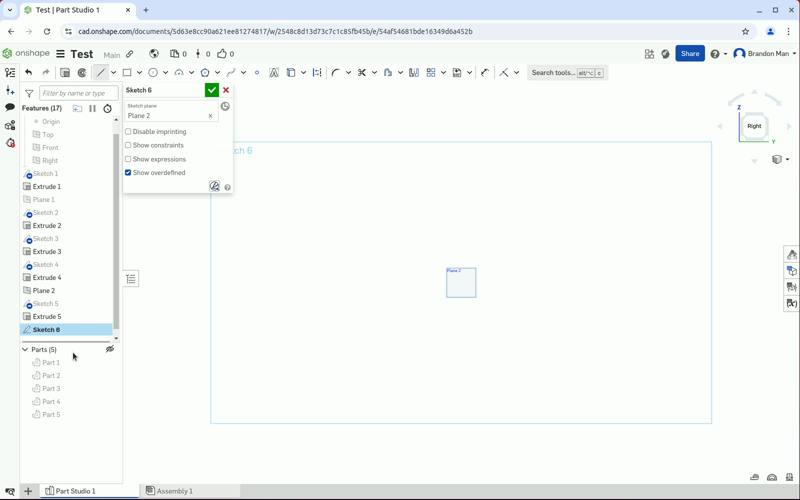
mouse_move(418, 282)
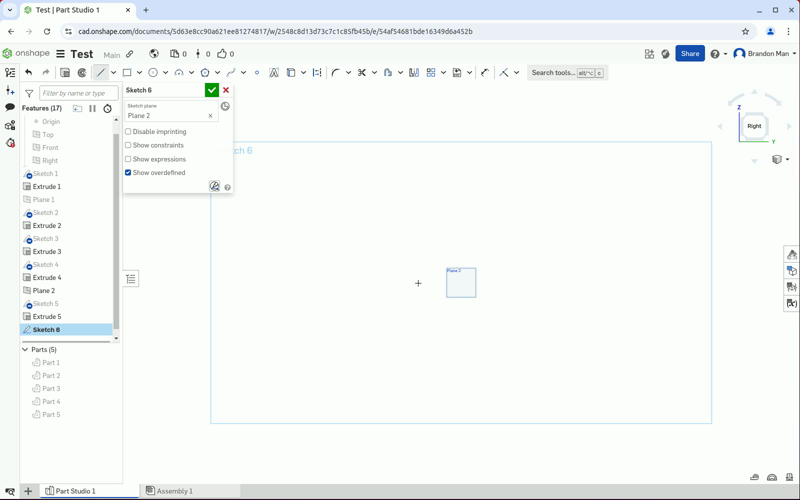
click(418, 282)
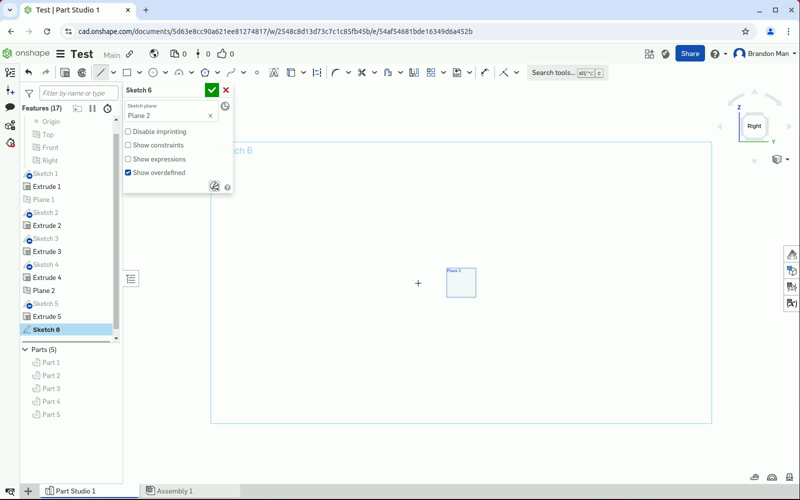
key_up(shift)
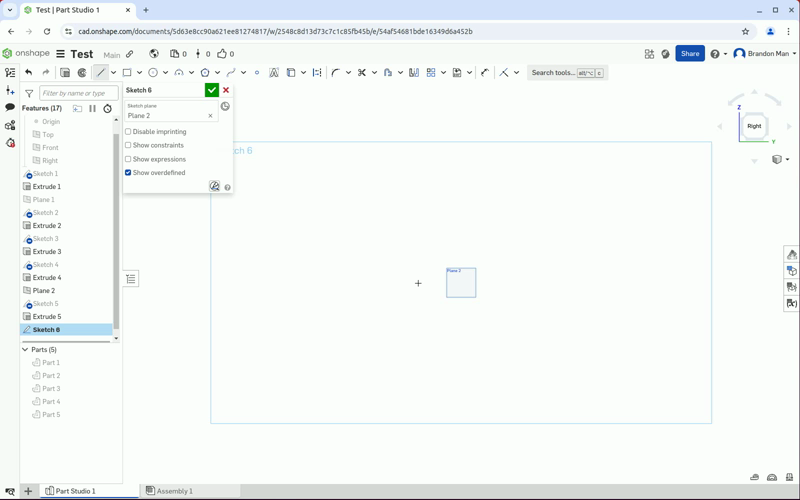
key_down(shift)
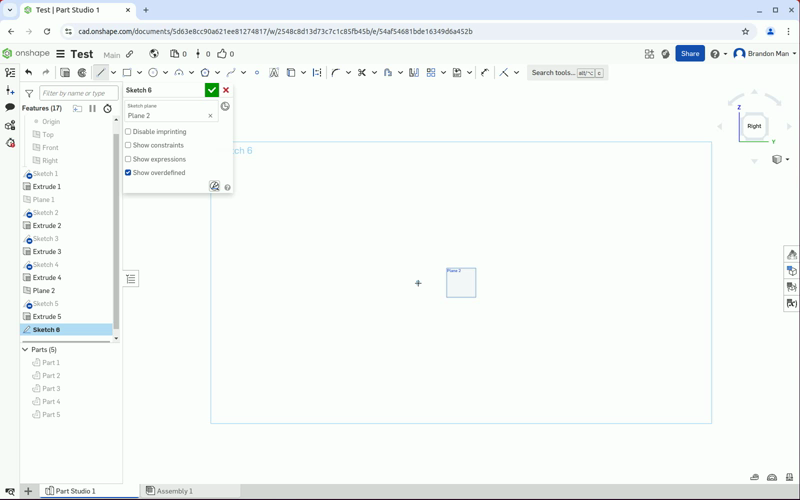
mouse_move(492, 282)
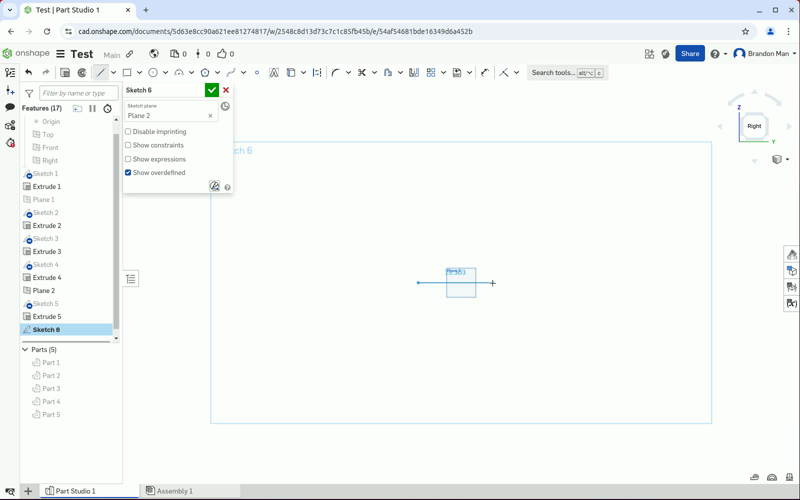
click(492, 282)
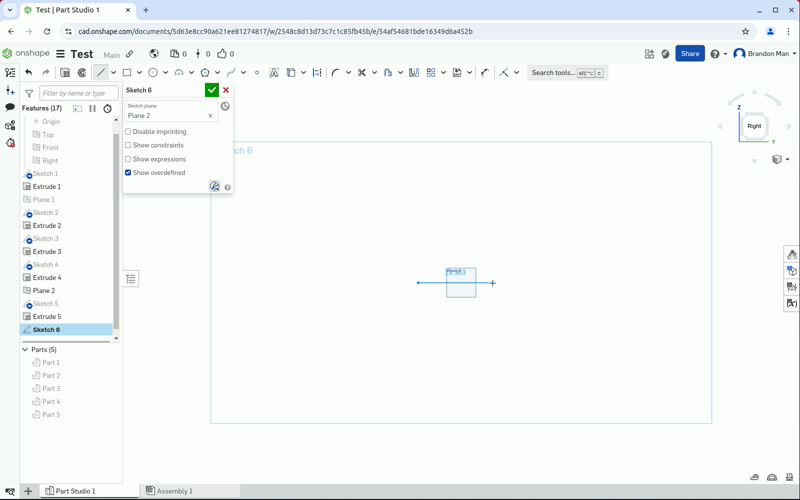
key_up(shift)
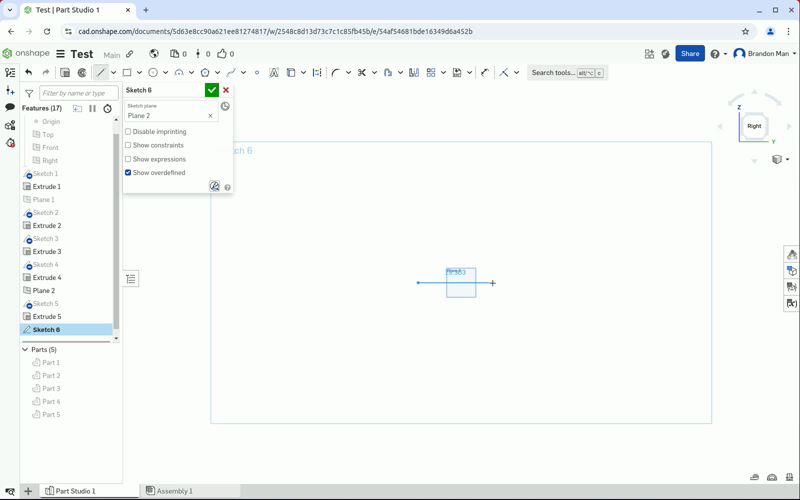
key_down(shift)
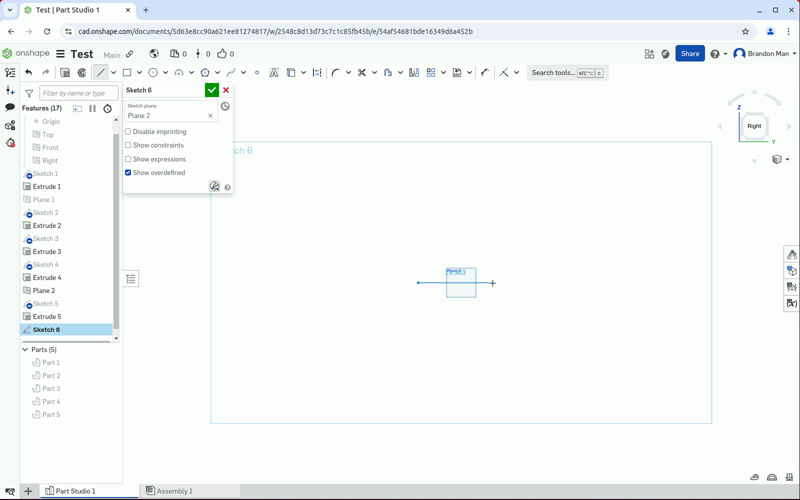
mouse_move(522, 282)
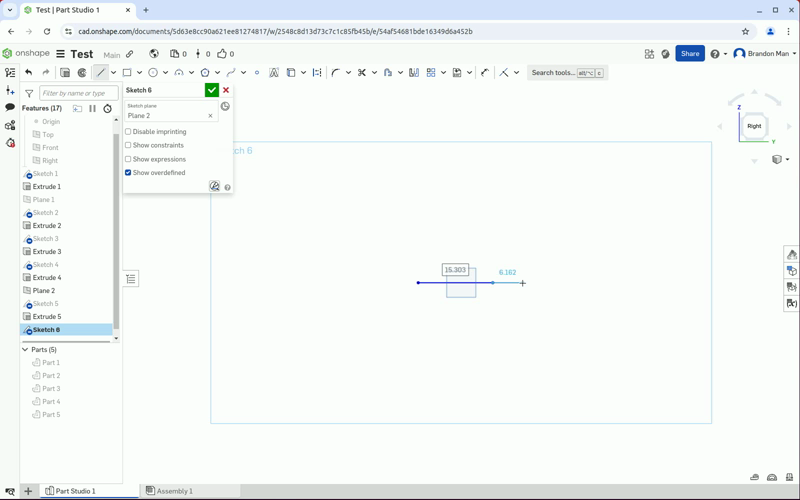
mouse_move(460, 250)
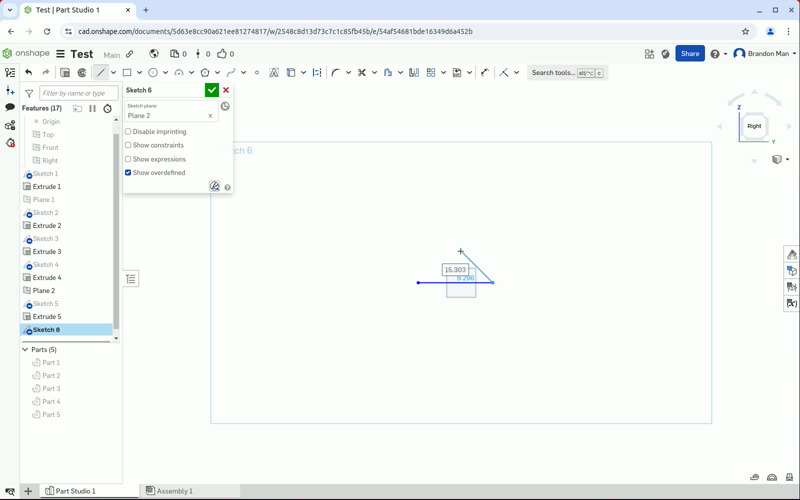
click(460, 250)
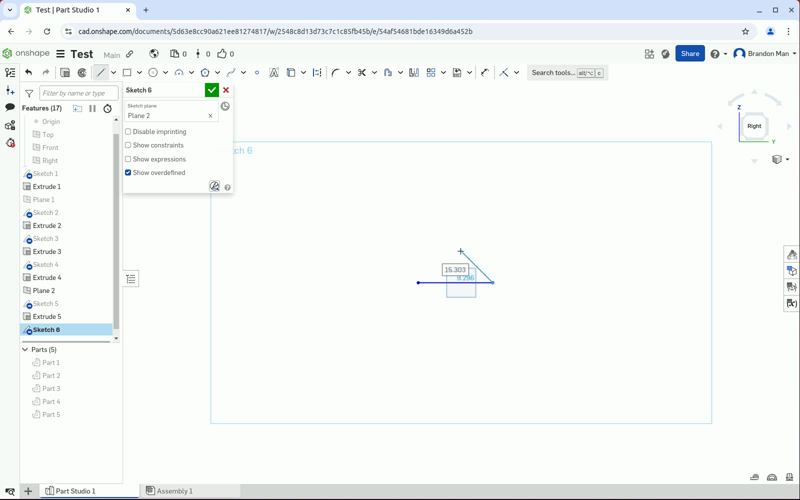
key_up(shift)
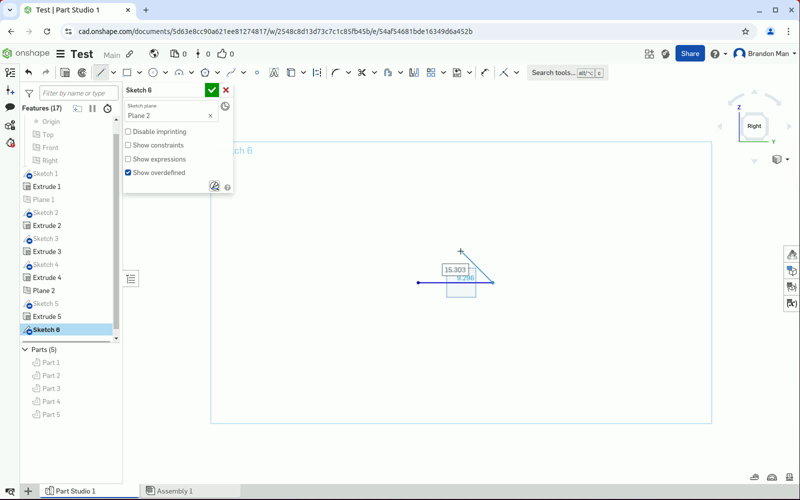
key_down(shift)
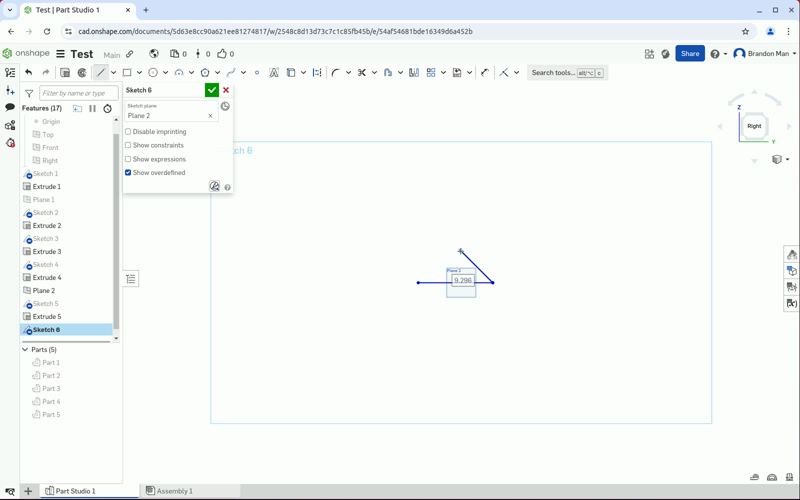
mouse_move(490, 250)
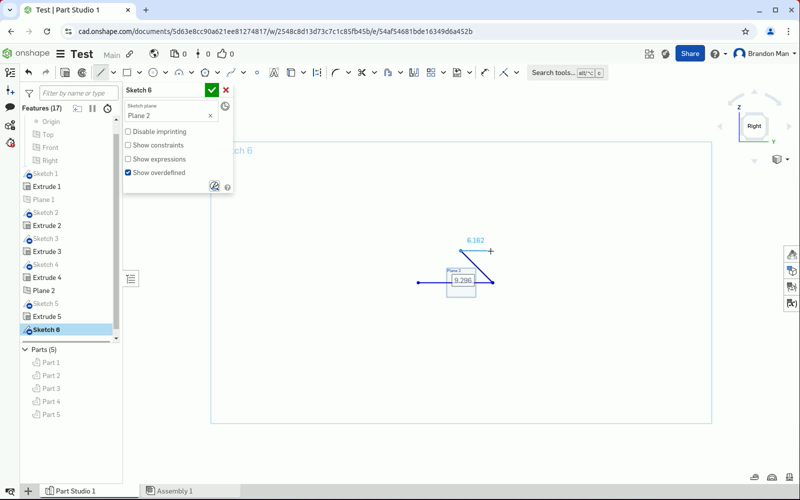
mouse_move(450, 250)
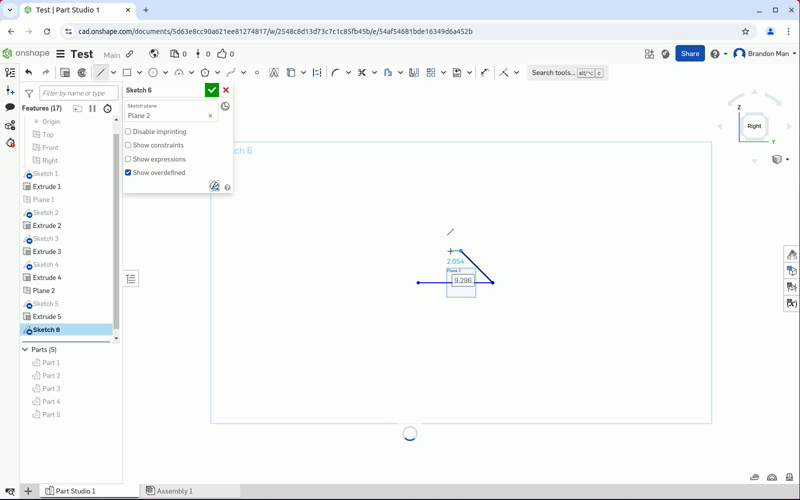
click(450, 250)
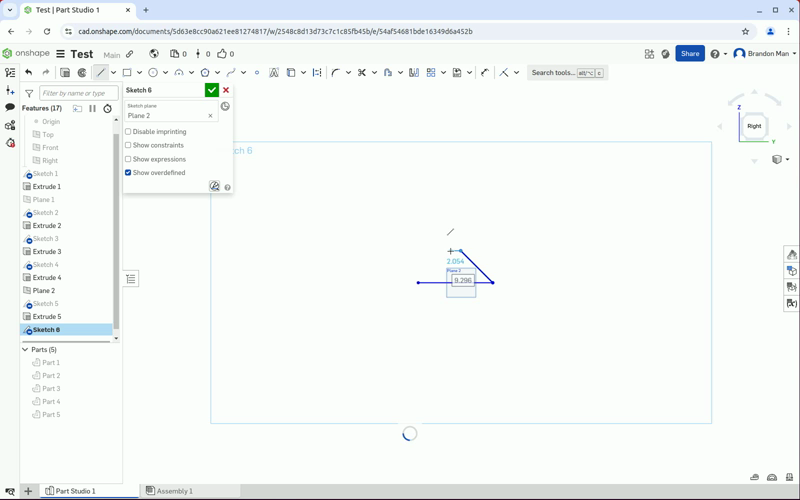
key_up(shift)
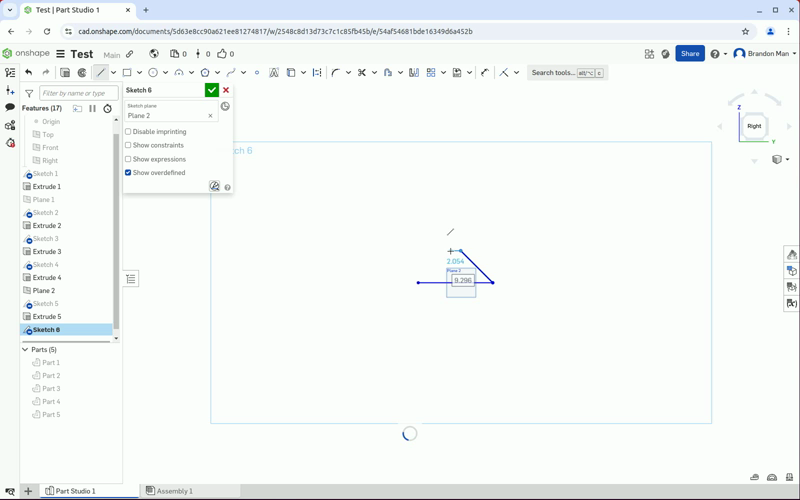
mouse_move(480, 250)
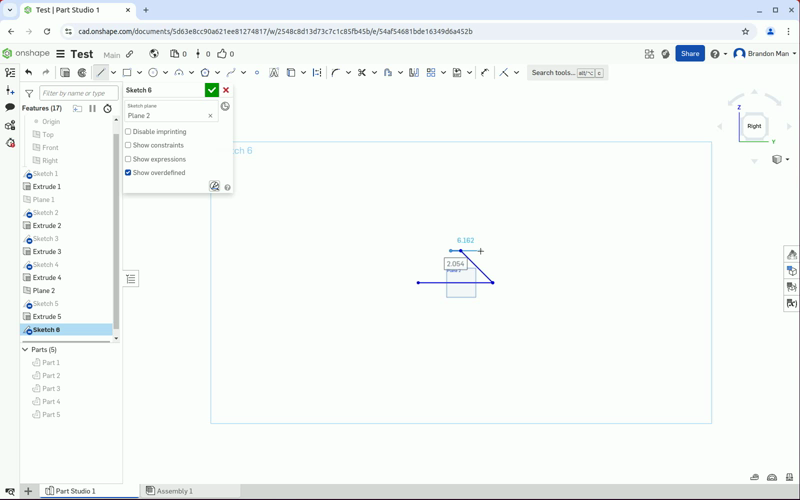
key_down(shift)
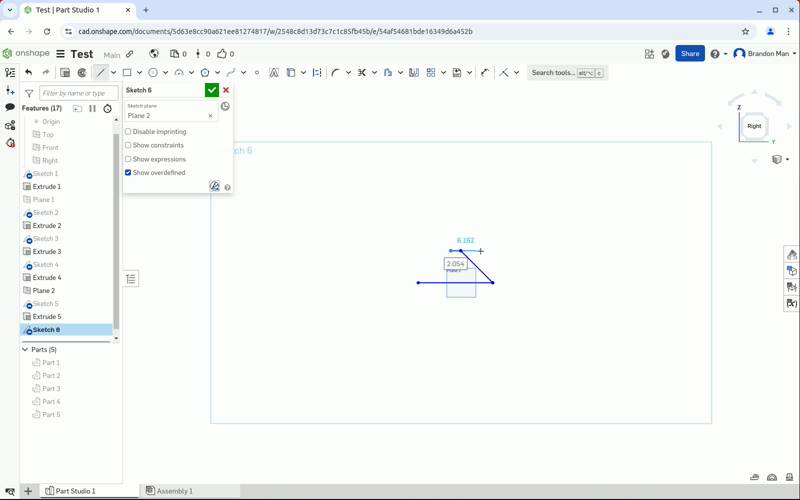
mouse_move(418, 282)
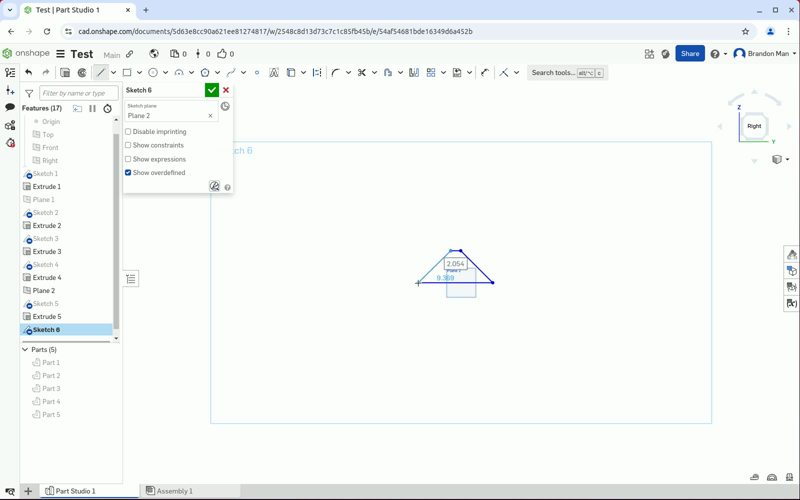
key_up(shift)
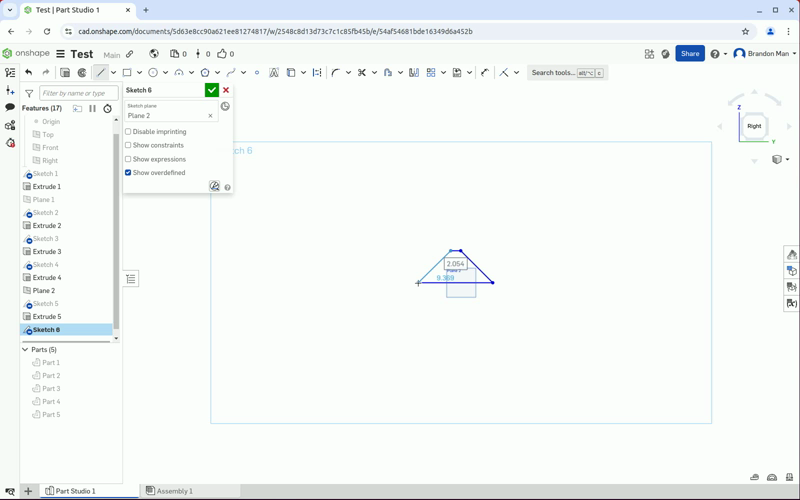
click(418, 282)
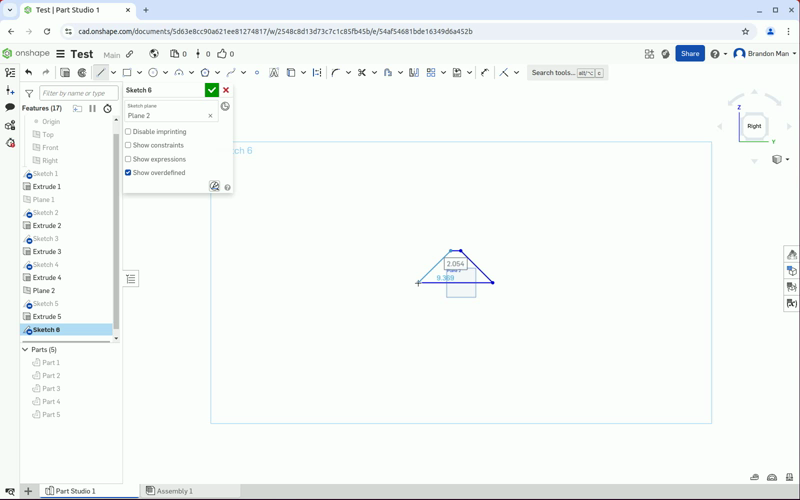
key(esc)
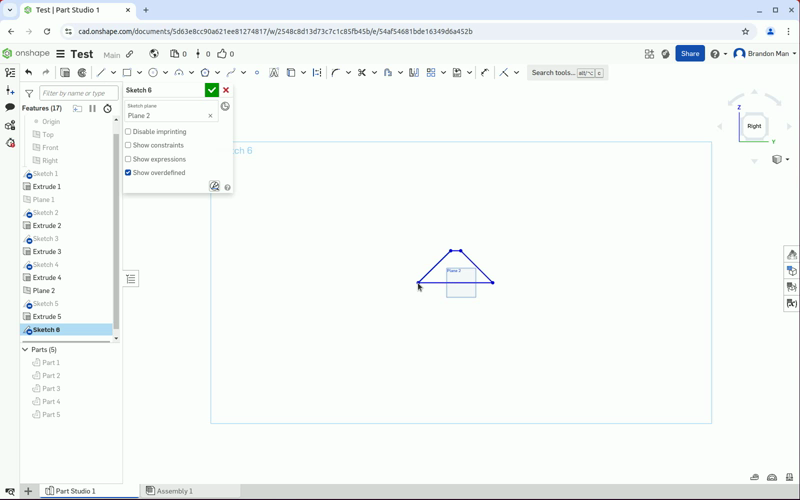
mouse_move(445, 263)
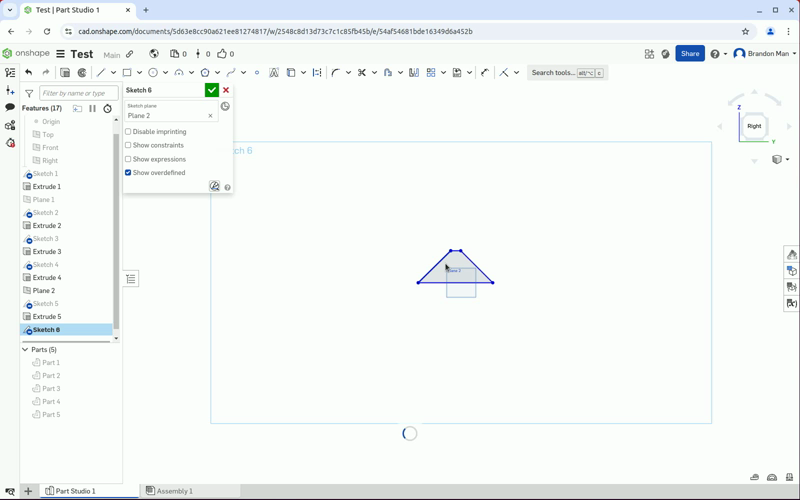
scroll(6)
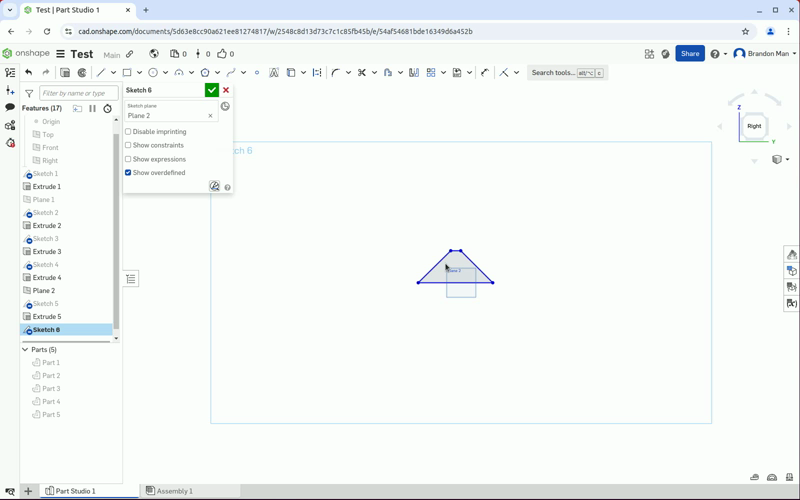
scroll(6)
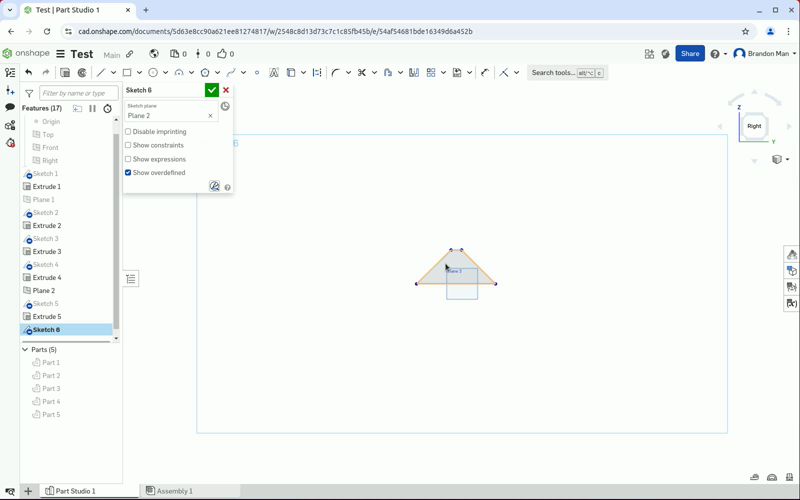
scroll(6)
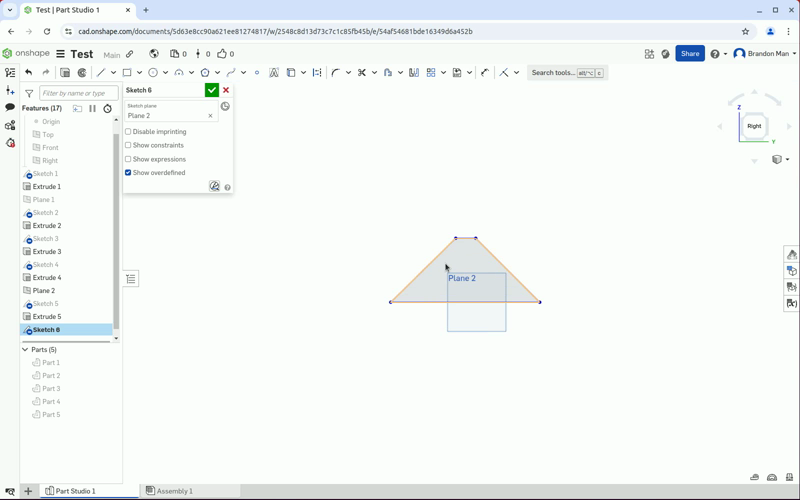
scroll(6)
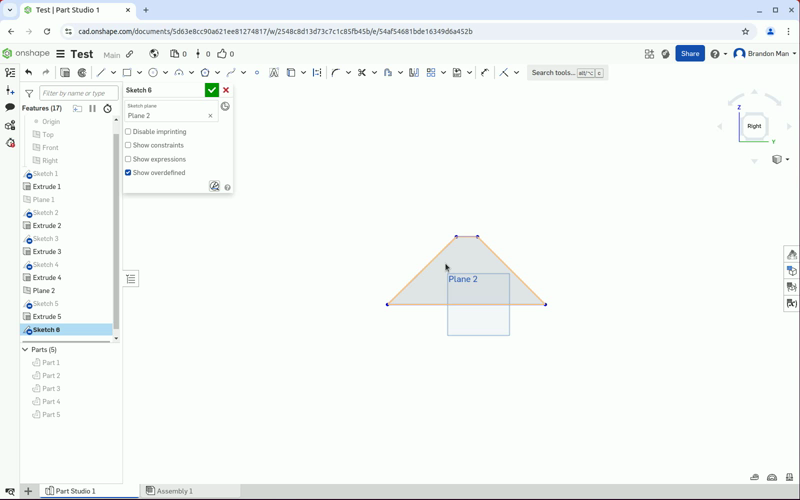
scroll(6)
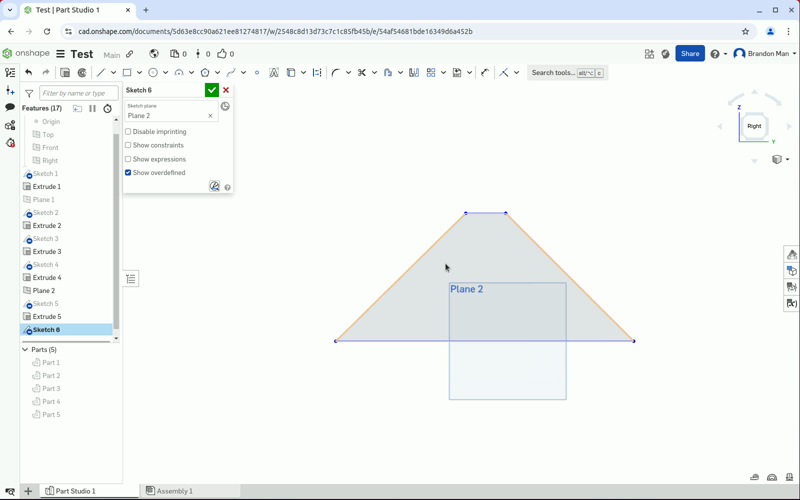
scroll(6)
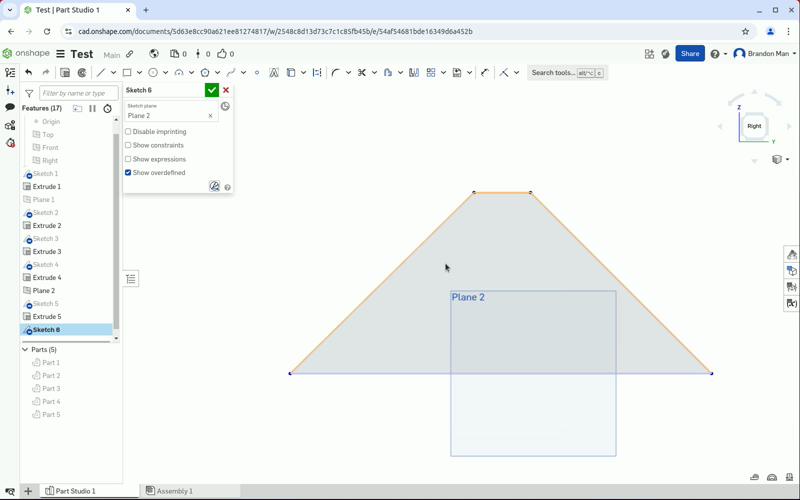
scroll(6)
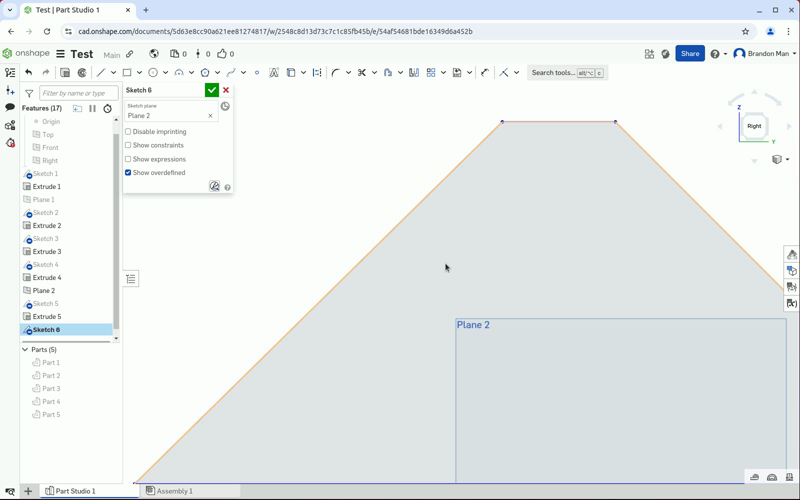
click(445, 263)
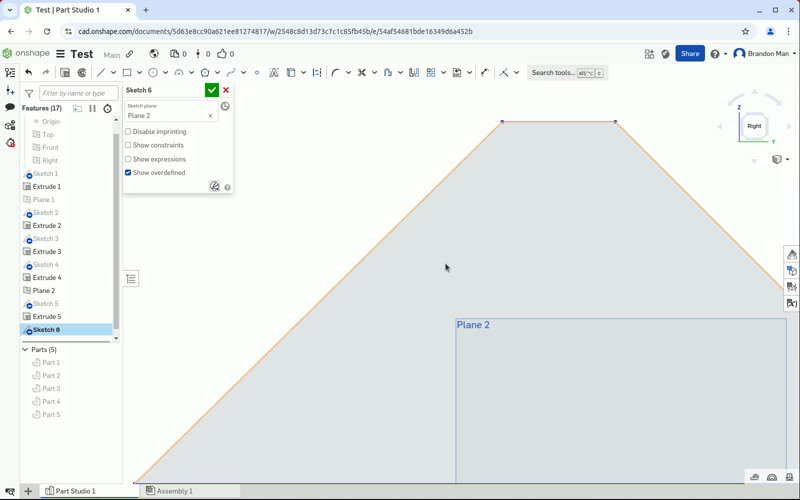
scroll(-6)
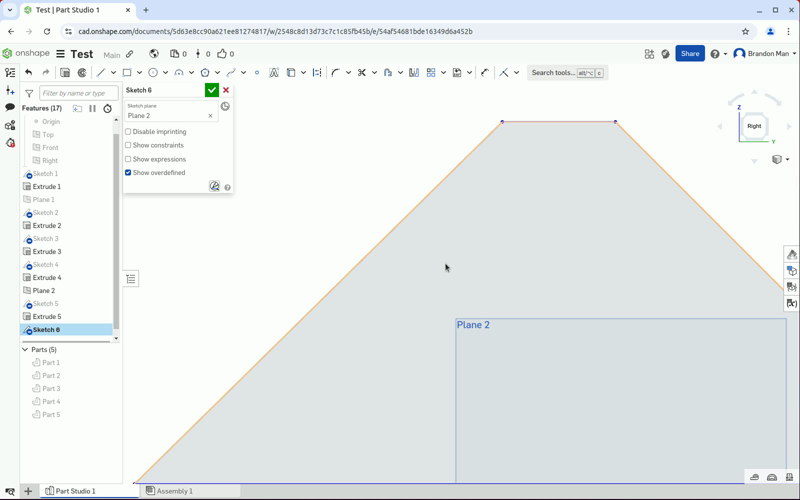
scroll(-6)
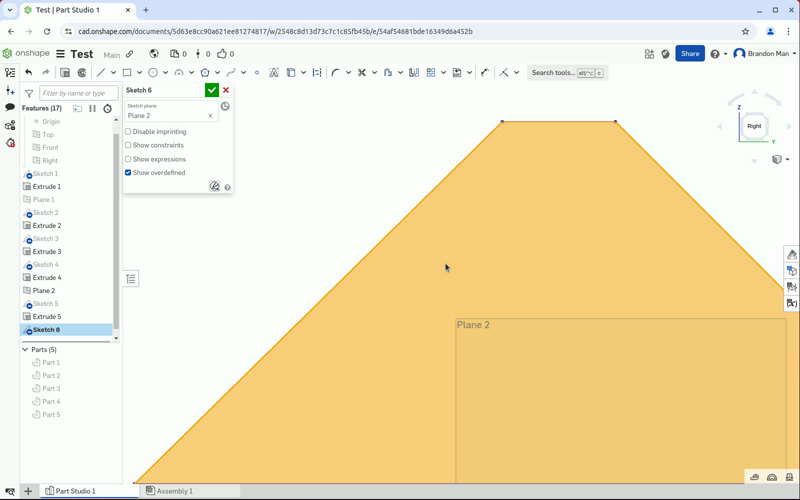
scroll(-6)
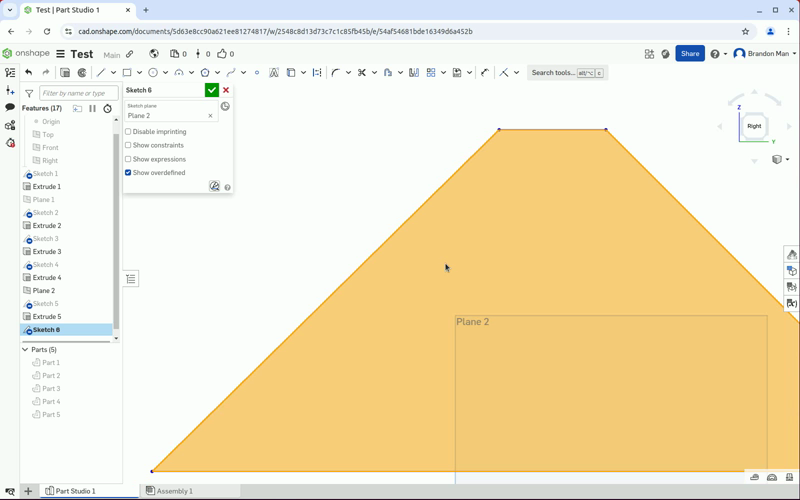
scroll(-6)
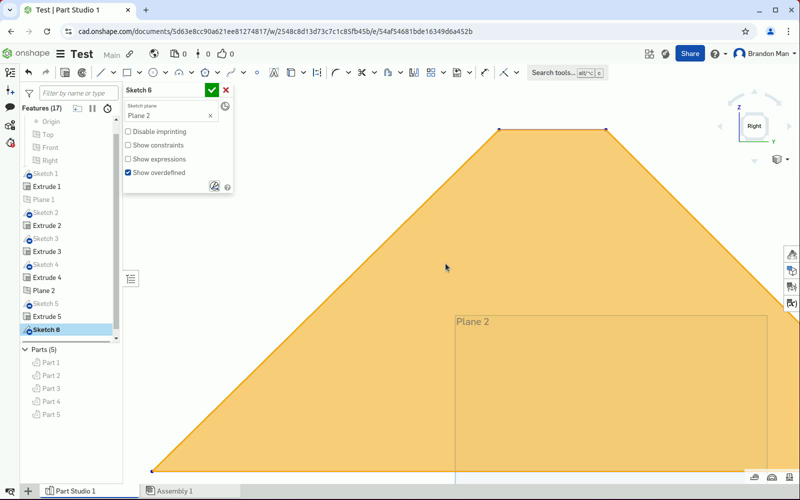
scroll(-6)
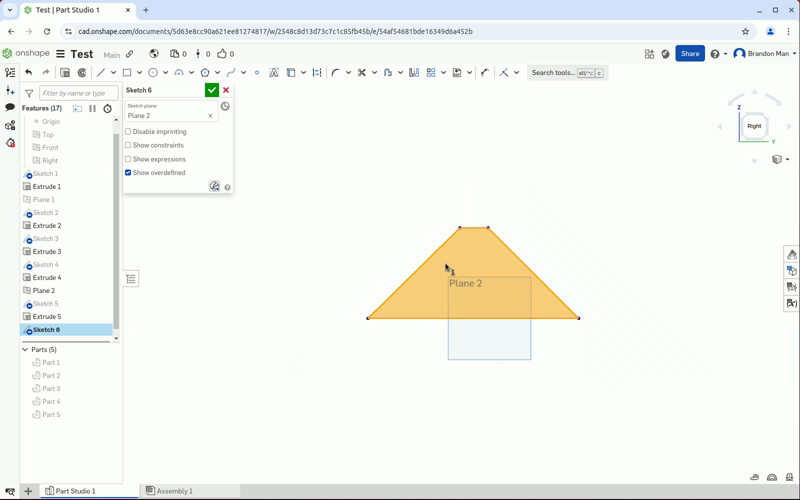
scroll(-6)
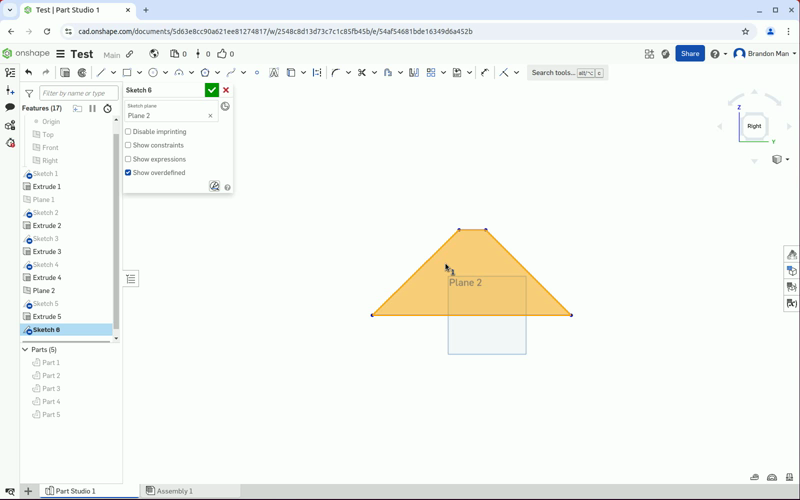
scroll(-6)
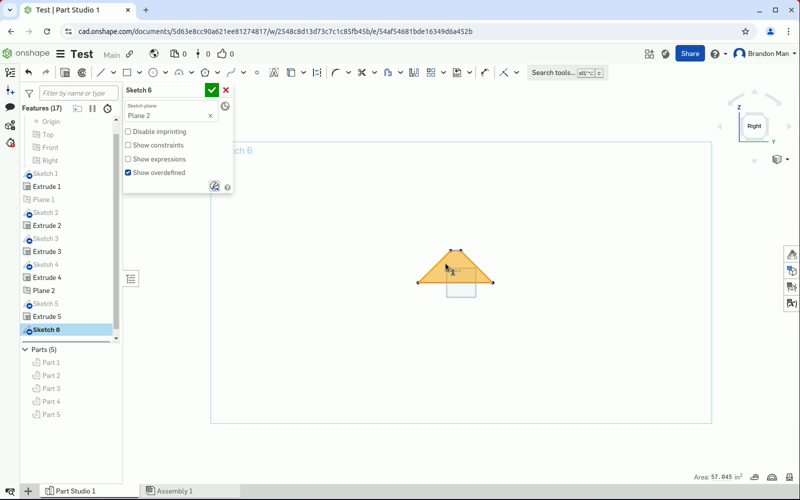
mouse_move(73, 352)
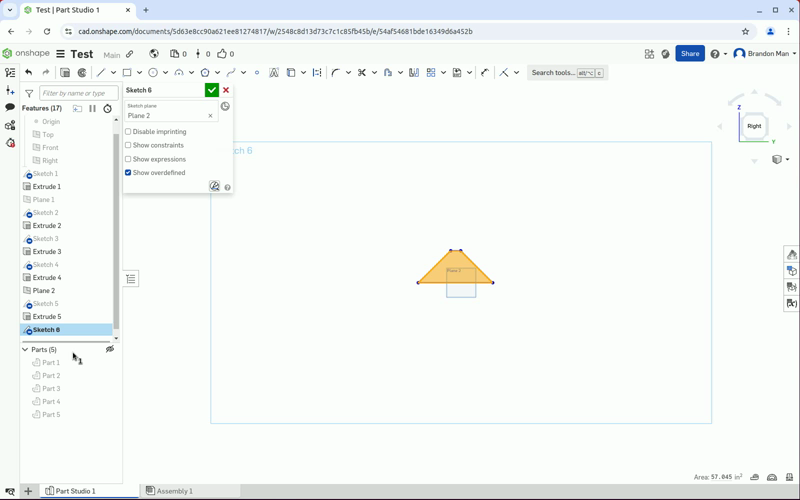
key(shift+y)
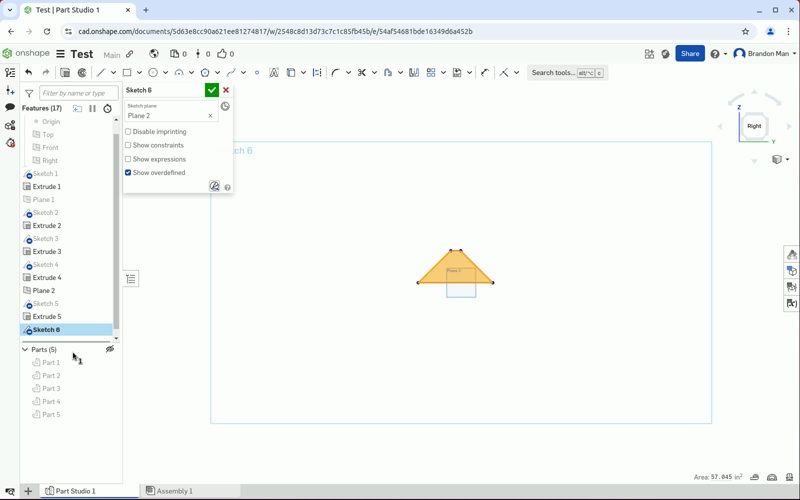
key(shift+e)
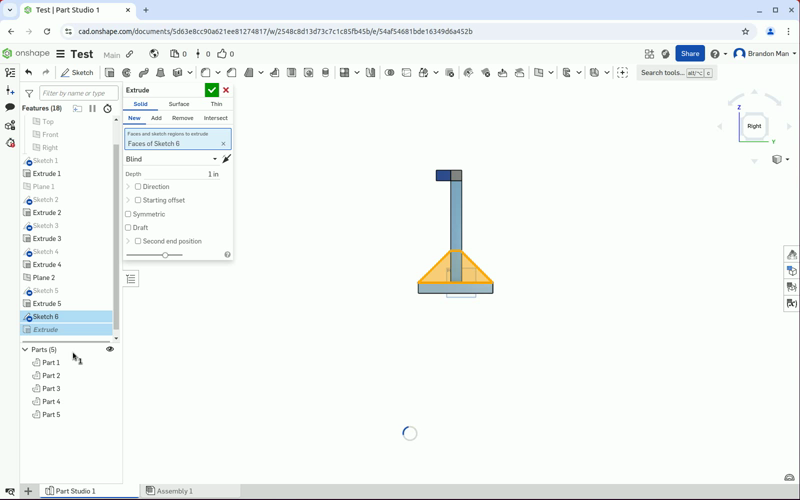
mouse_move(143, 106)
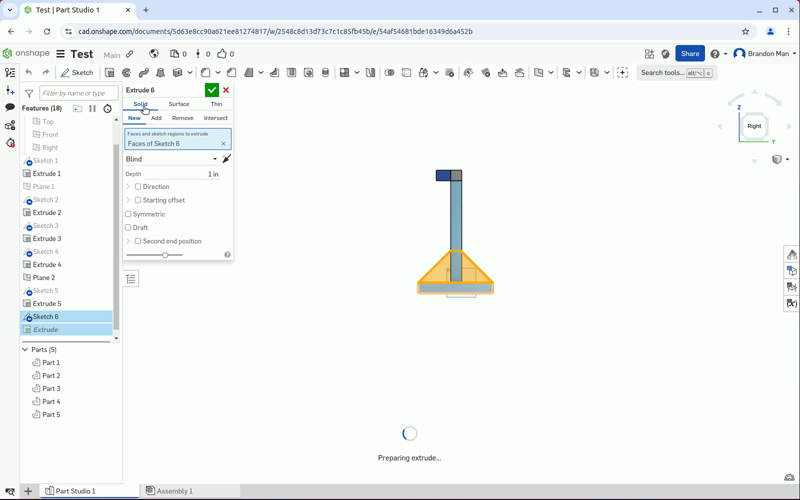
click(143, 106)
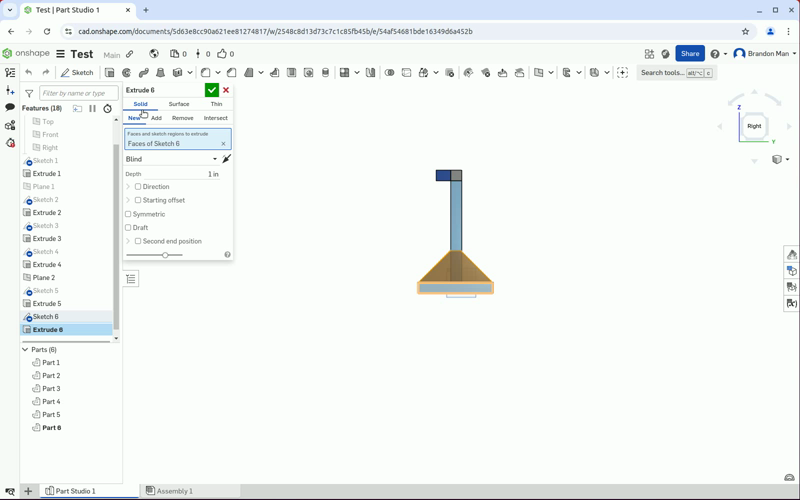
mouse_move(137, 120)
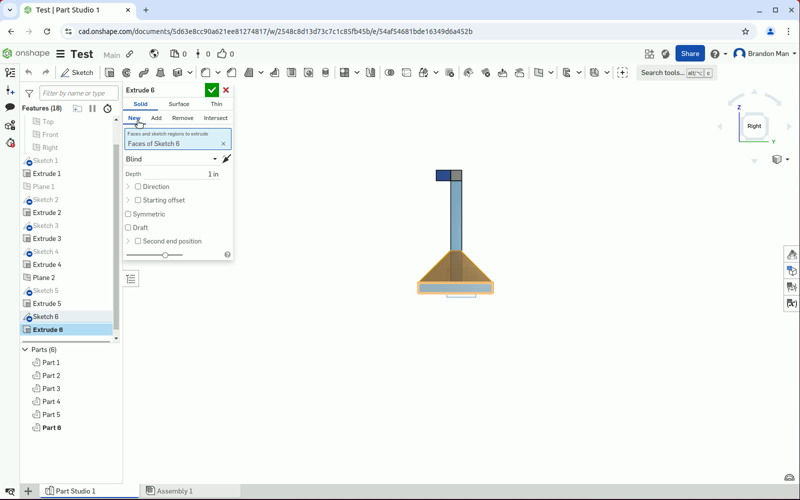
click(137, 120)
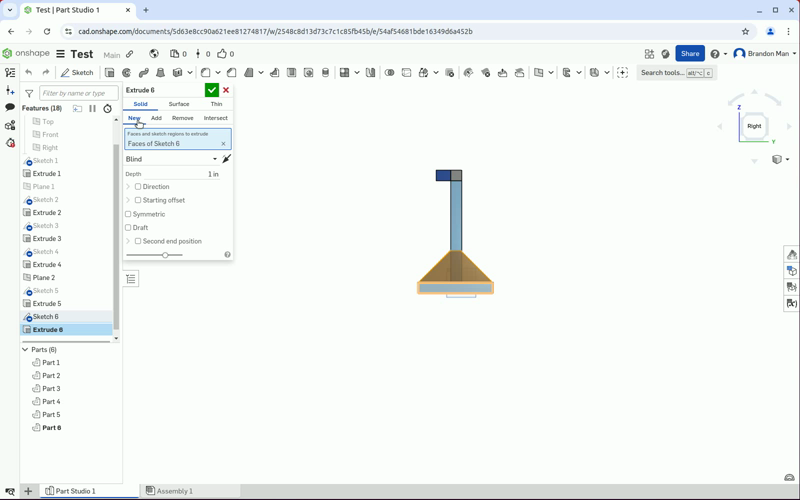
key(tab, 4)
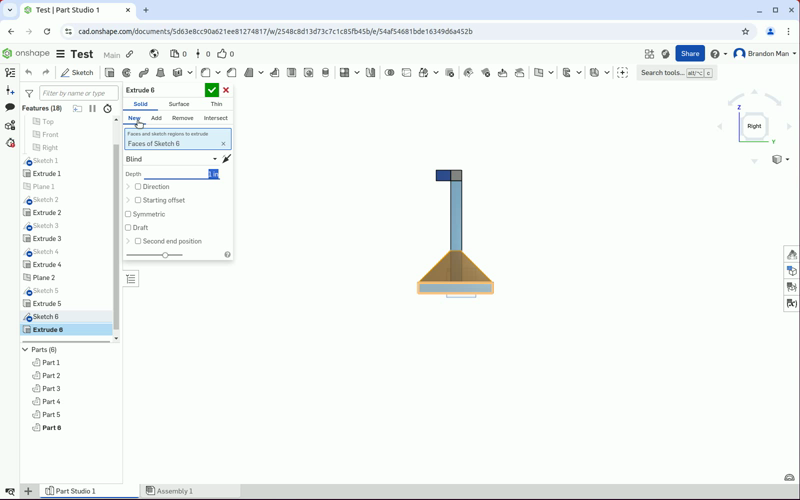
text(0.722)
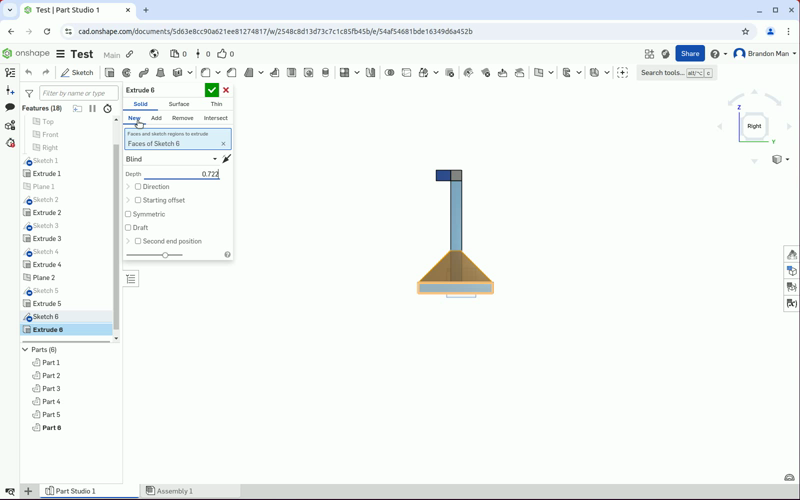
key(enter)
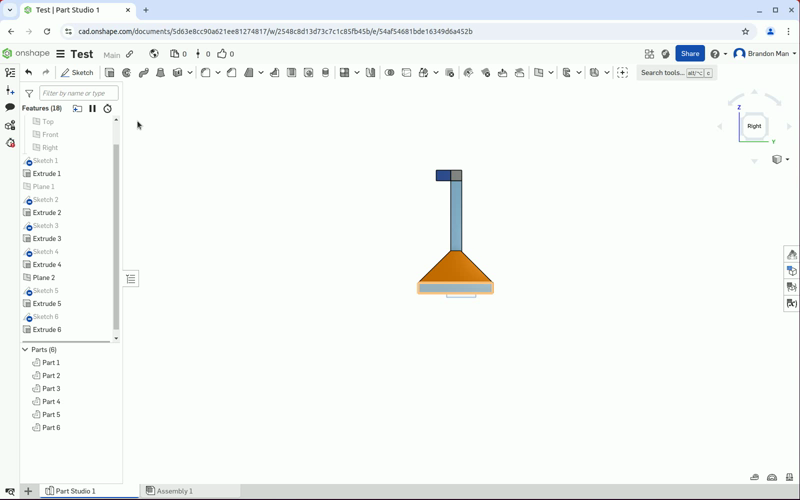
key(shift+h)
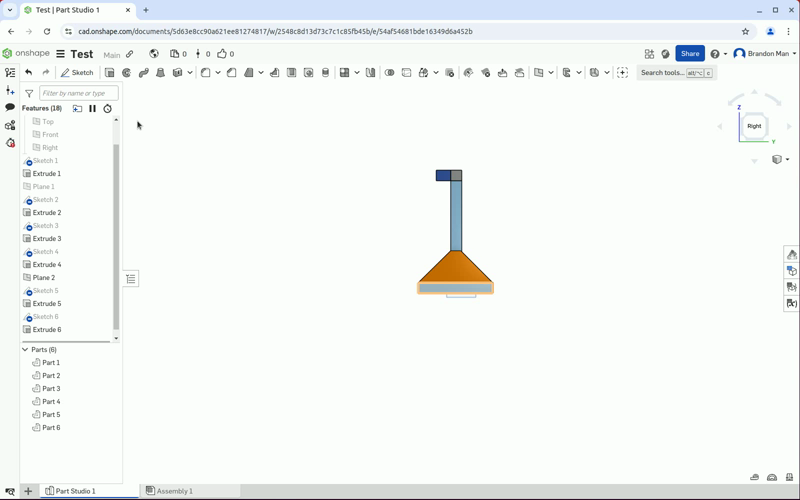
key(shift+h)
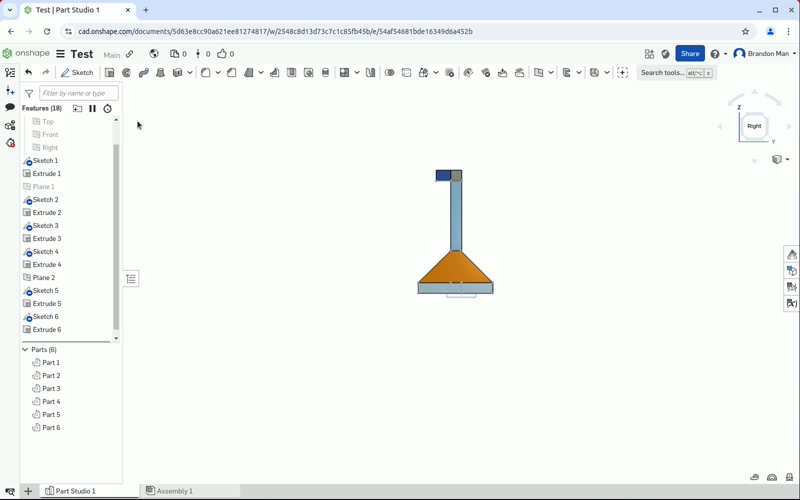
key(shift+7)
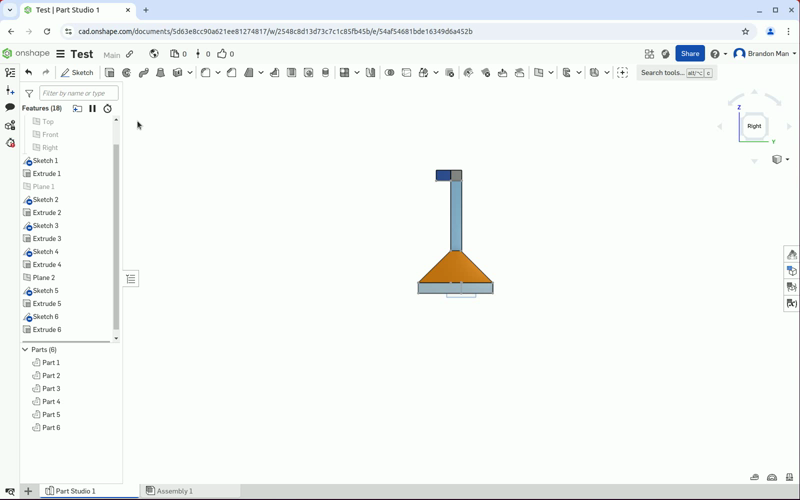
key(right, 2)
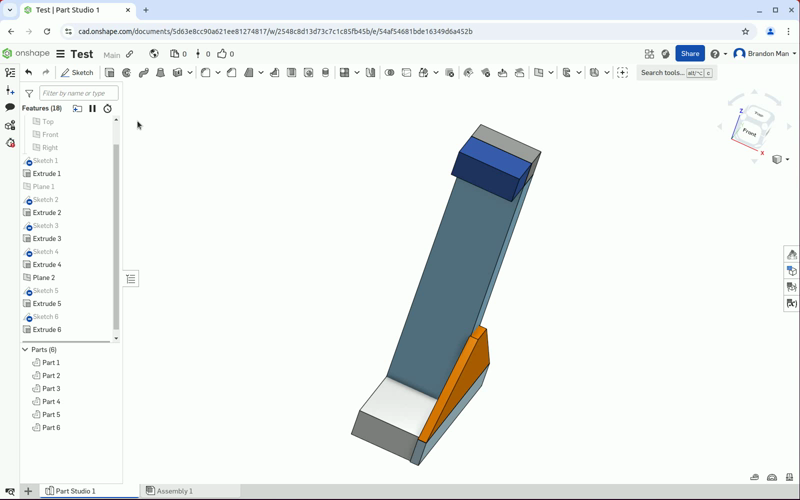
key(down, 2)
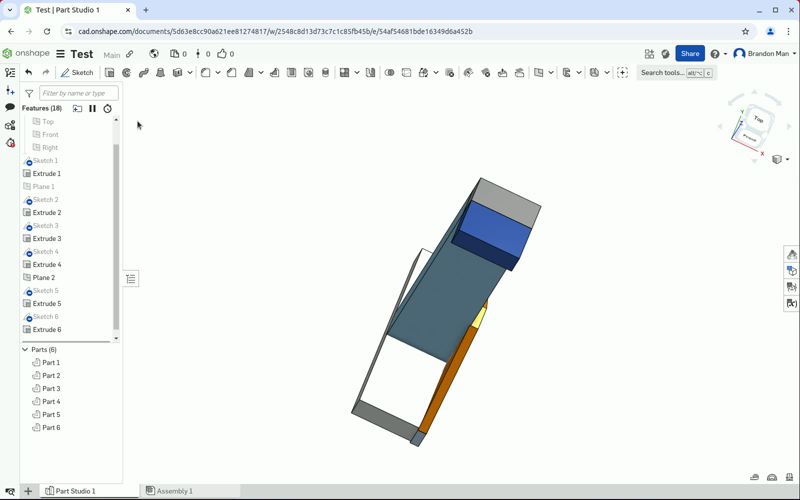
key(up, 2)
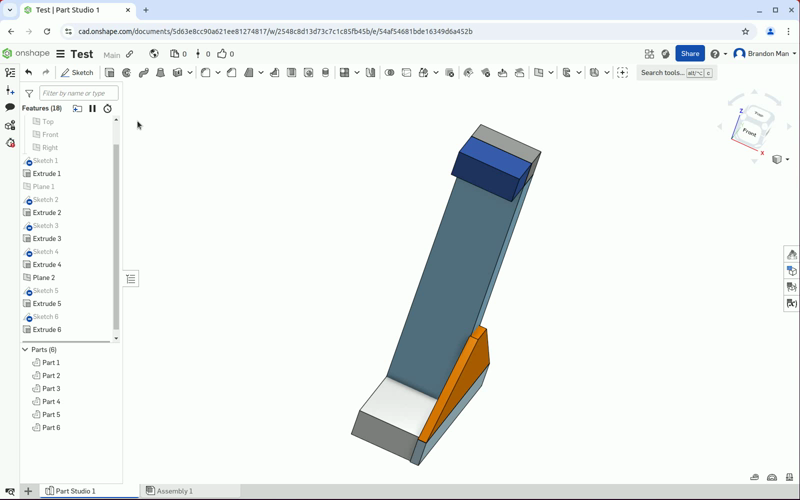
key(left, 2)
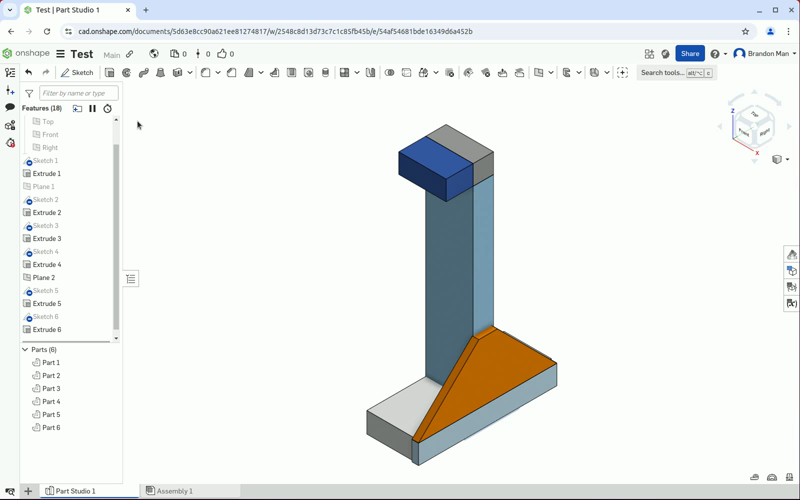
mouse_move(69, 163)
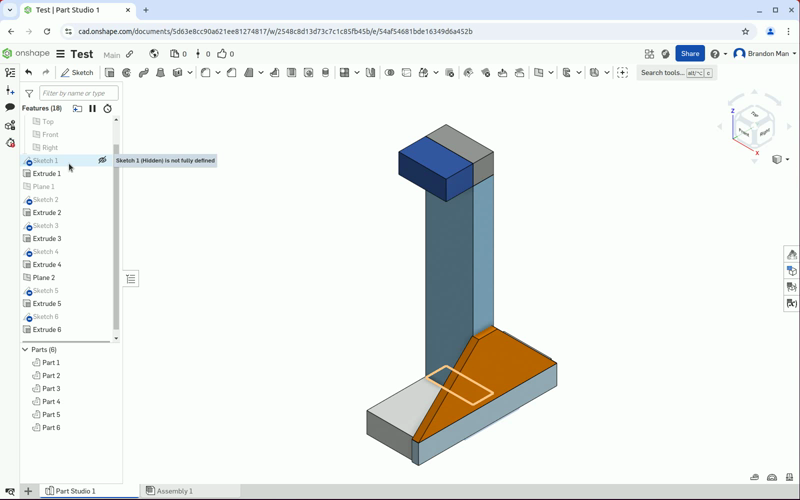
click(69, 163)